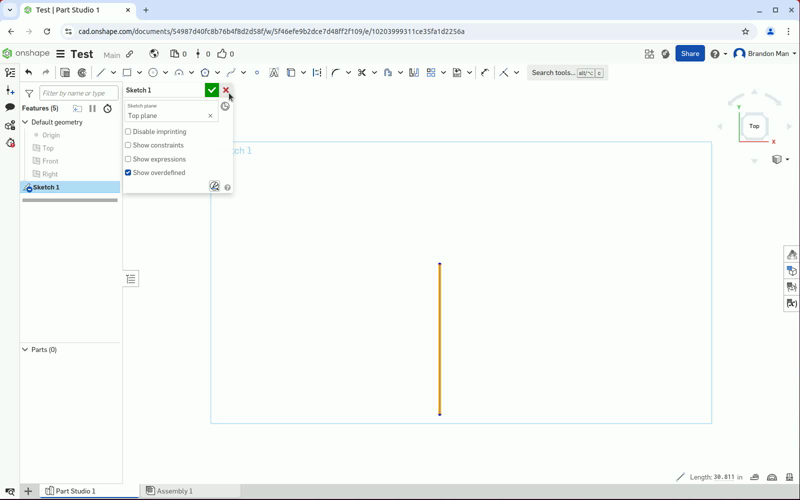
key(shift+h)
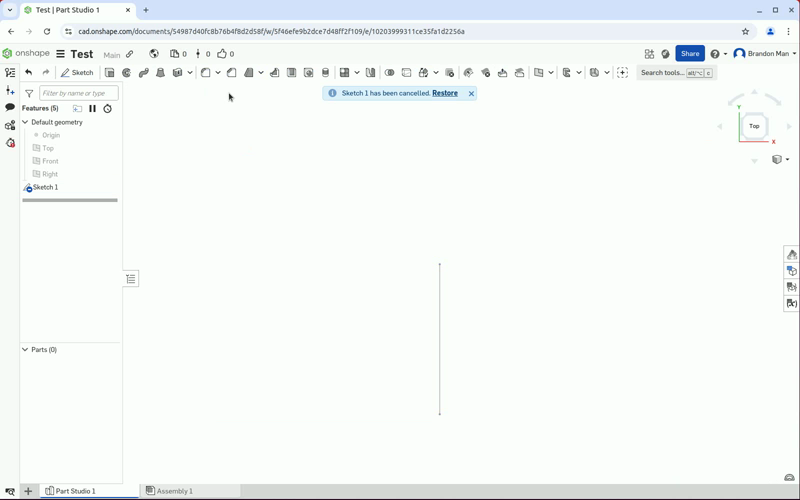
key(shift+s)
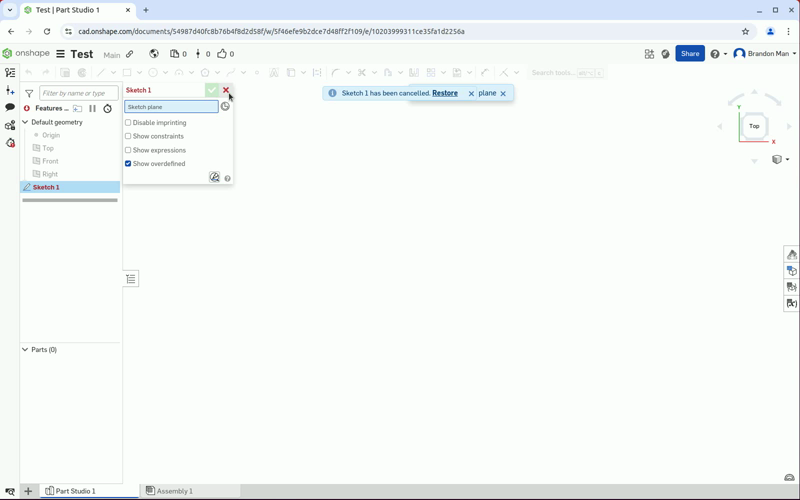
mouse_move(73, 150)
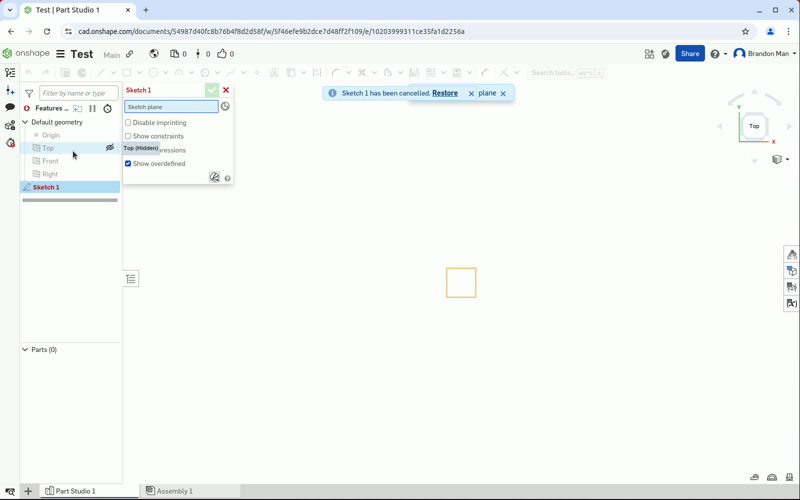
click(73, 150)
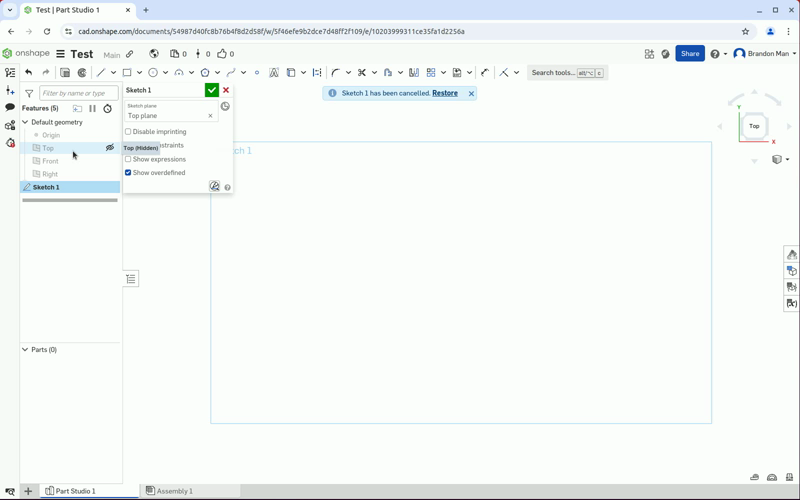
mouse_move(73, 352)
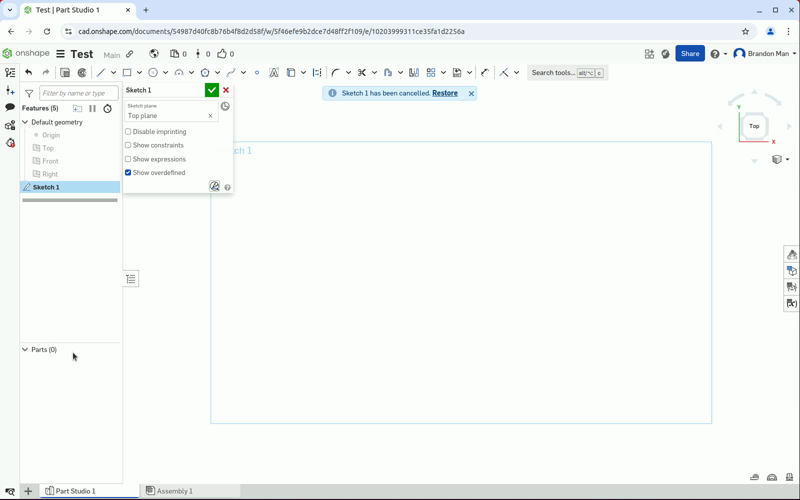
key(y)
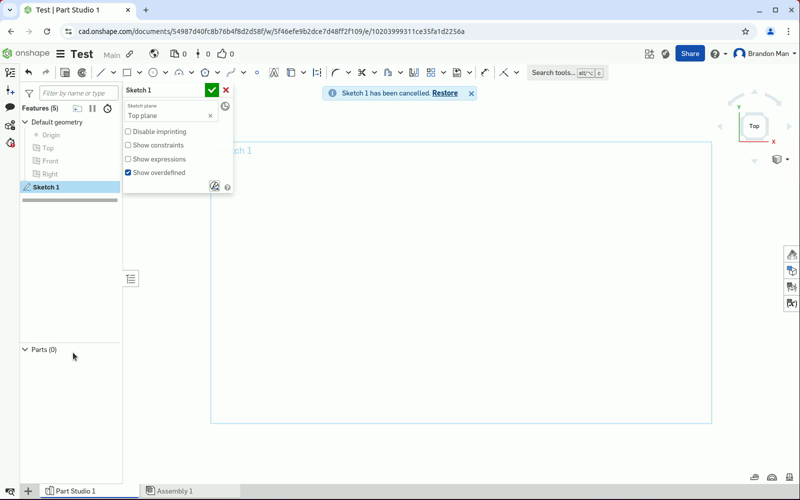
key(l)
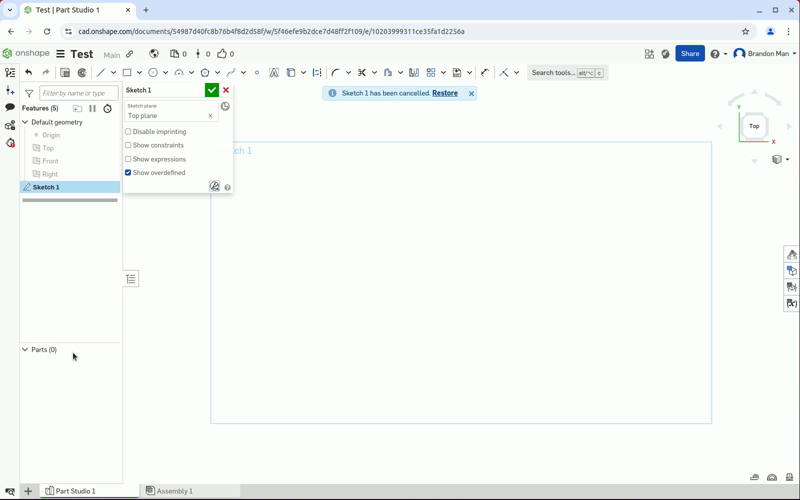
key_down(shift)
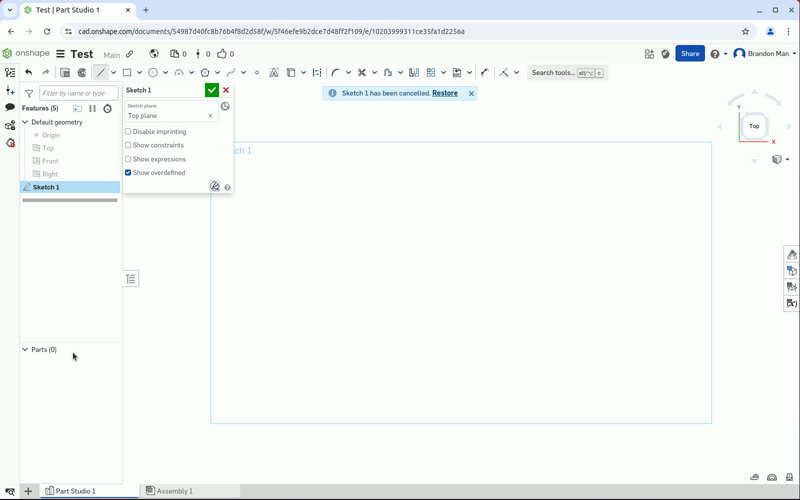
mouse_move(351, 335)
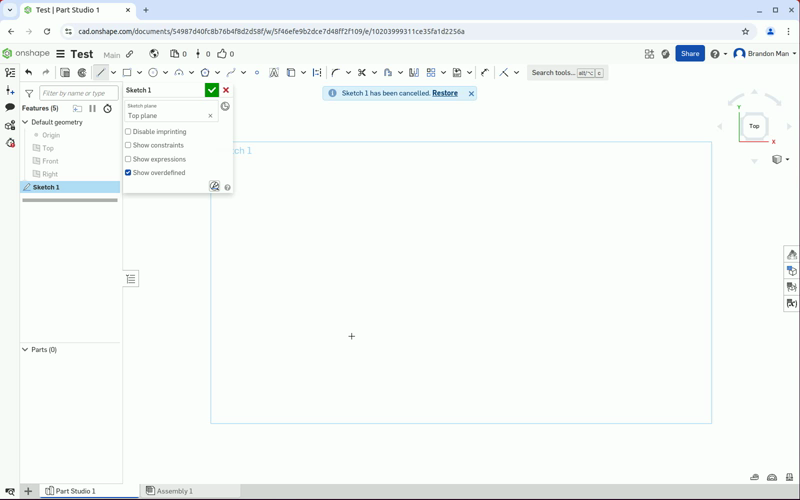
click(351, 335)
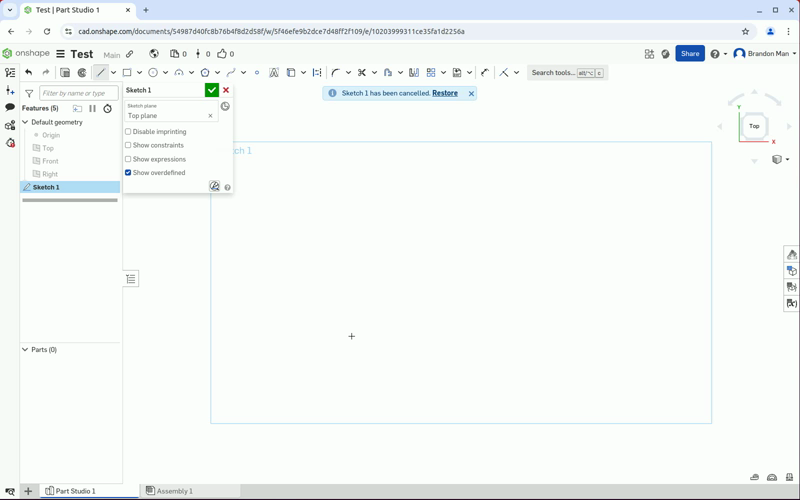
key_up(shift)
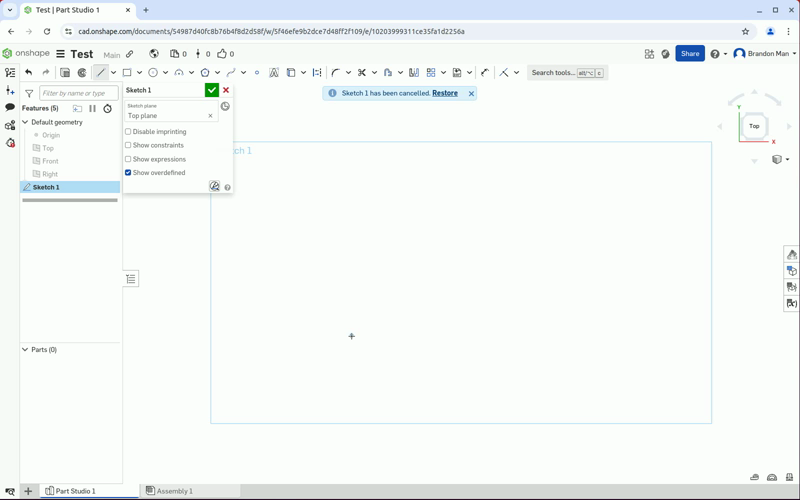
key_down(shift)
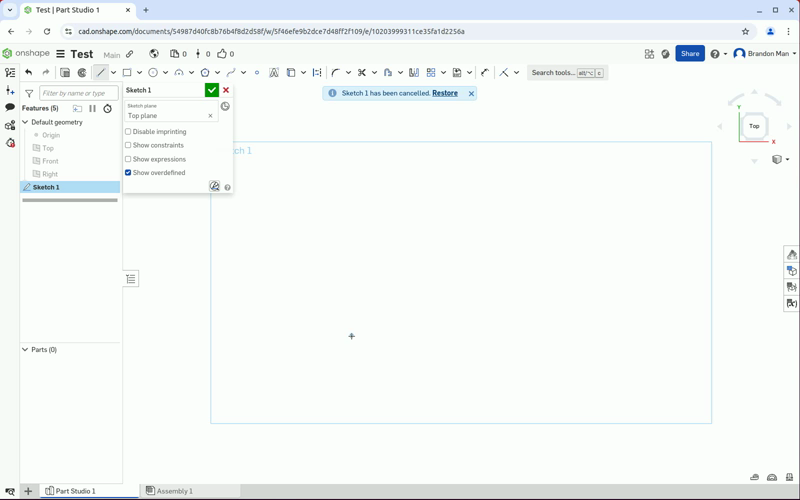
mouse_move(569, 335)
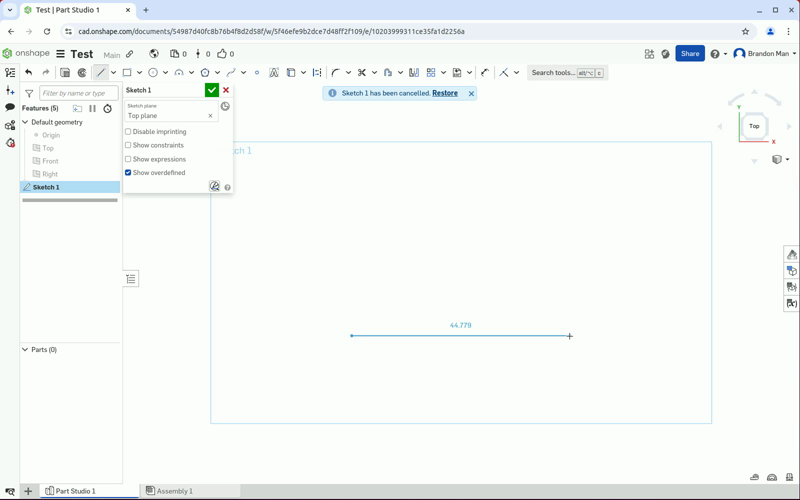
click(569, 335)
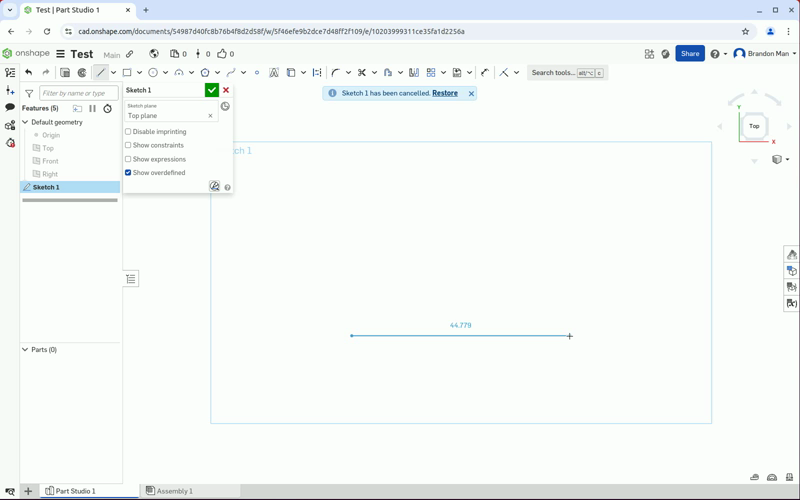
key_up(shift)
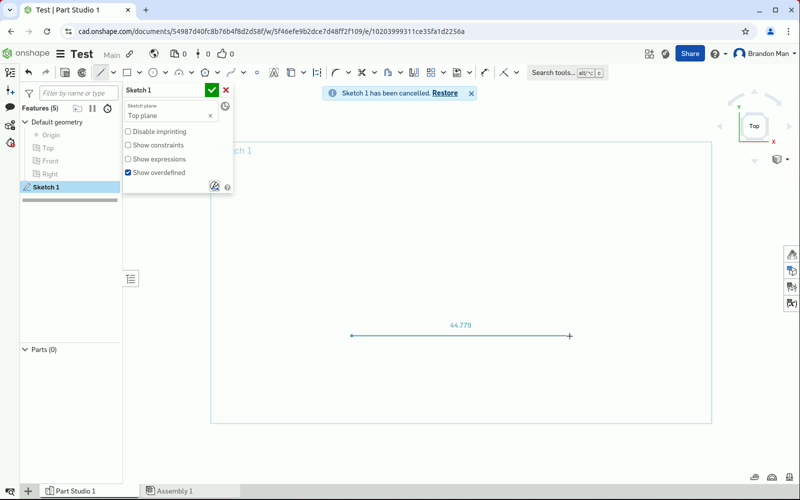
key_down(shift)
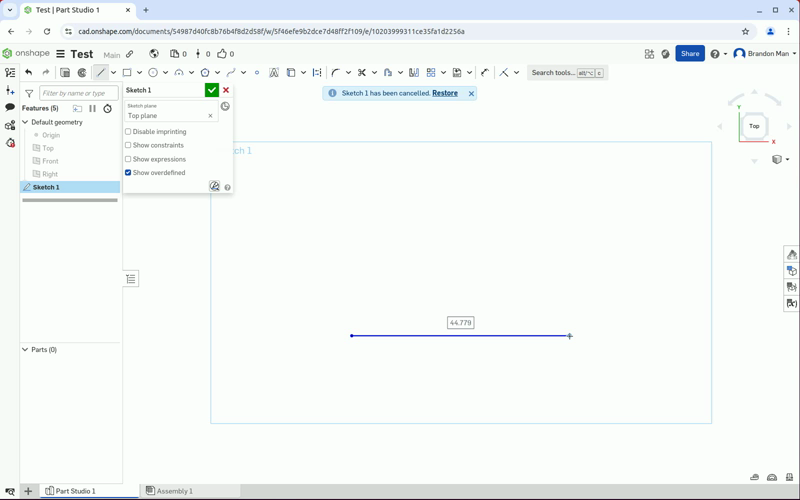
mouse_move(569, 230)
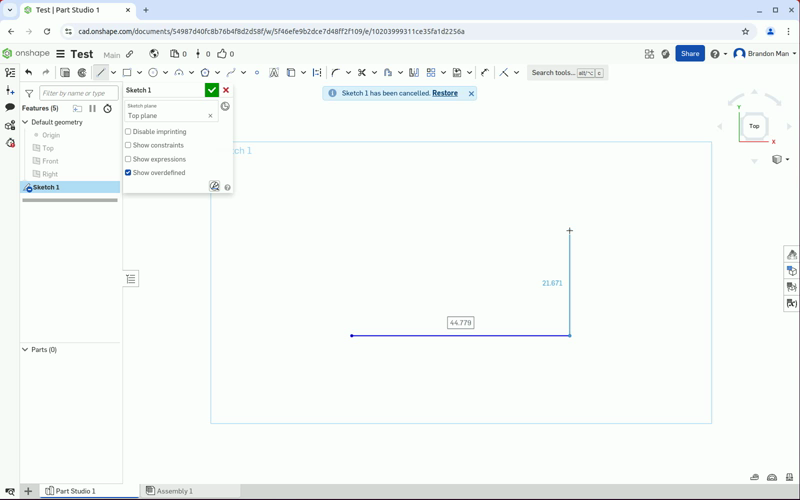
click(569, 230)
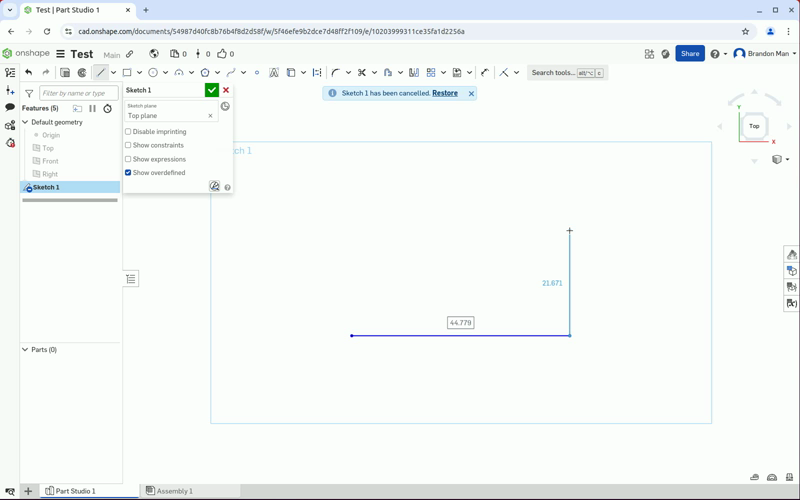
key_up(shift)
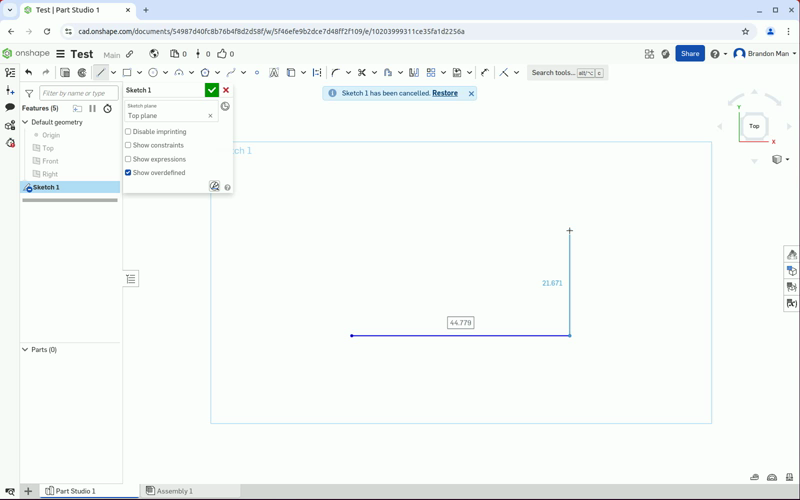
key_down(shift)
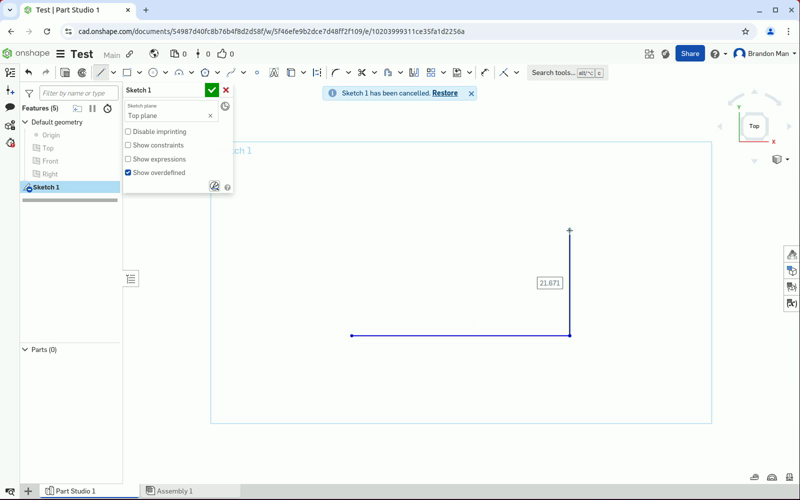
mouse_move(351, 230)
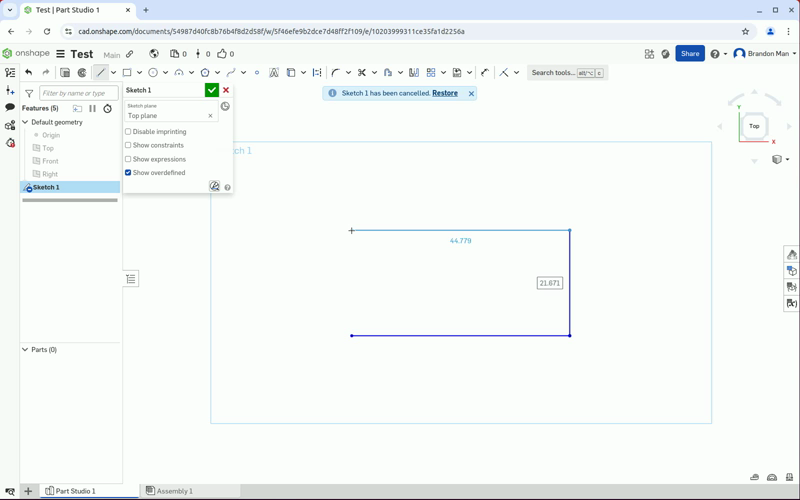
click(351, 230)
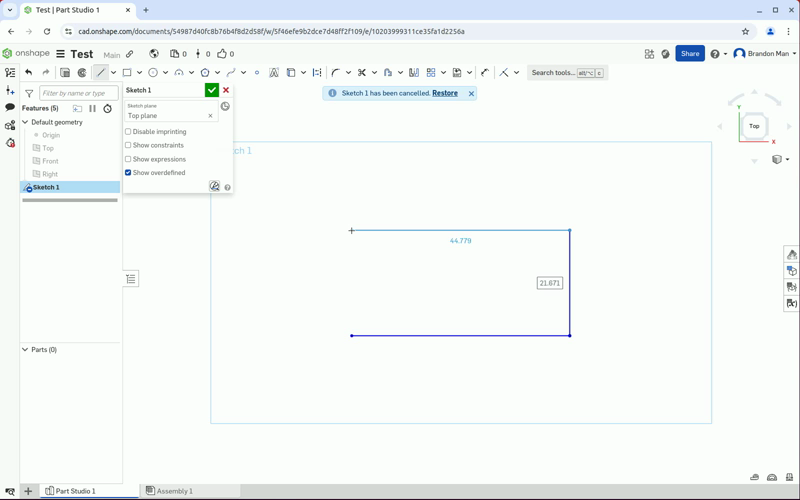
key_up(shift)
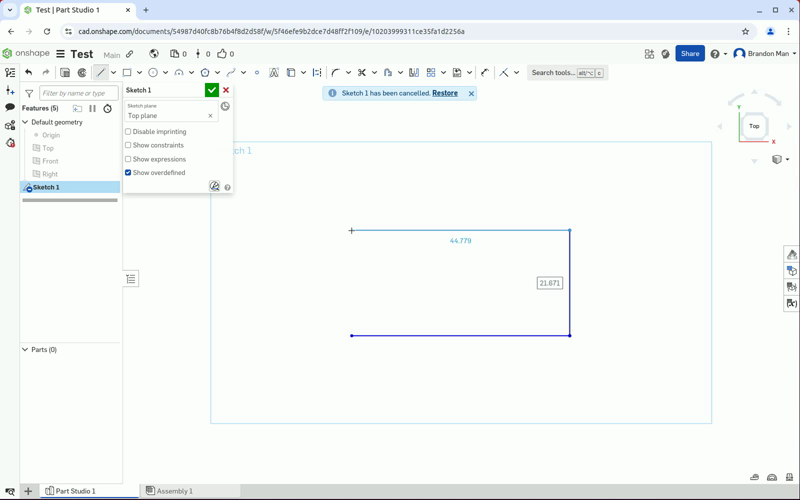
key_down(shift)
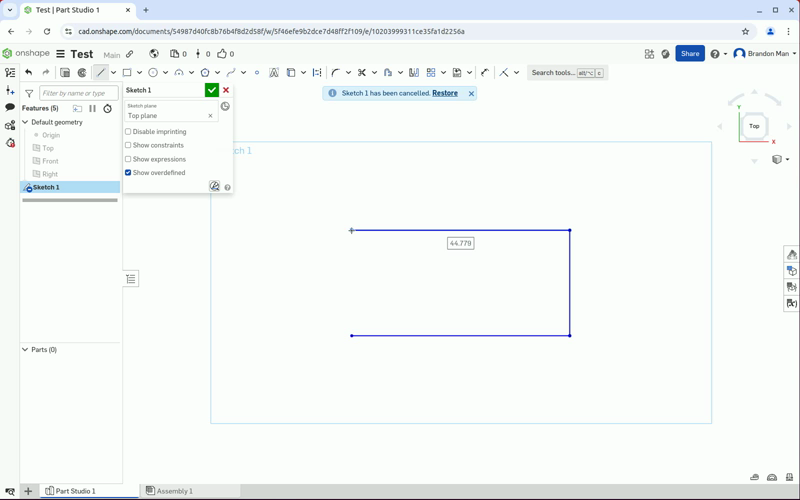
mouse_move(351, 335)
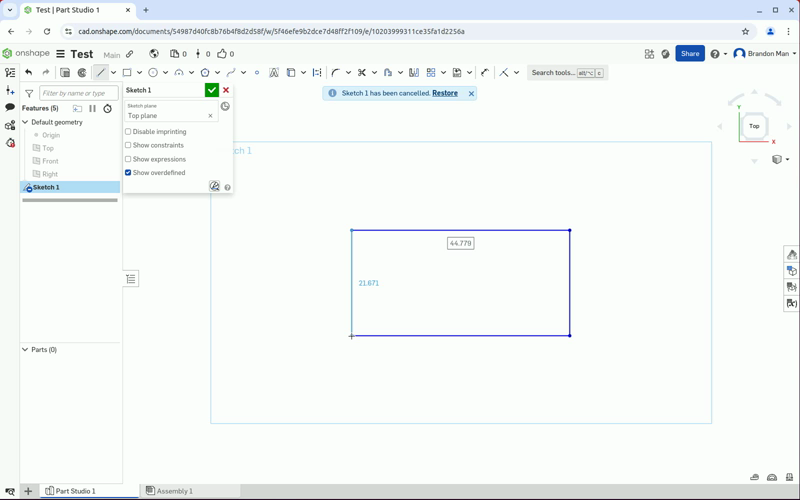
key_up(shift)
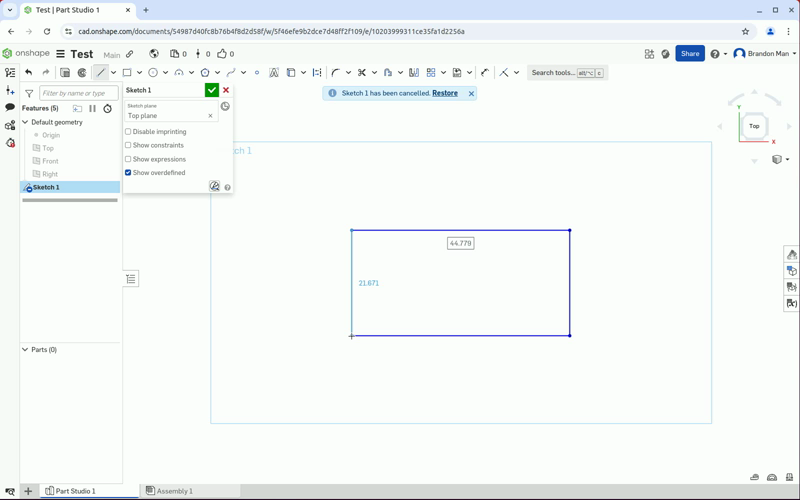
click(351, 335)
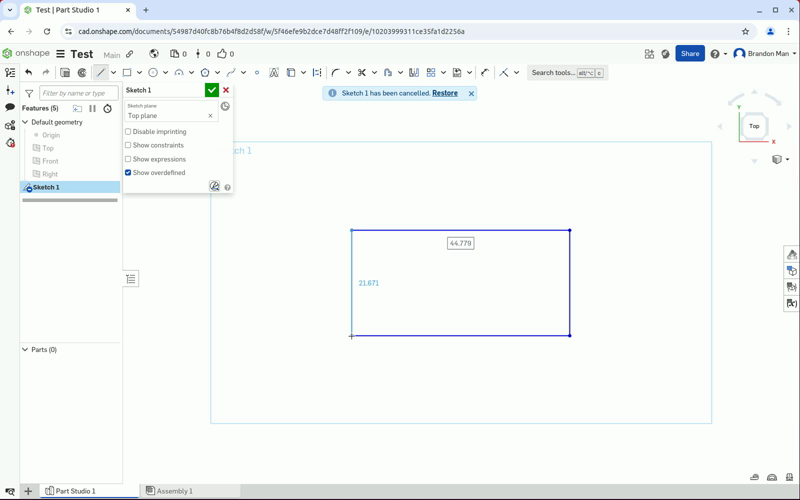
key(esc)
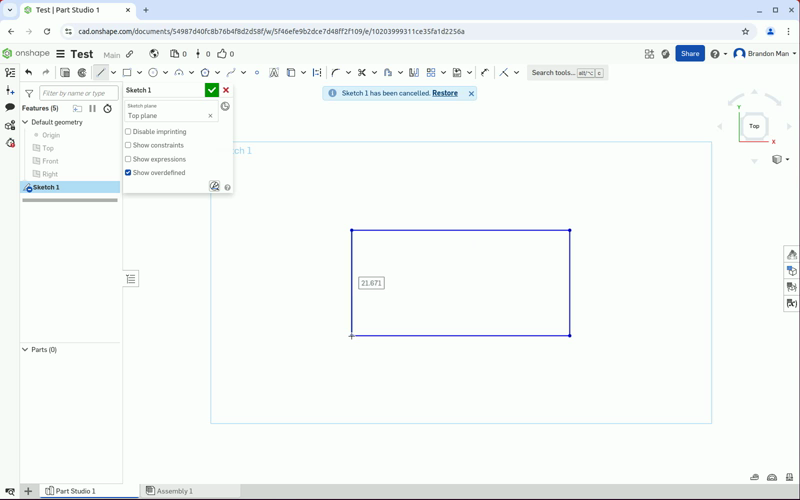
mouse_move(469, 260)
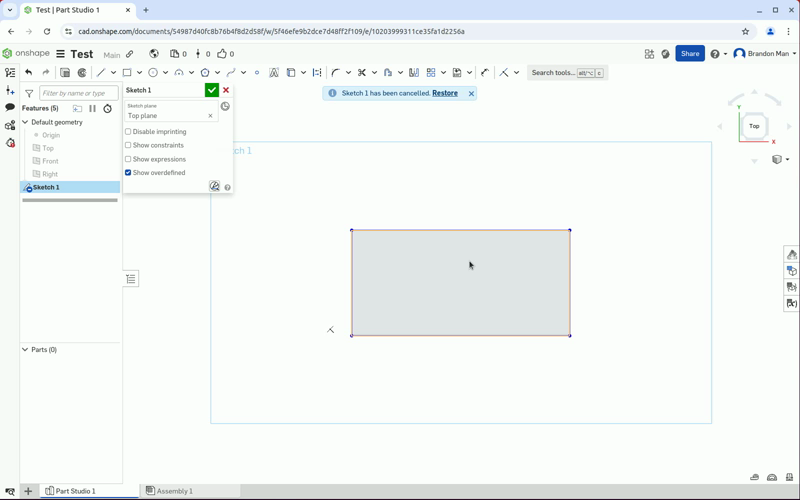
click(469, 260)
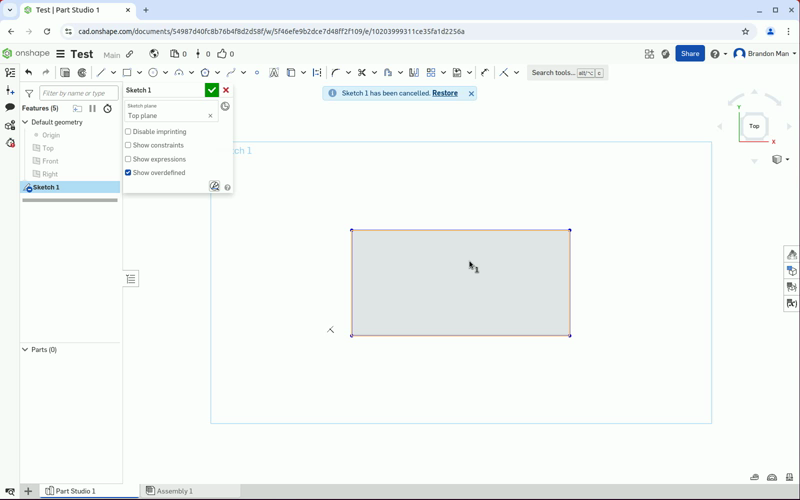
mouse_move(73, 352)
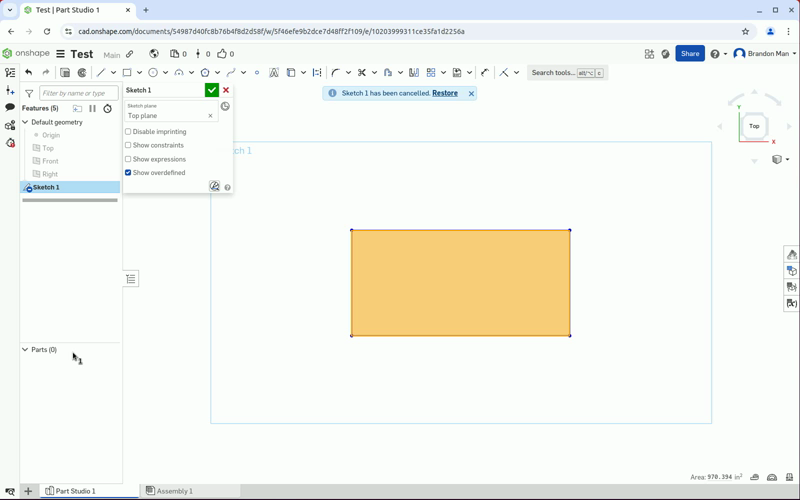
key(shift+y)
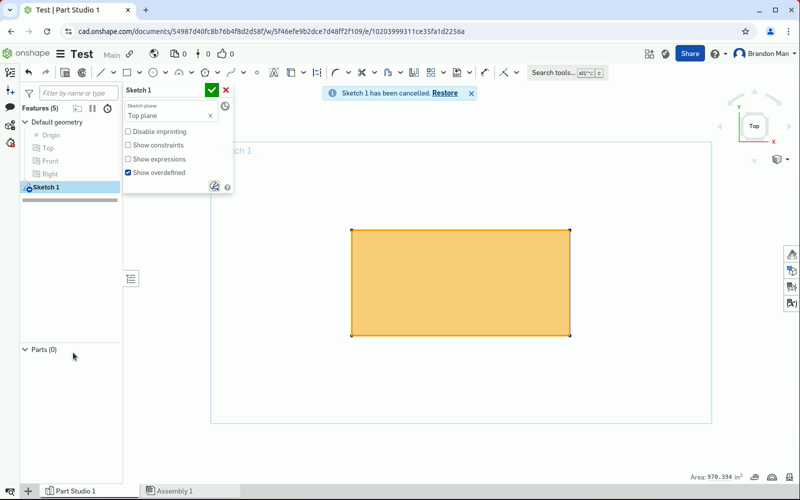
key(shift+e)
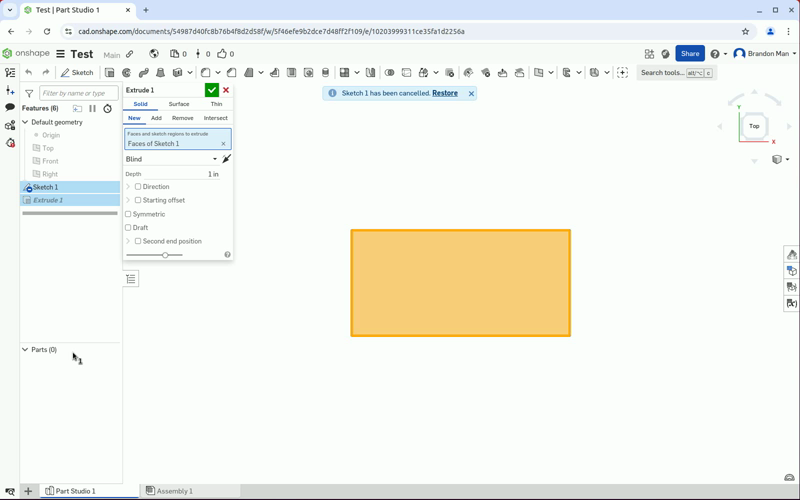
mouse_move(143, 106)
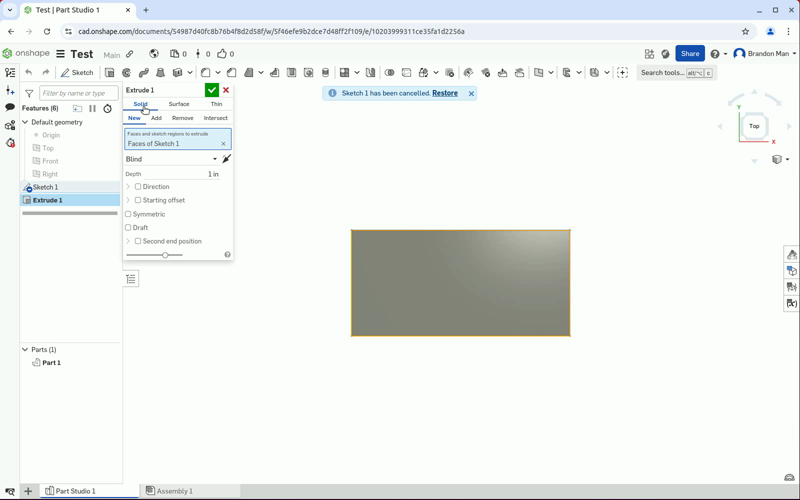
click(143, 106)
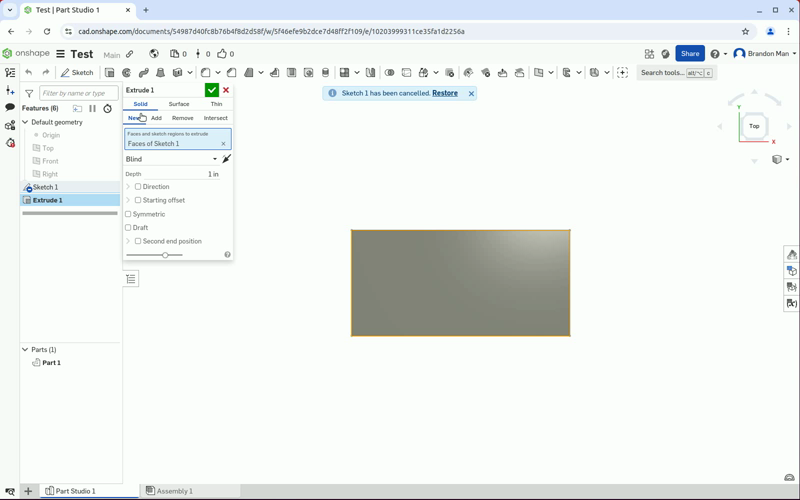
mouse_move(137, 120)
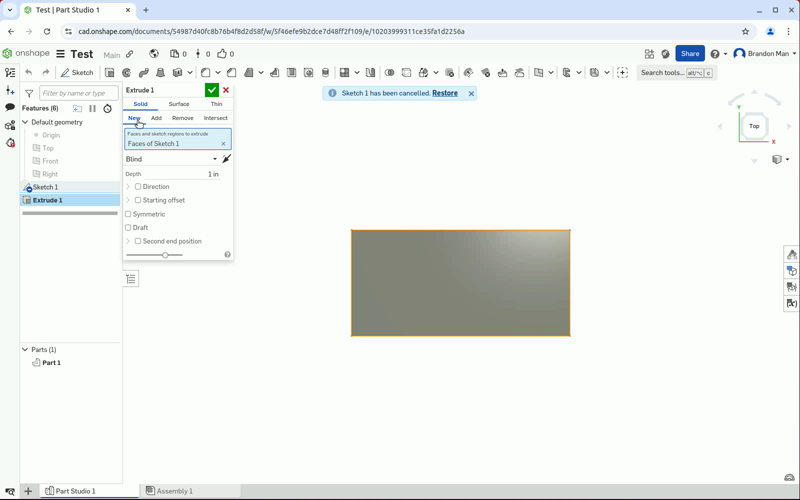
click(137, 120)
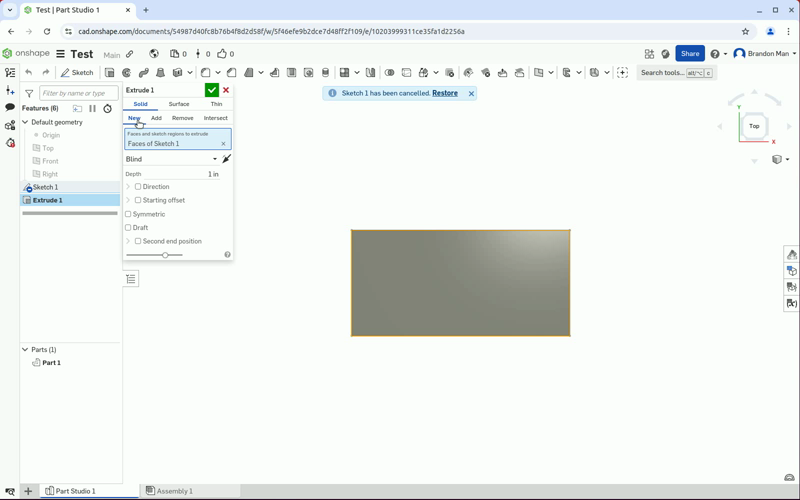
key(tab, 4)
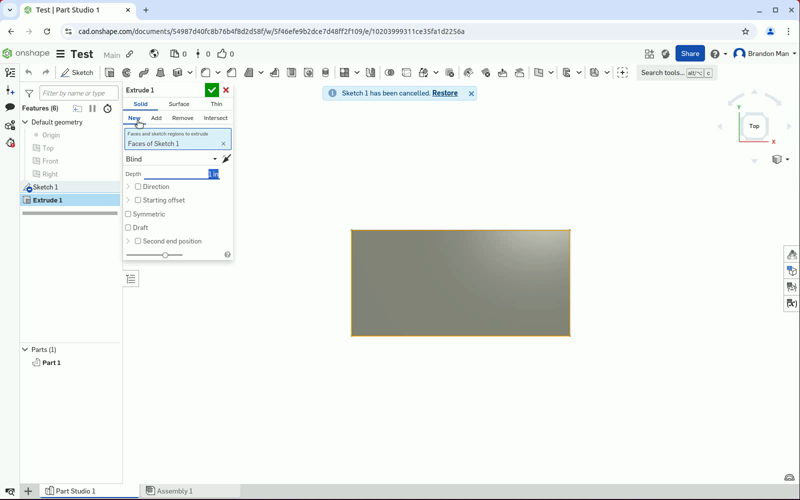
text(4.574)
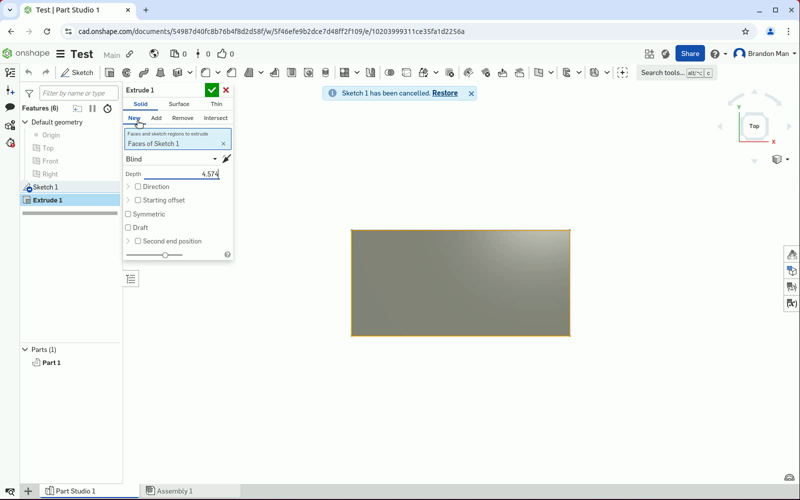
key(enter)
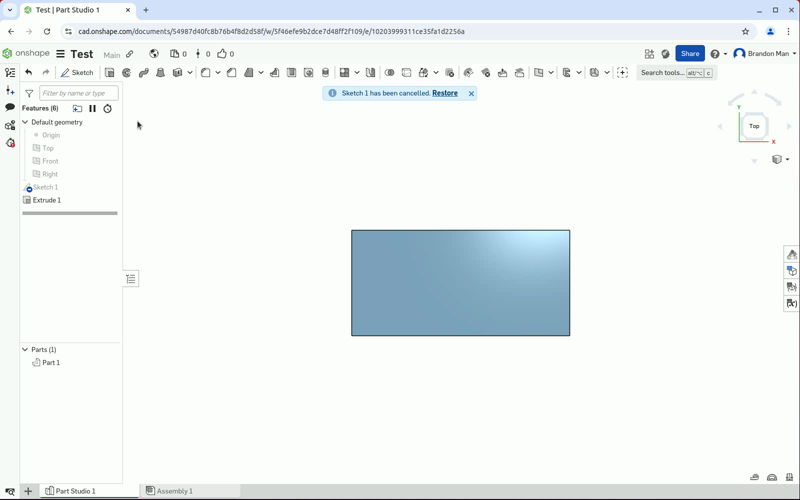
key(shift+h)
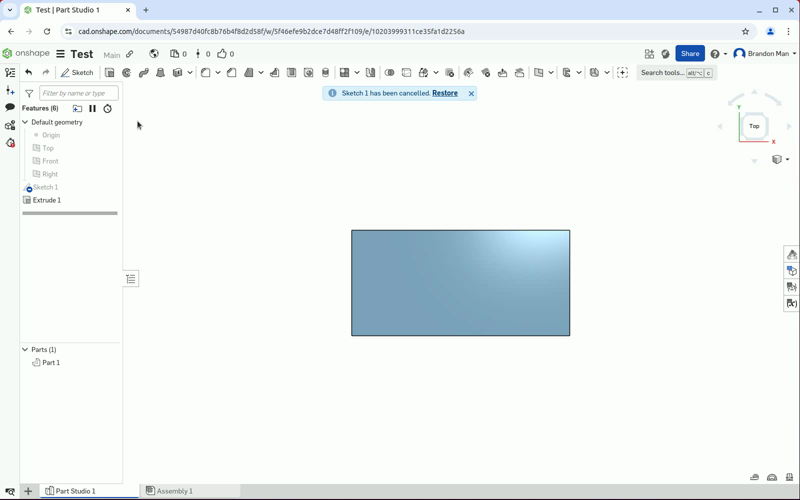
key(shift+h)
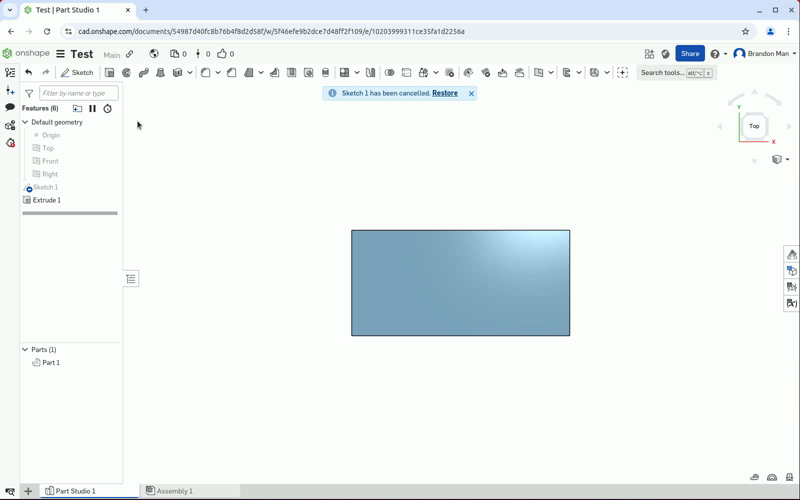
mouse_move(73, 189)
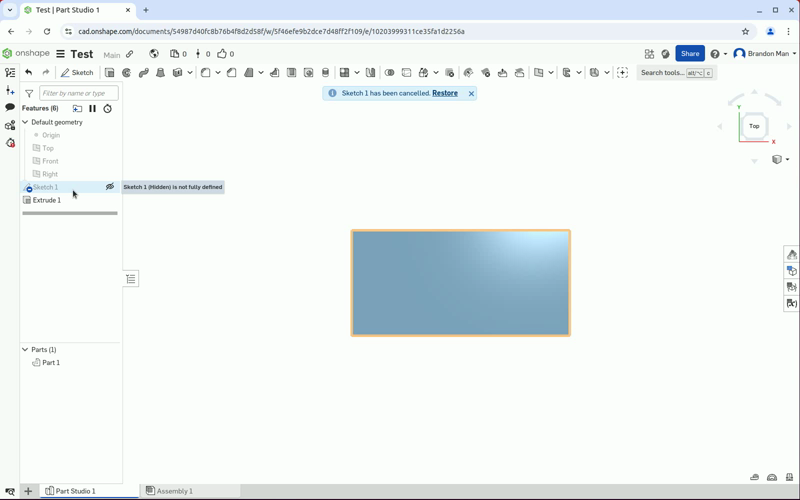
click(73, 189)
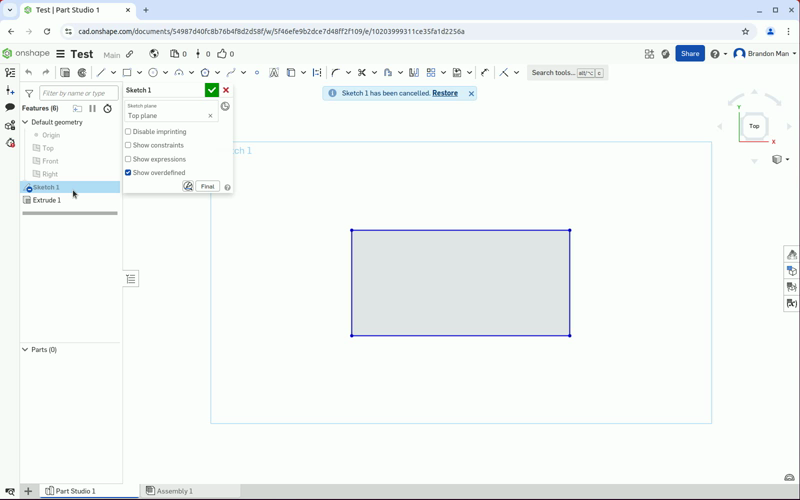
mouse_move(229, 92)
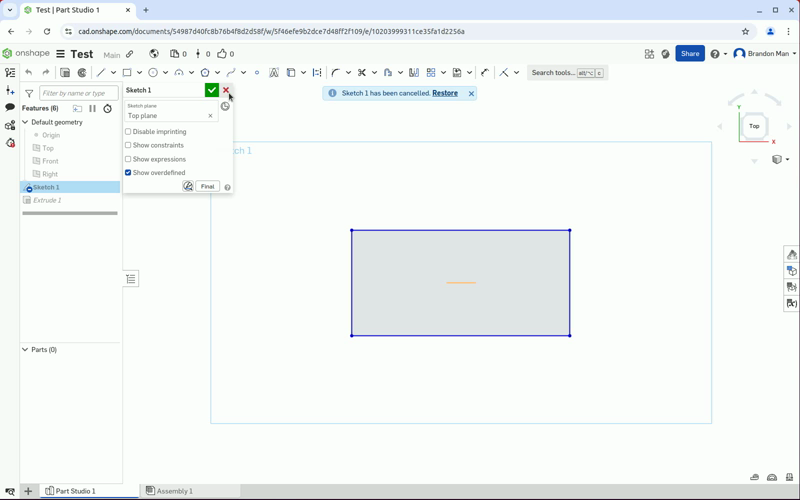
click(229, 92)
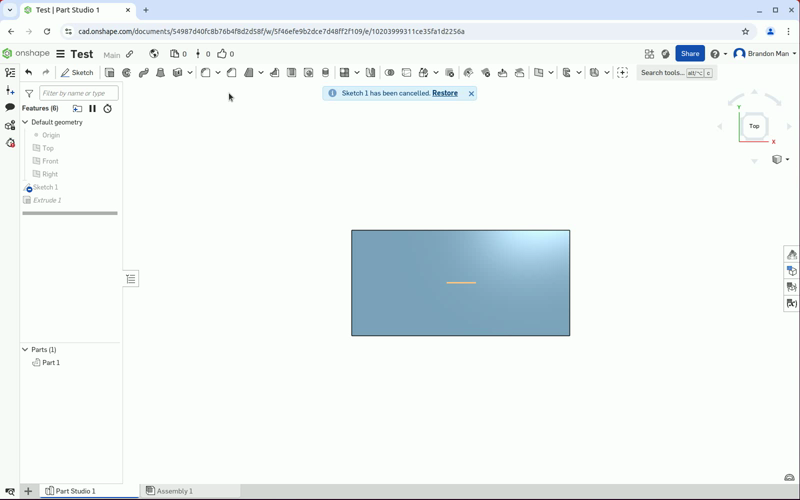
mouse_move(73, 352)
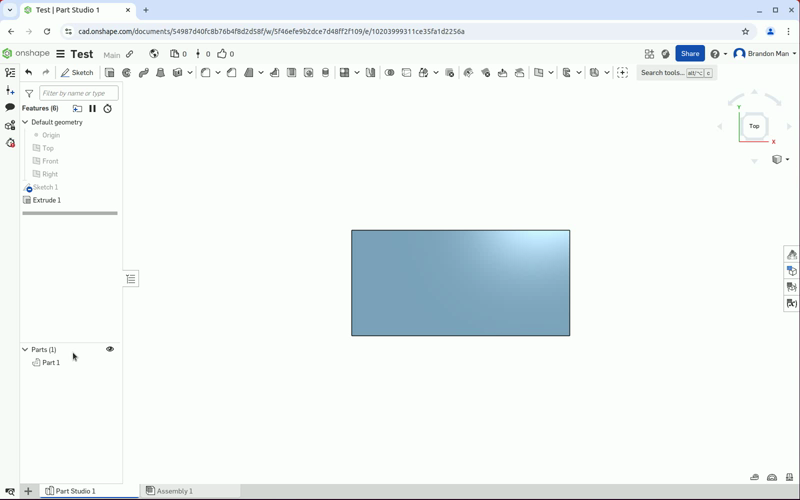
key(y)
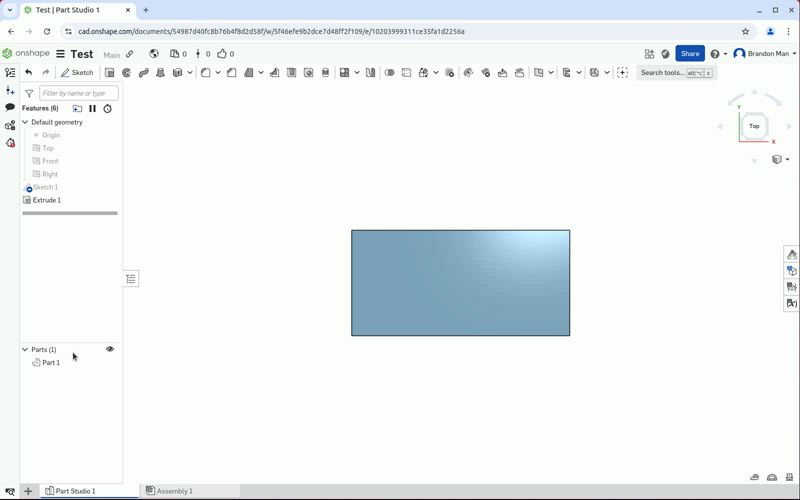
key(shift+p)
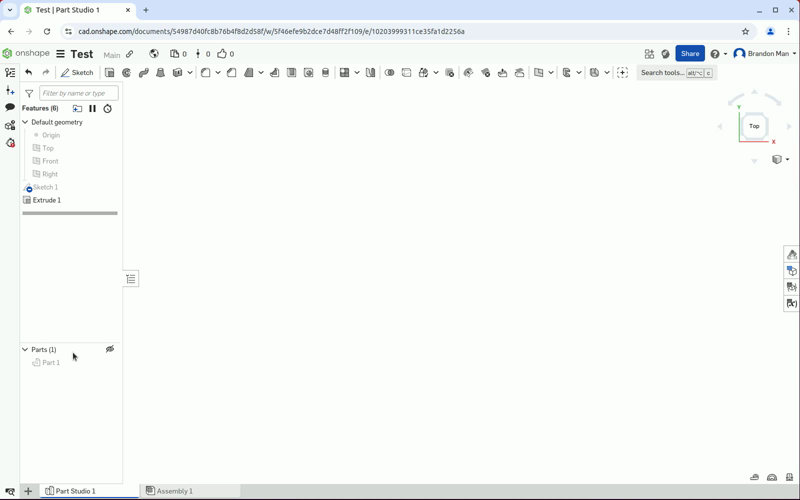
key(space)
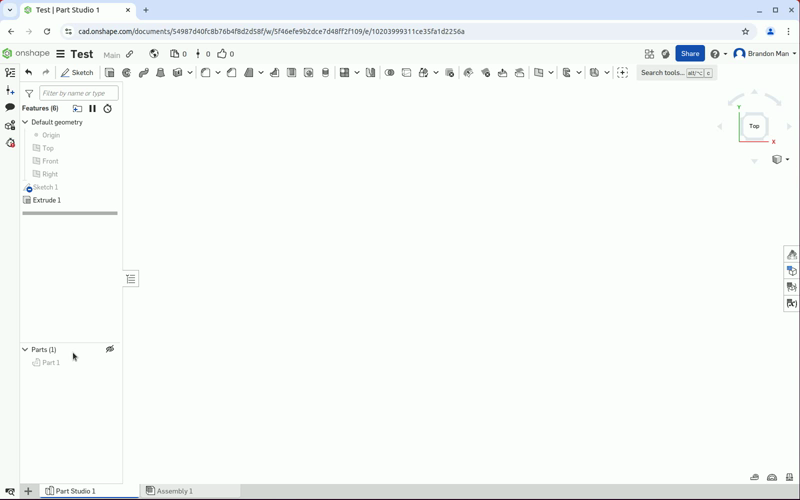
key_down(shift)
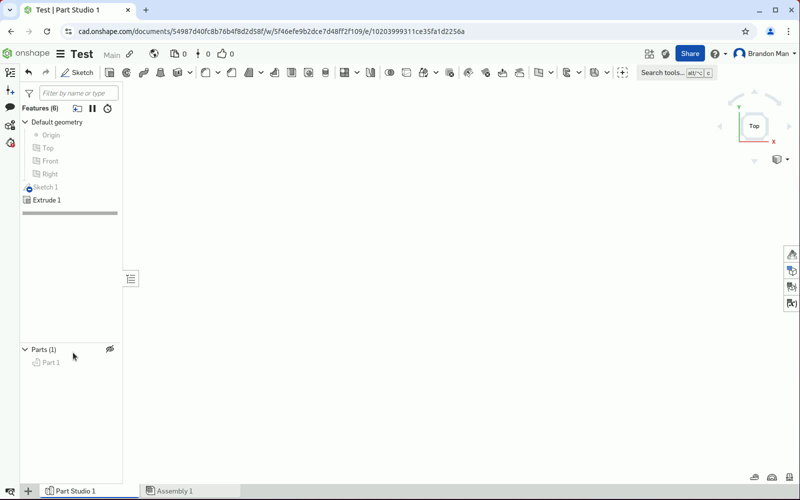
key(up)
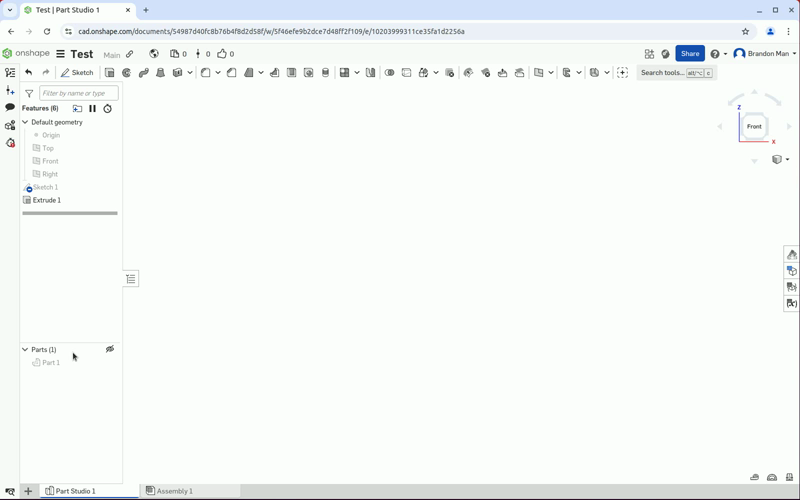
key_up(shift)
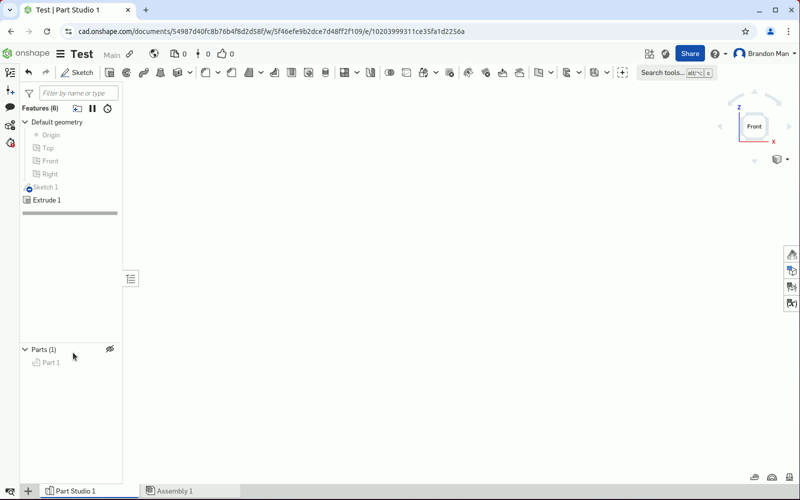
key(space)
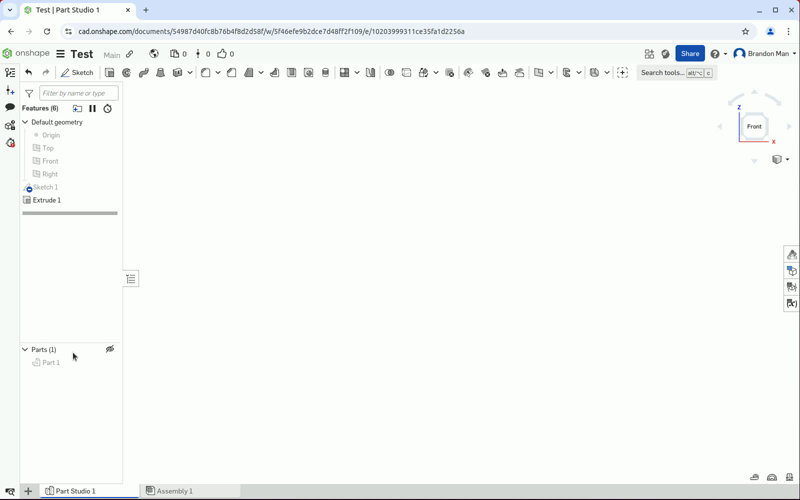
key_down(shift)
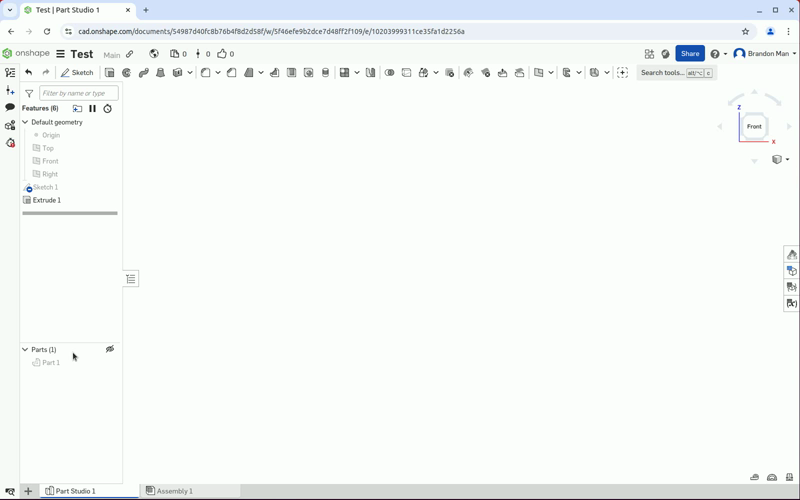
key(left)
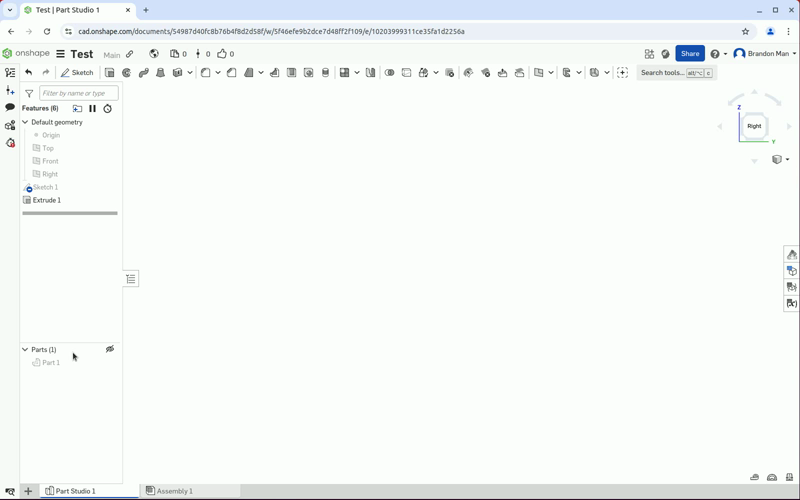
key_up(shift)
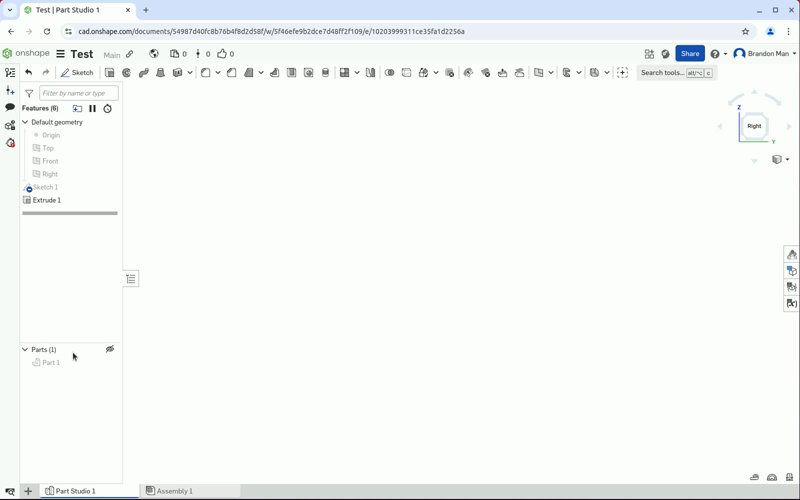
mouse_move(73, 352)
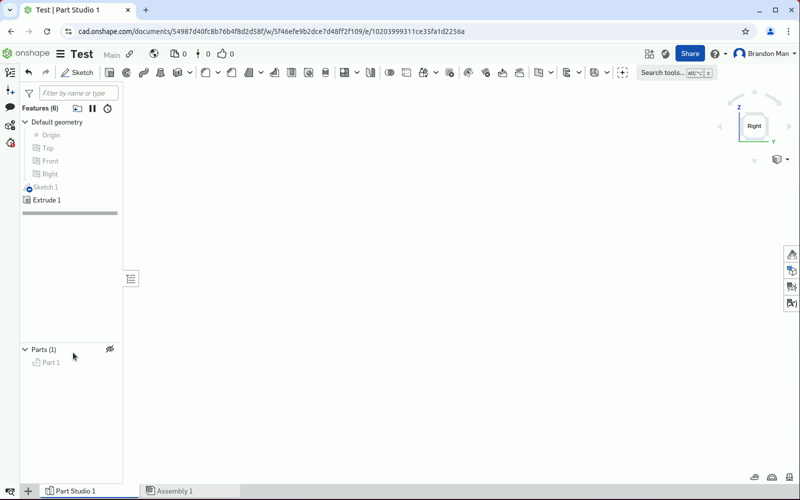
key(shift+y)
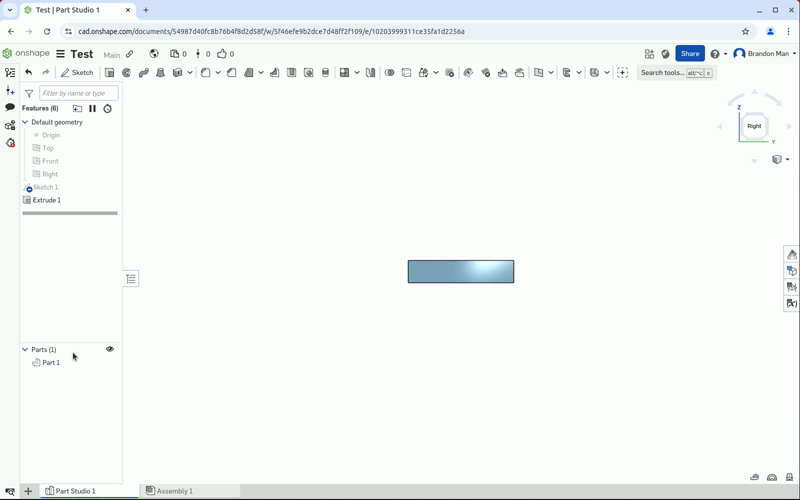
mouse_move(541, 75)
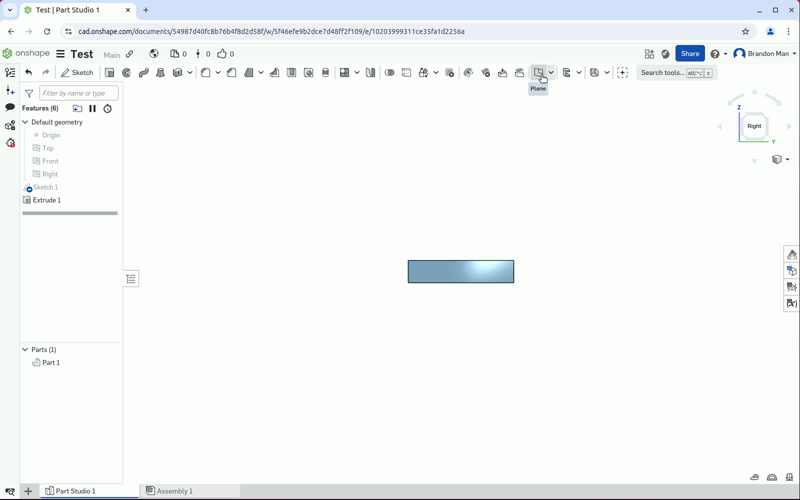
click(541, 75)
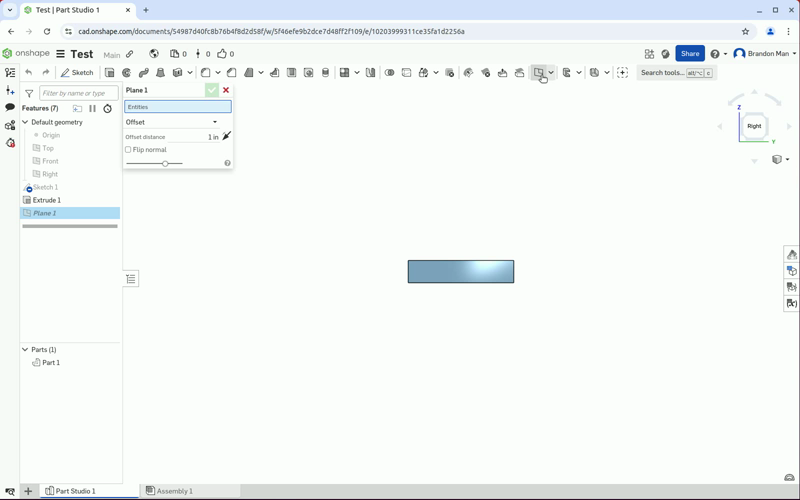
mouse_move(73, 176)
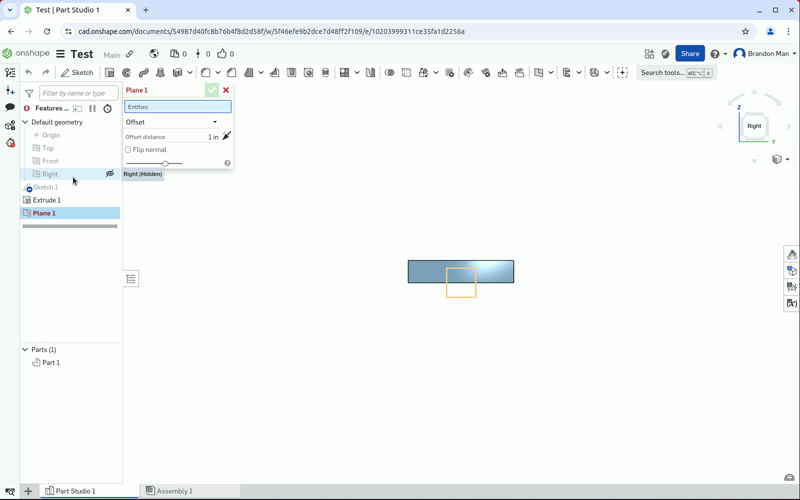
click(73, 176)
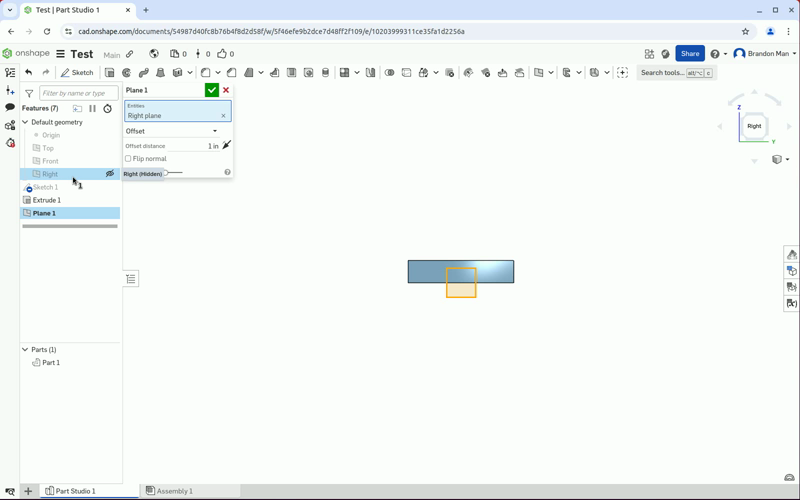
key(tab, 2)
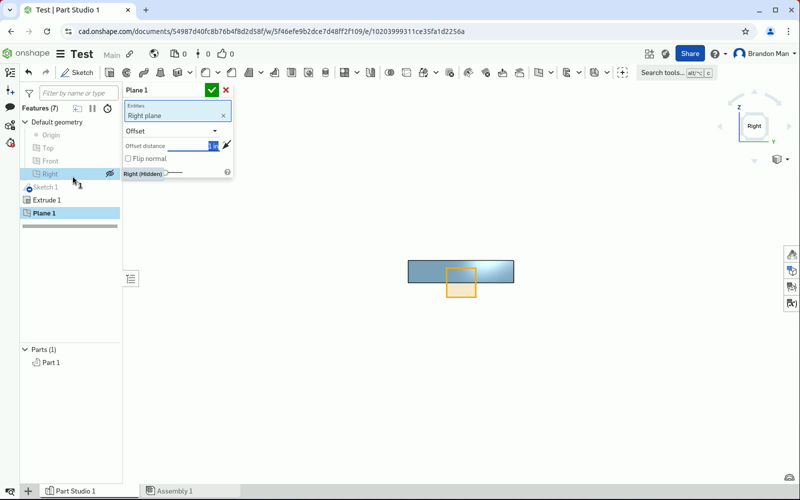
text(22.4)
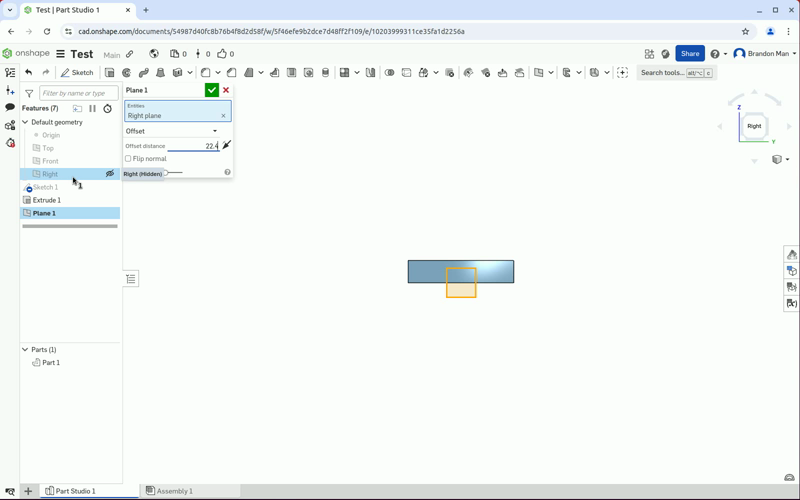
key(enter, 2)
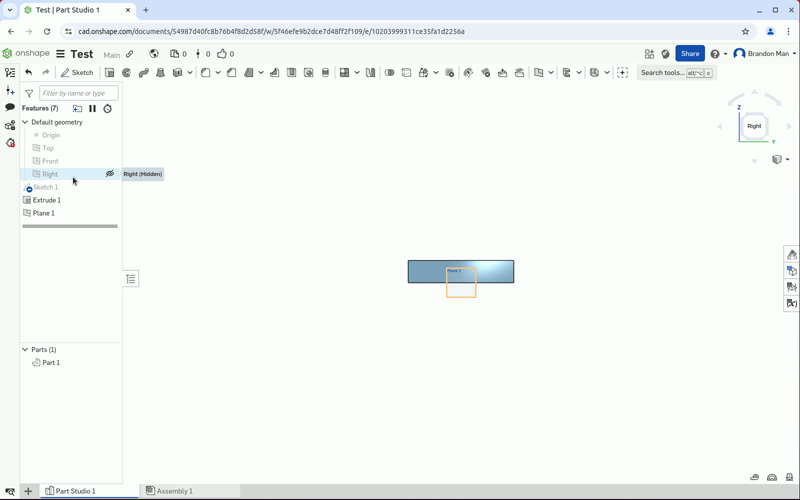
key(shift+s)
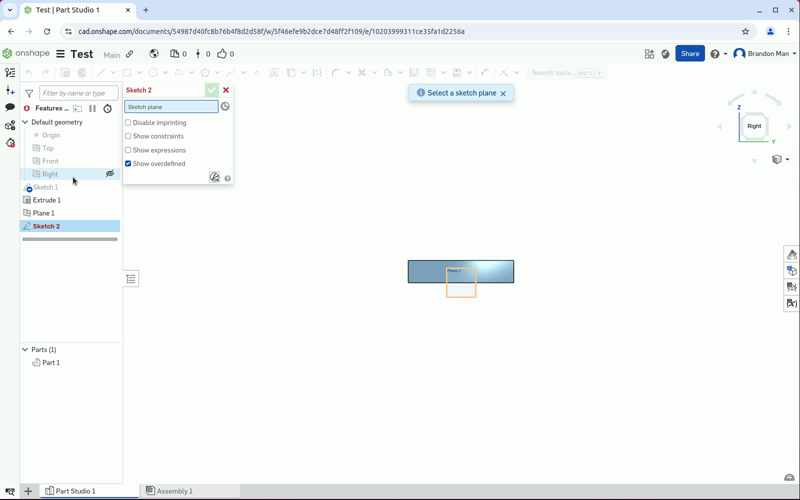
mouse_move(73, 215)
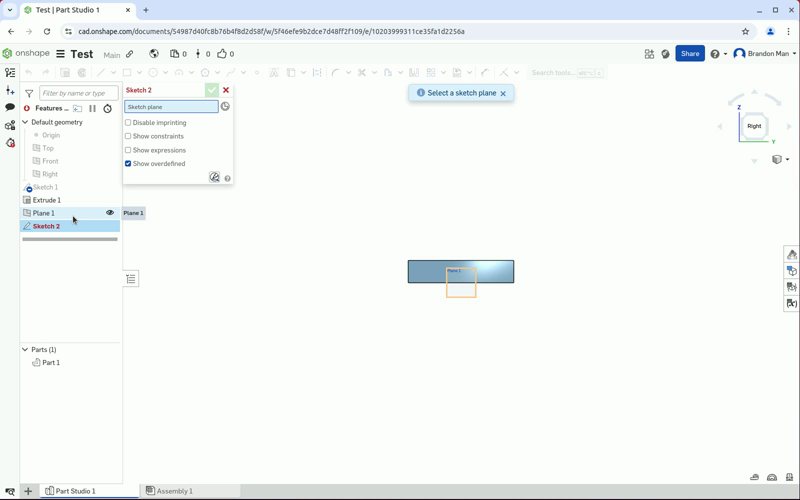
click(73, 215)
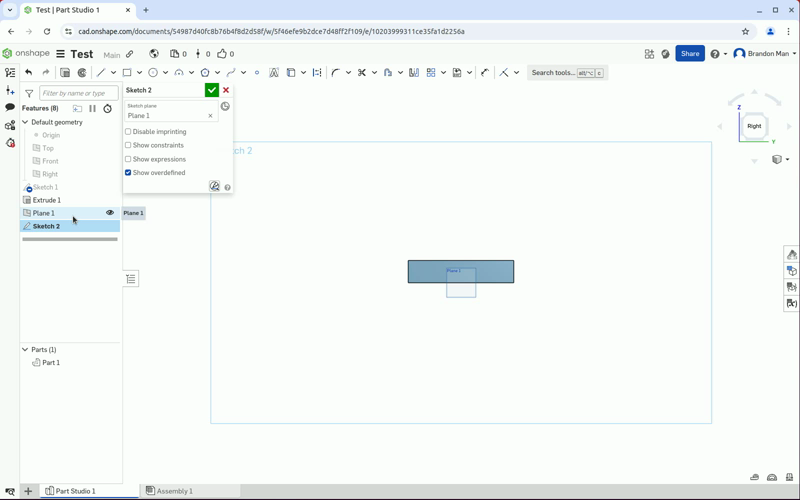
mouse_move(73, 352)
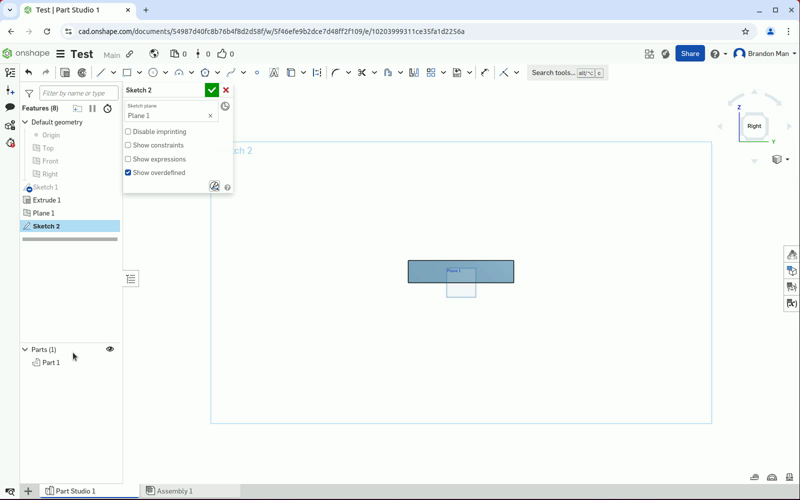
key(y)
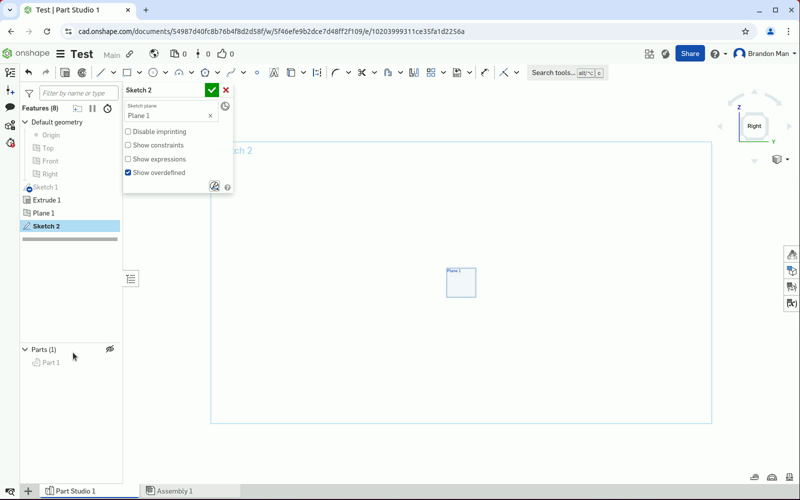
key(l)
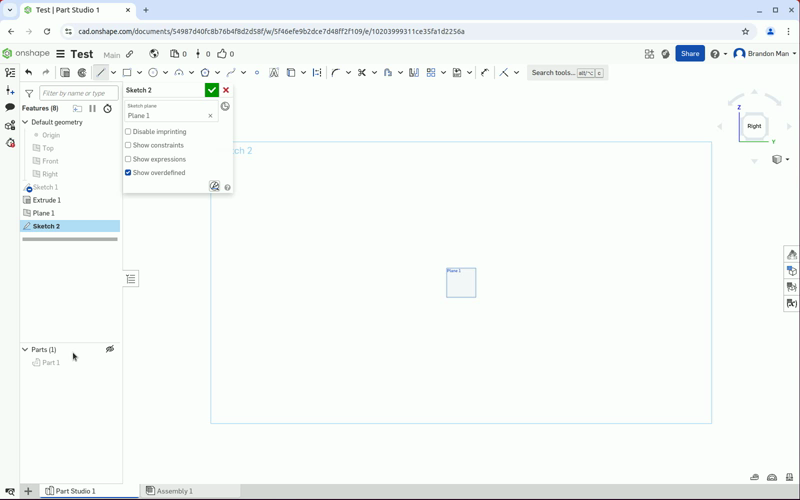
key_down(shift)
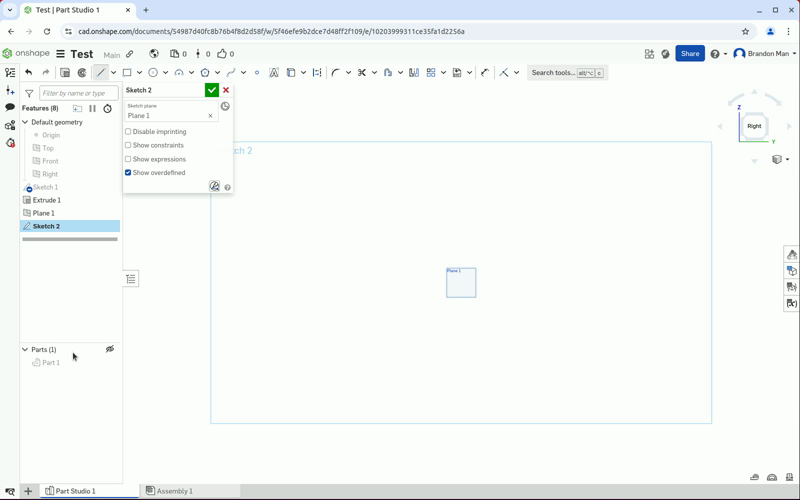
mouse_move(407, 282)
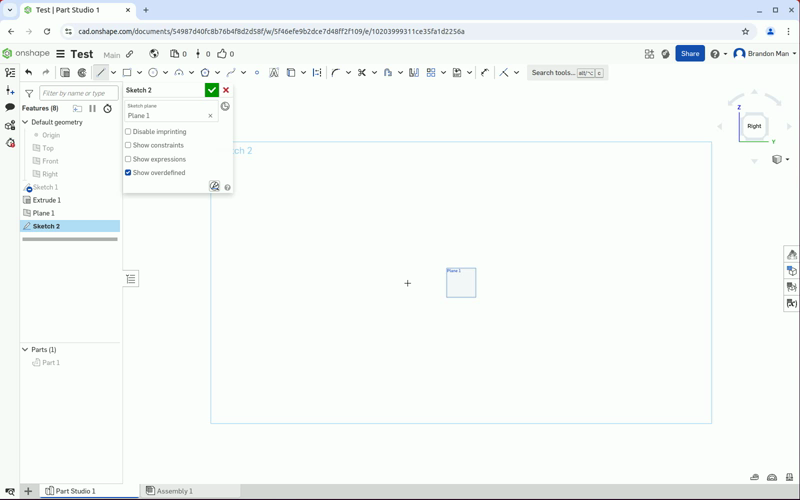
click(407, 282)
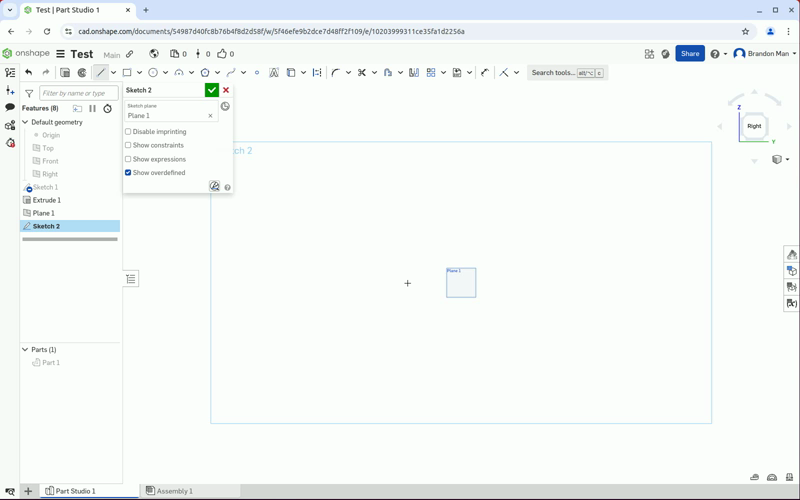
key_up(shift)
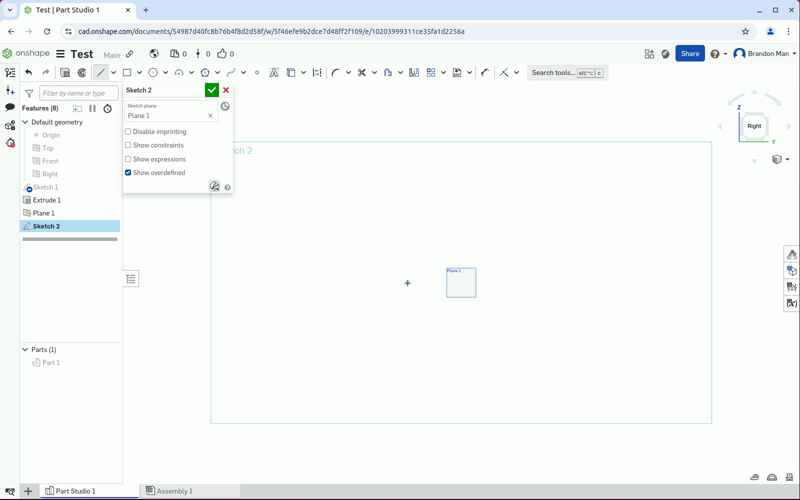
key_down(shift)
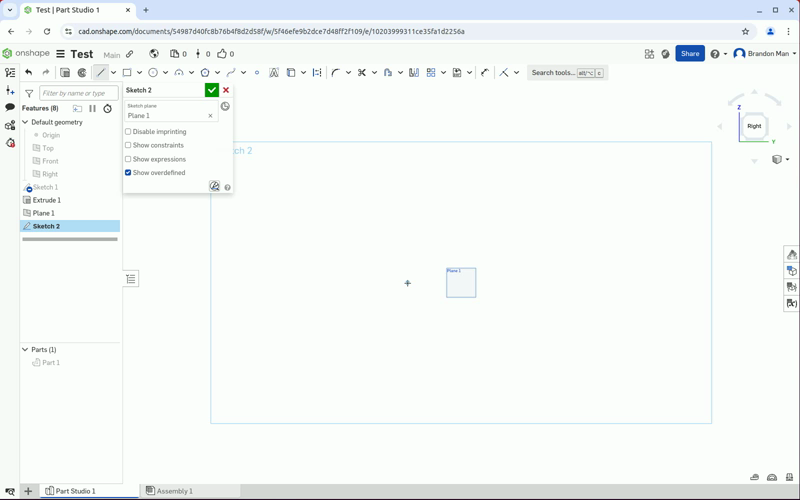
mouse_move(513, 282)
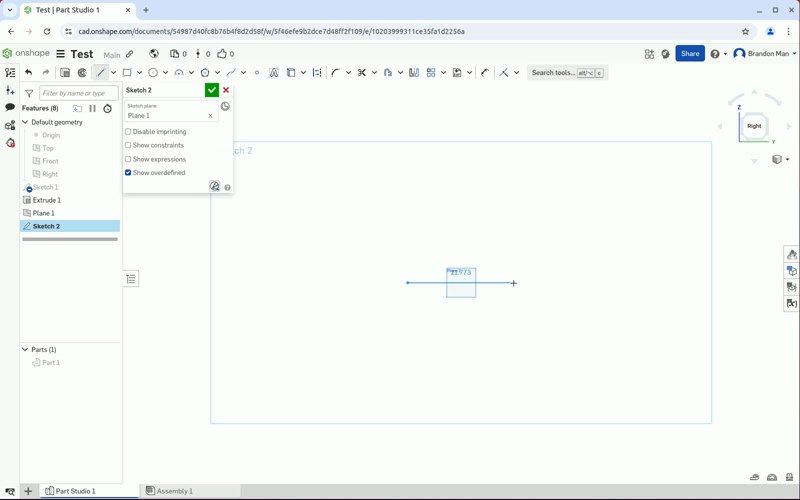
click(513, 282)
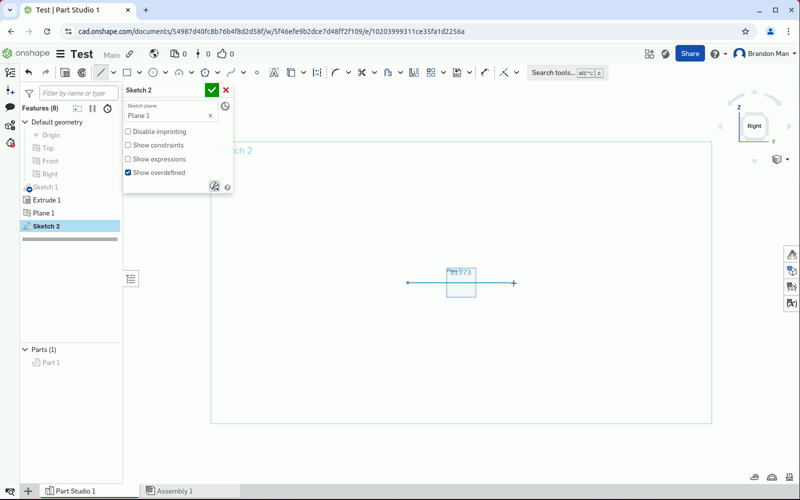
key_up(shift)
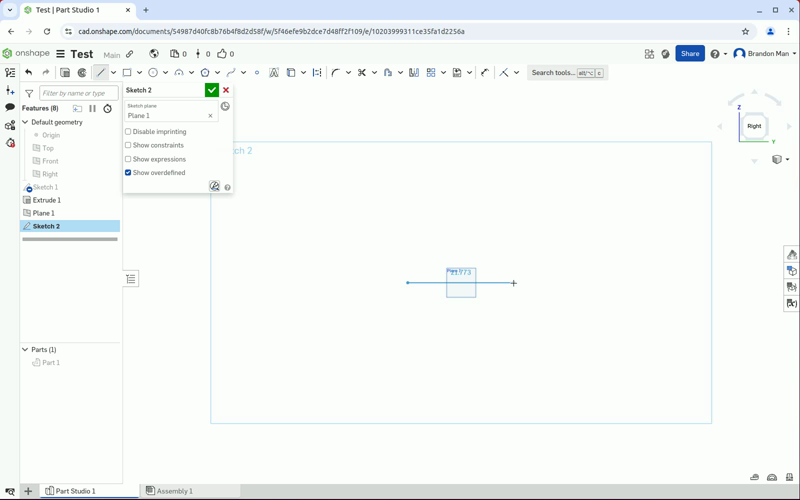
key_down(shift)
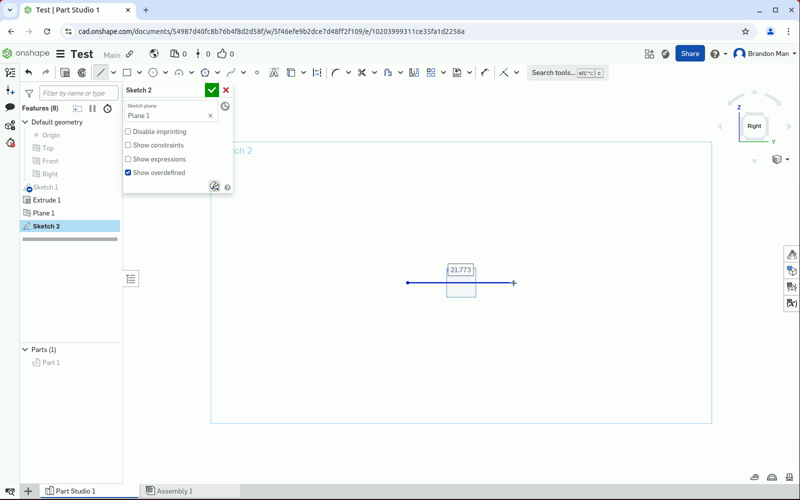
mouse_move(543, 282)
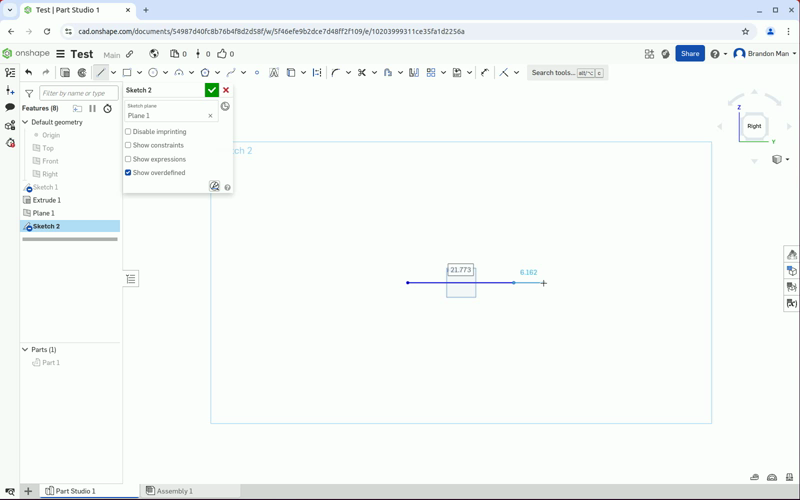
mouse_move(513, 260)
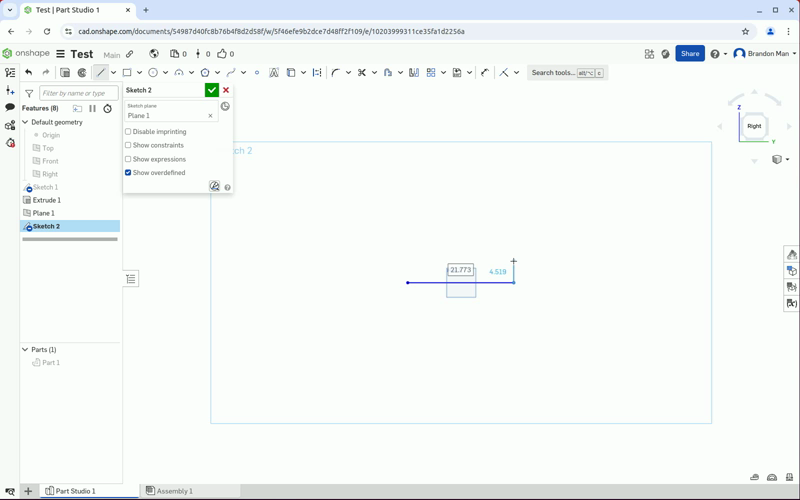
click(513, 260)
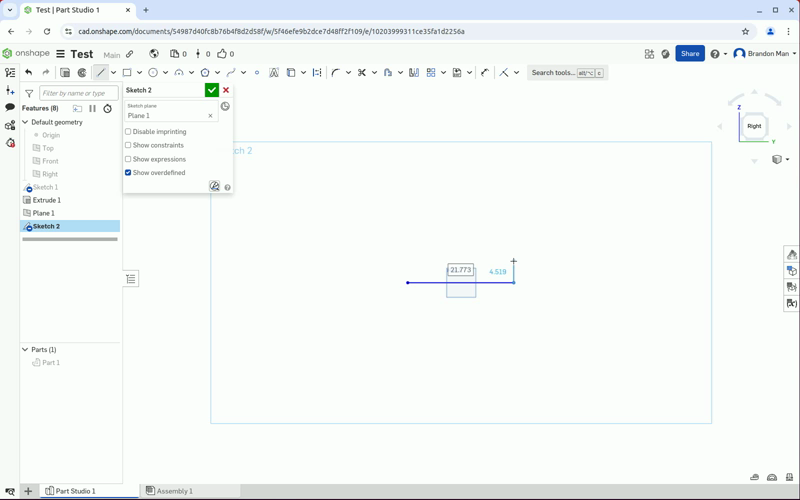
key_up(shift)
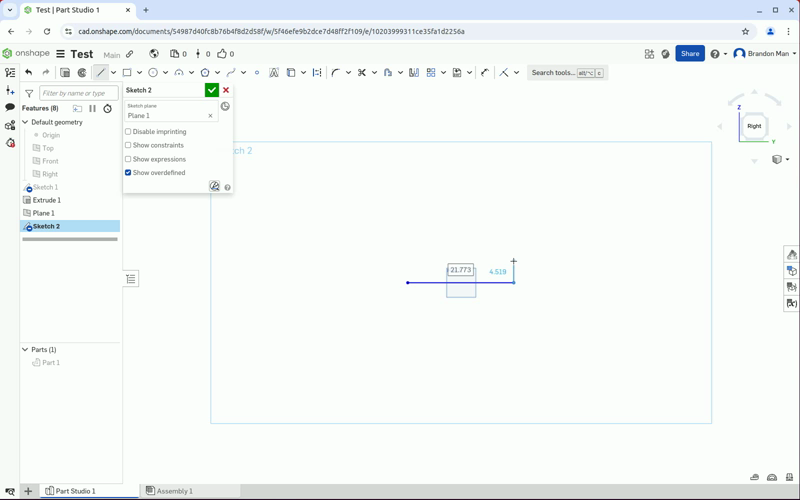
key_down(shift)
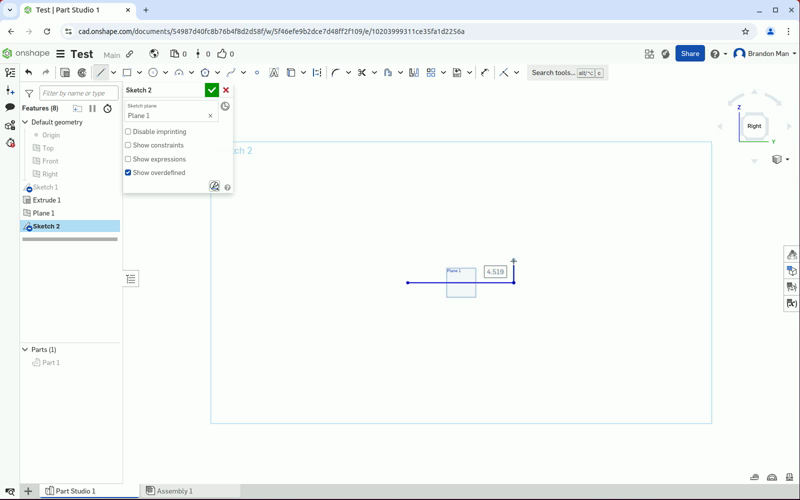
mouse_move(407, 260)
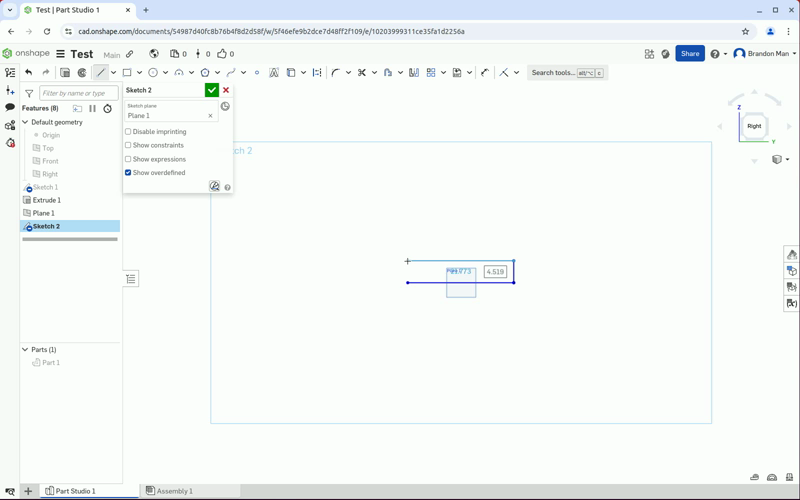
click(407, 260)
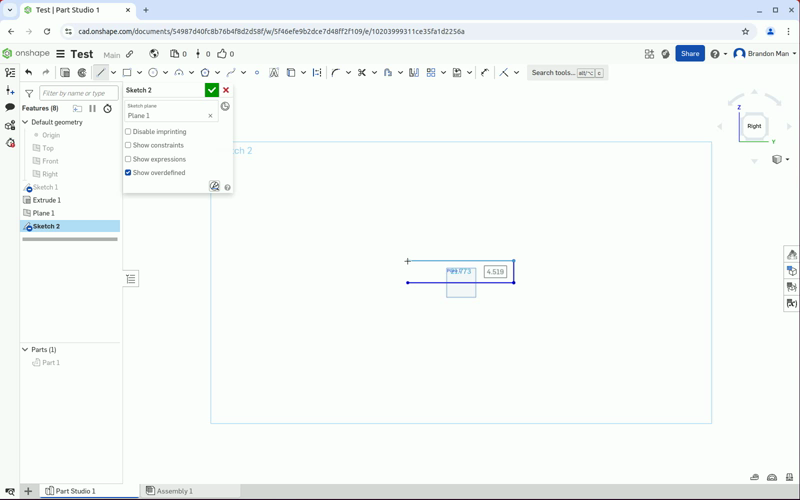
key_up(shift)
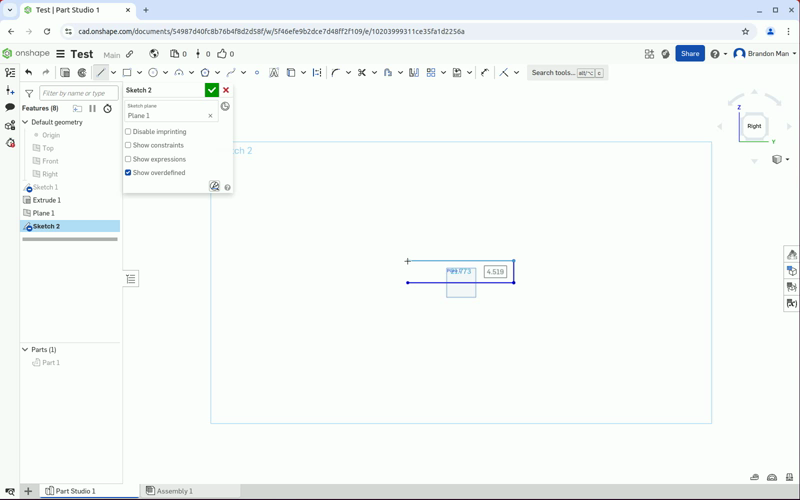
mouse_move(437, 260)
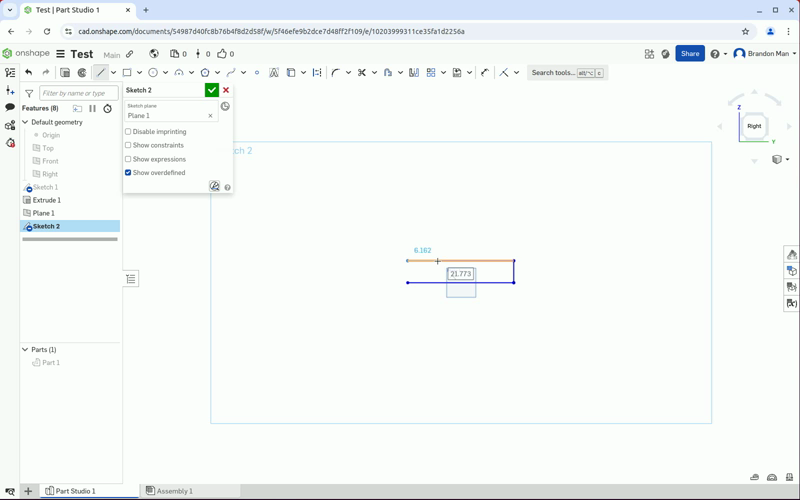
key_down(shift)
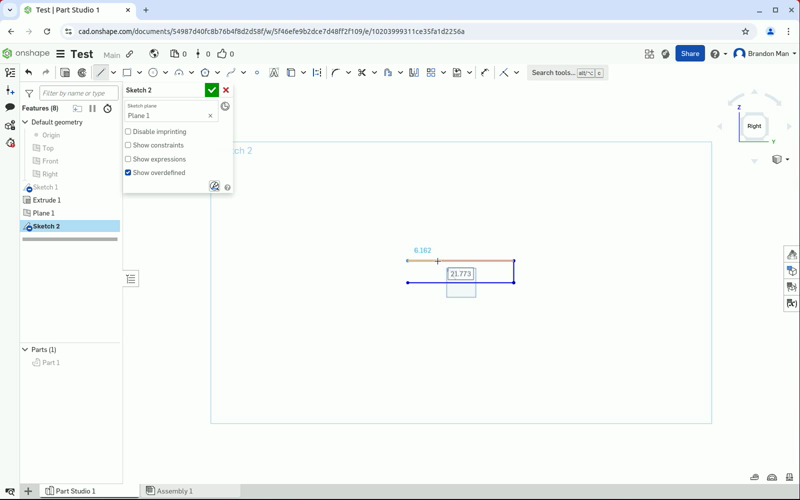
mouse_move(407, 282)
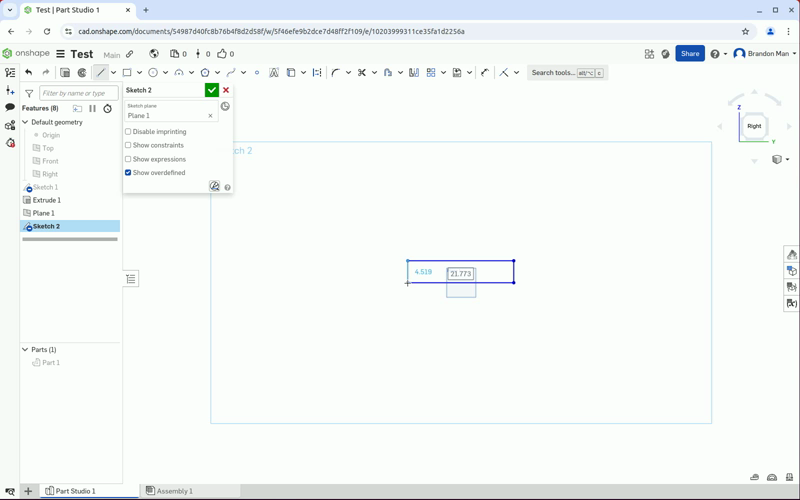
key_up(shift)
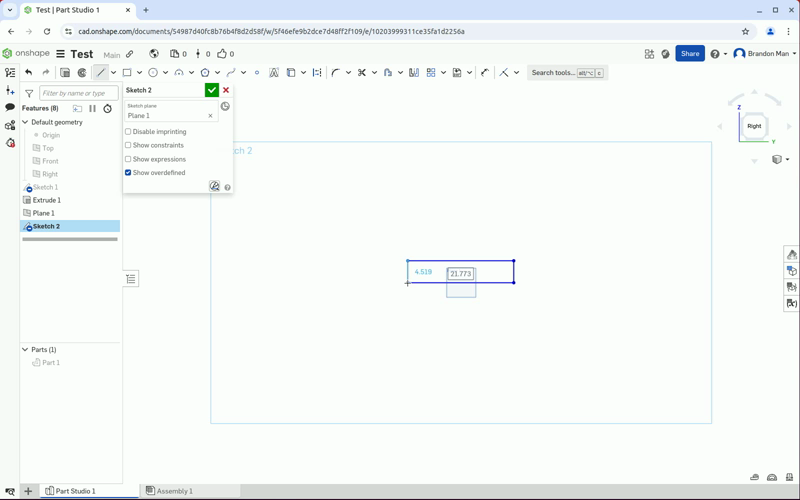
click(407, 282)
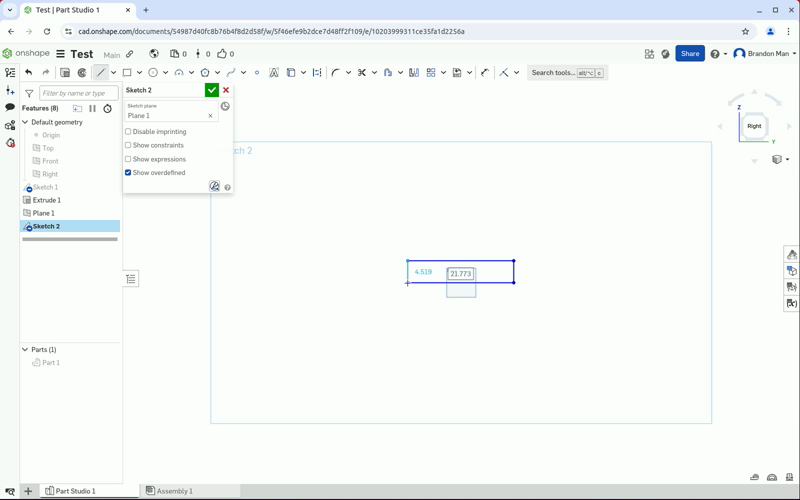
key(esc)
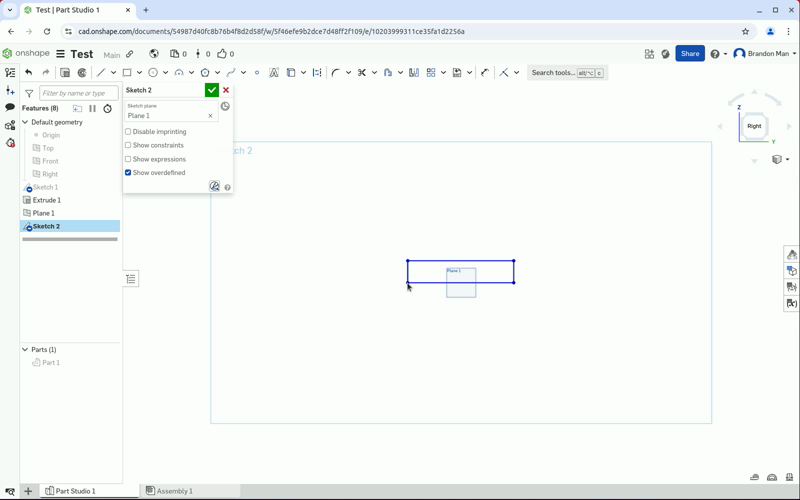
mouse_move(480, 276)
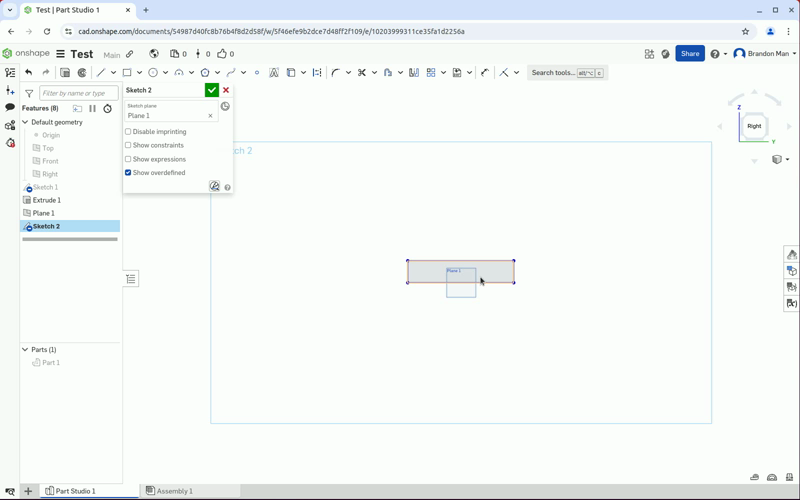
click(480, 276)
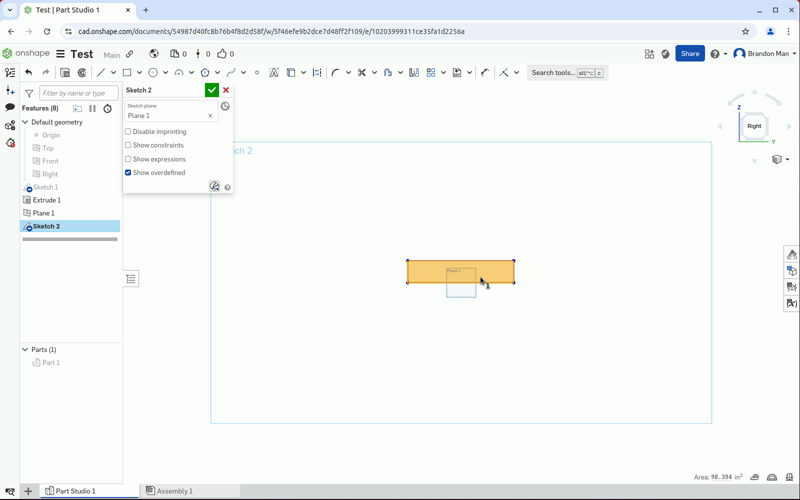
mouse_move(73, 352)
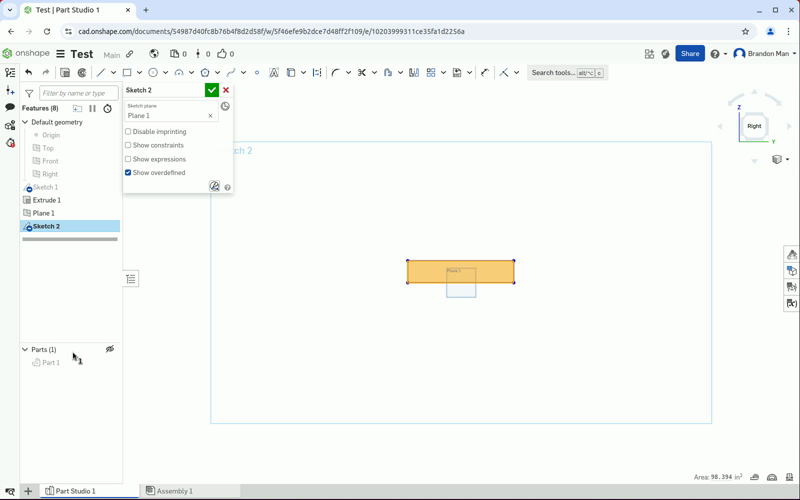
key(shift+y)
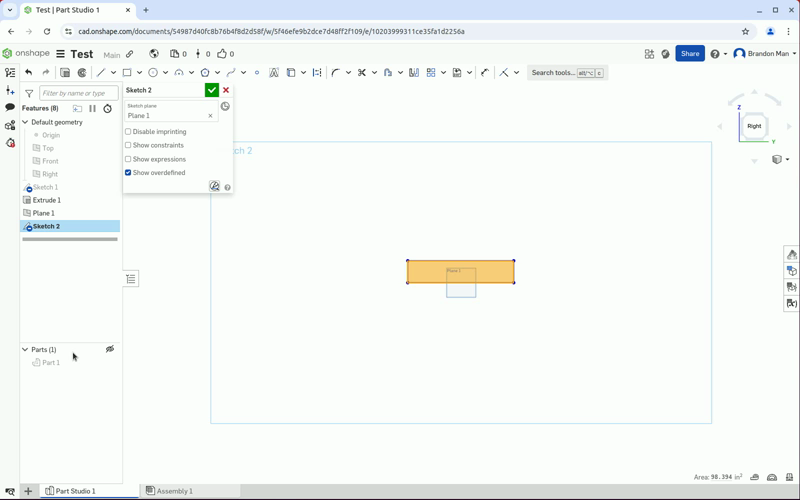
key(shift+e)
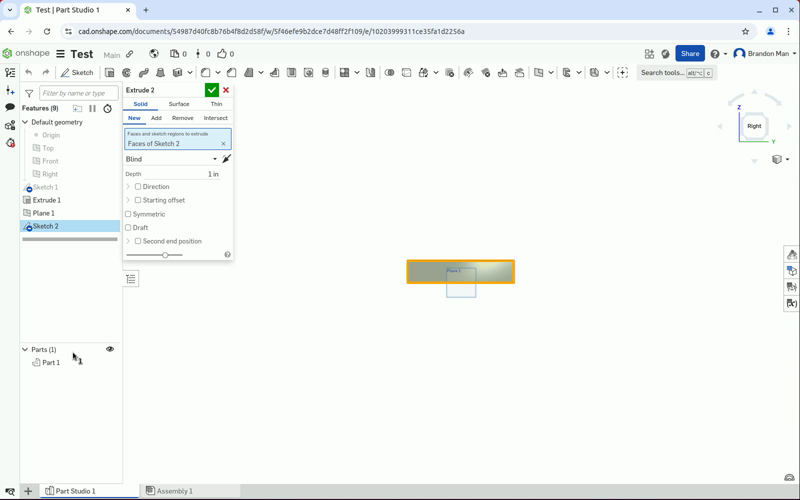
mouse_move(143, 106)
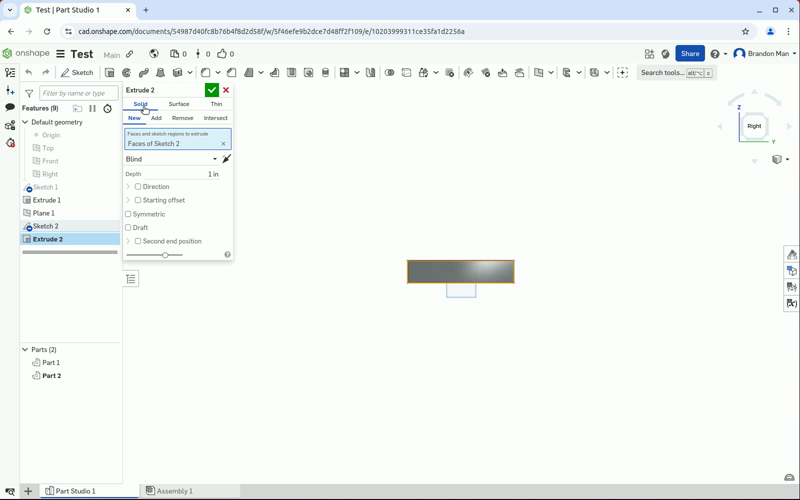
click(143, 106)
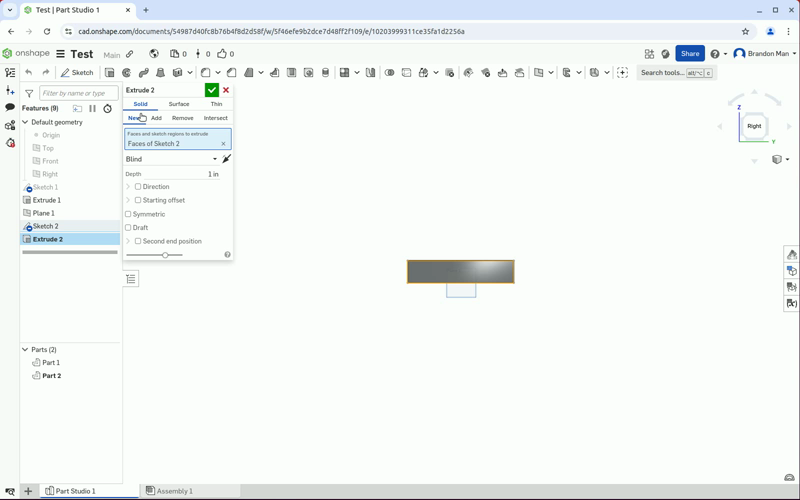
mouse_move(137, 120)
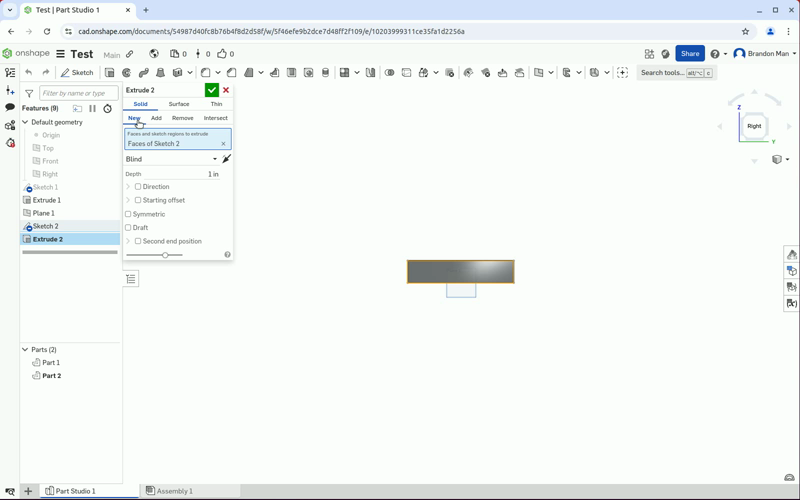
click(137, 120)
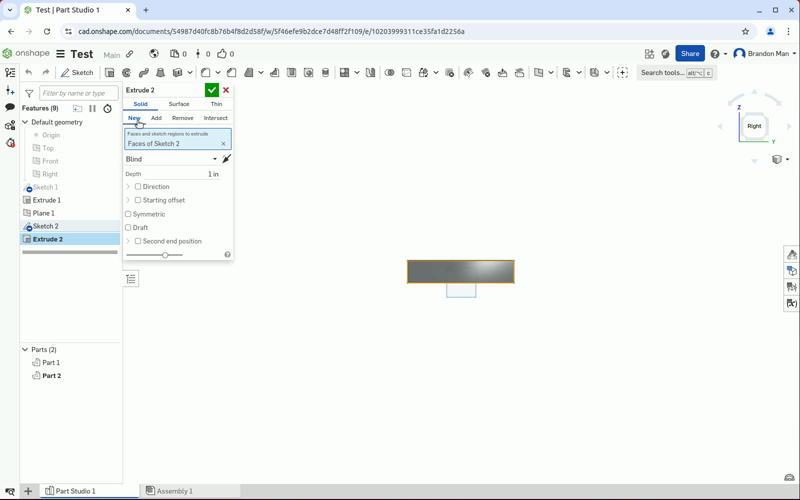
key(tab, 4)
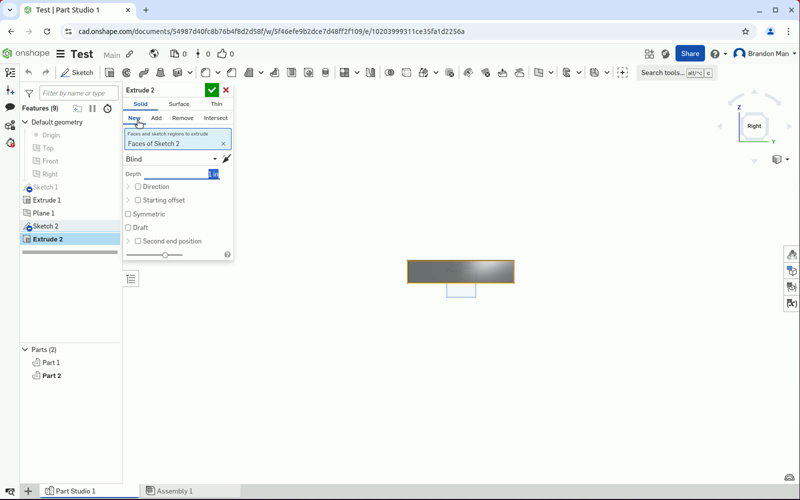
text(0.722)
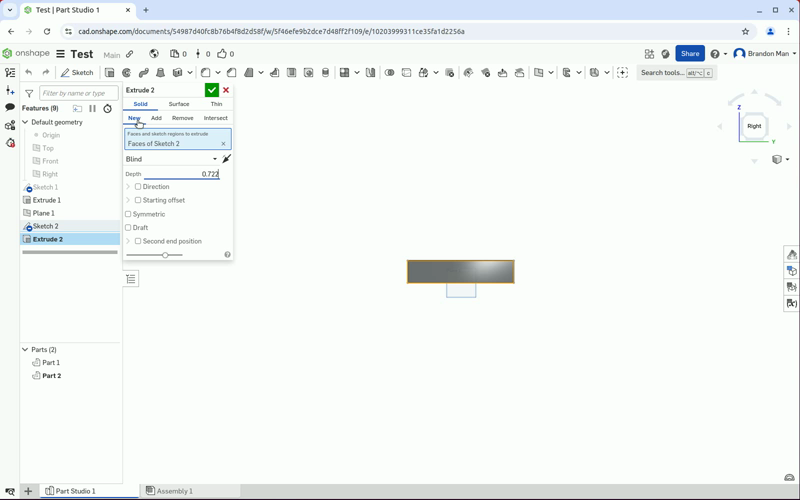
key(enter)
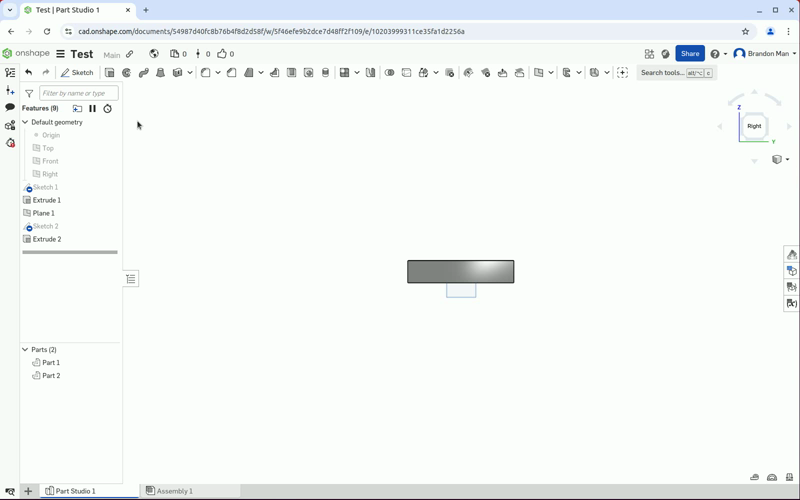
key(shift+h)
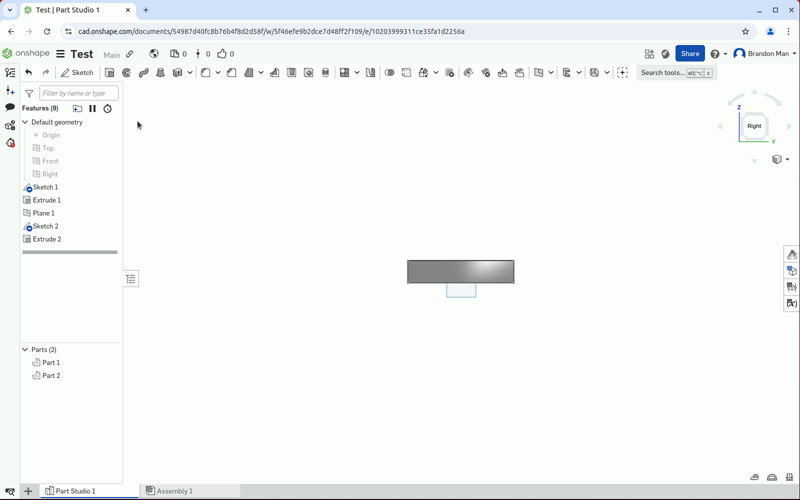
key(shift+h)
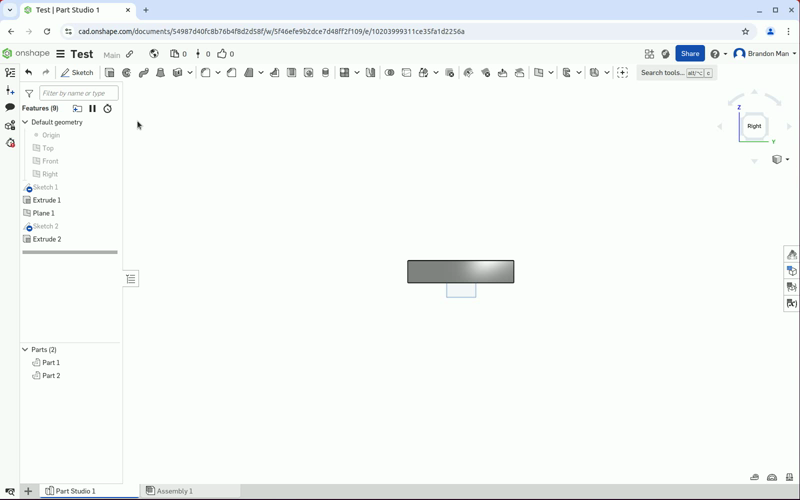
mouse_move(73, 189)
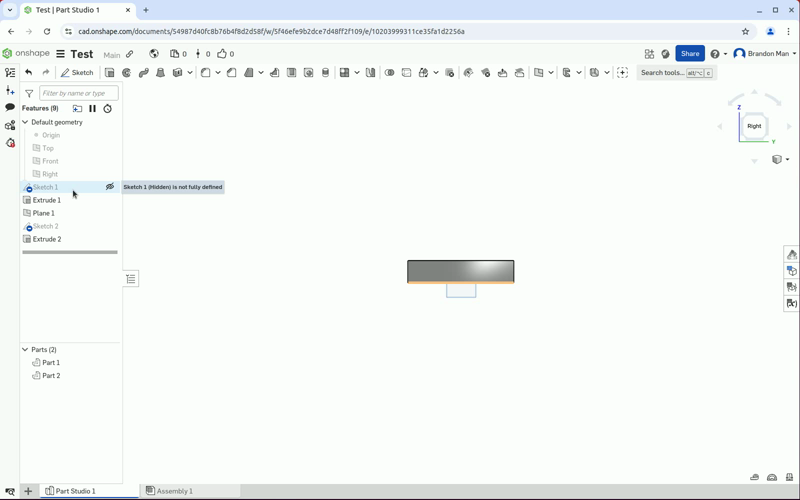
click(73, 189)
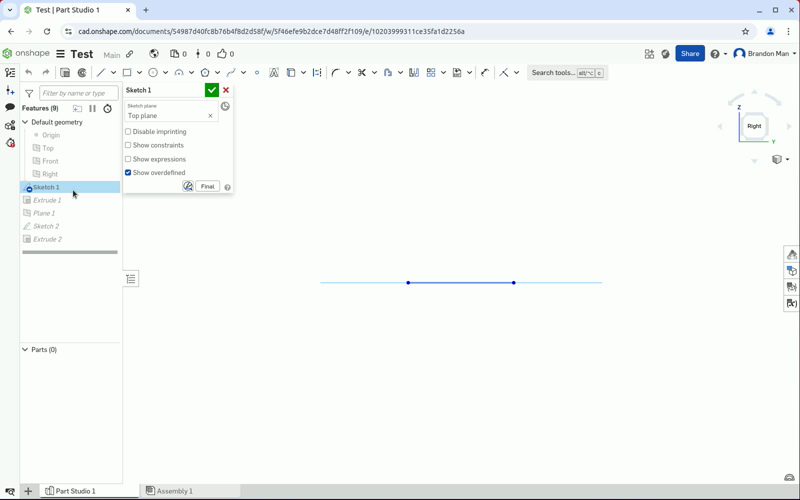
mouse_move(229, 92)
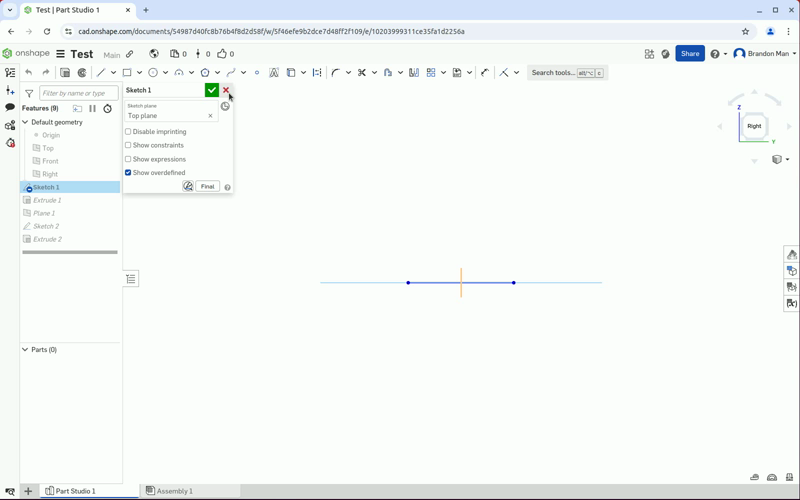
click(229, 92)
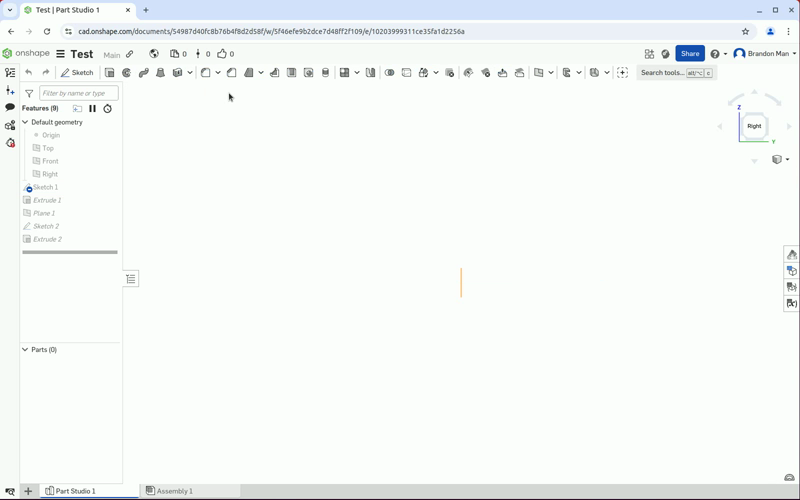
key(shift+s)
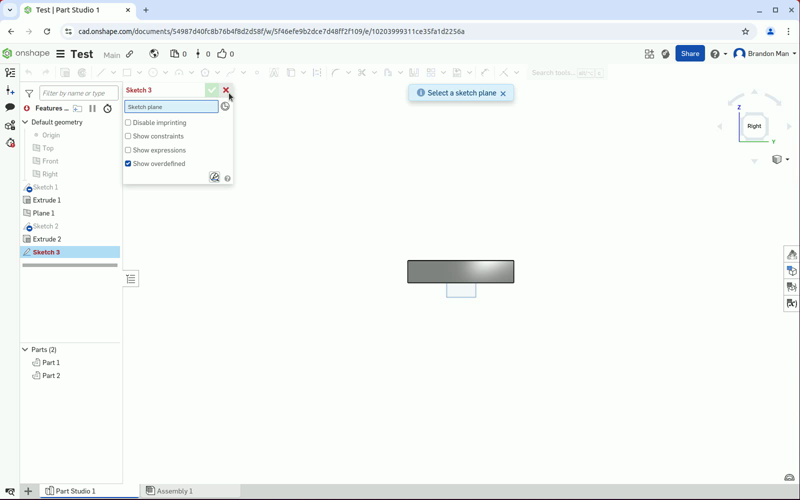
mouse_move(73, 215)
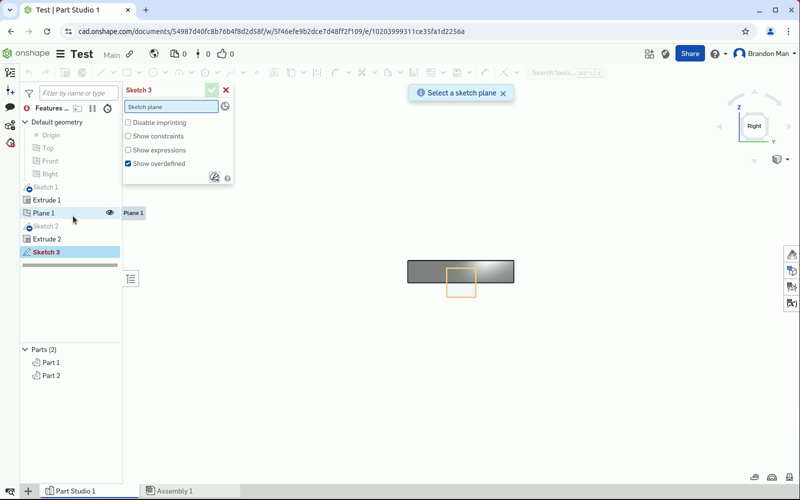
click(73, 215)
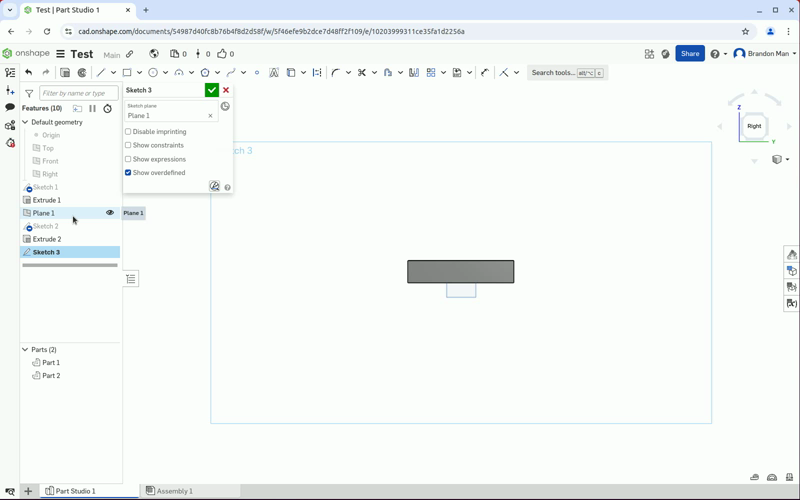
mouse_move(73, 352)
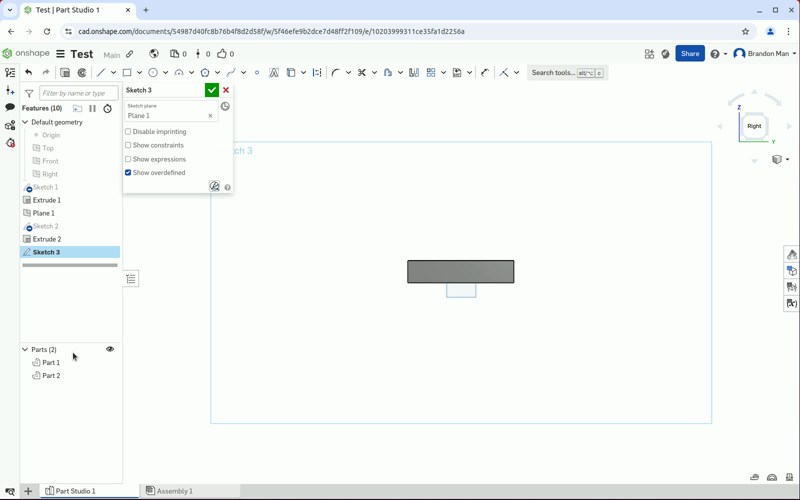
key(y)
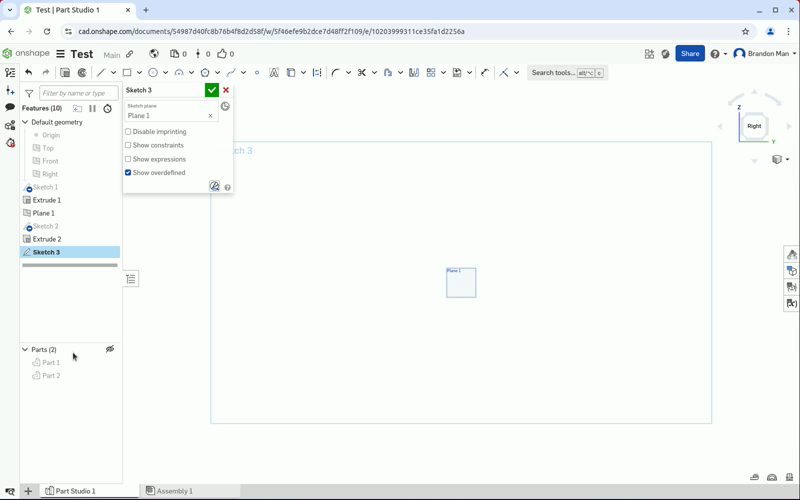
key(l)
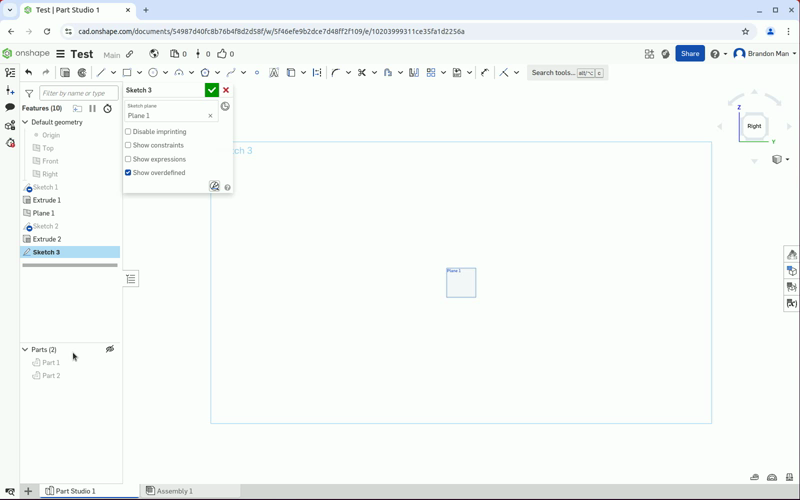
key_down(shift)
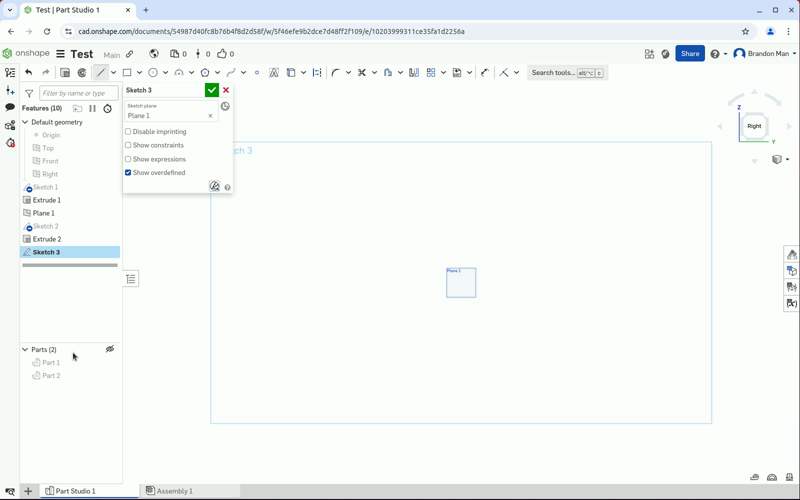
mouse_move(407, 260)
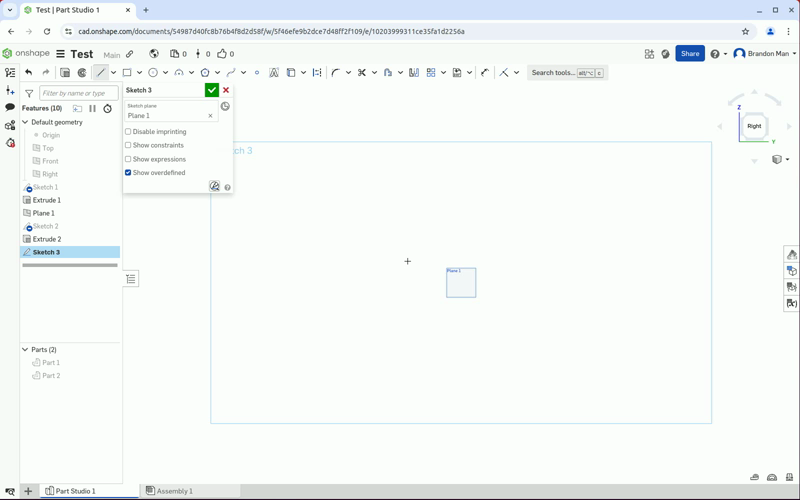
click(407, 260)
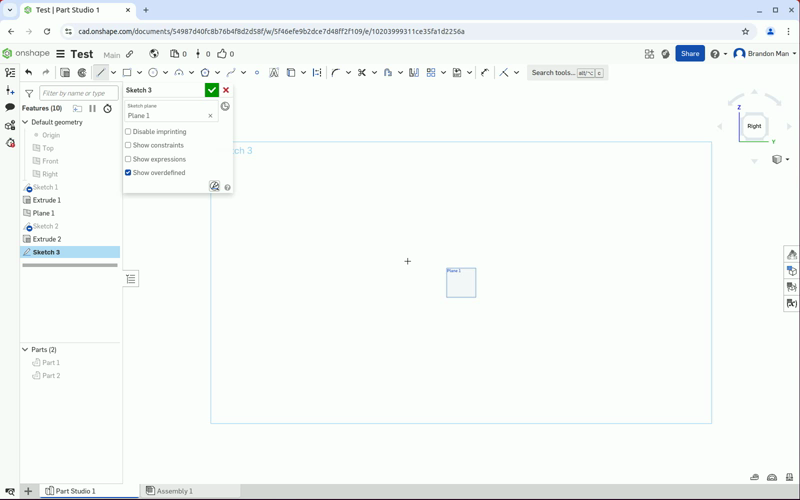
key_up(shift)
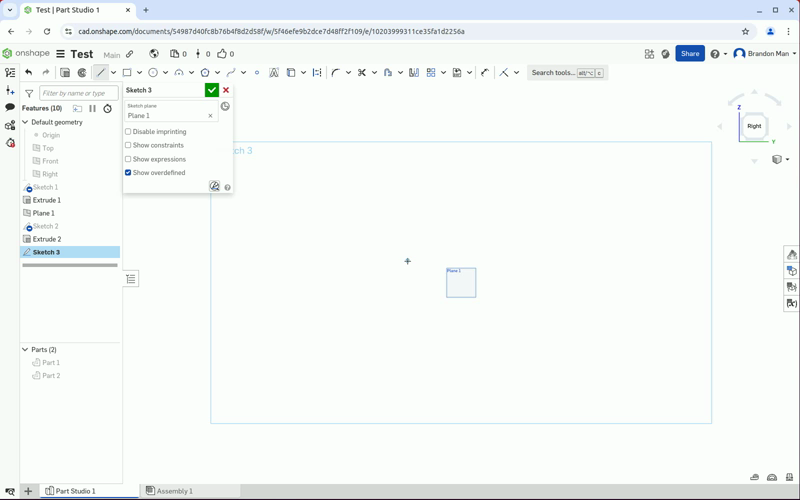
key_down(shift)
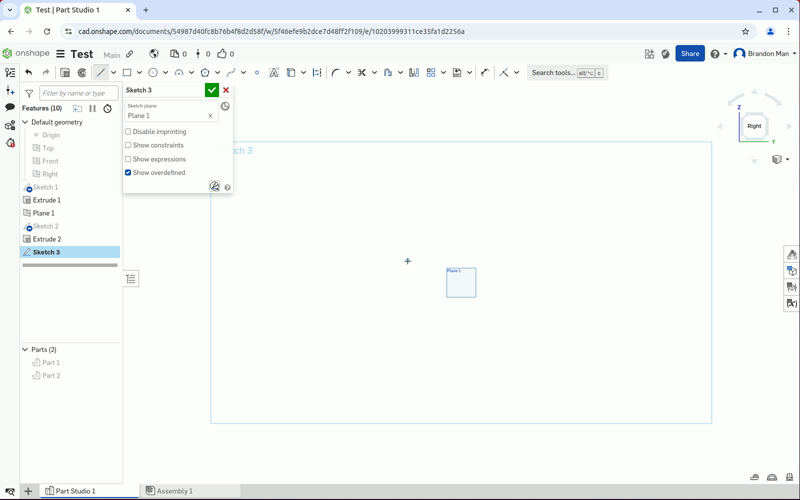
mouse_move(513, 260)
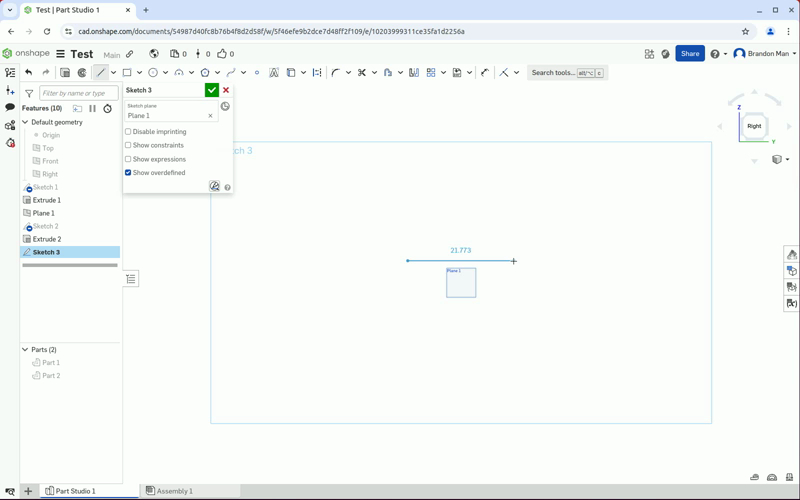
click(513, 260)
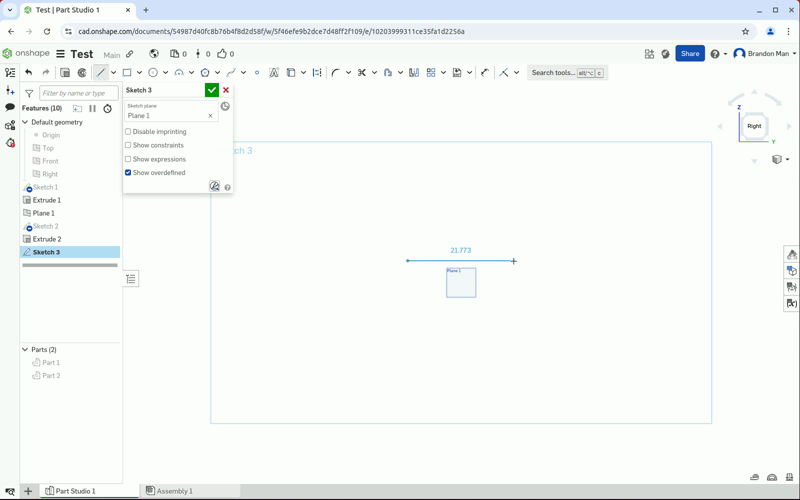
key_up(shift)
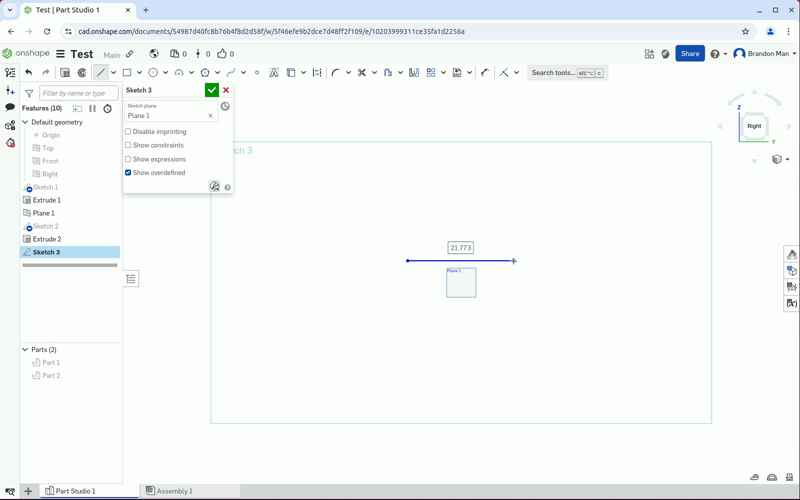
key_down(shift)
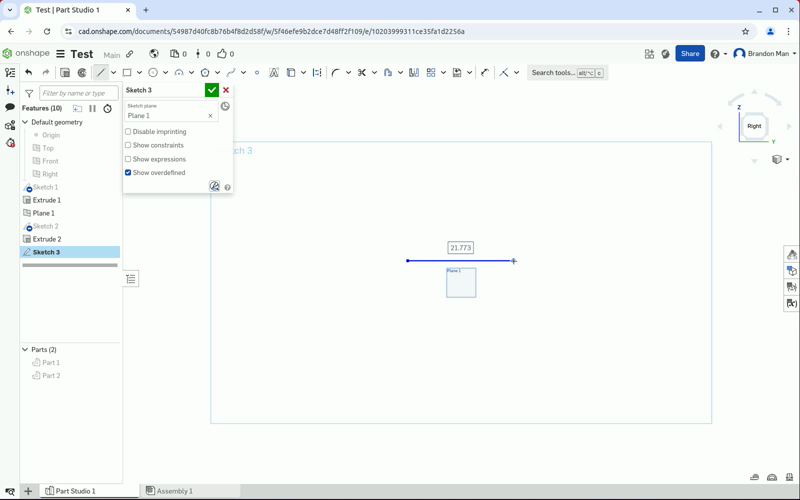
mouse_move(543, 260)
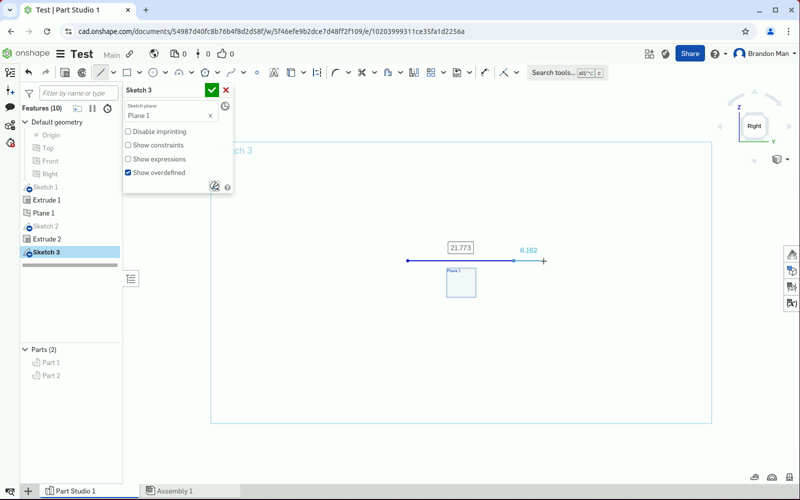
mouse_move(513, 257)
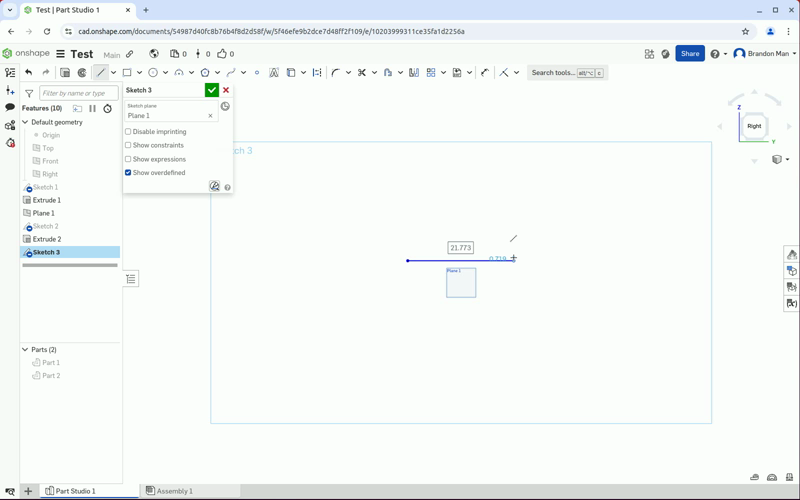
scroll(6)
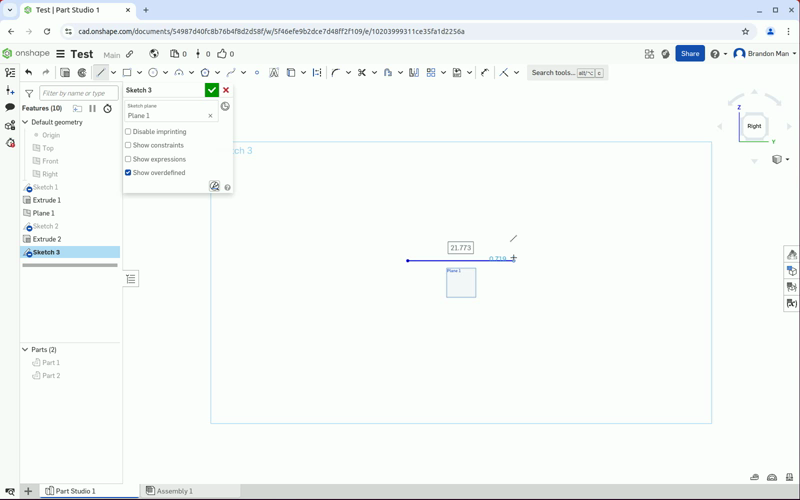
scroll(6)
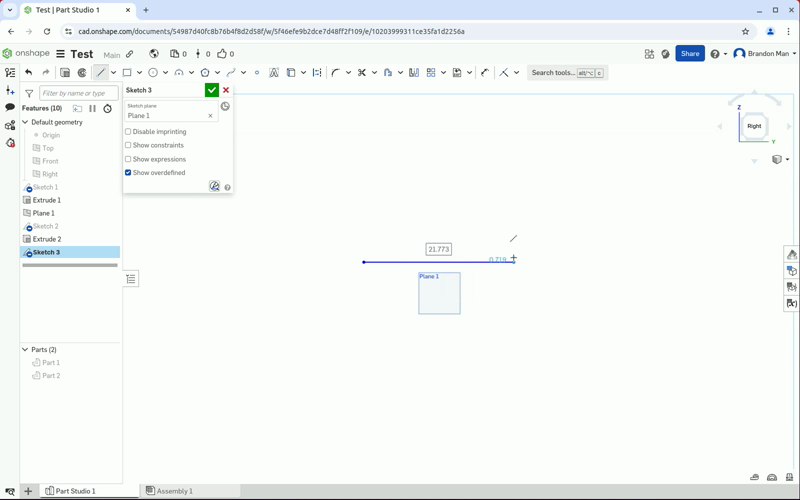
scroll(6)
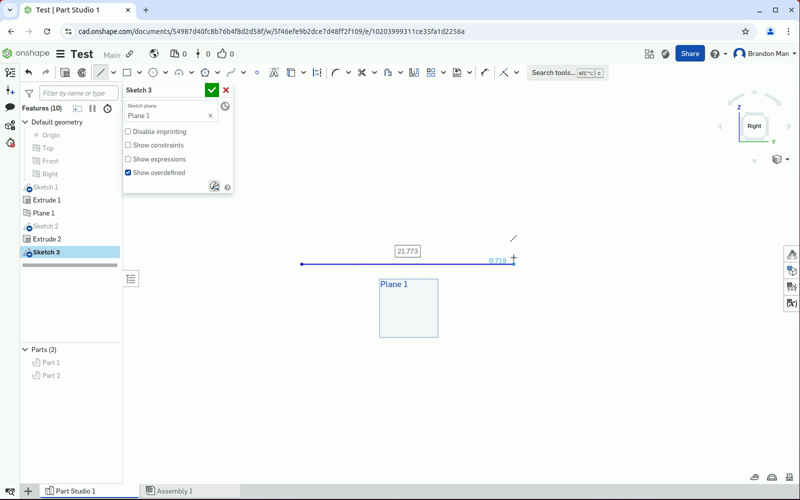
scroll(6)
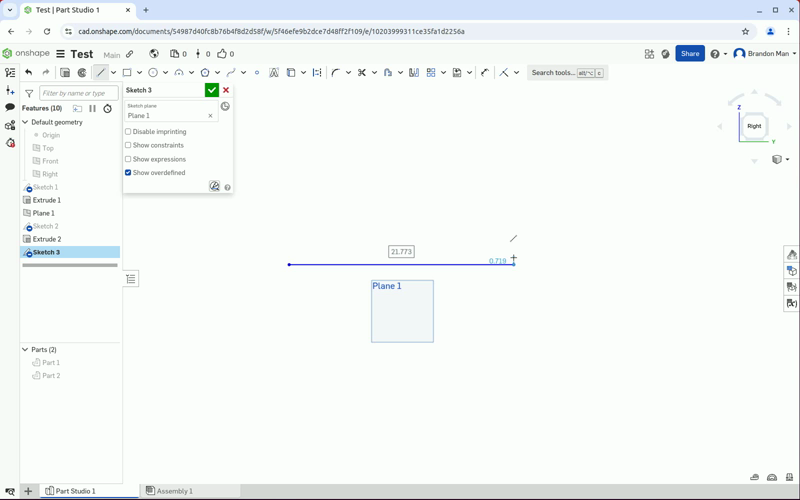
scroll(6)
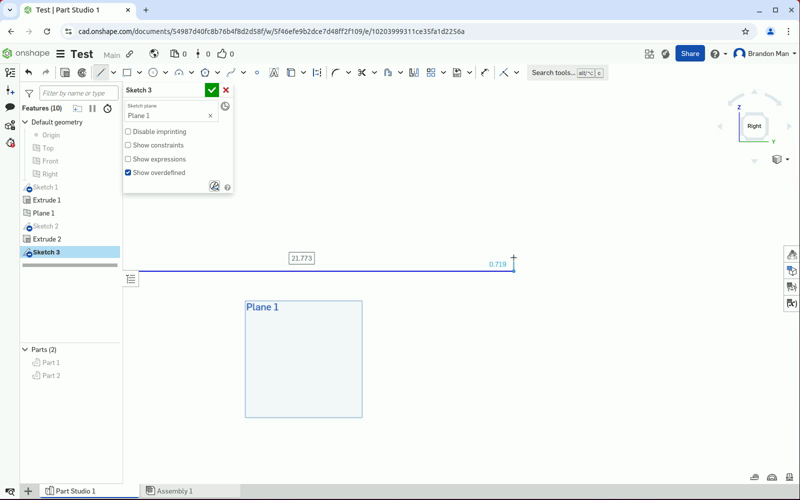
scroll(6)
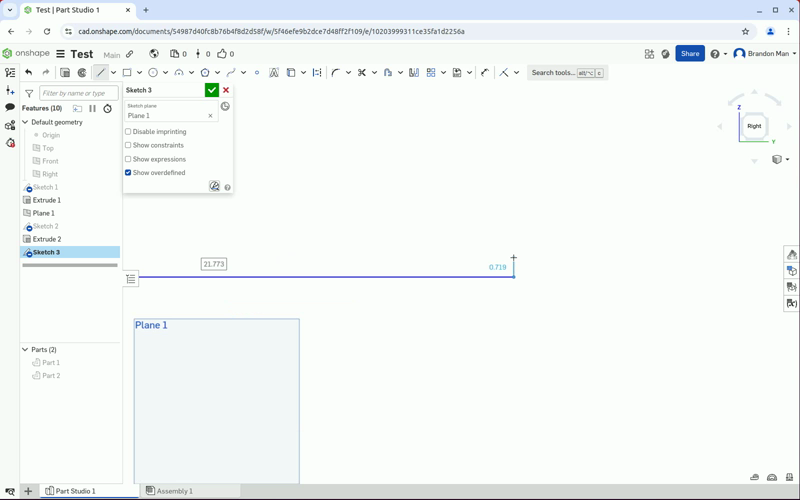
scroll(6)
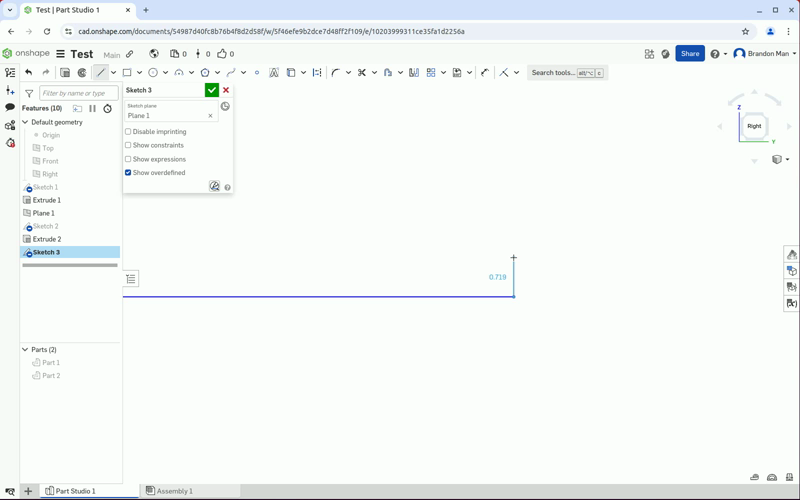
click(513, 257)
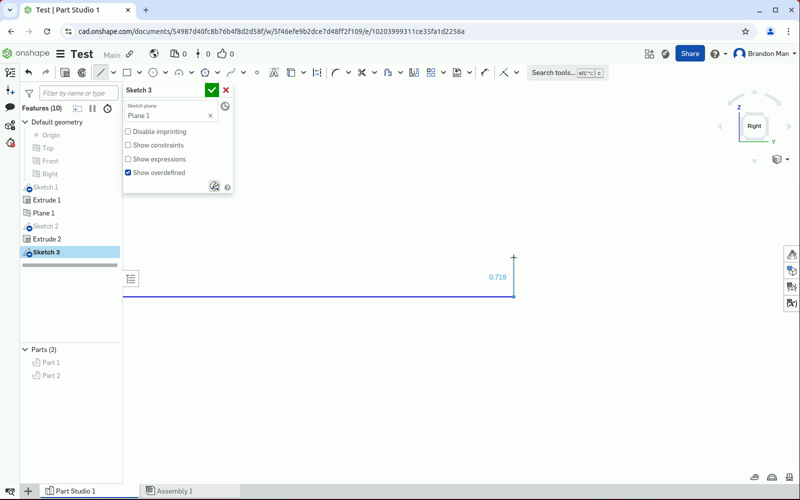
scroll(-6)
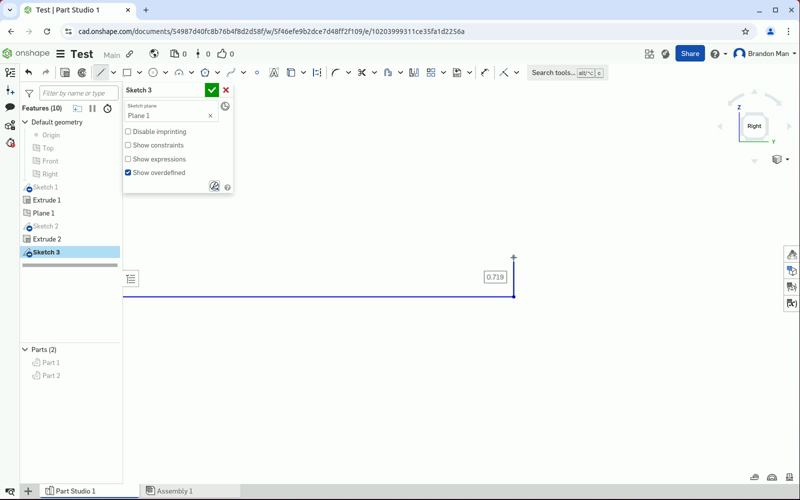
scroll(-6)
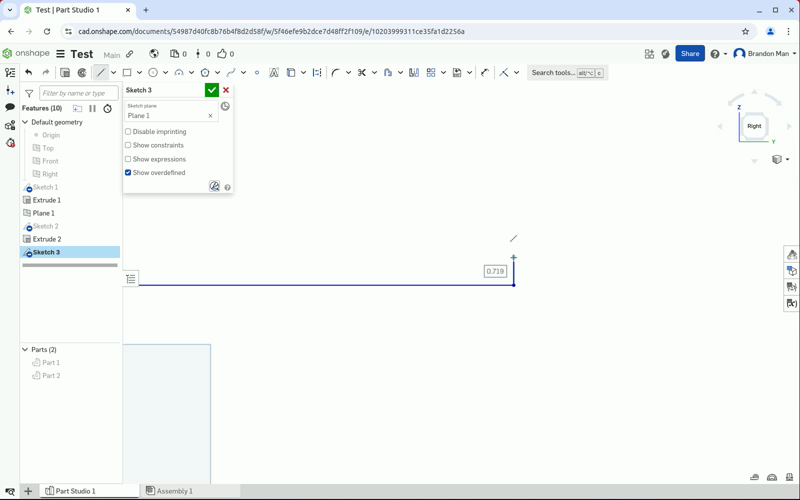
scroll(-6)
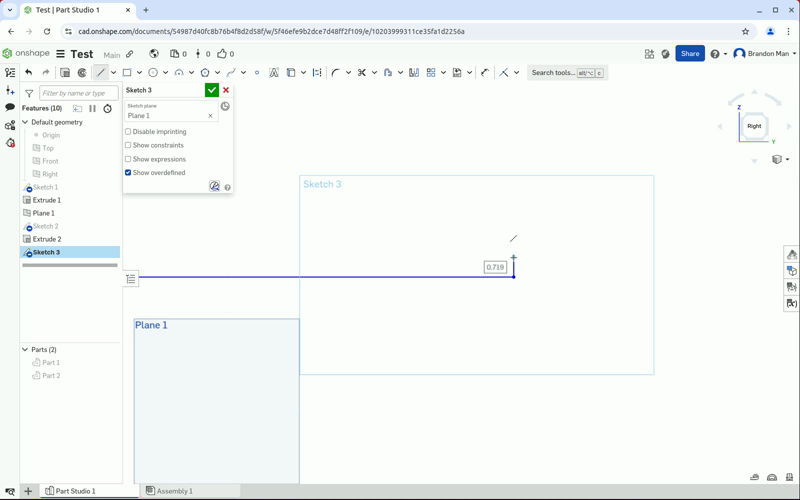
scroll(-6)
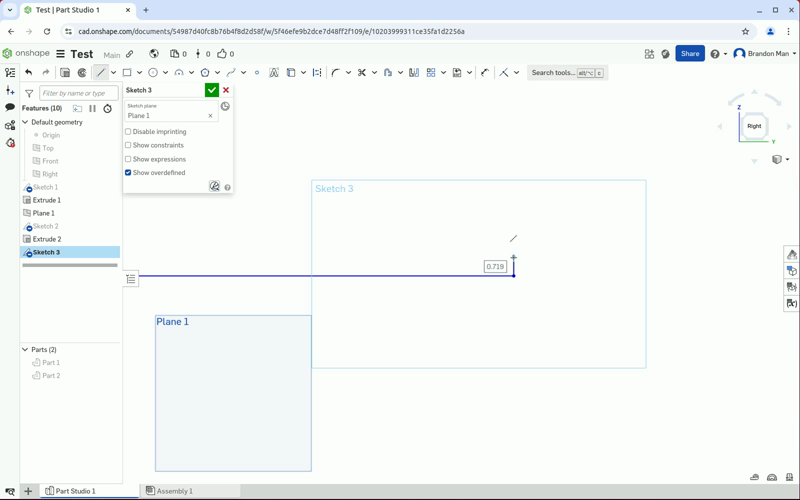
scroll(-6)
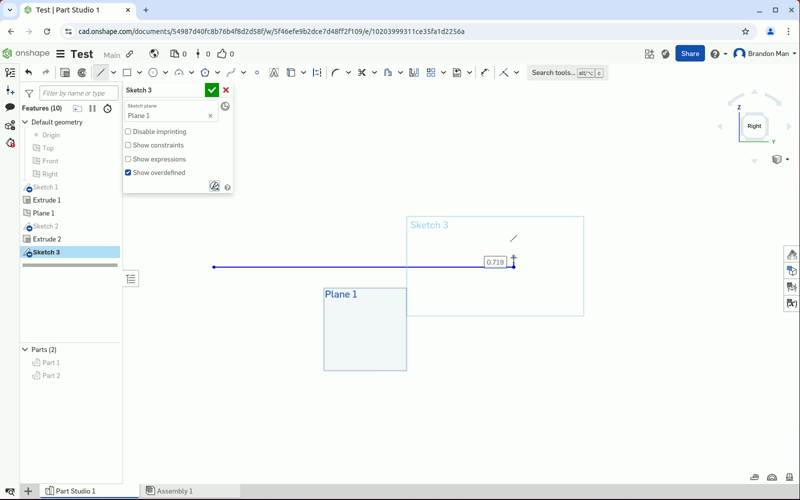
scroll(-6)
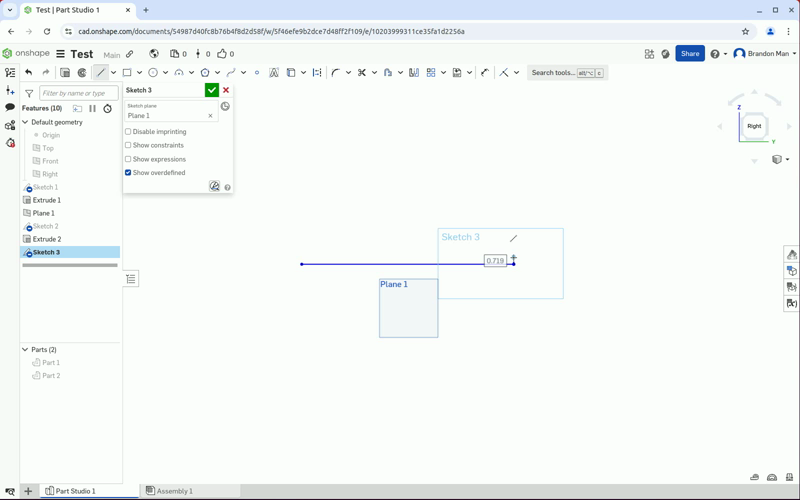
scroll(-6)
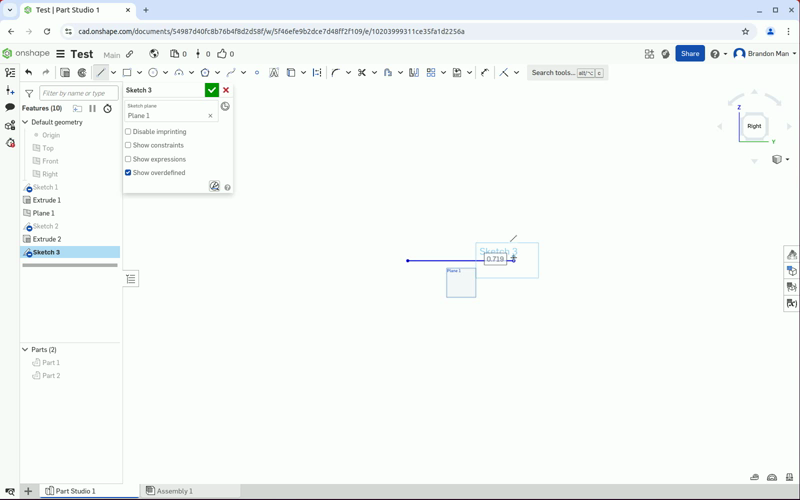
key_up(shift)
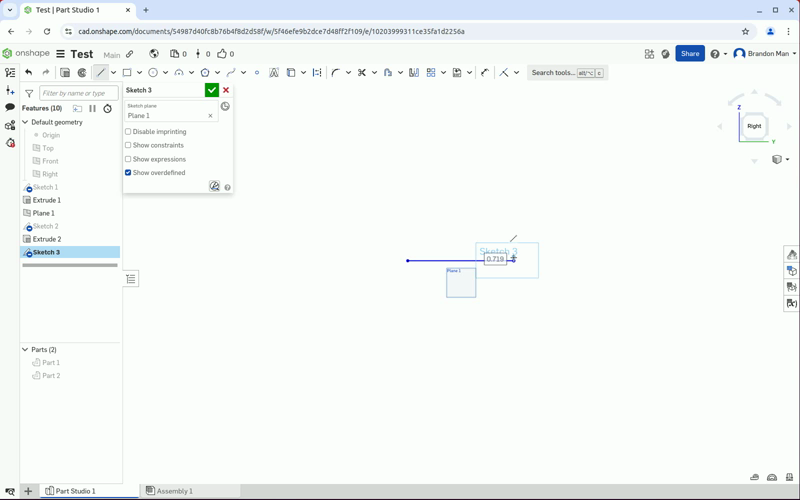
key_down(shift)
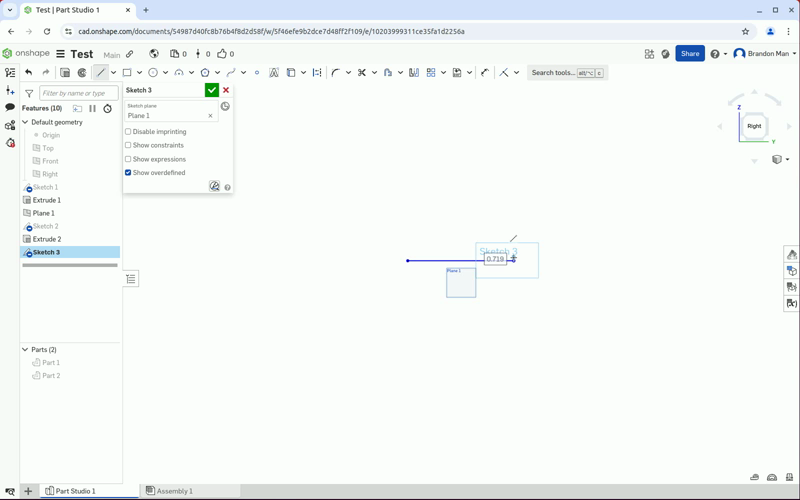
mouse_move(407, 257)
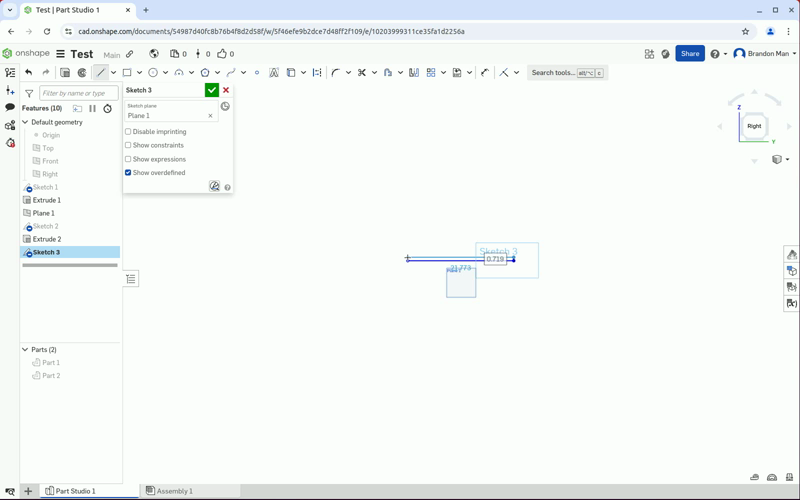
scroll(6)
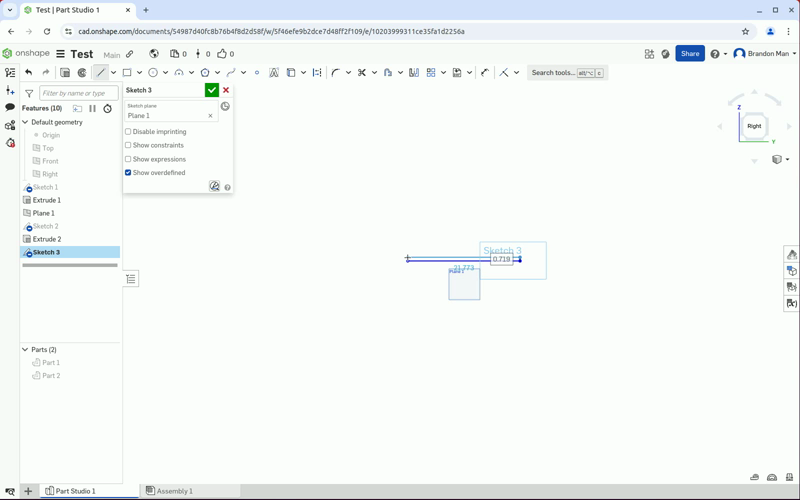
scroll(6)
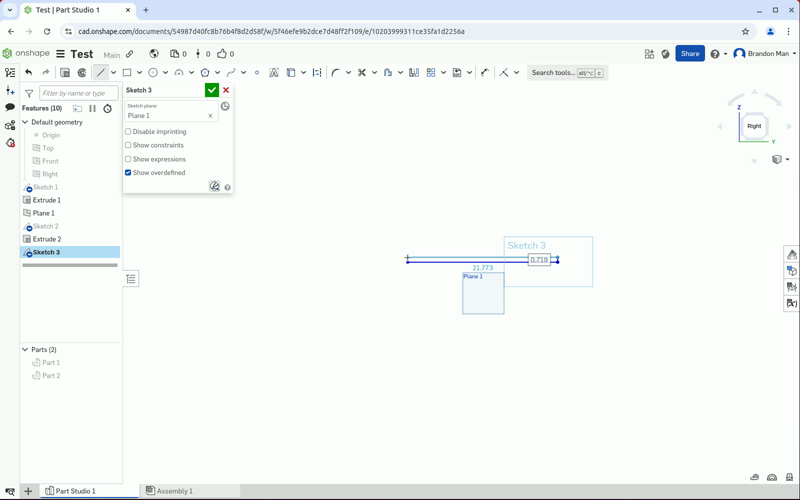
scroll(6)
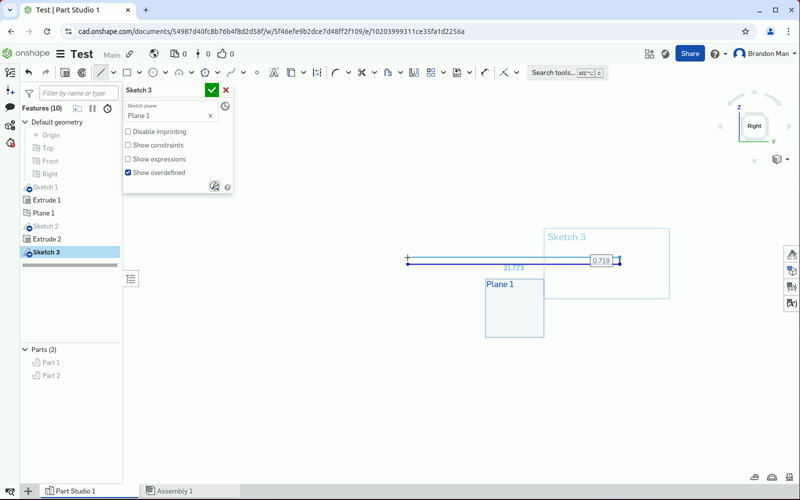
scroll(6)
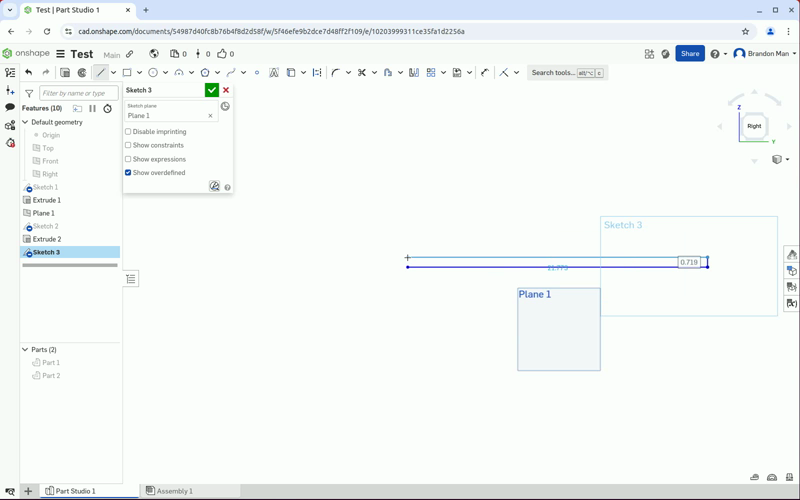
scroll(6)
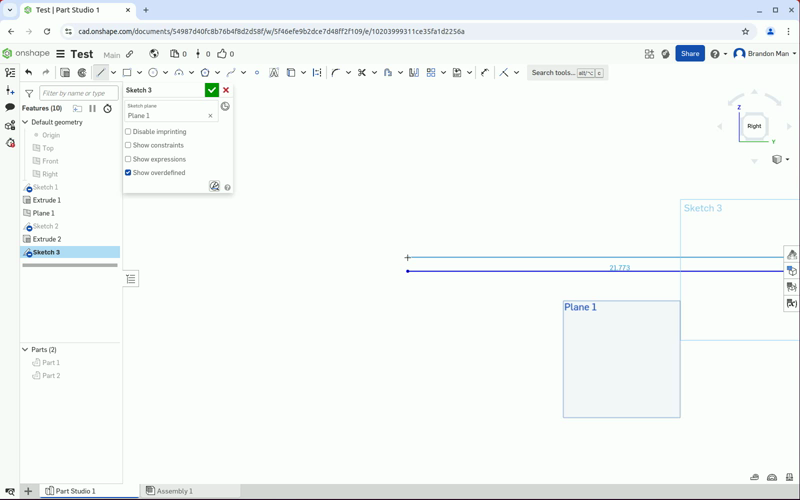
scroll(6)
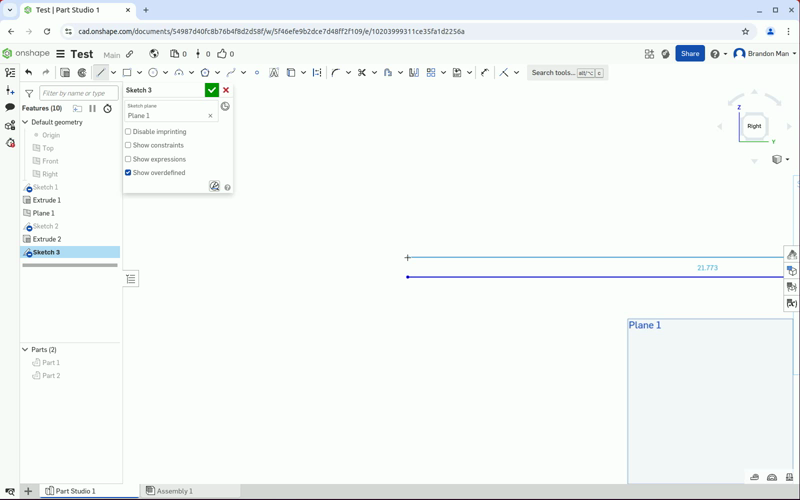
scroll(6)
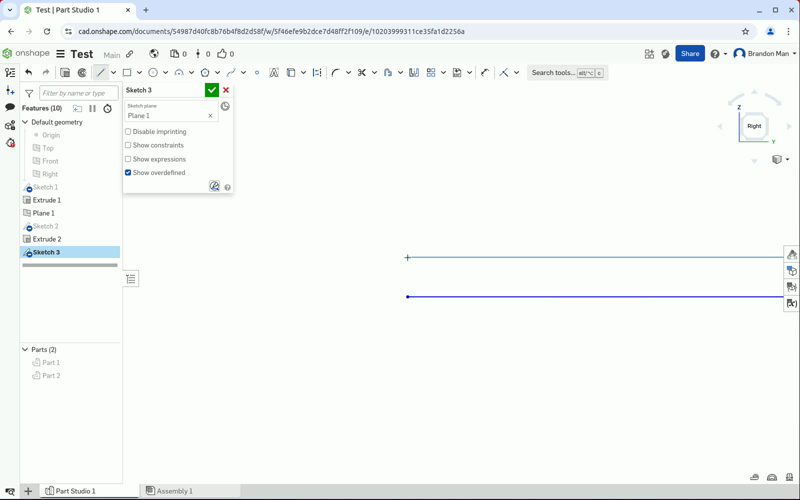
click(407, 257)
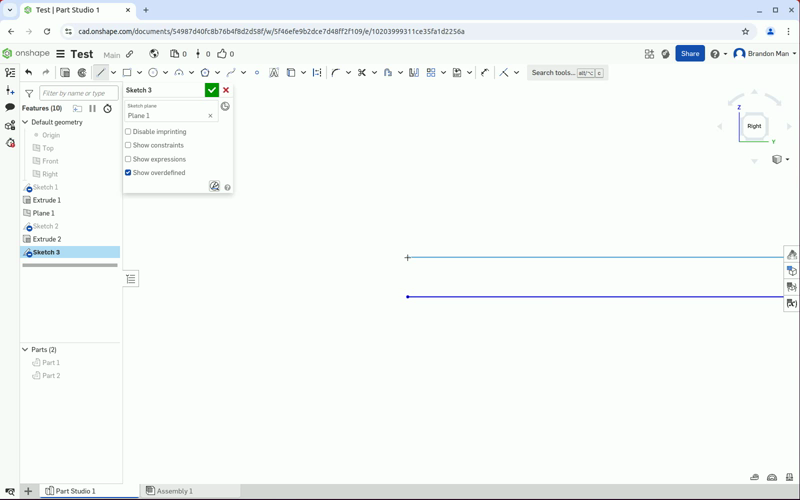
scroll(-6)
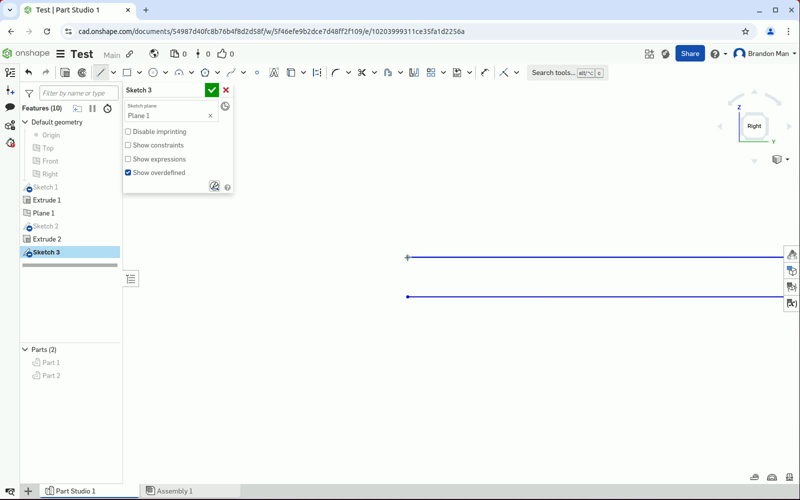
scroll(-6)
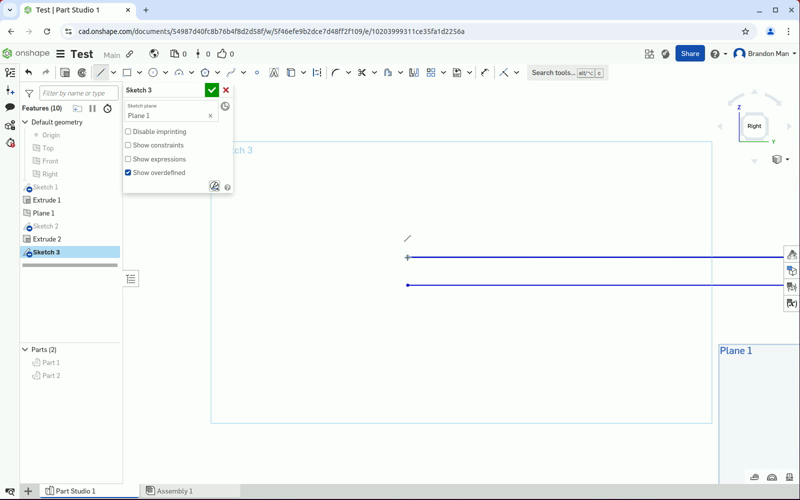
scroll(-6)
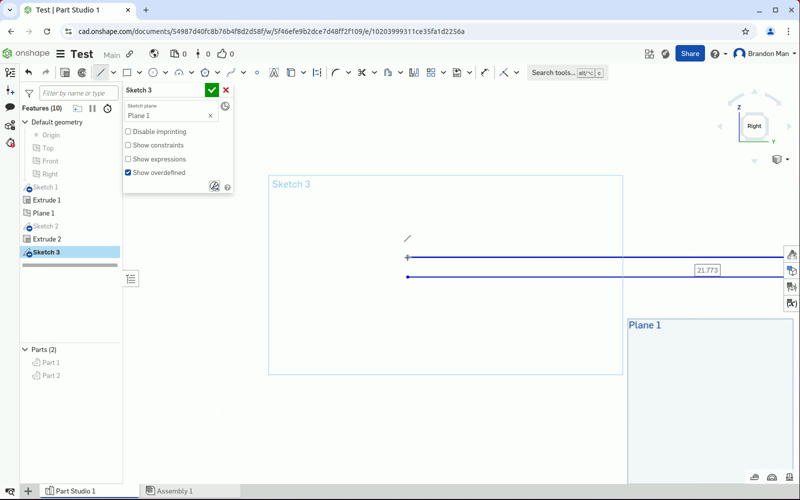
scroll(-6)
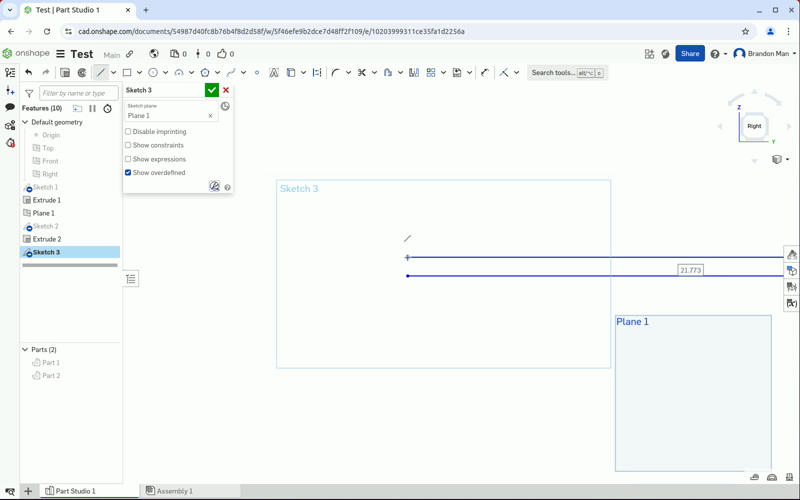
scroll(-6)
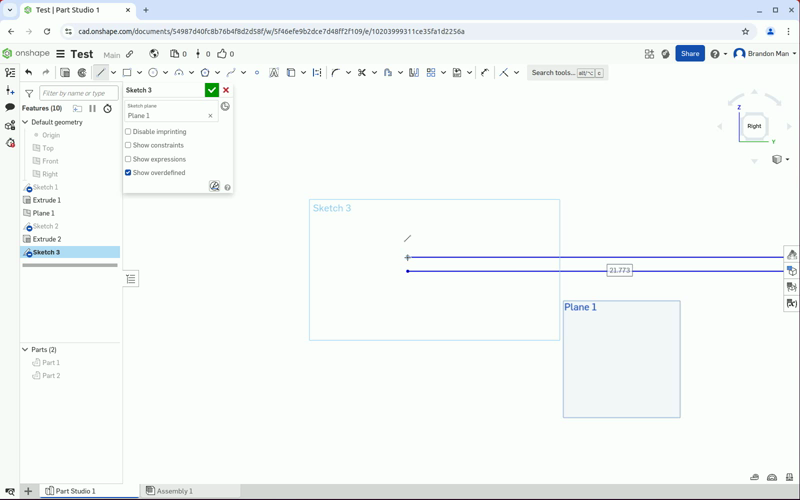
scroll(-6)
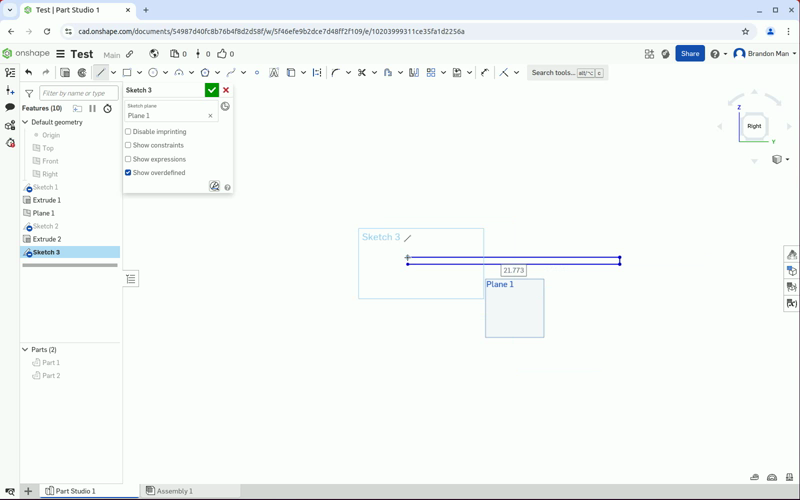
scroll(-6)
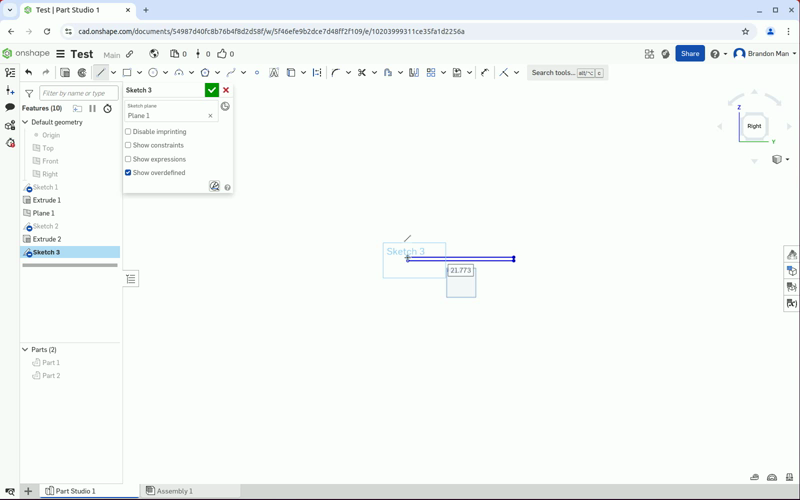
key_up(shift)
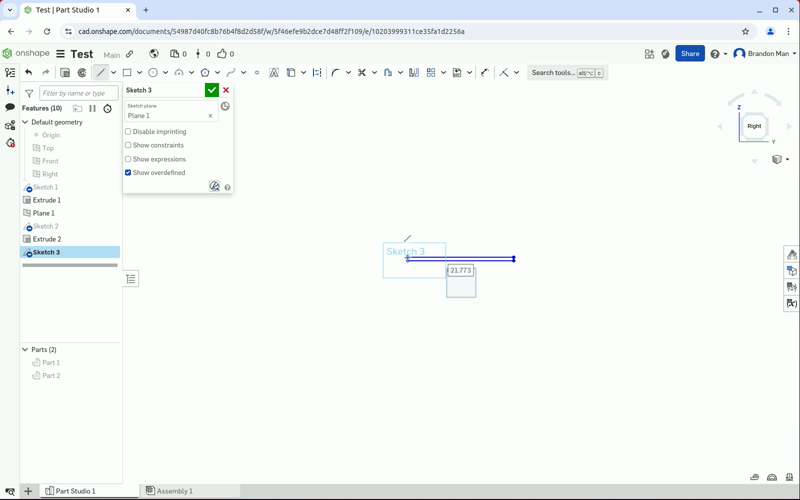
mouse_move(437, 257)
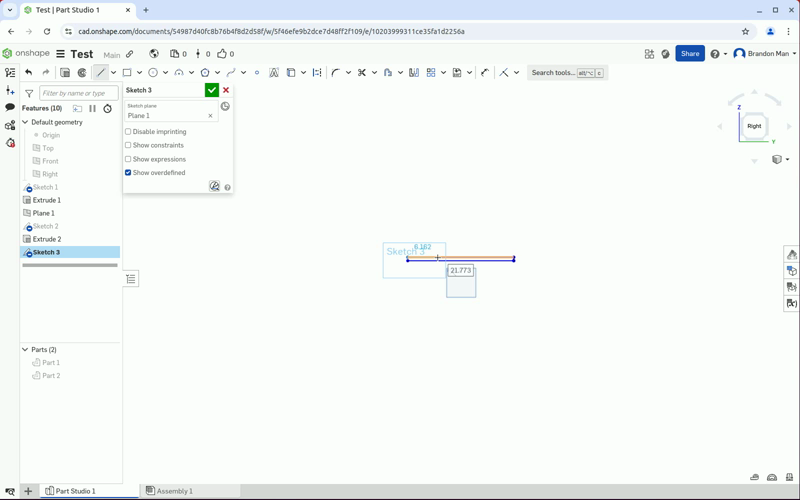
key_down(shift)
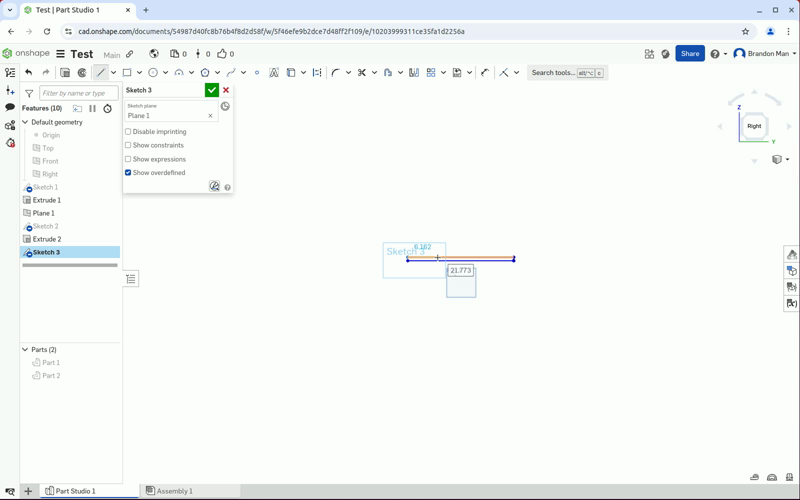
mouse_move(407, 260)
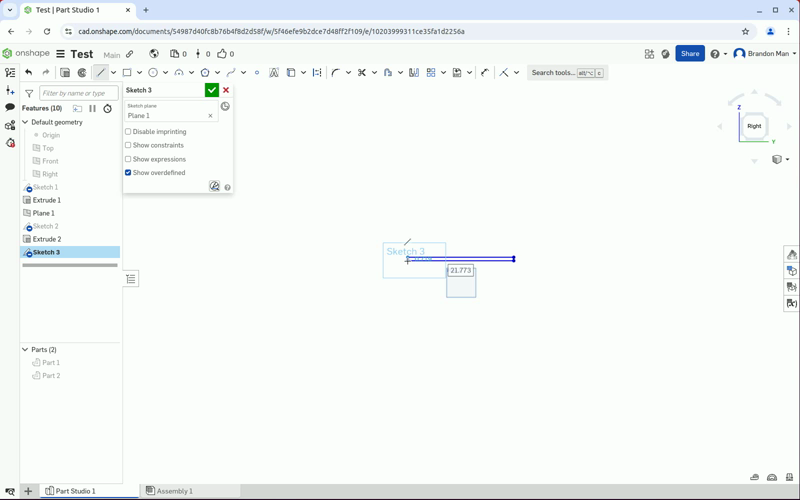
scroll(6)
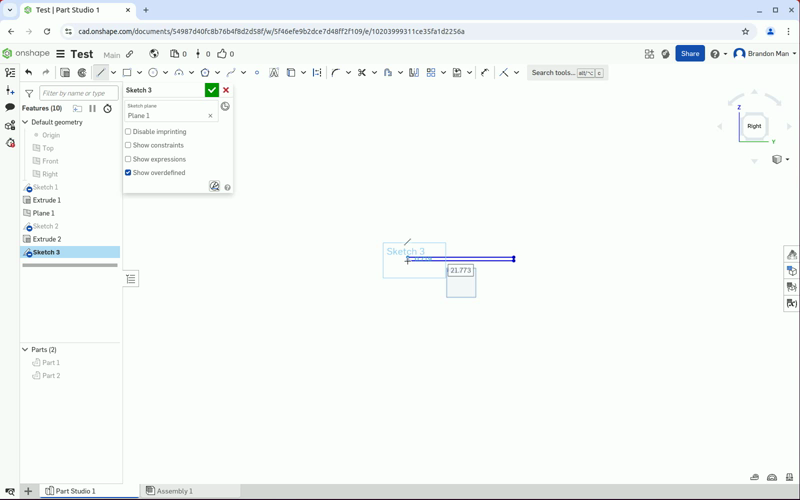
scroll(6)
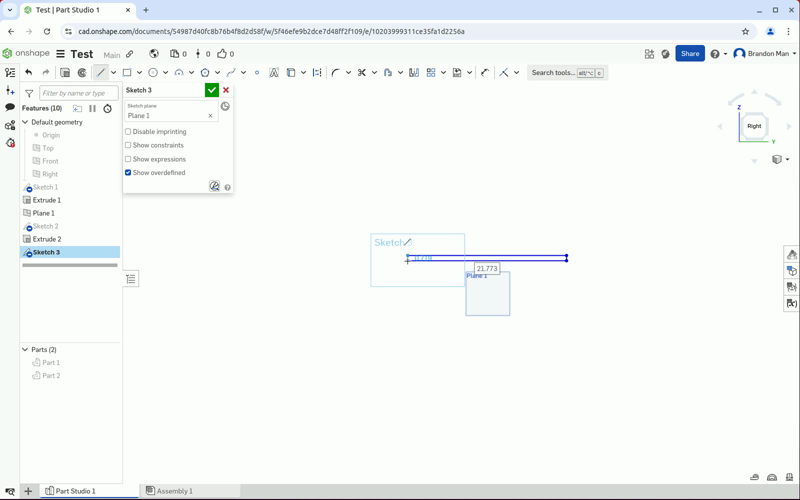
scroll(6)
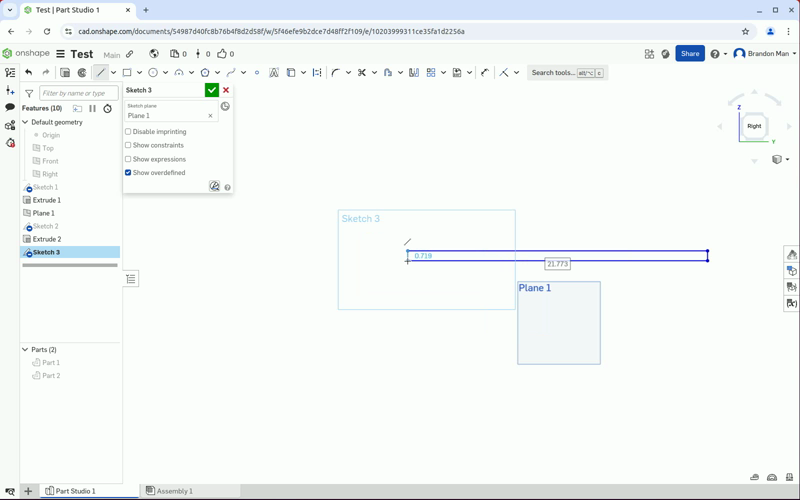
scroll(6)
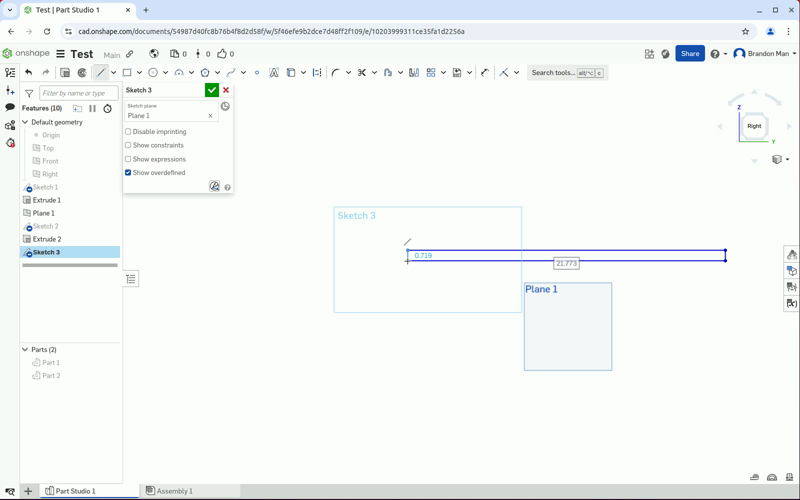
scroll(6)
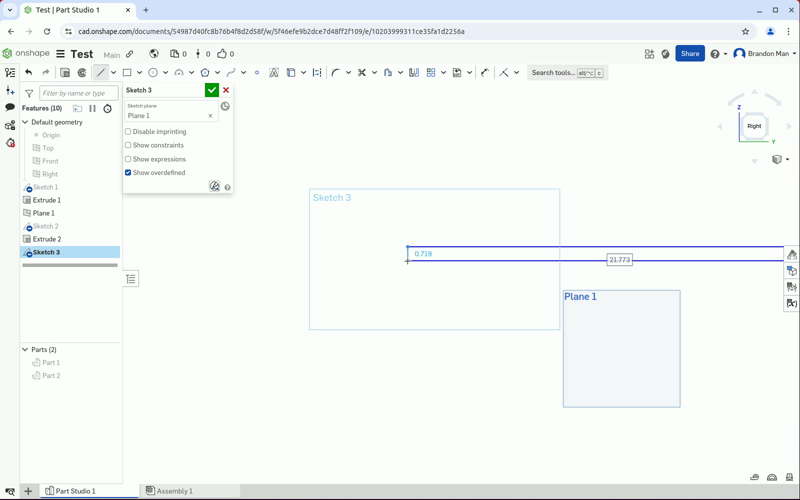
scroll(6)
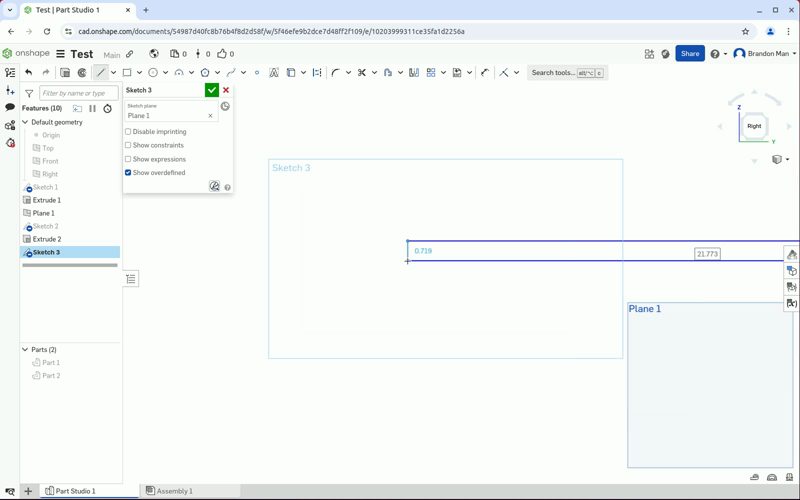
scroll(6)
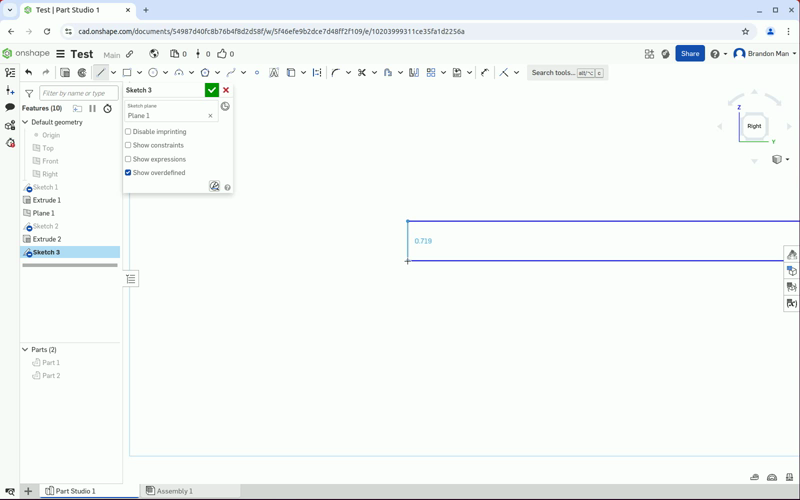
key_up(shift)
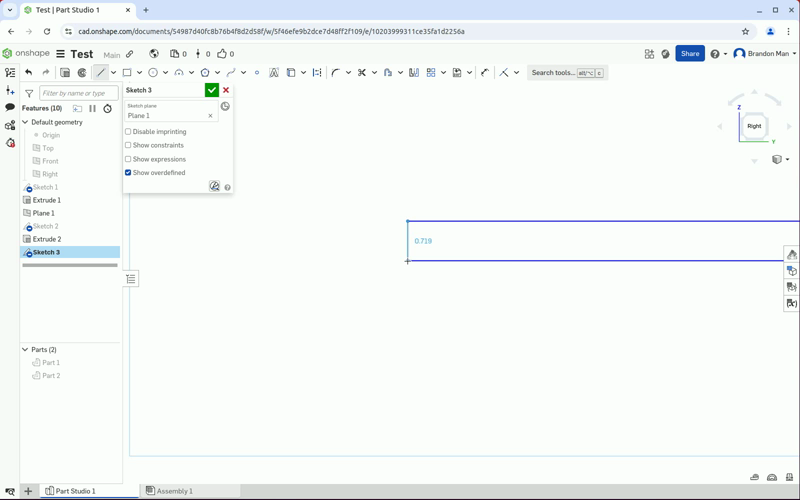
click(407, 260)
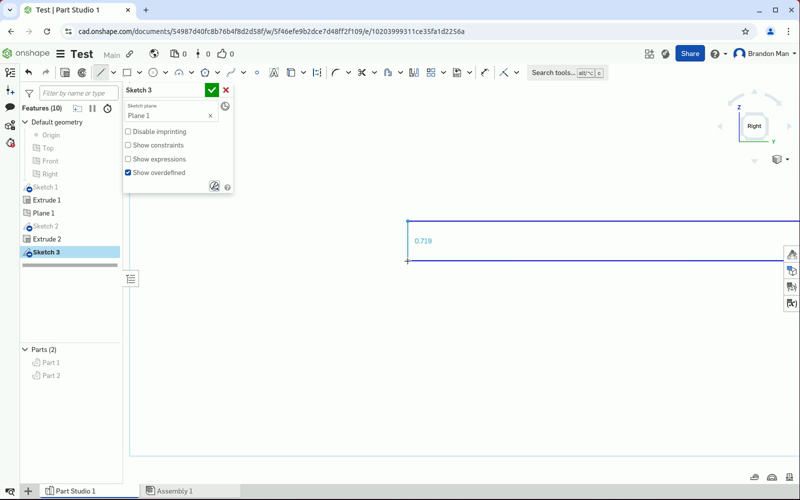
scroll(-6)
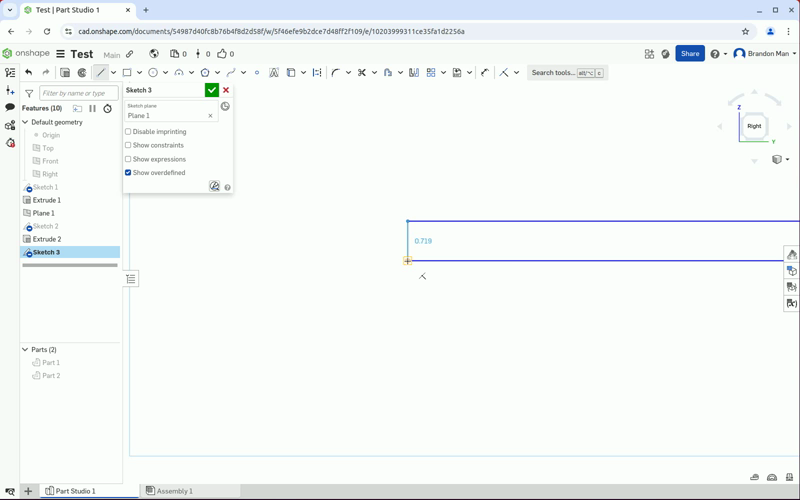
scroll(-6)
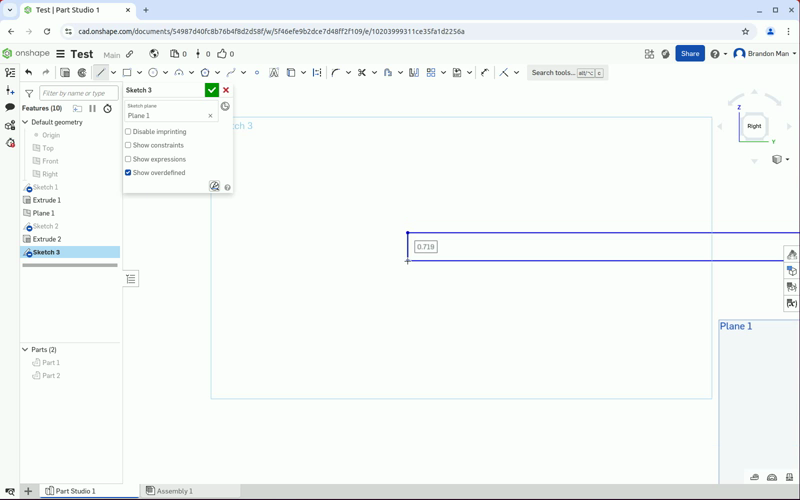
scroll(-6)
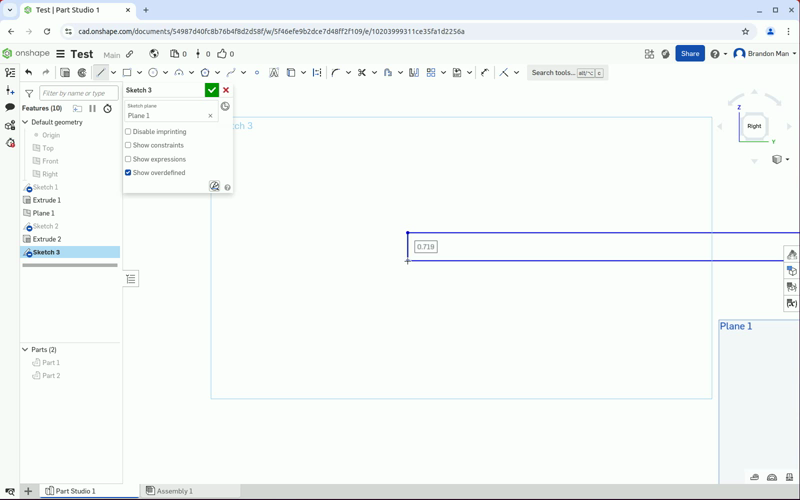
scroll(-6)
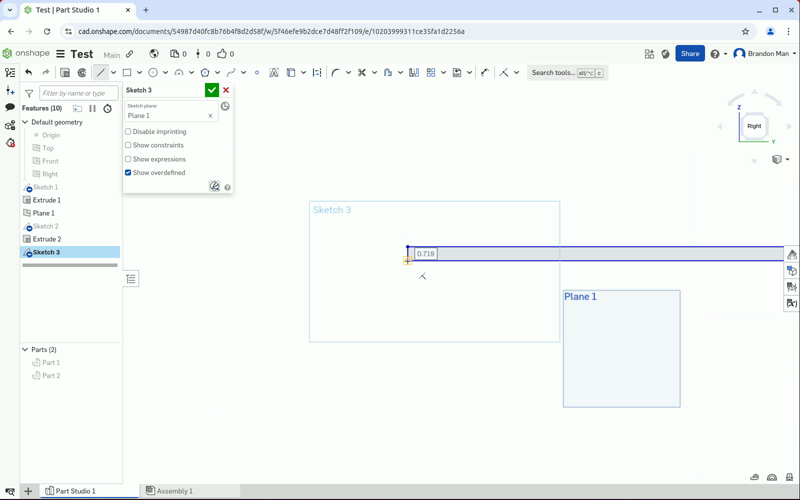
scroll(-6)
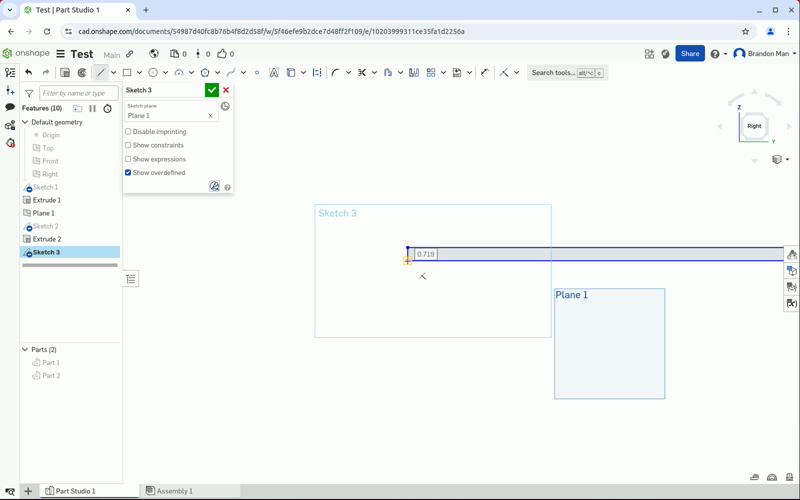
scroll(-6)
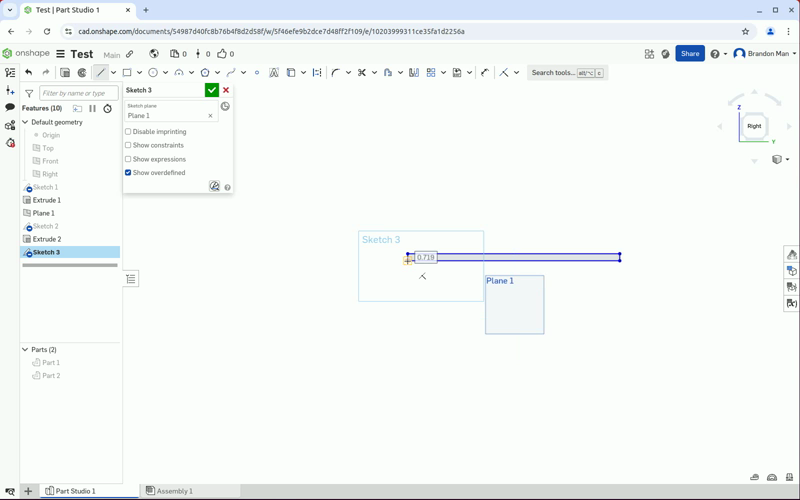
scroll(-6)
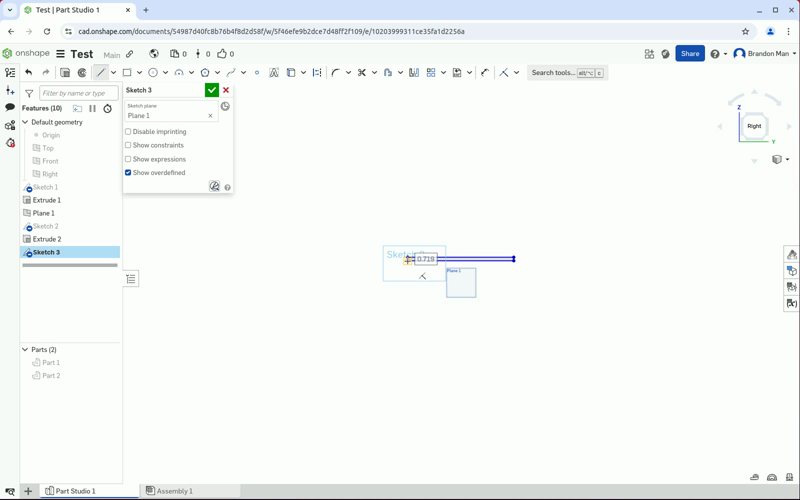
key(esc)
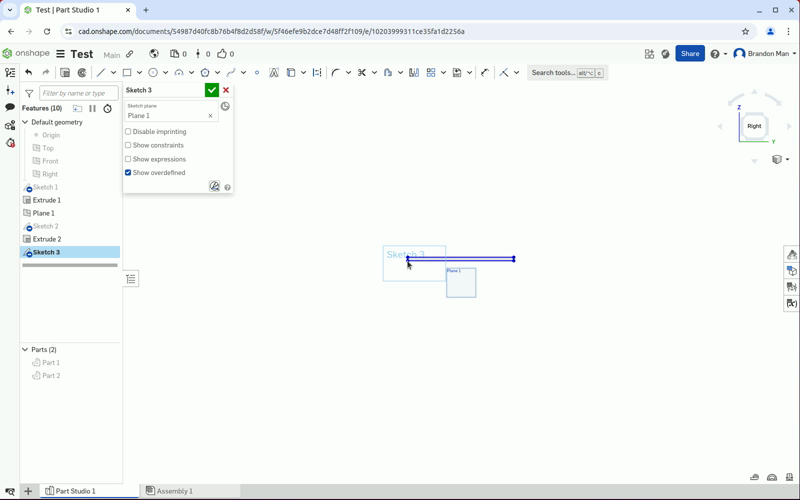
mouse_move(446, 258)
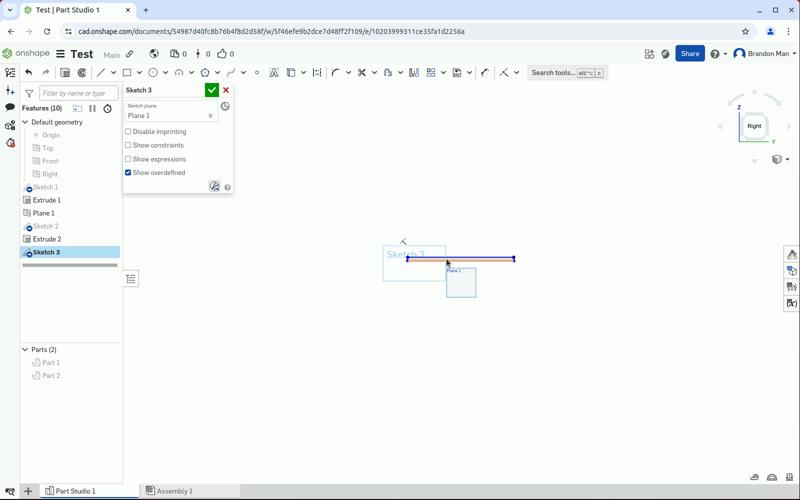
scroll(6)
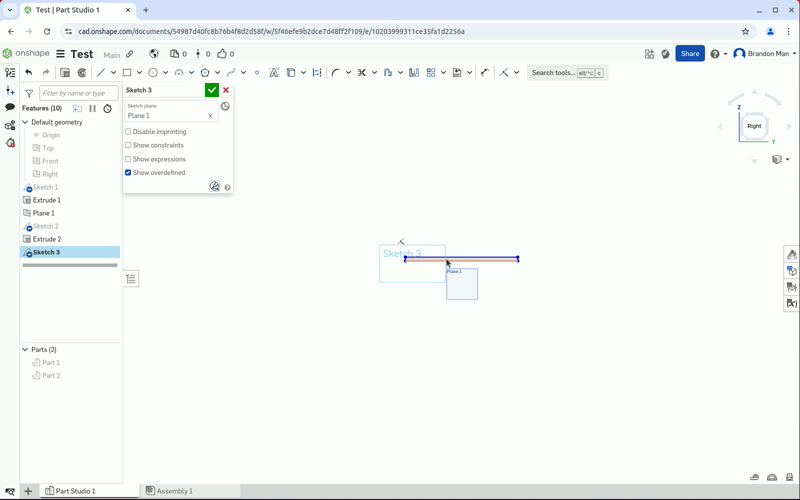
scroll(6)
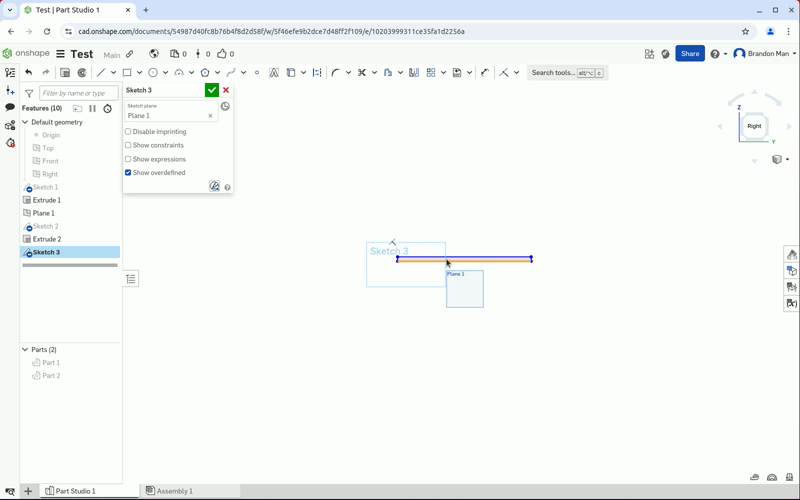
scroll(6)
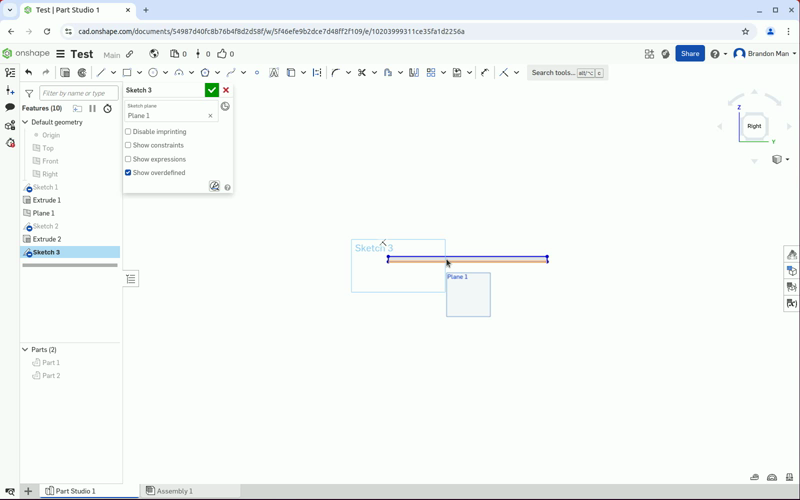
scroll(6)
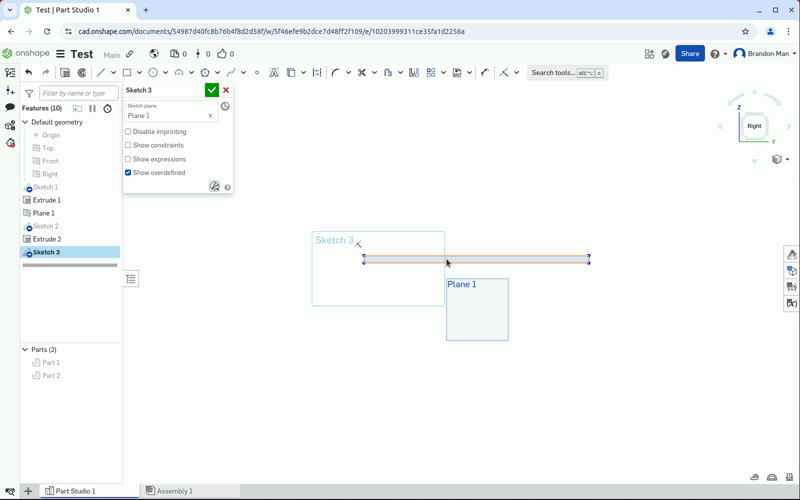
scroll(6)
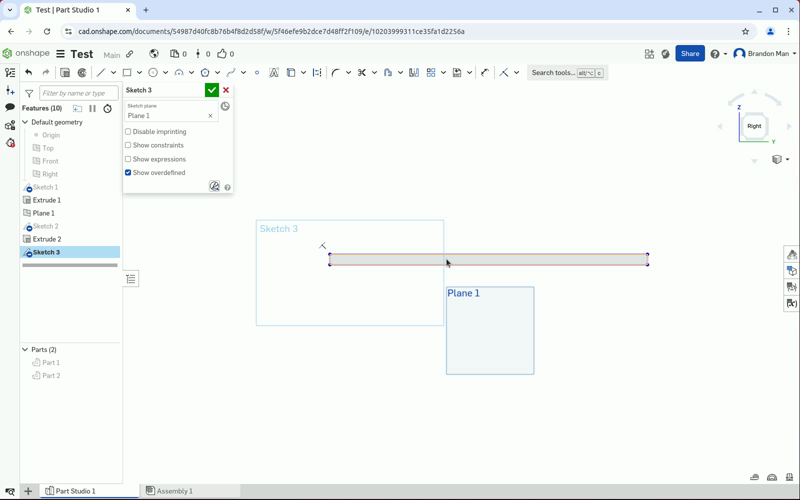
scroll(6)
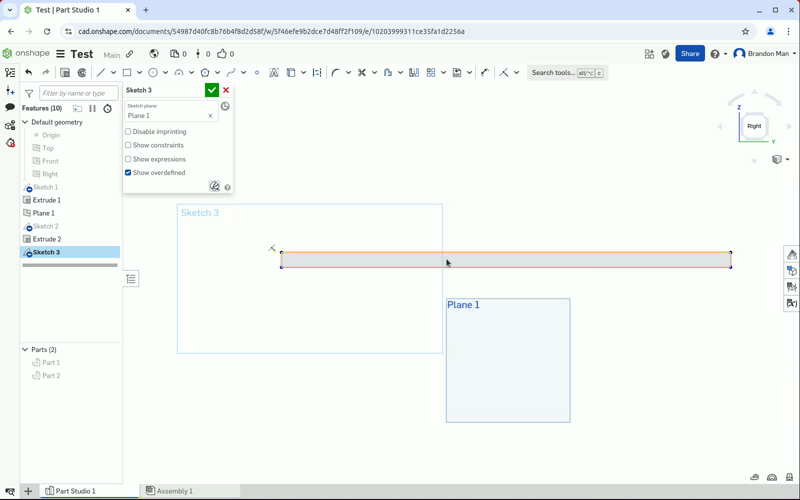
scroll(6)
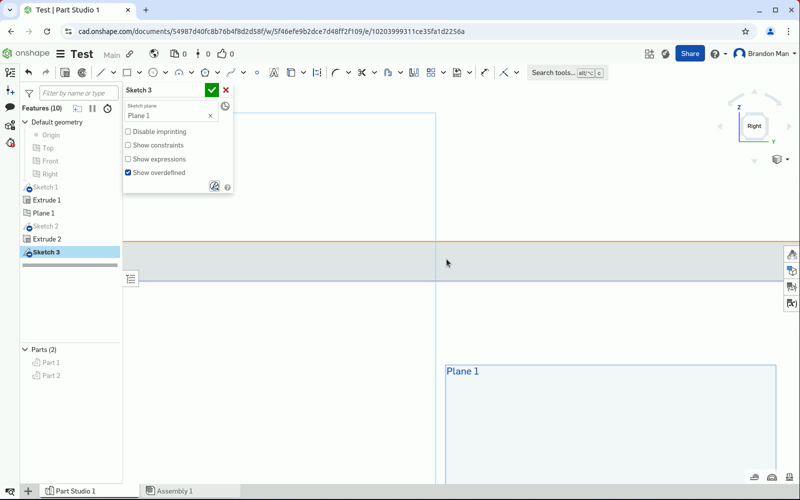
click(446, 258)
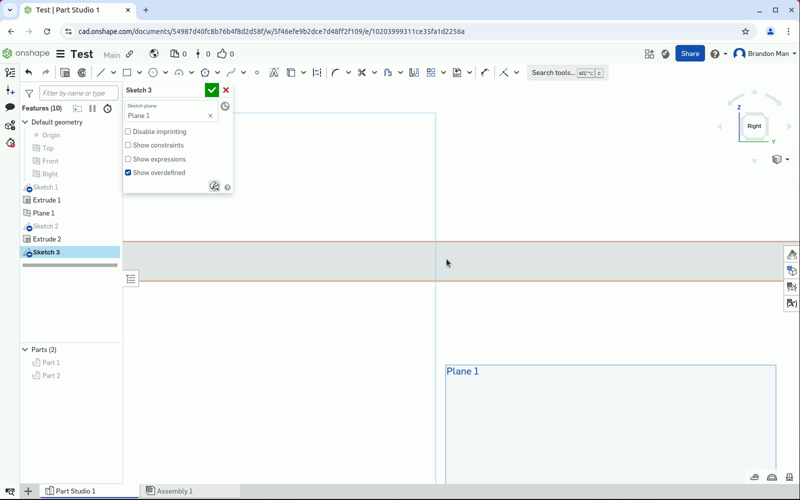
scroll(-6)
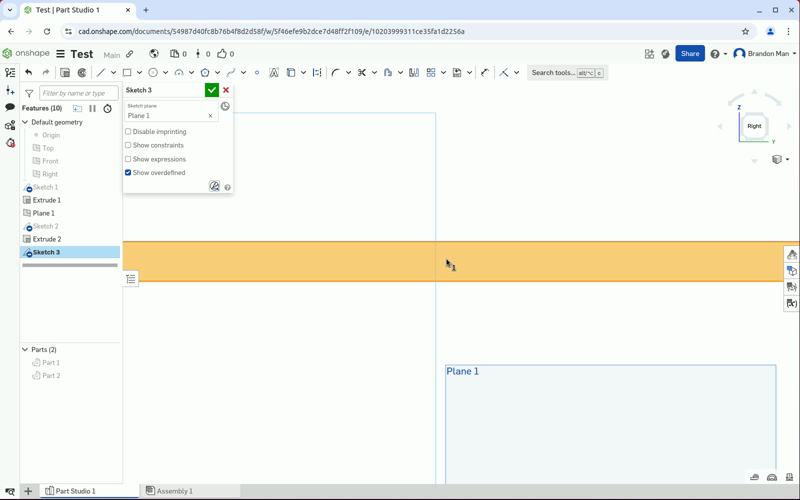
scroll(-6)
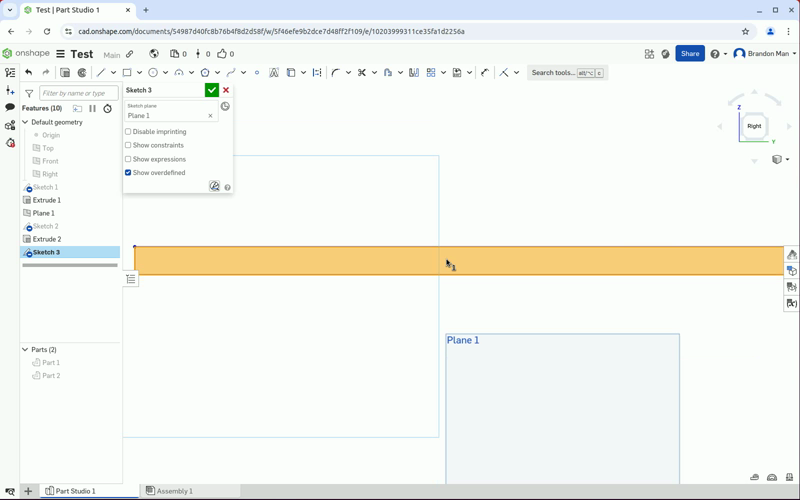
scroll(-6)
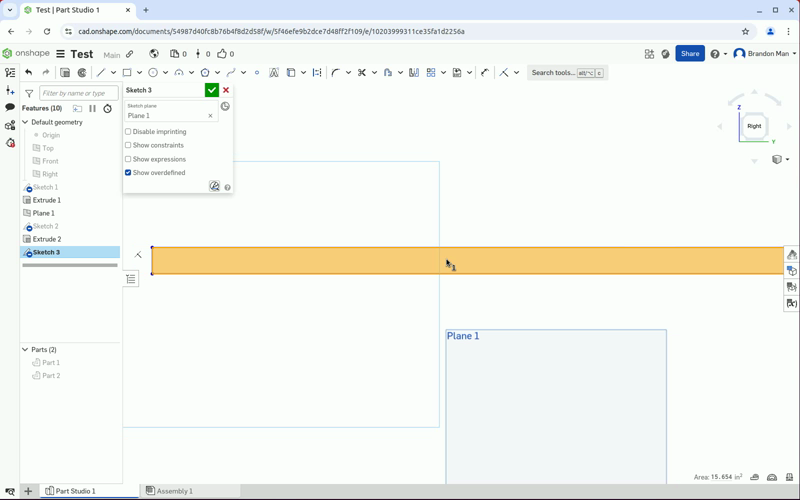
scroll(-6)
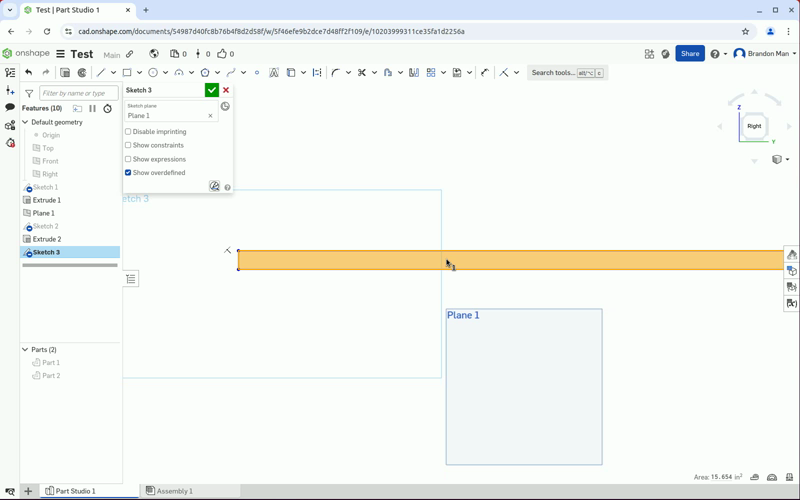
scroll(-6)
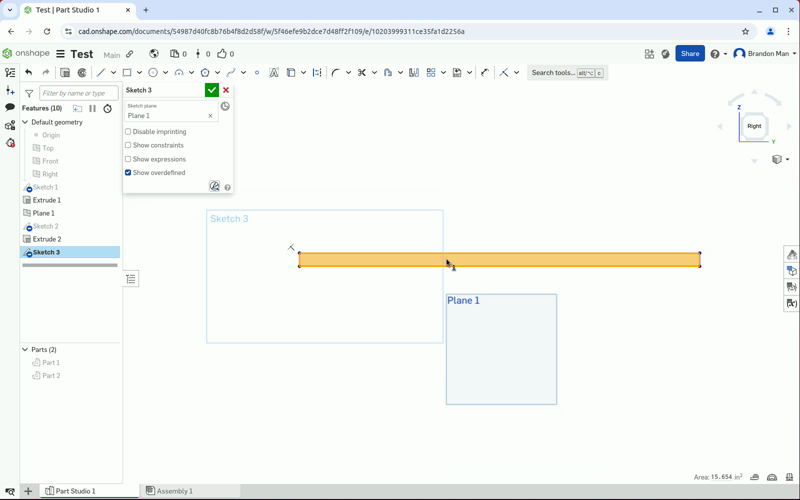
scroll(-6)
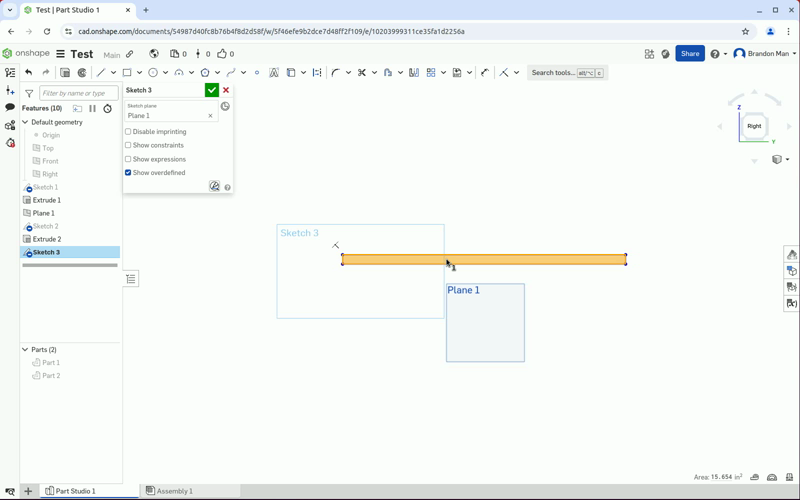
scroll(-6)
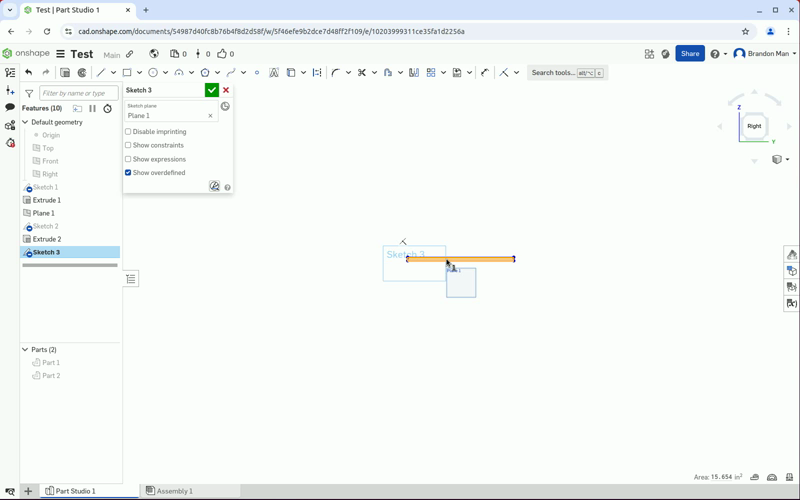
mouse_move(73, 352)
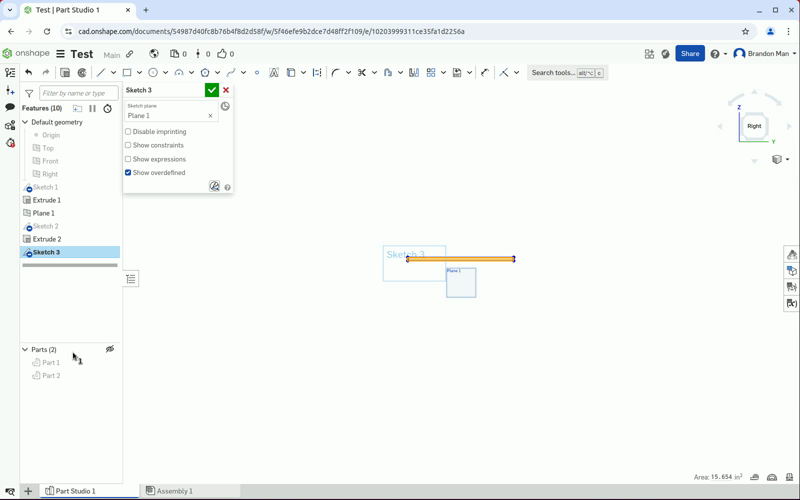
key(shift+y)
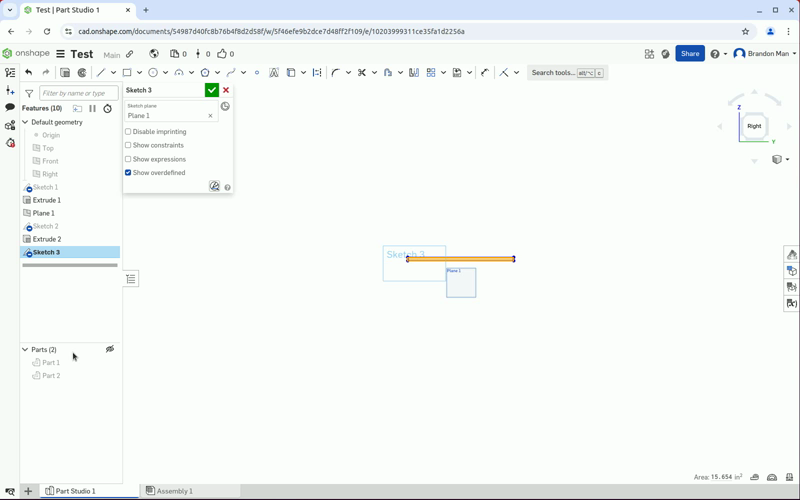
key(shift+e)
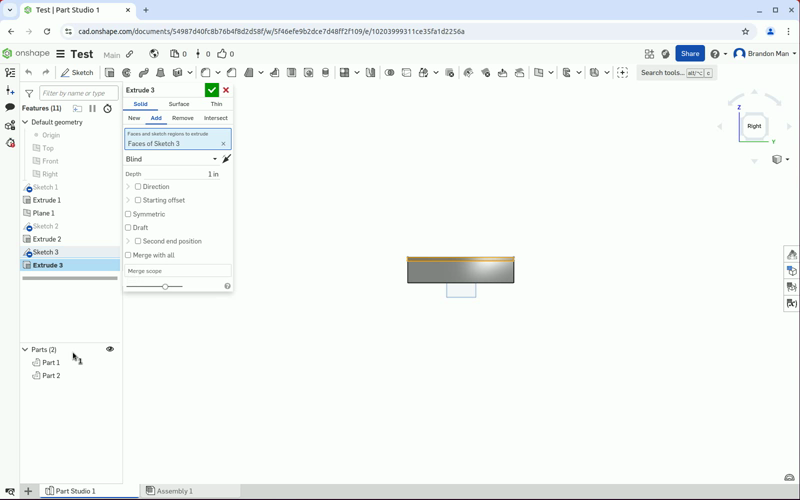
mouse_move(143, 106)
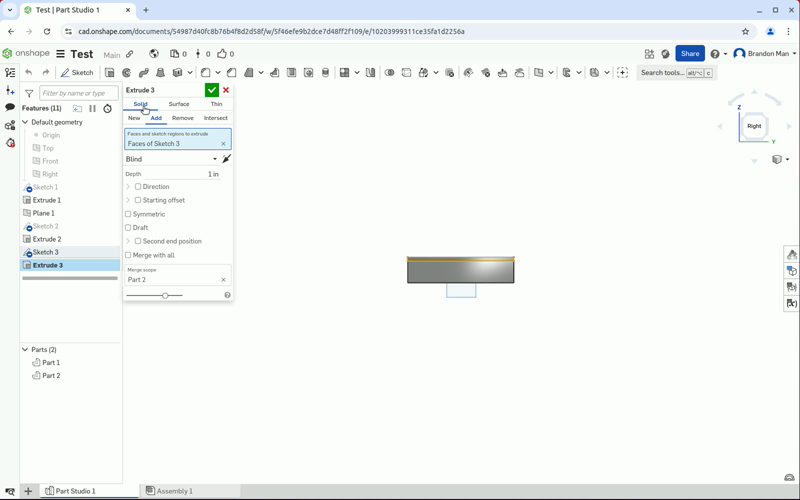
click(143, 106)
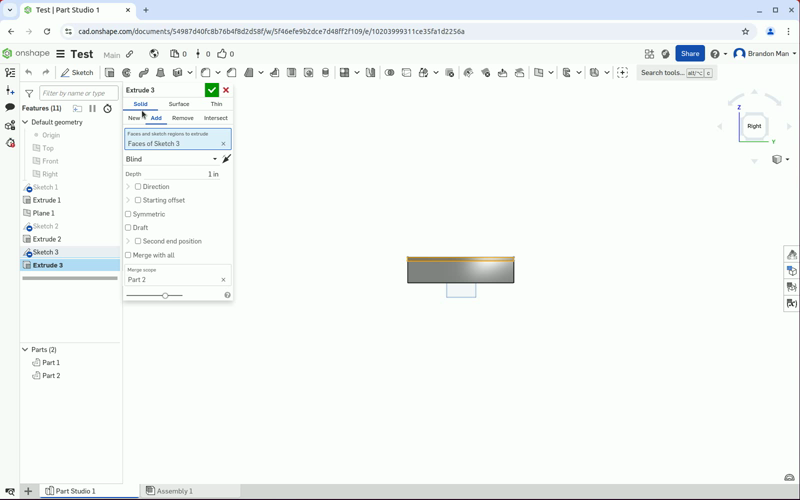
mouse_move(137, 120)
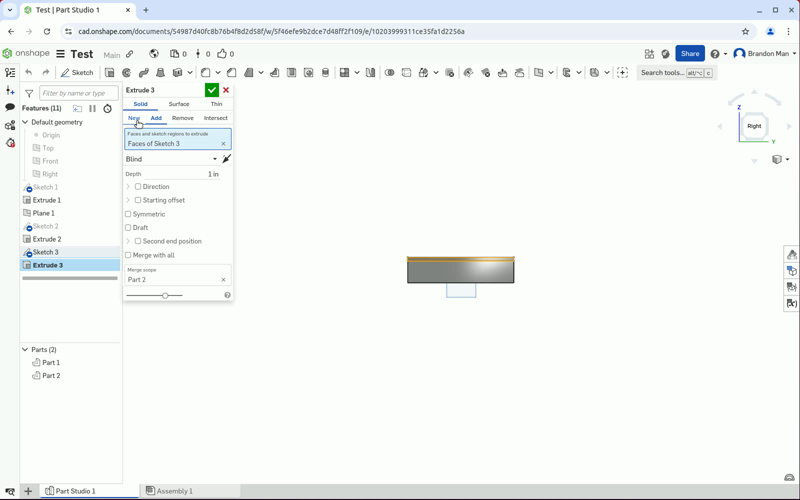
click(137, 120)
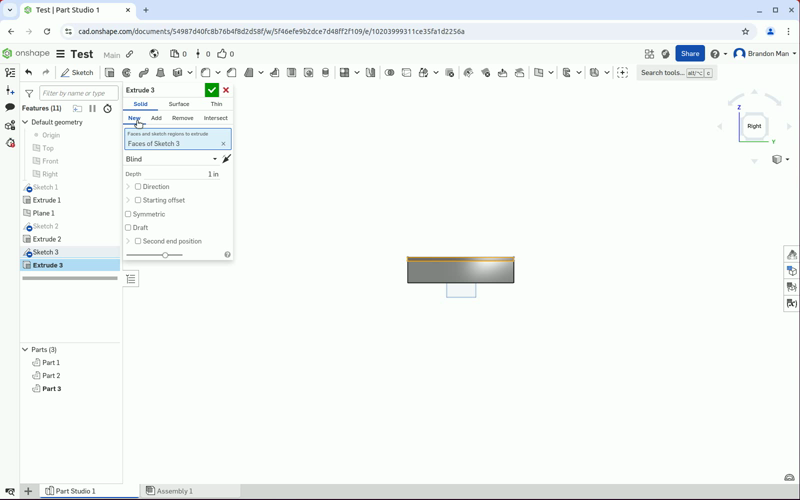
key(tab, 4)
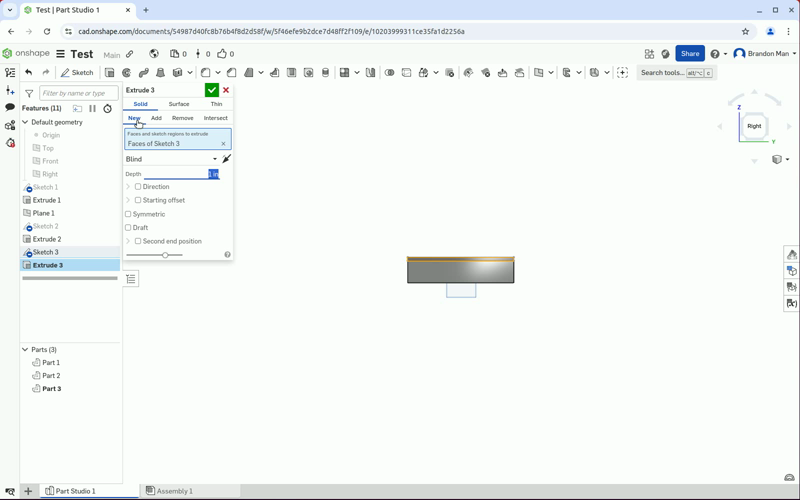
text(0.722)
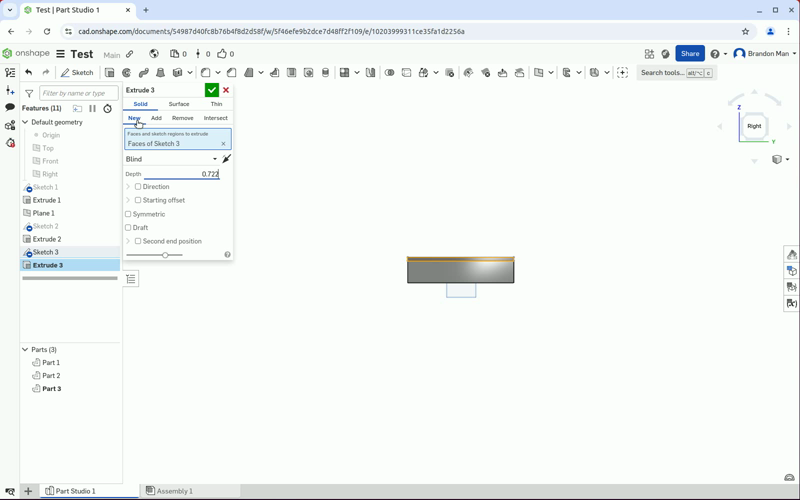
key(enter)
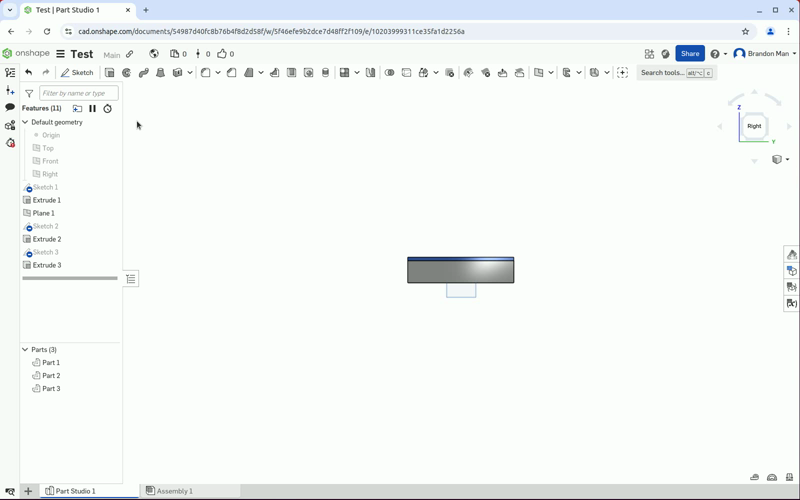
key(shift+h)
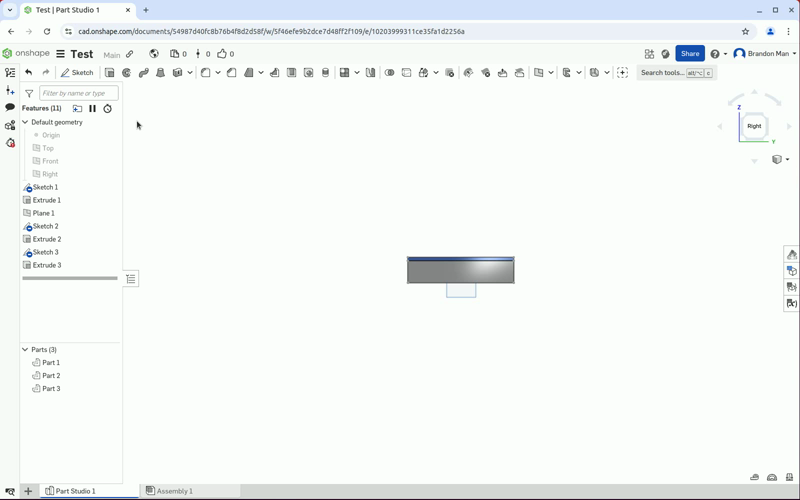
key(shift+h)
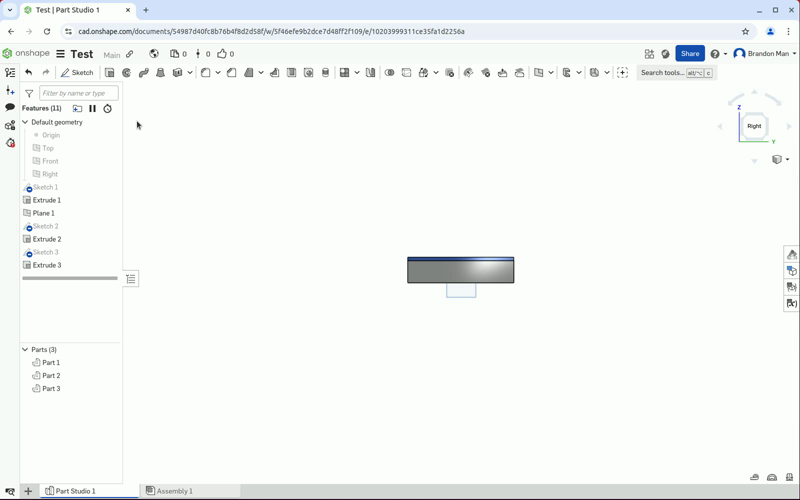
mouse_move(73, 189)
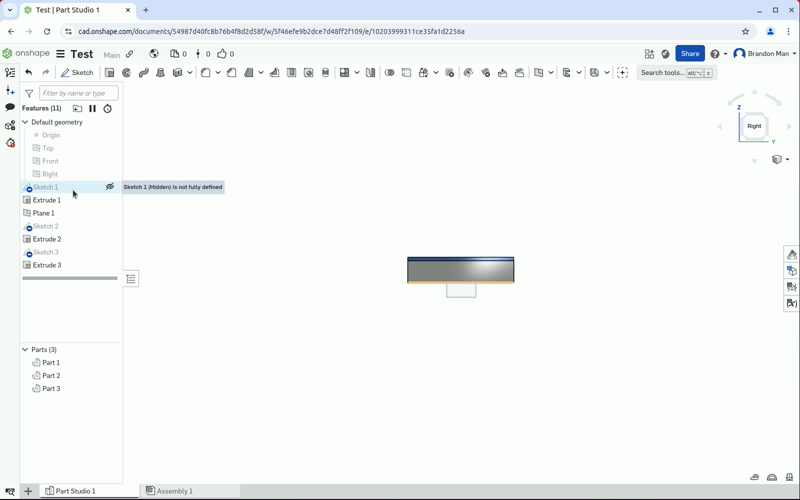
click(73, 189)
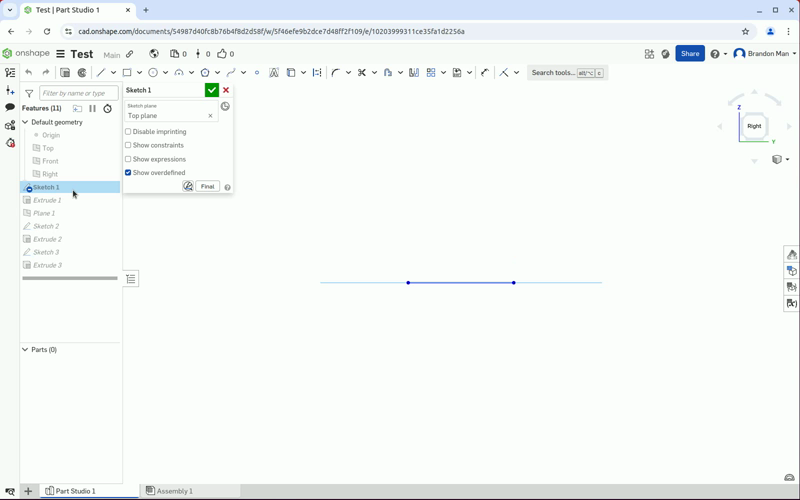
mouse_move(229, 92)
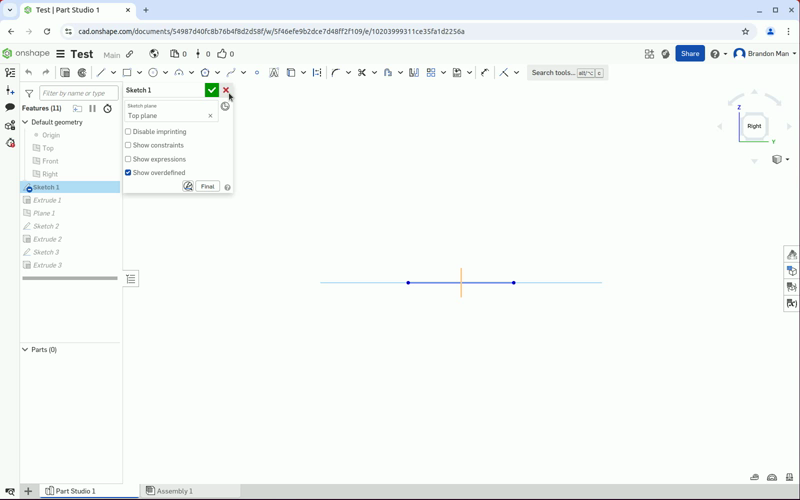
click(229, 92)
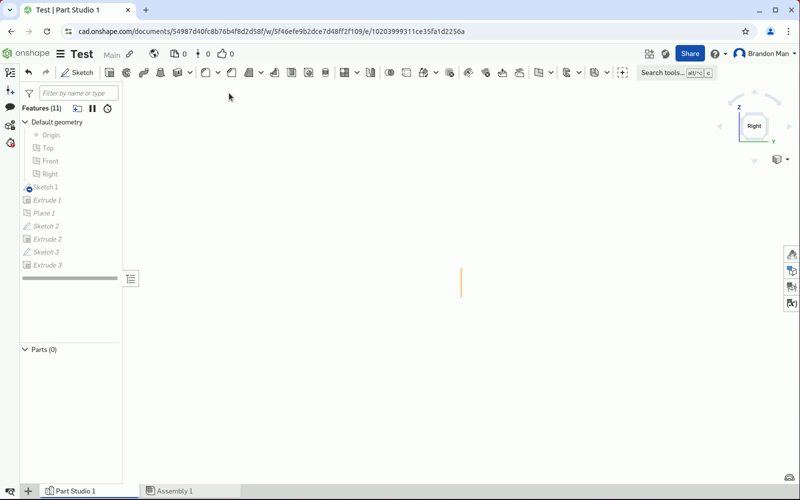
mouse_move(73, 352)
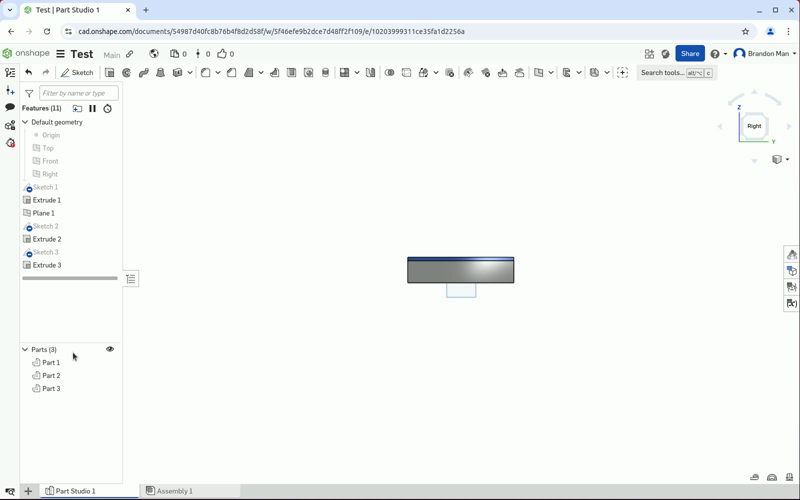
key(y)
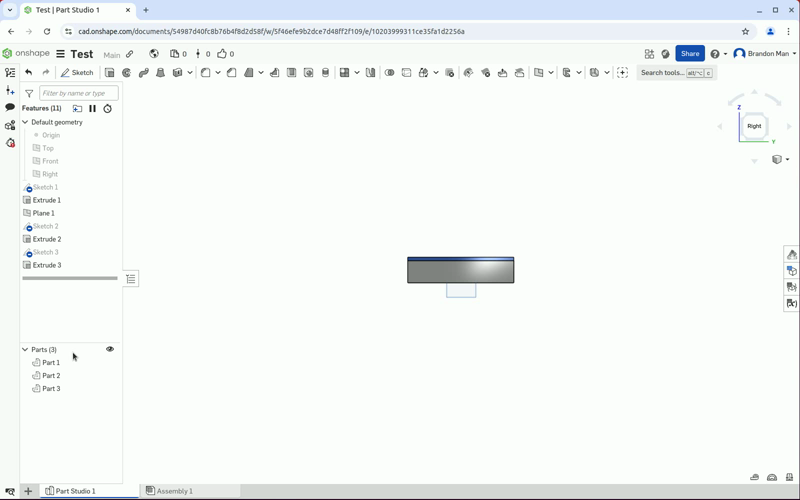
key(shift+p)
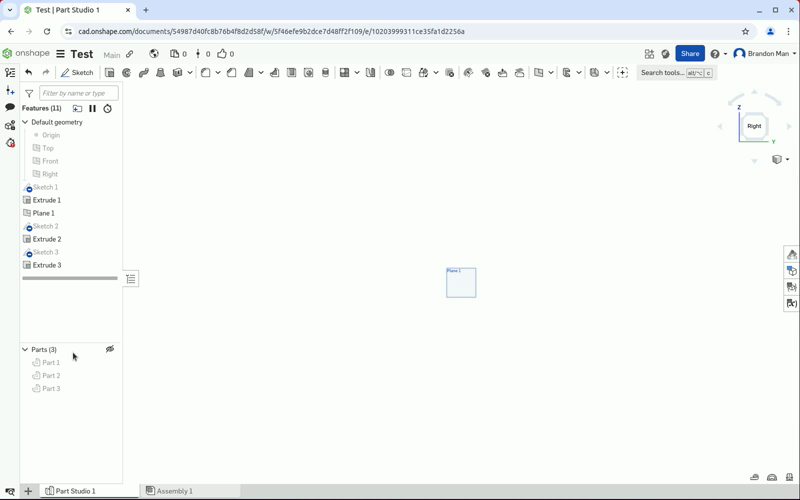
key(space)
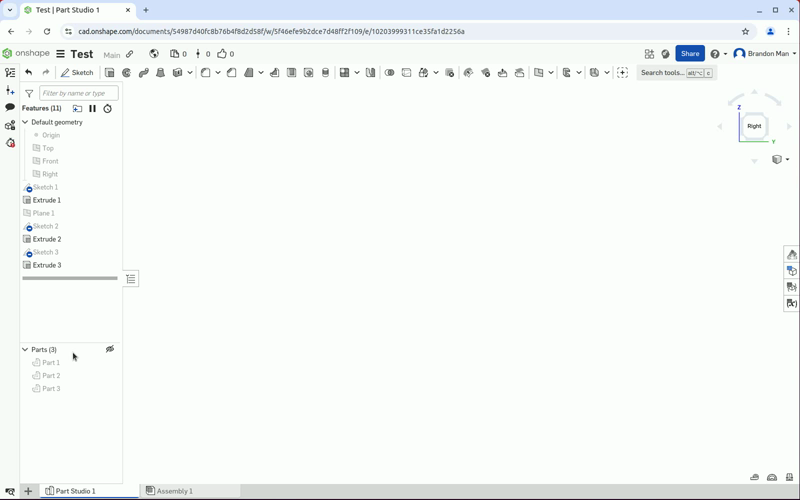
key_down(shift)
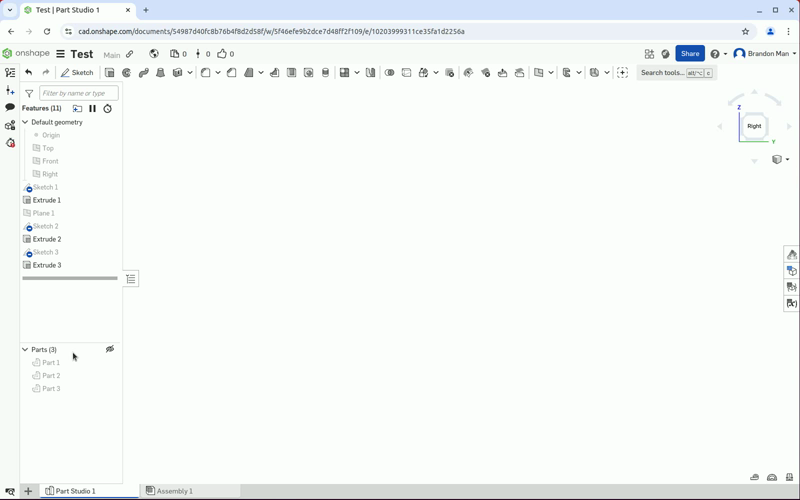
key(right)
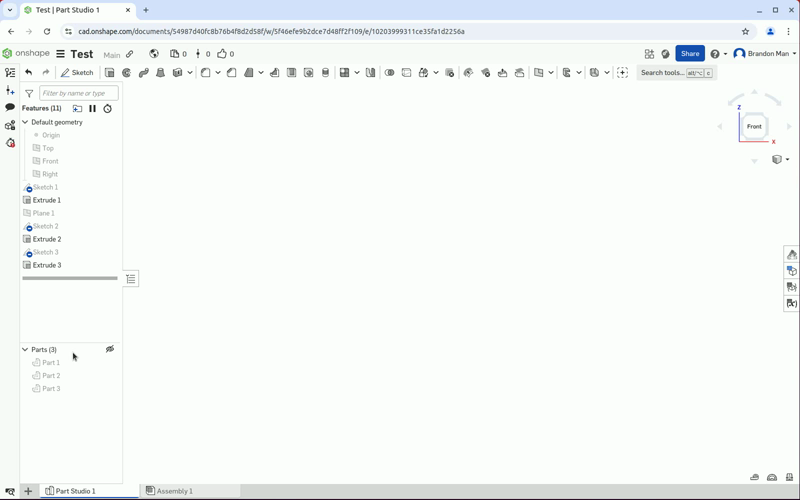
key_up(shift)
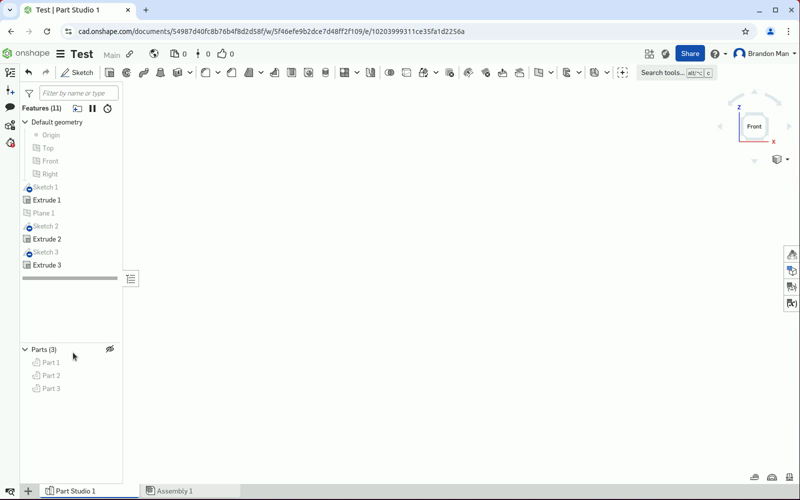
mouse_move(73, 352)
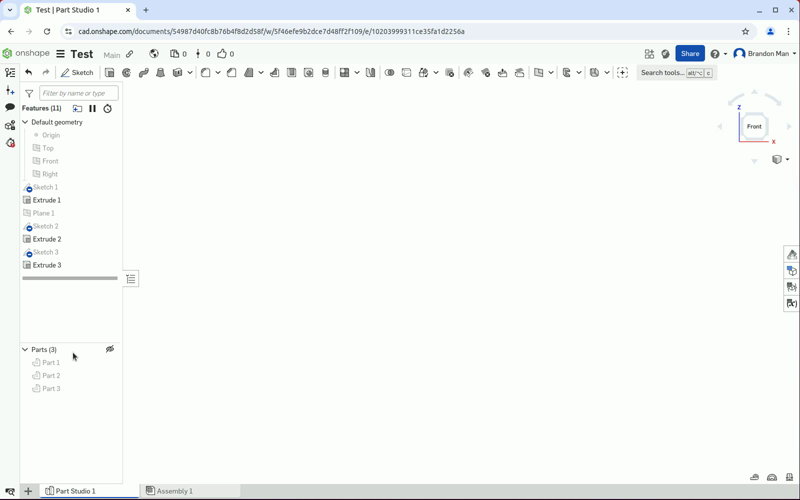
key(shift+y)
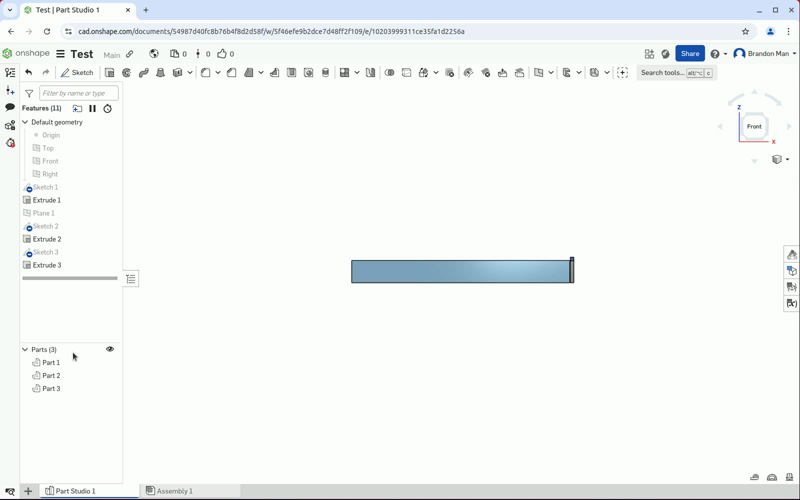
mouse_move(541, 75)
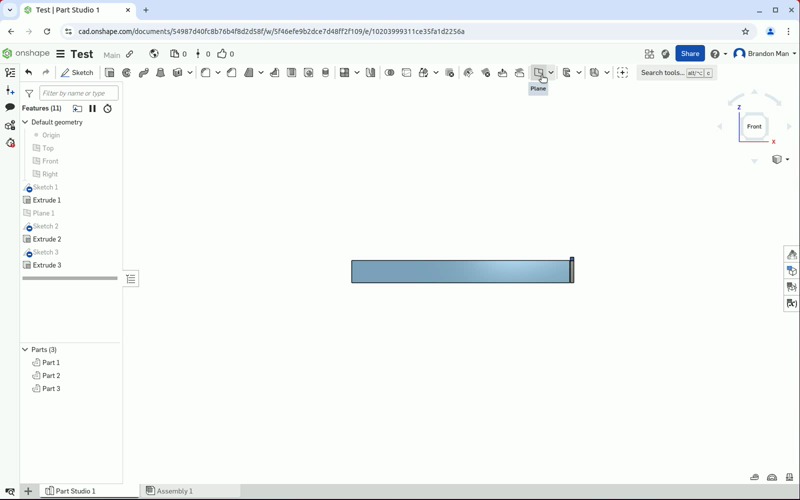
click(541, 75)
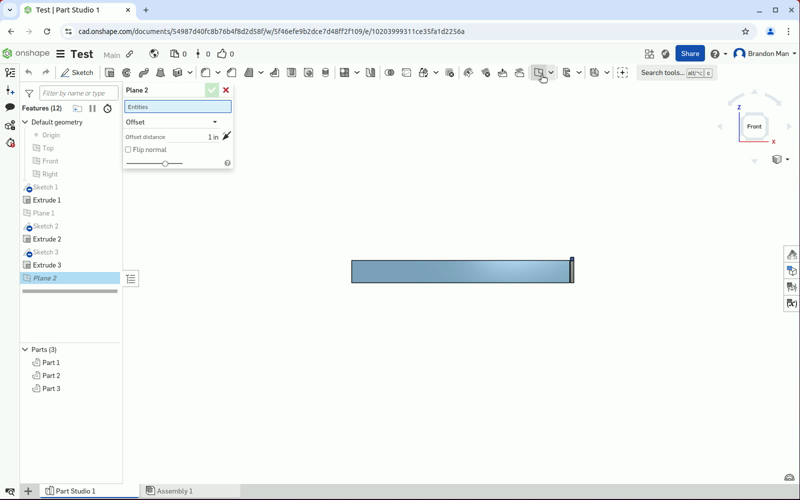
mouse_move(73, 163)
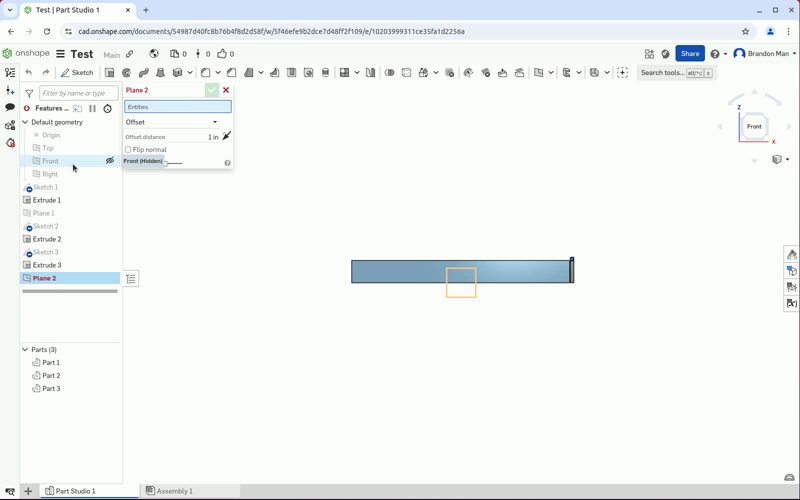
click(73, 163)
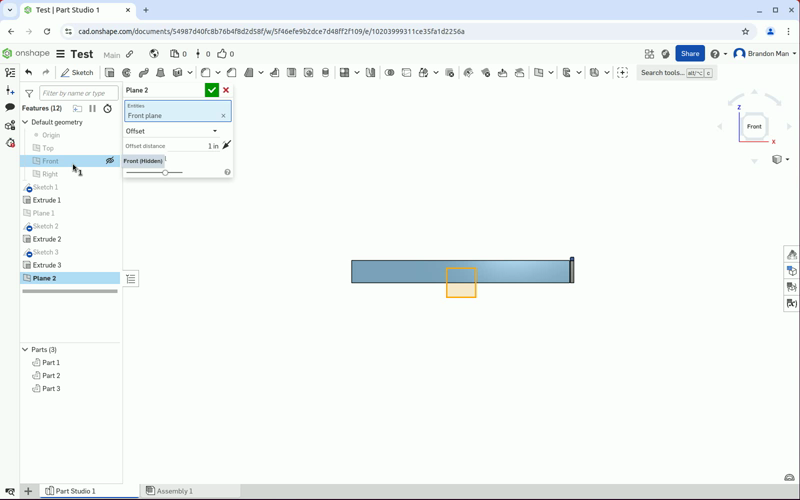
key(tab, 2)
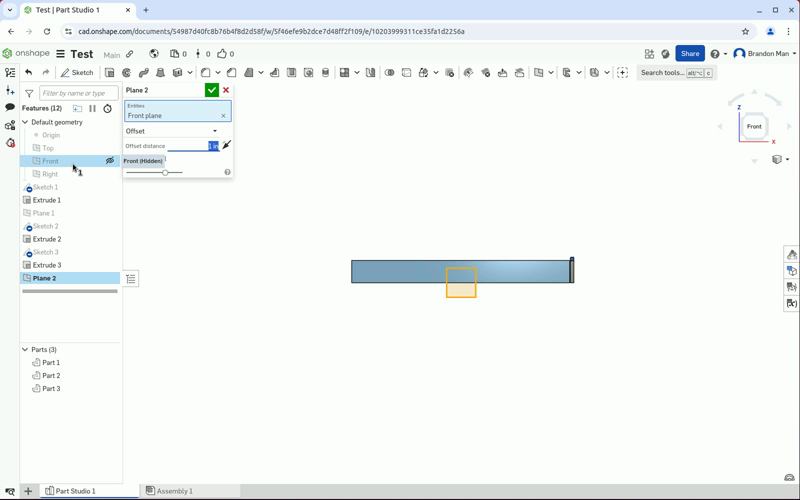
text(10.845)
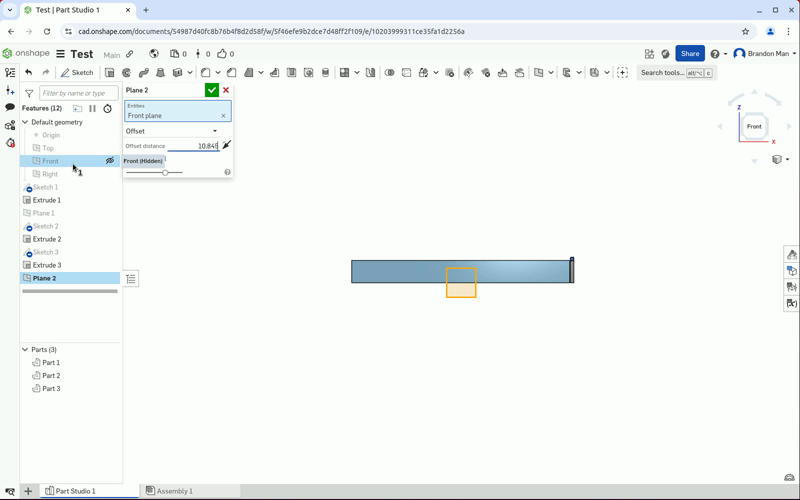
key(enter, 2)
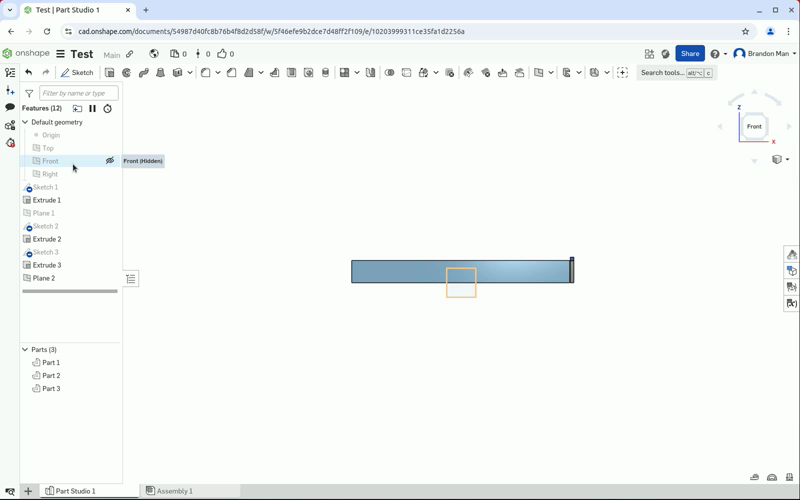
key(shift+s)
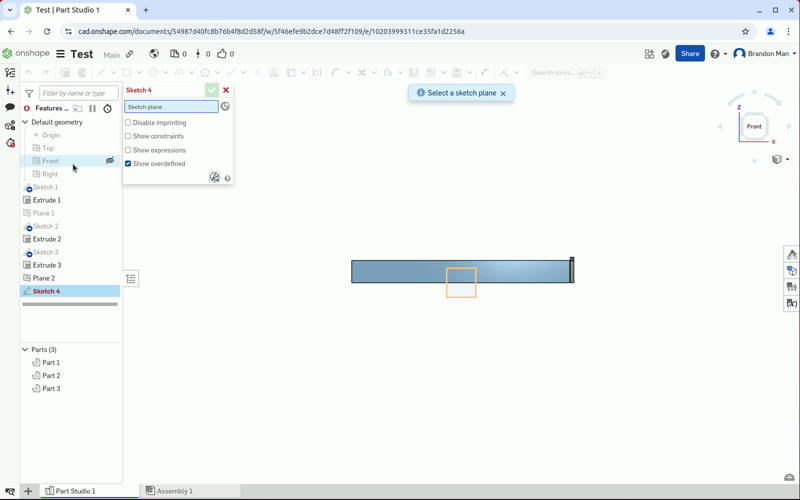
mouse_move(73, 280)
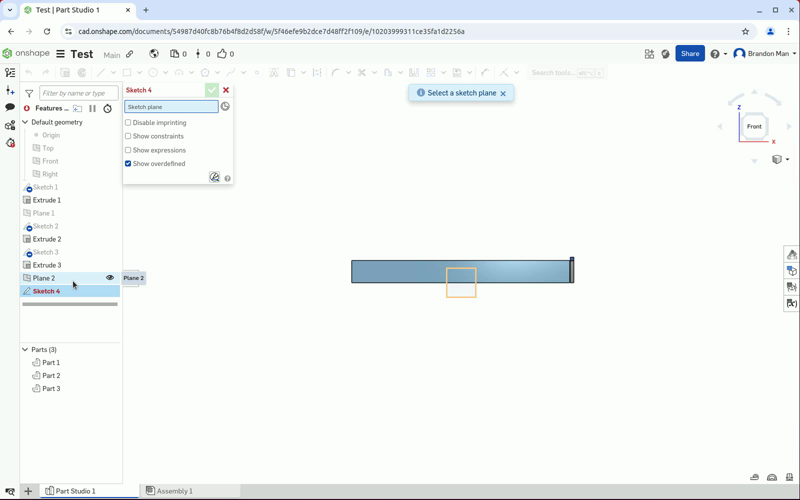
click(73, 280)
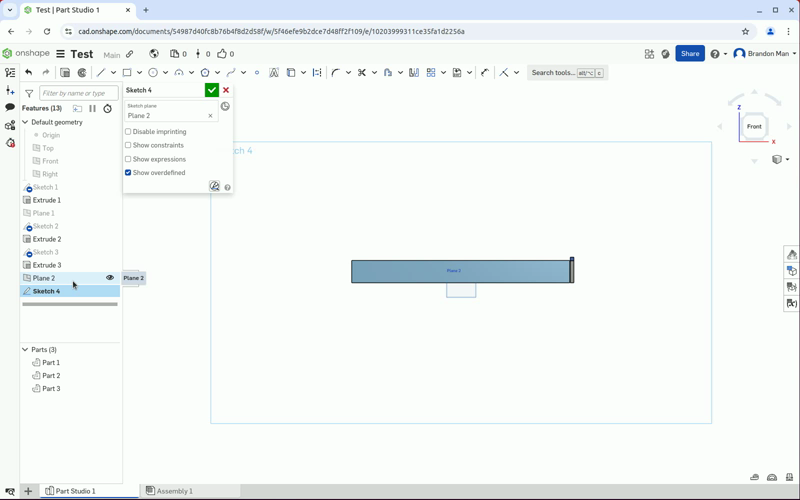
mouse_move(73, 352)
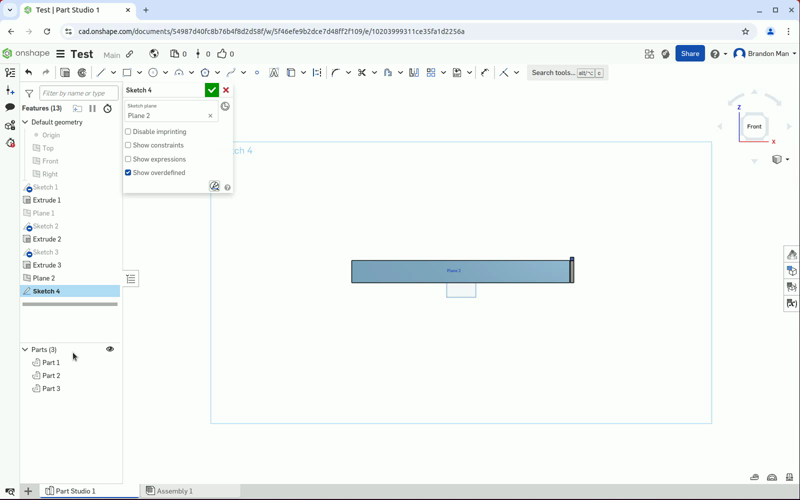
key(y)
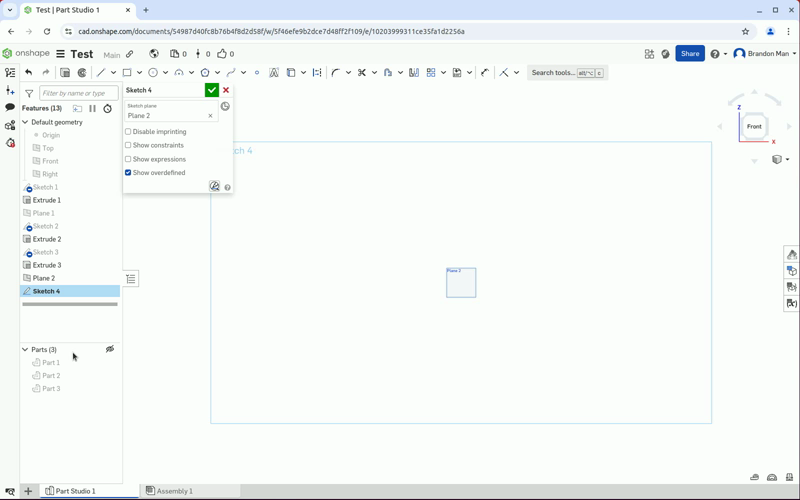
key(l)
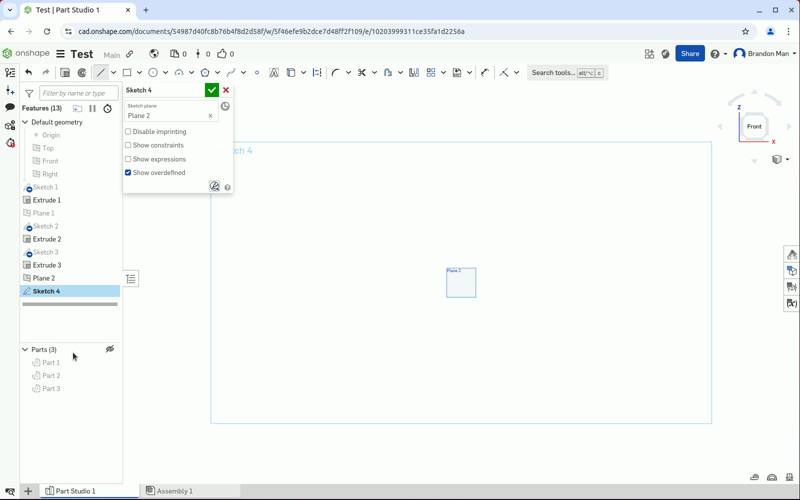
key_down(shift)
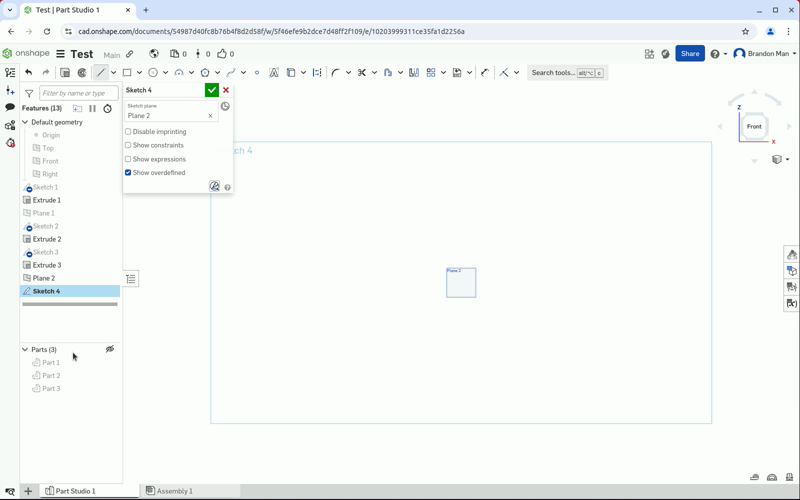
mouse_move(348, 282)
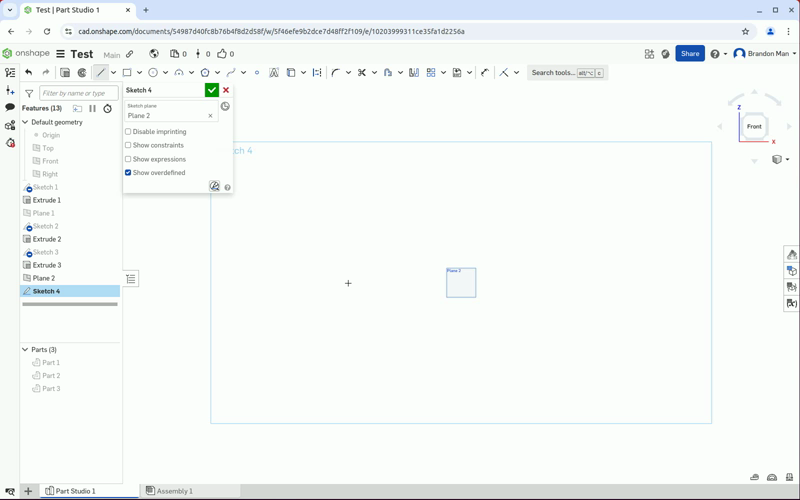
click(348, 282)
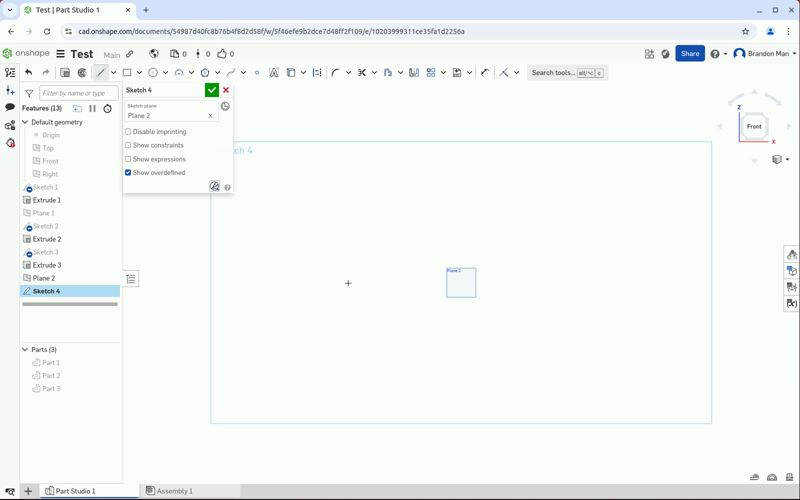
key_up(shift)
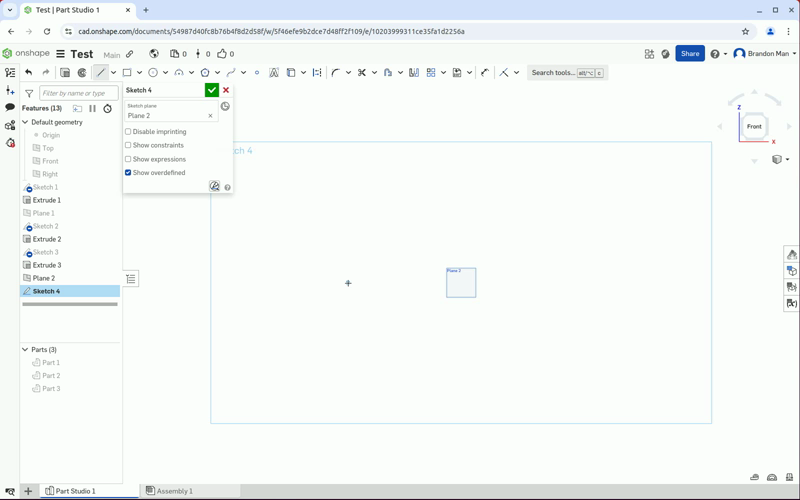
key_down(shift)
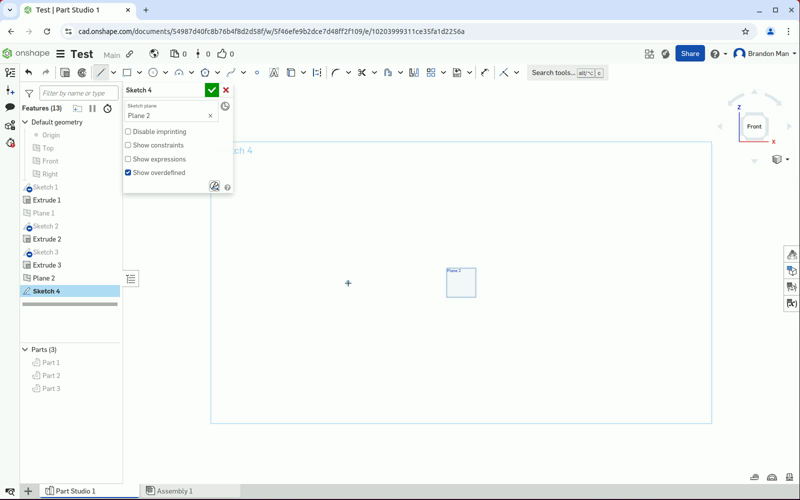
mouse_move(378, 282)
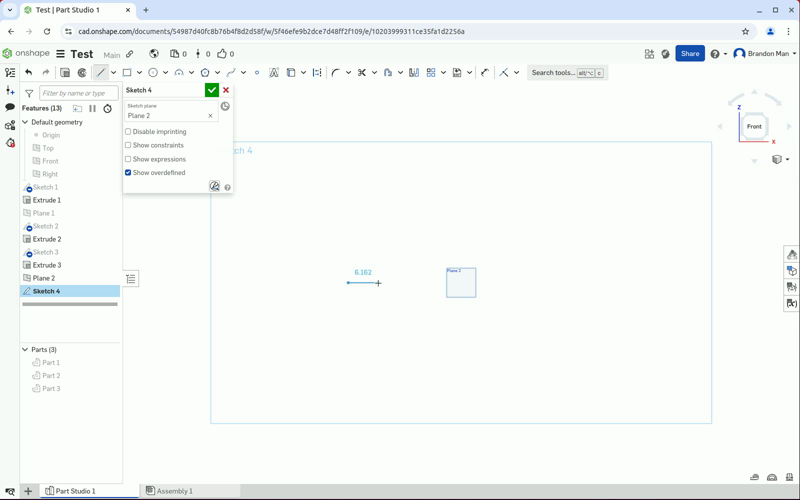
mouse_move(350, 282)
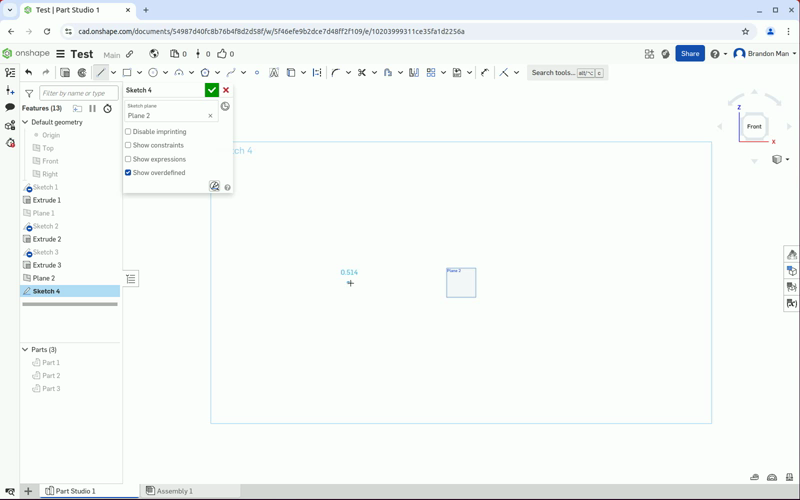
scroll(6)
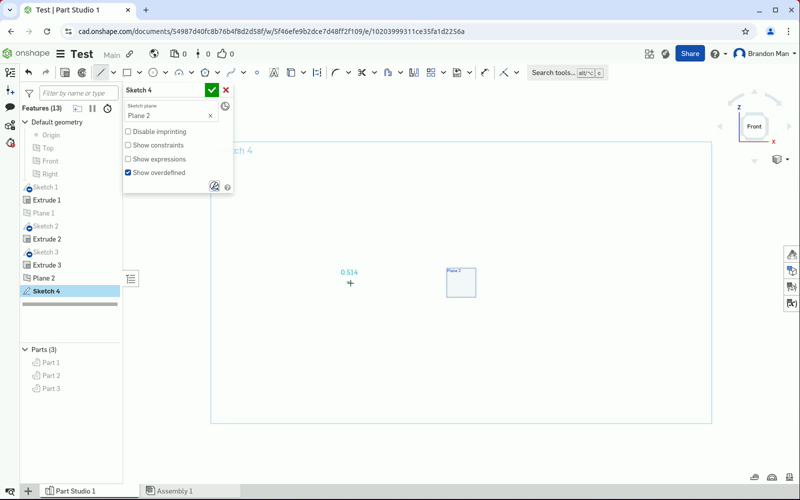
scroll(6)
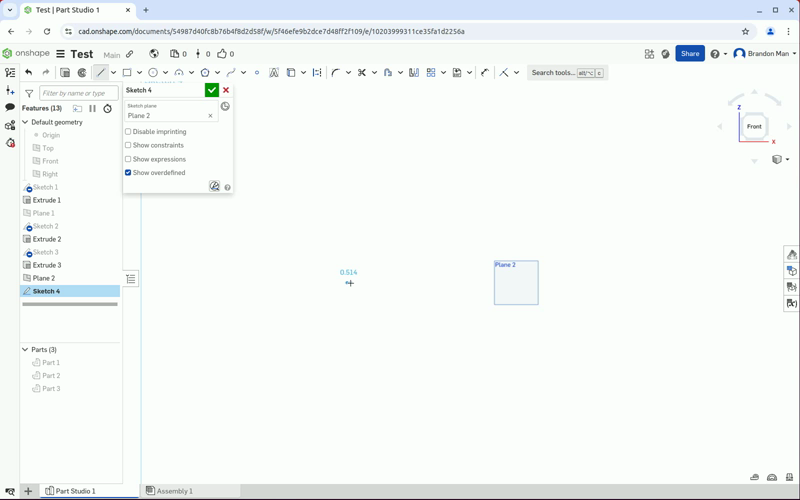
scroll(6)
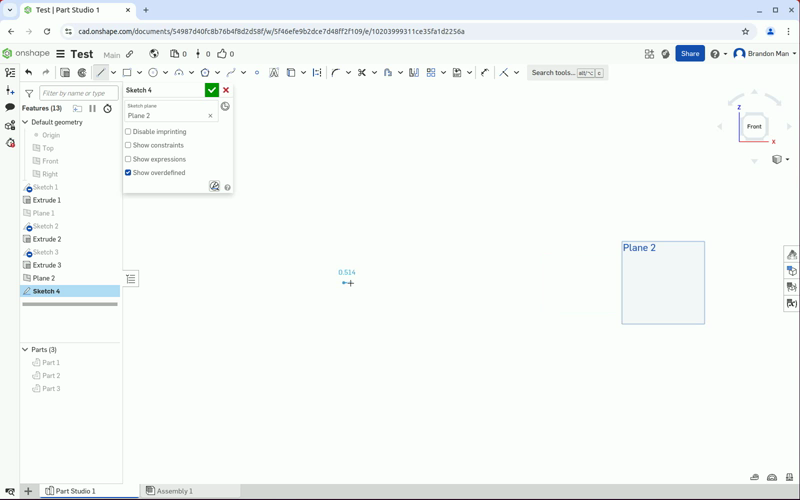
scroll(6)
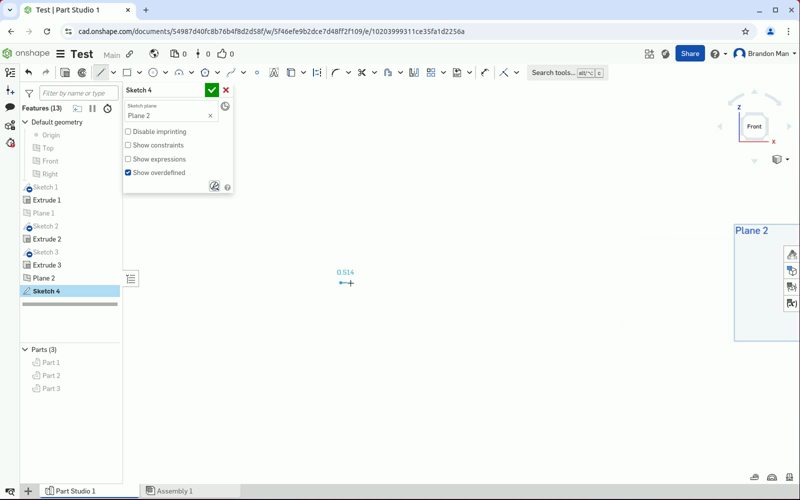
scroll(6)
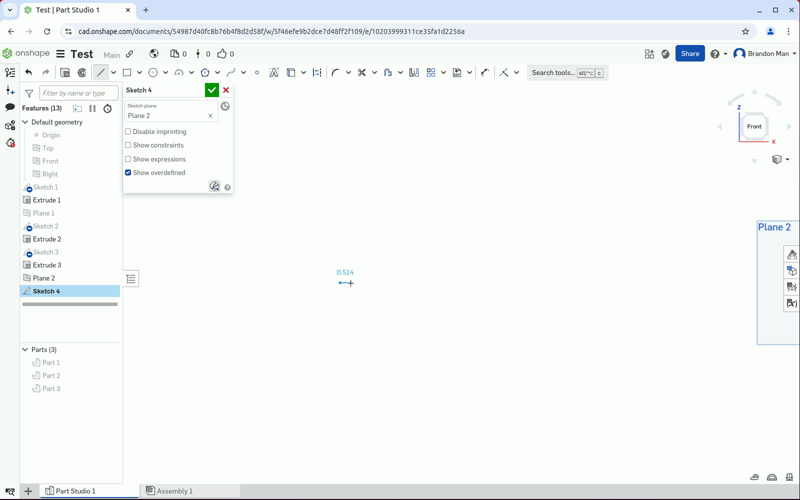
scroll(6)
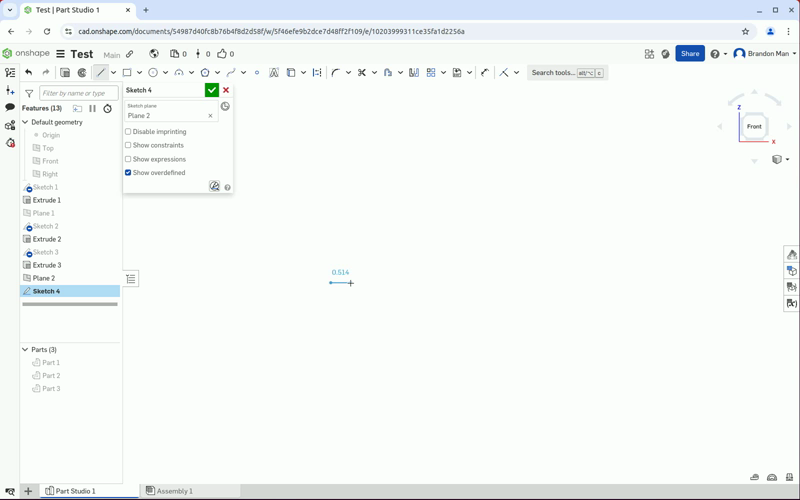
scroll(6)
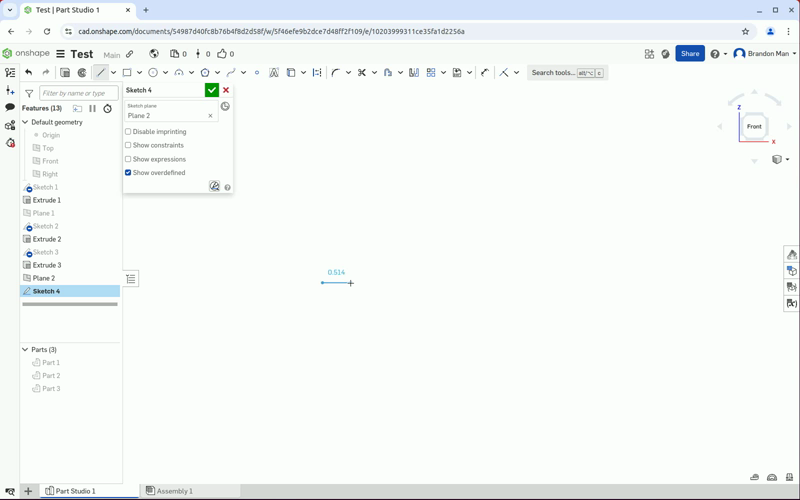
click(350, 282)
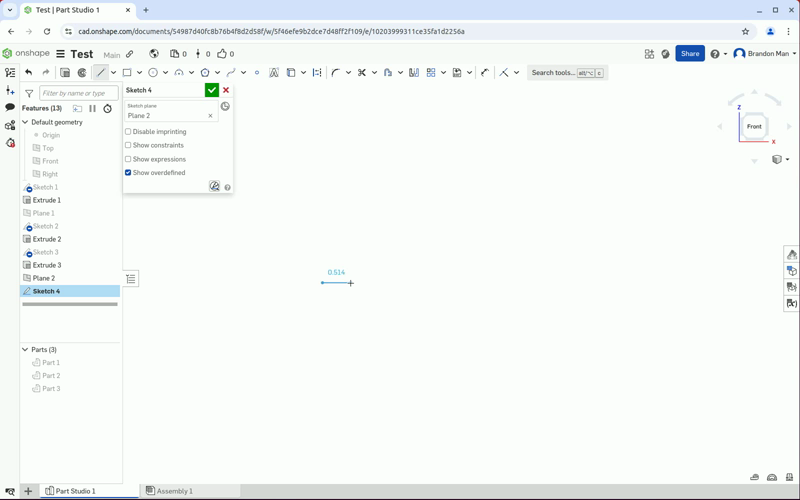
scroll(-6)
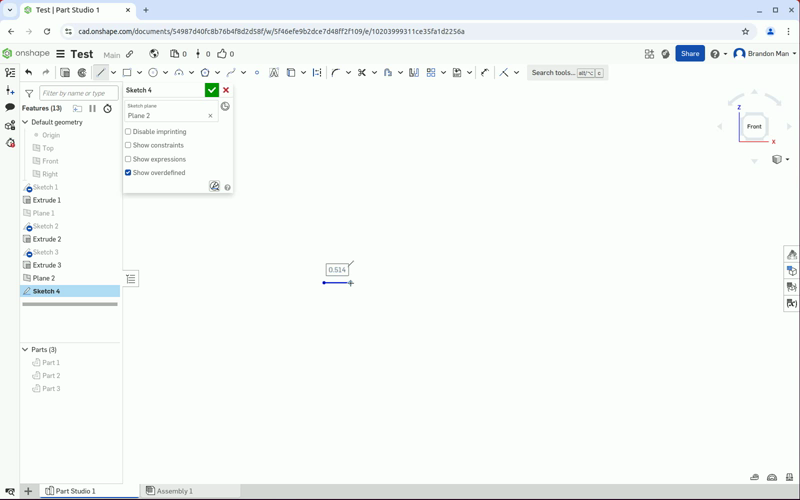
scroll(-6)
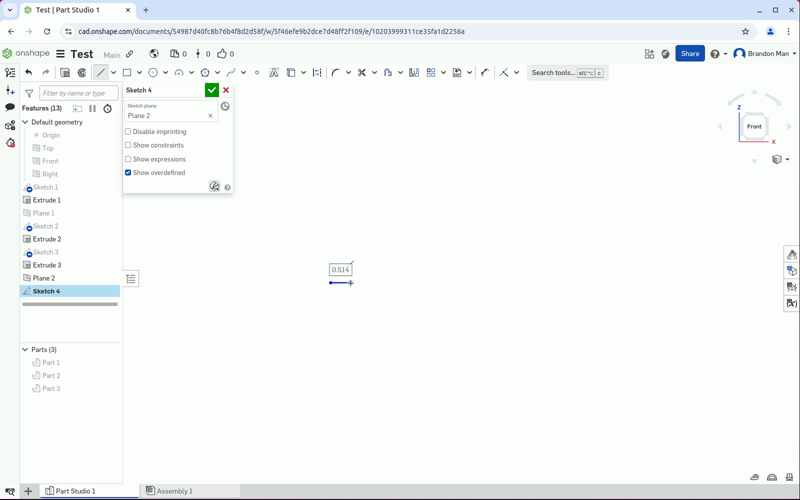
scroll(-6)
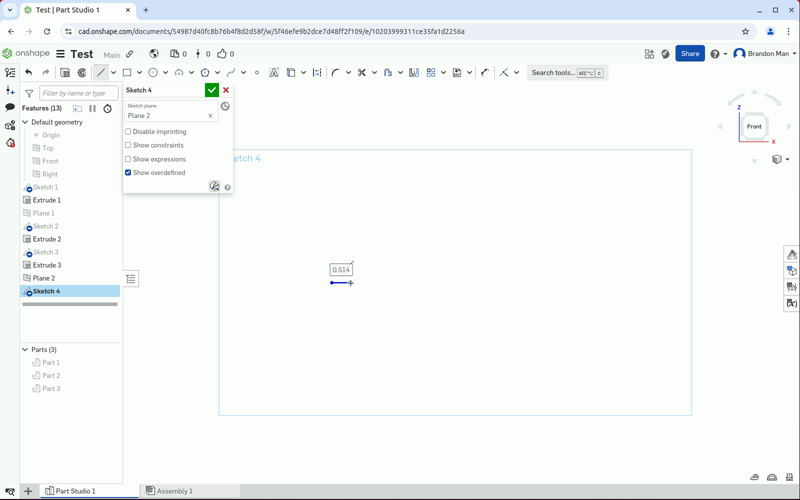
scroll(-6)
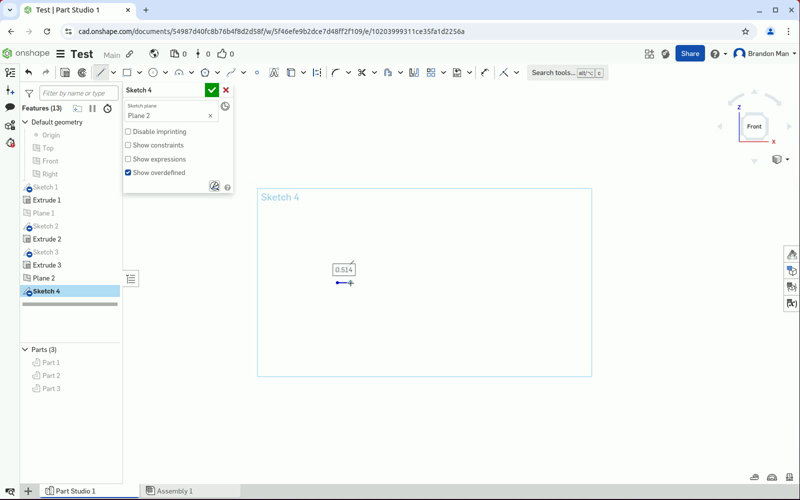
scroll(-6)
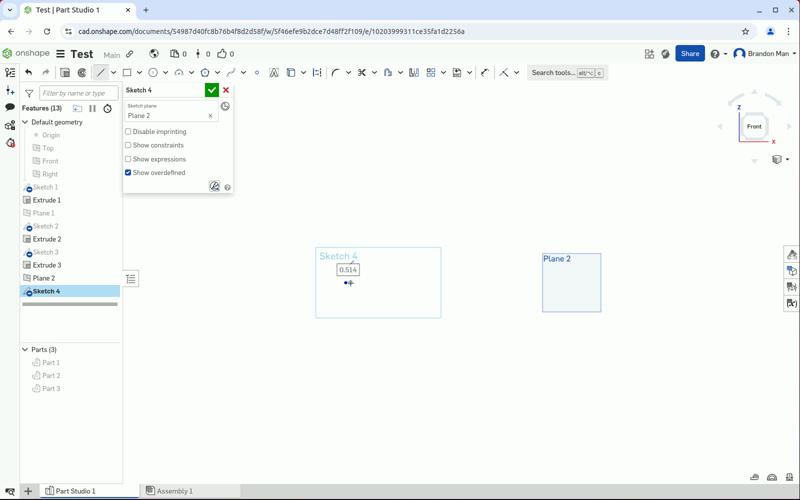
scroll(-6)
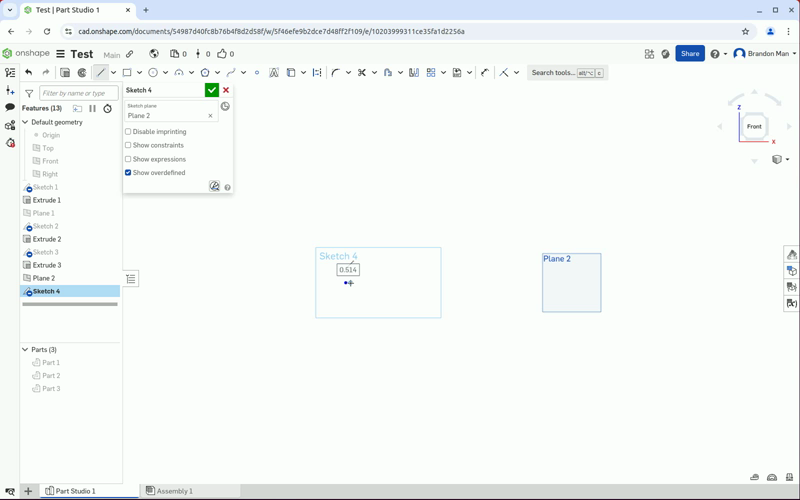
scroll(-6)
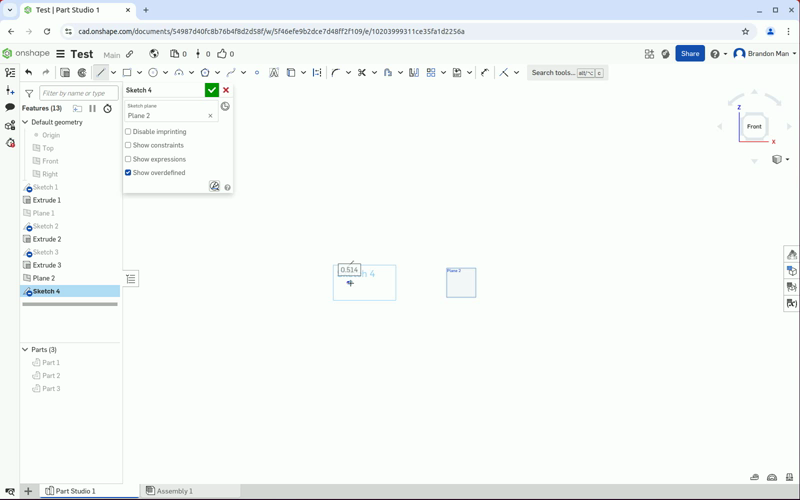
key_up(shift)
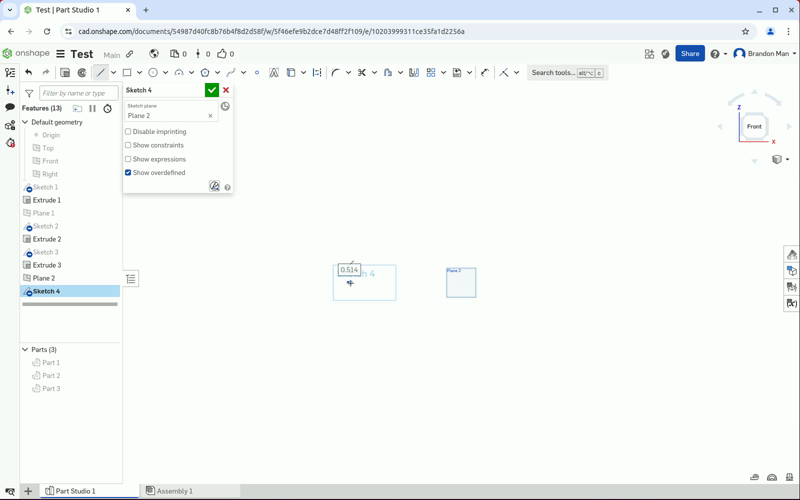
key_down(shift)
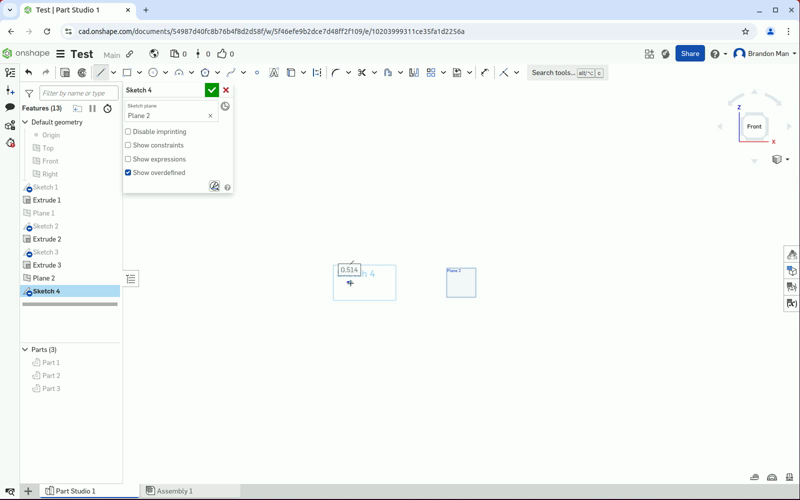
mouse_move(380, 282)
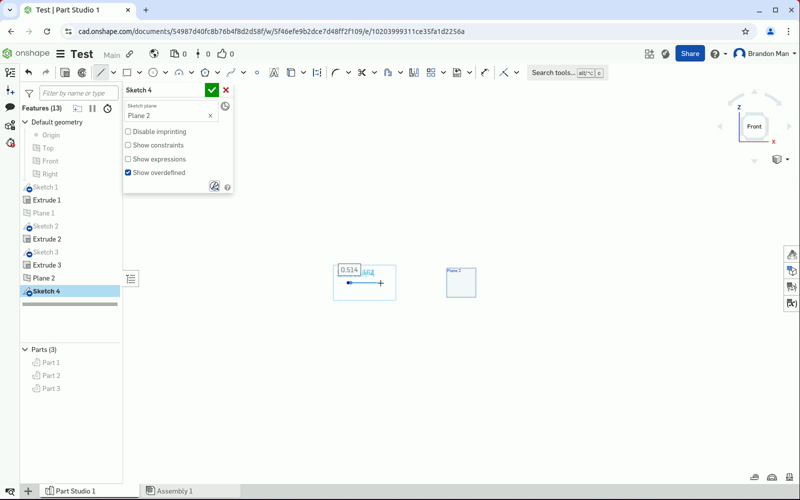
mouse_move(350, 259)
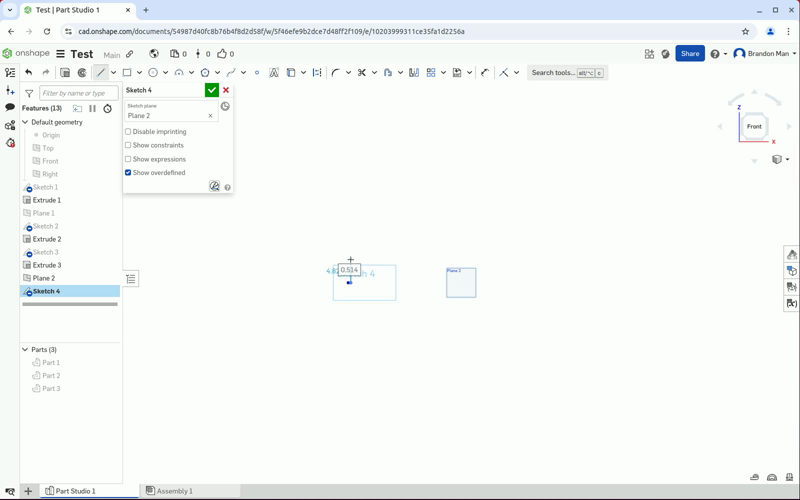
click(350, 259)
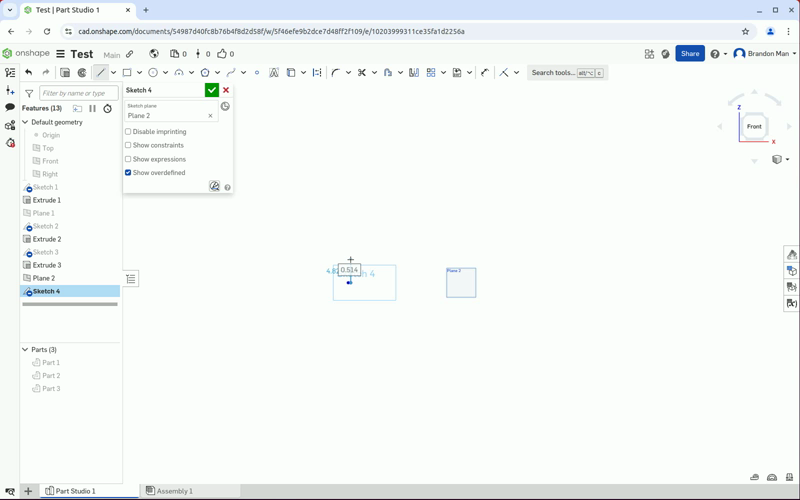
key_up(shift)
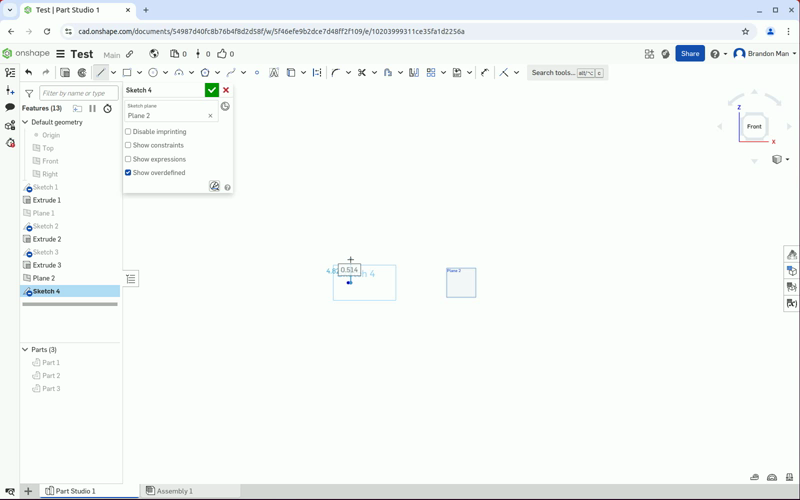
key_down(shift)
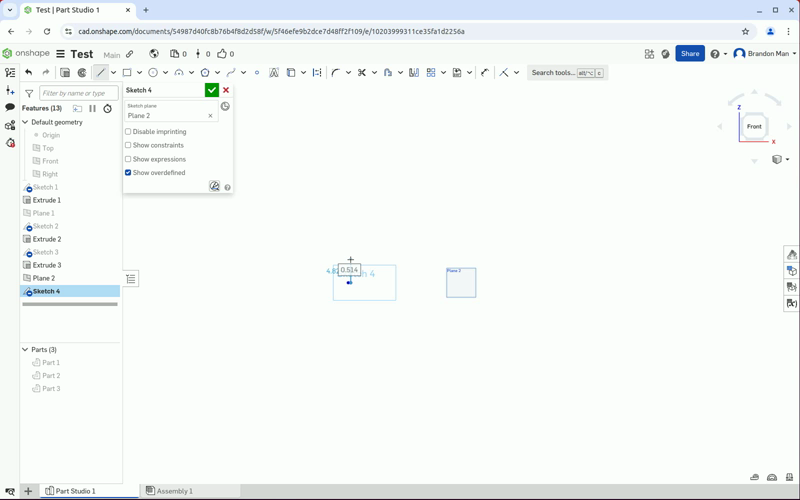
mouse_move(569, 259)
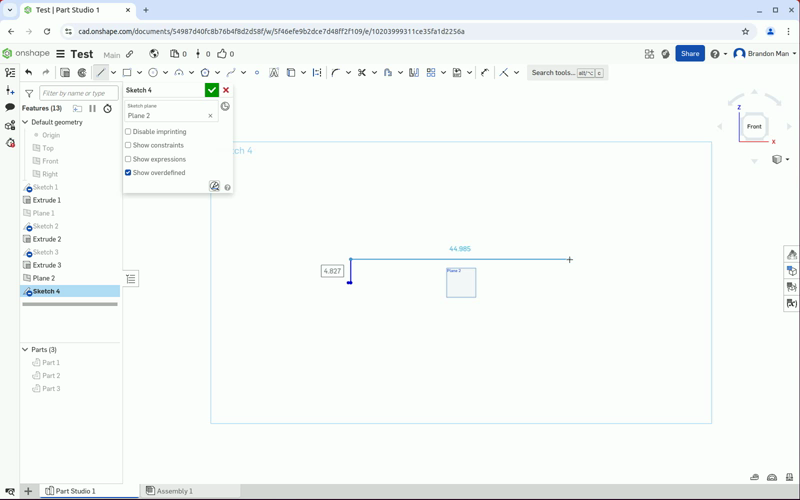
click(569, 259)
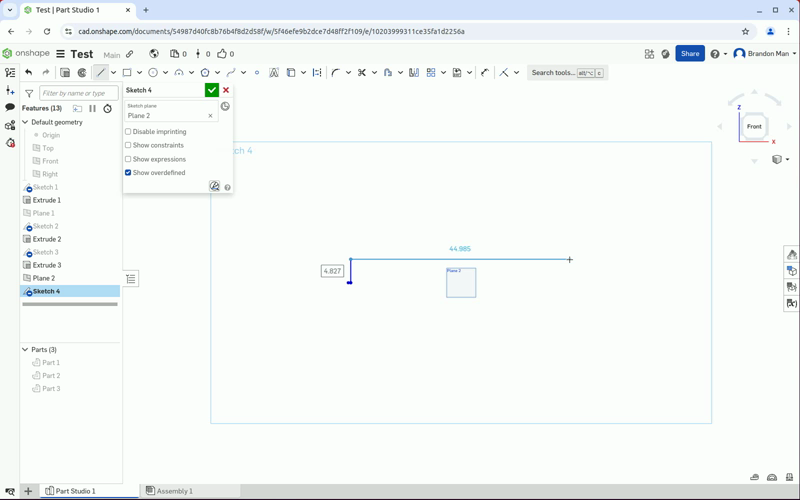
key_up(shift)
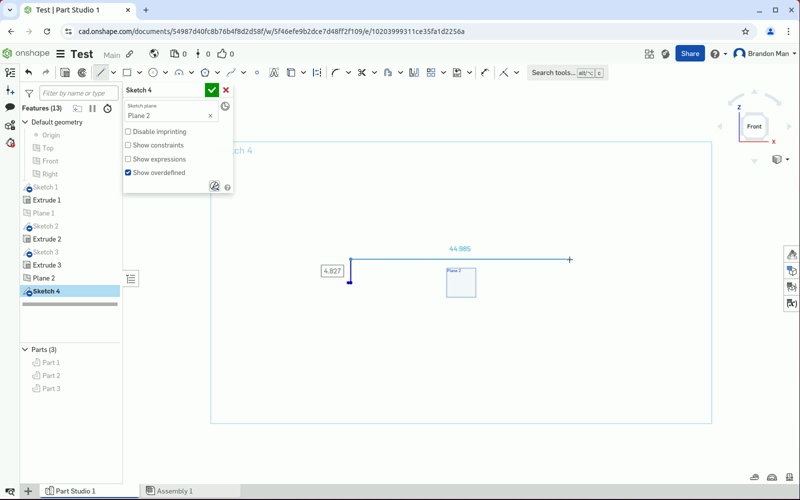
key_down(shift)
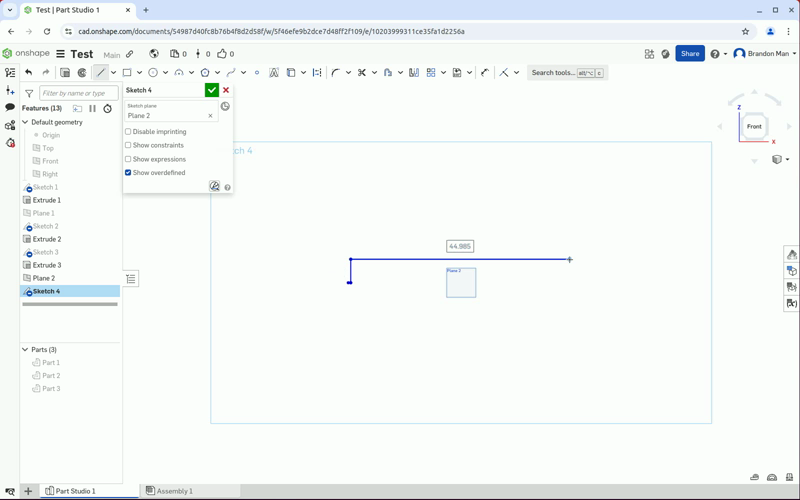
mouse_move(589, 259)
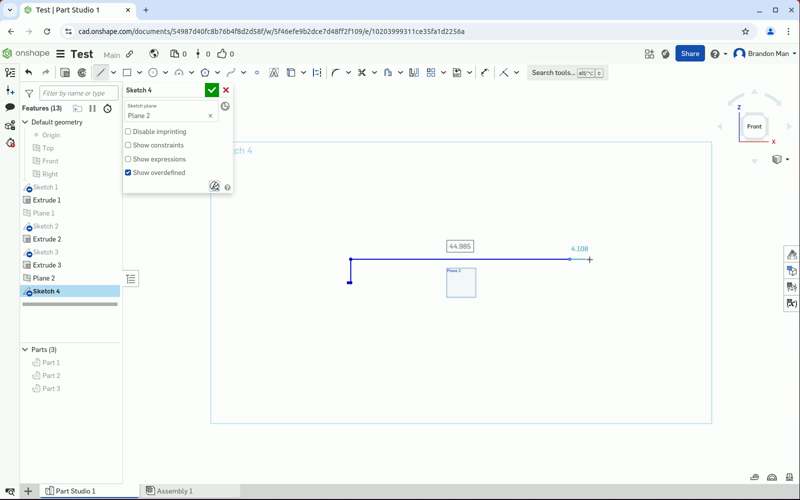
mouse_move(569, 282)
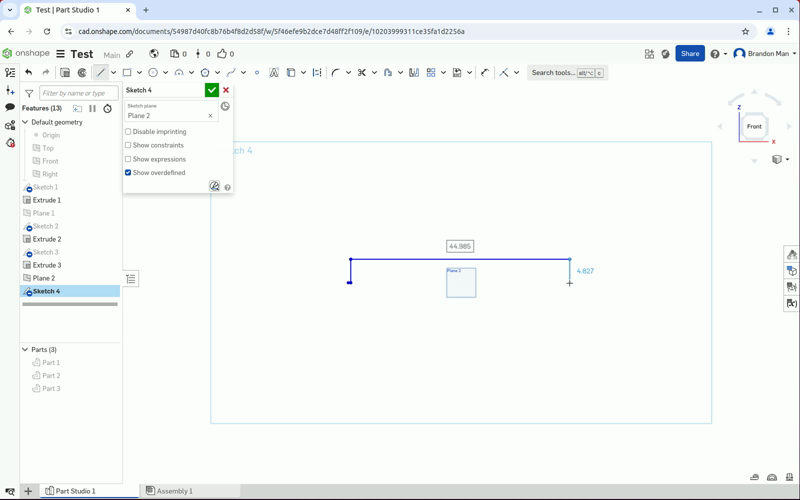
click(569, 282)
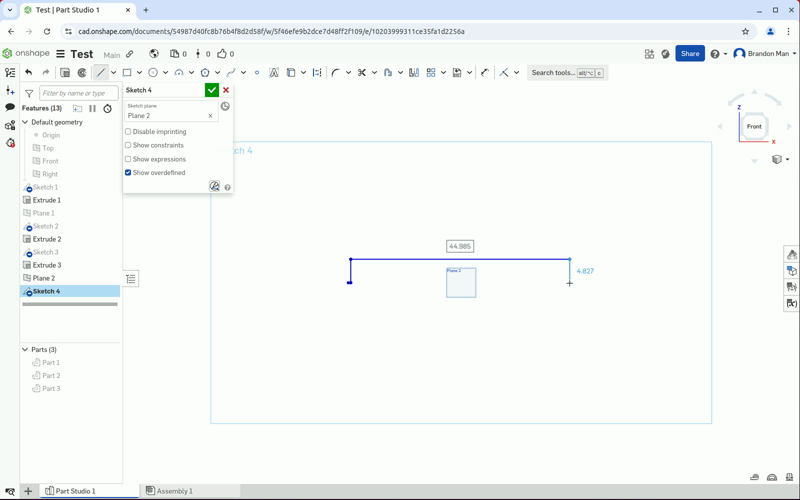
key_up(shift)
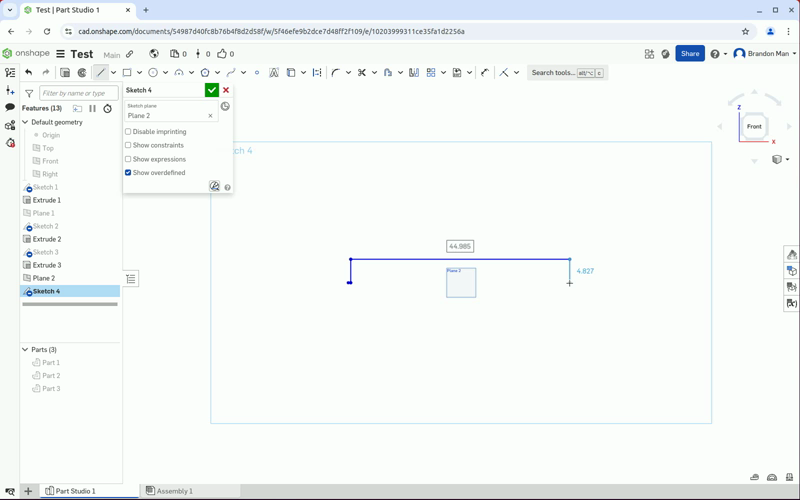
key_down(shift)
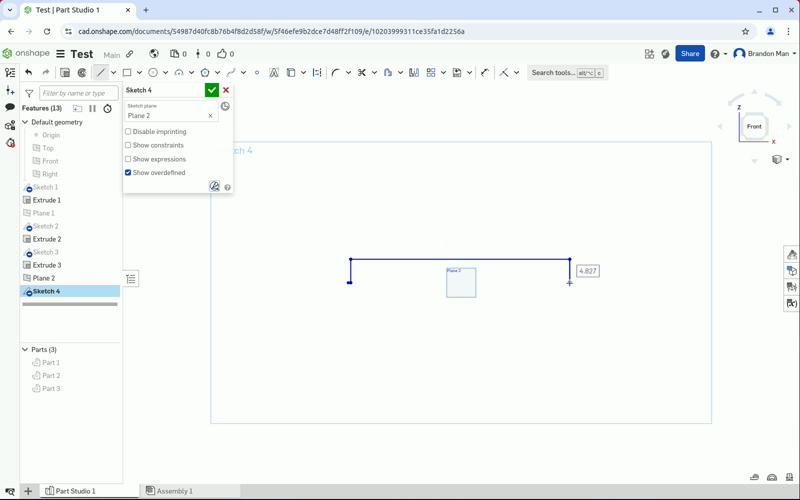
mouse_move(589, 282)
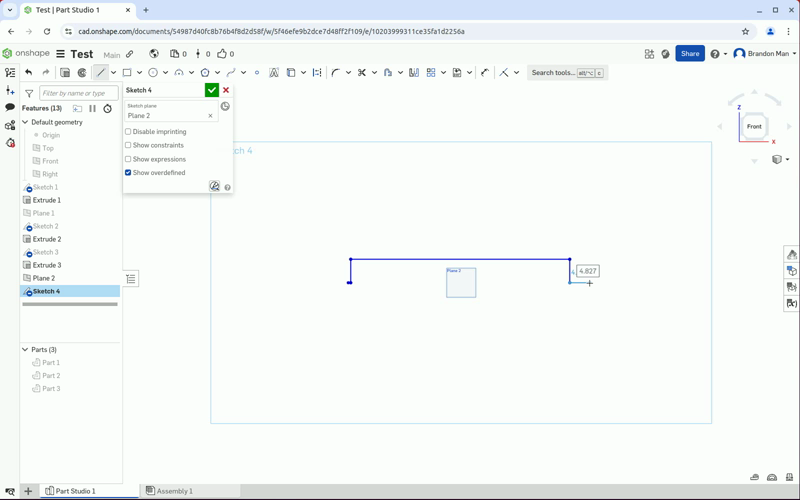
mouse_move(572, 282)
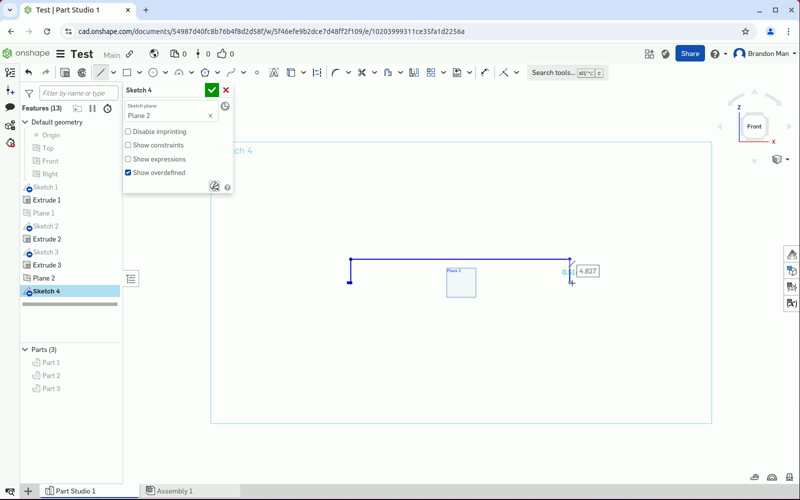
scroll(6)
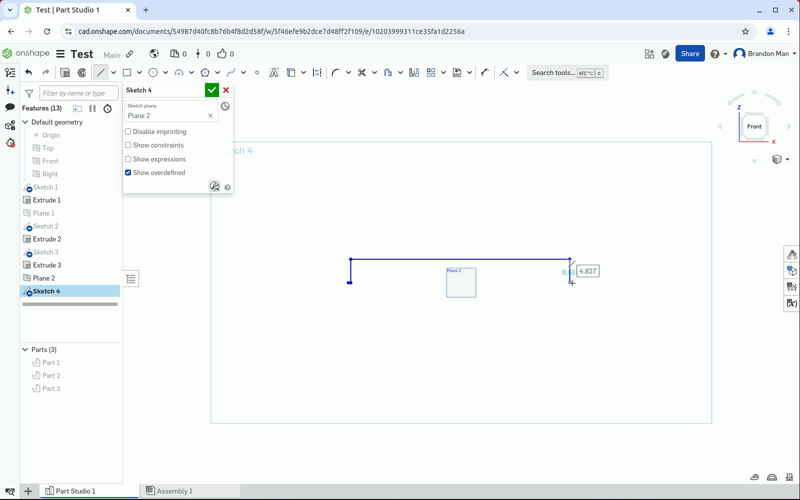
scroll(6)
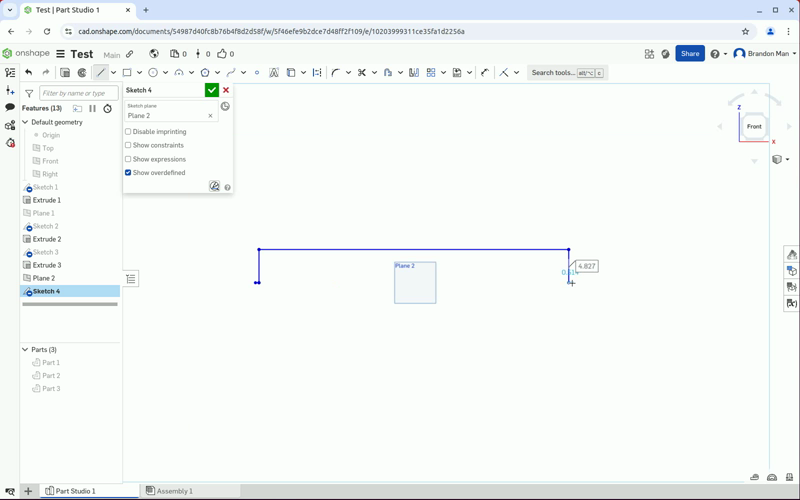
scroll(6)
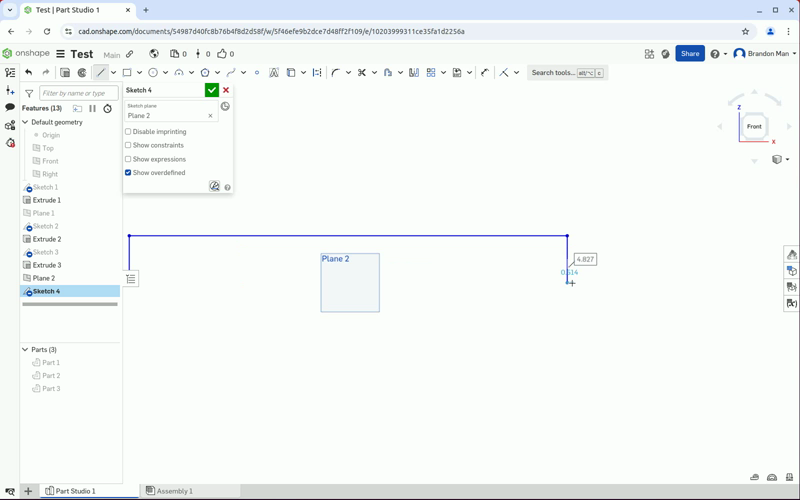
scroll(6)
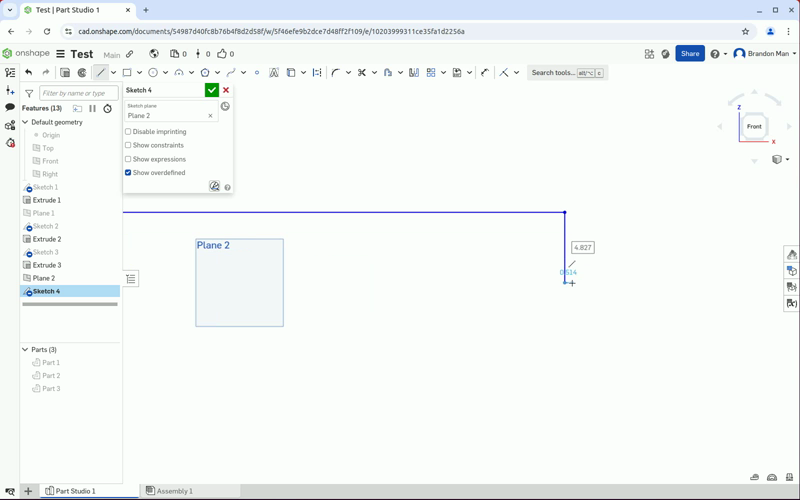
scroll(6)
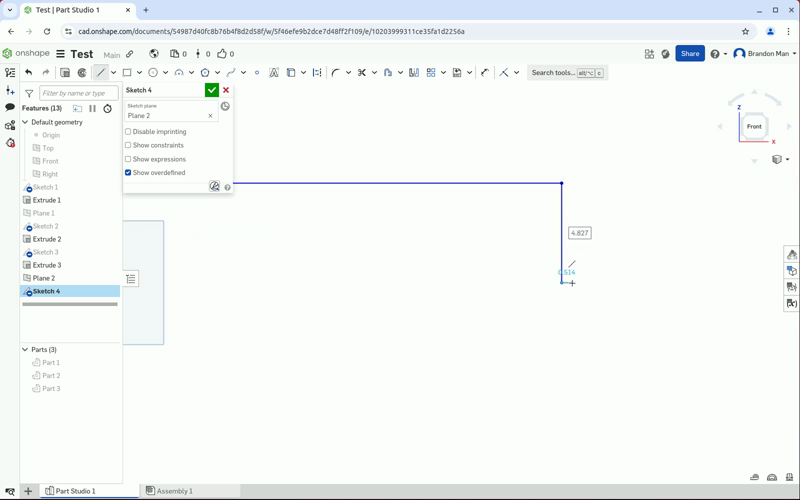
scroll(6)
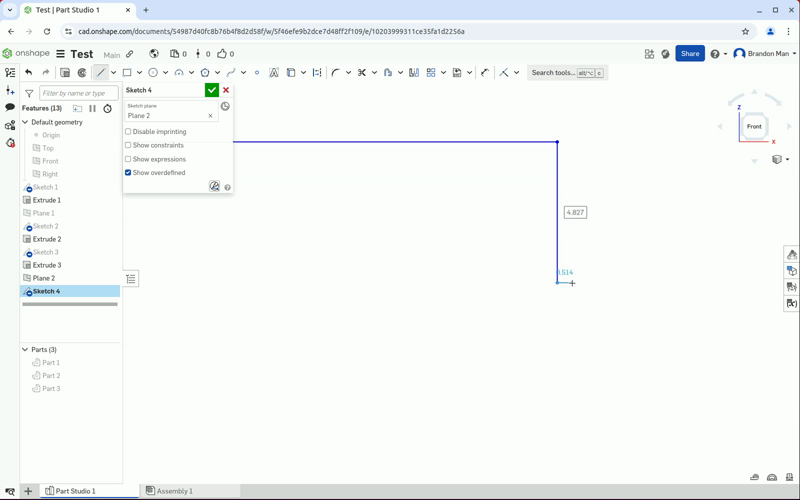
scroll(6)
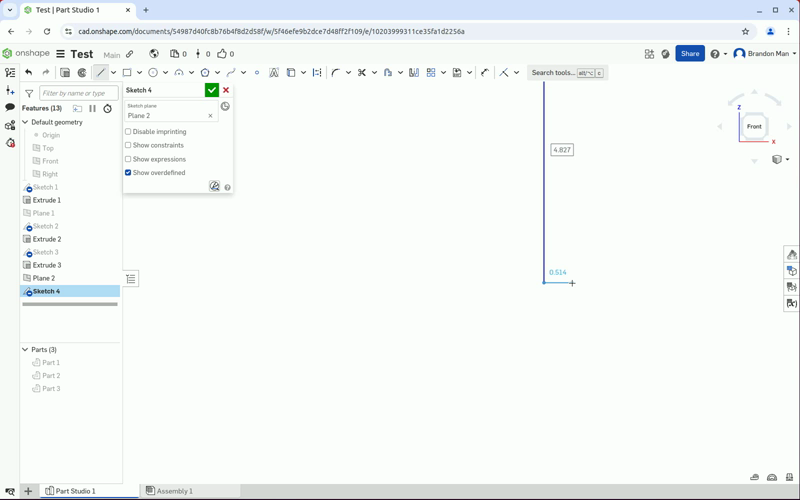
click(572, 282)
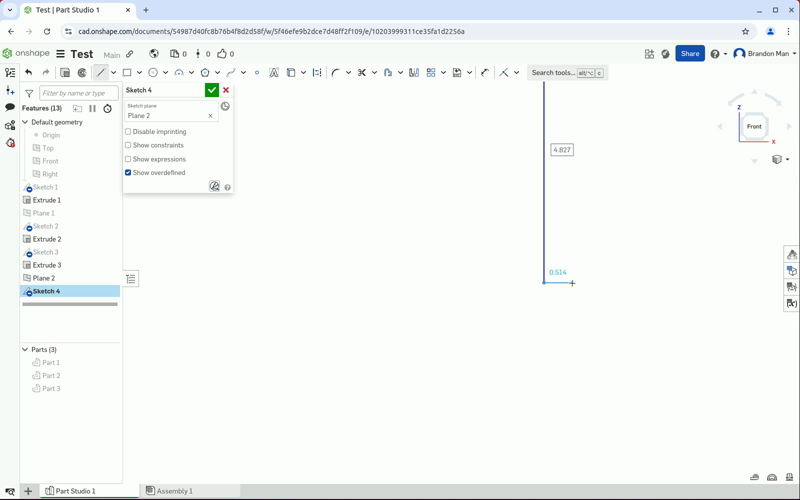
scroll(-6)
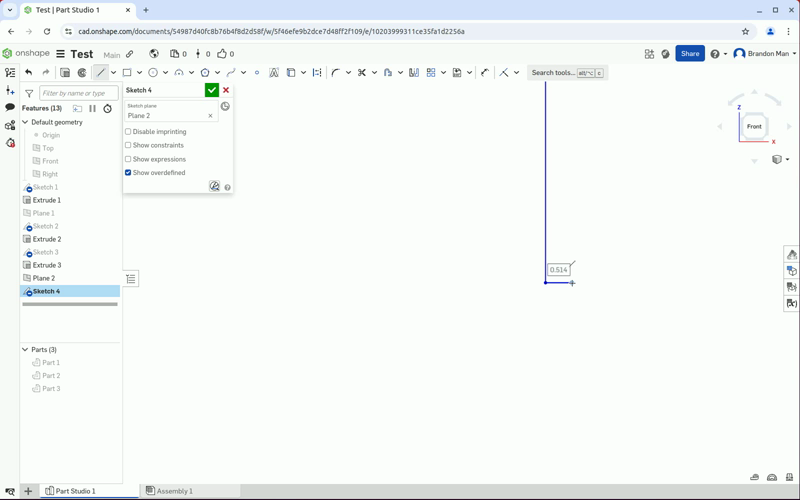
scroll(-6)
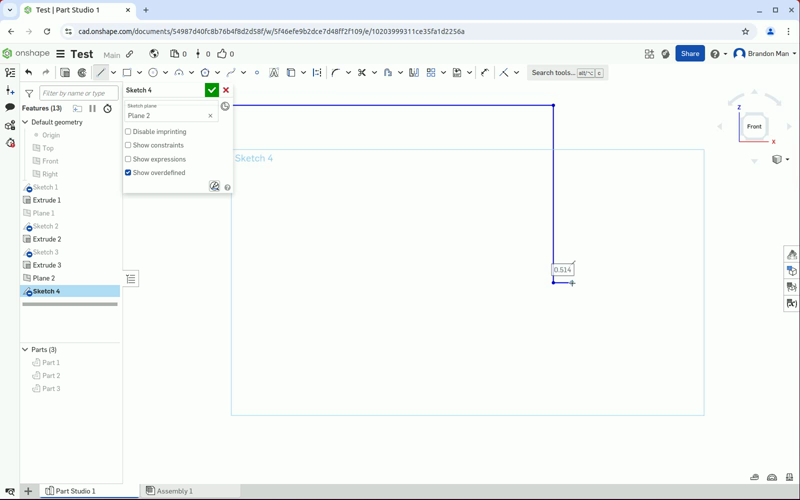
scroll(-6)
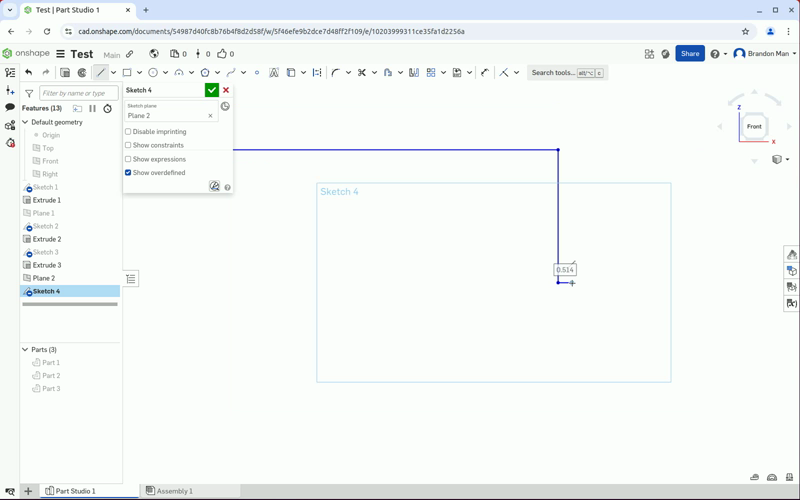
scroll(-6)
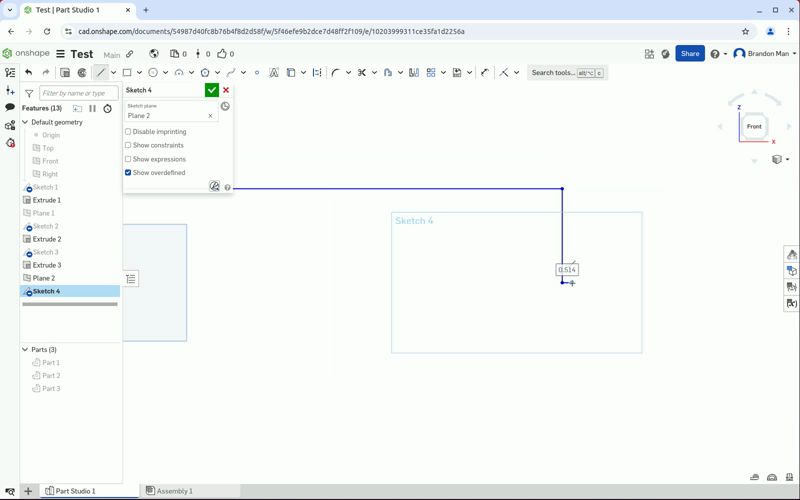
scroll(-6)
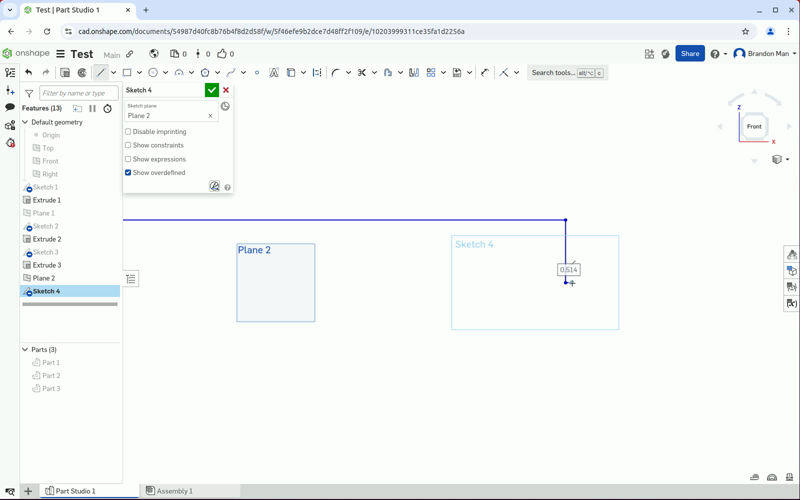
scroll(-6)
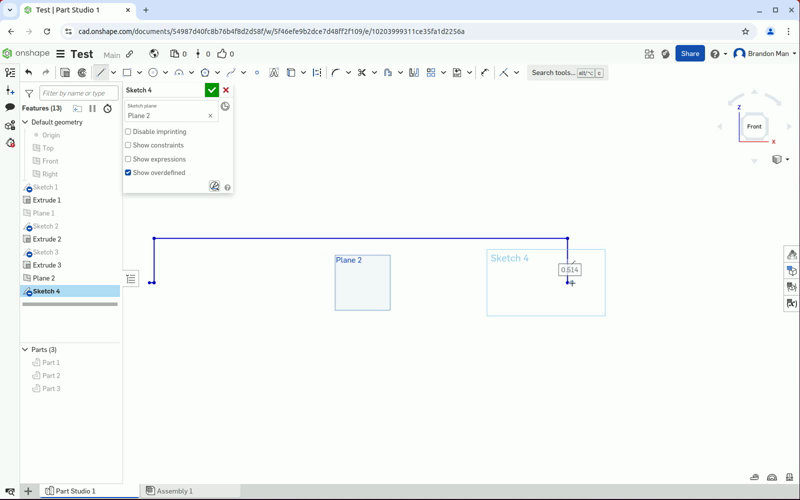
scroll(-6)
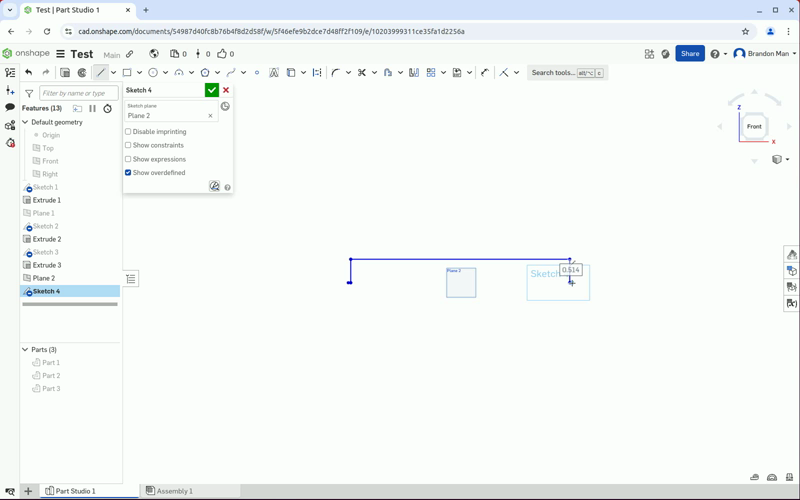
key_up(shift)
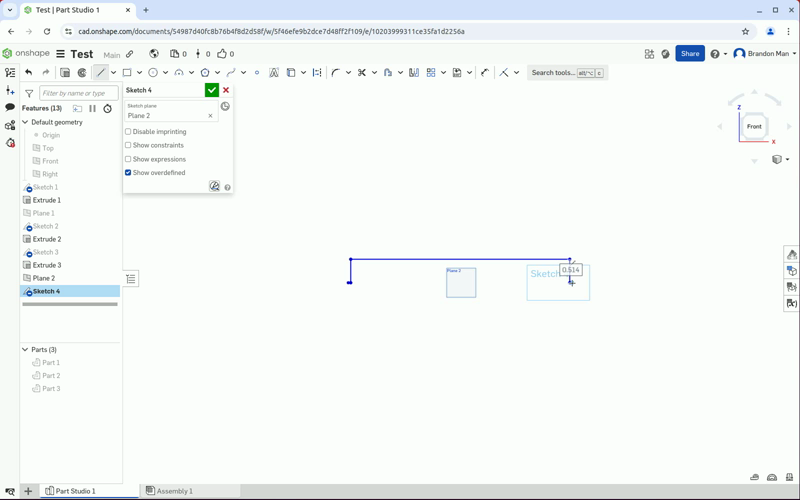
key_down(shift)
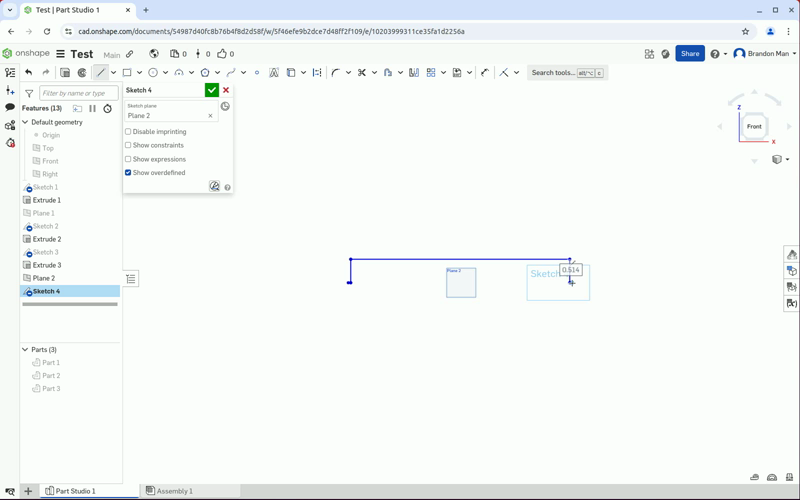
mouse_move(589, 282)
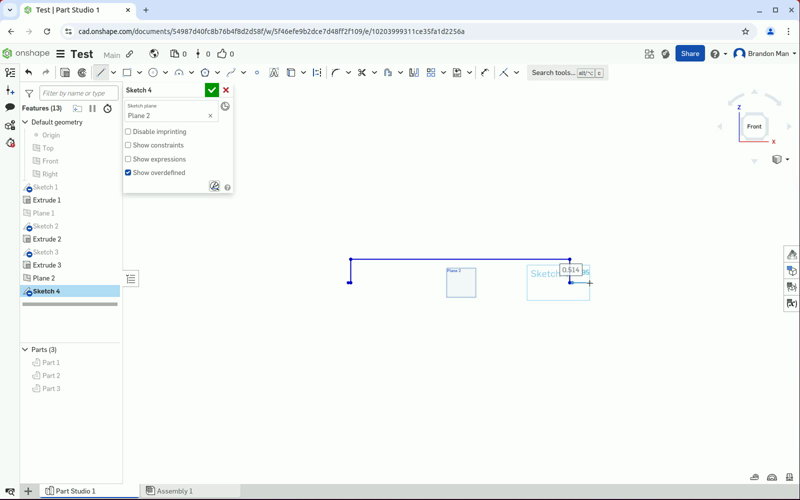
mouse_move(572, 257)
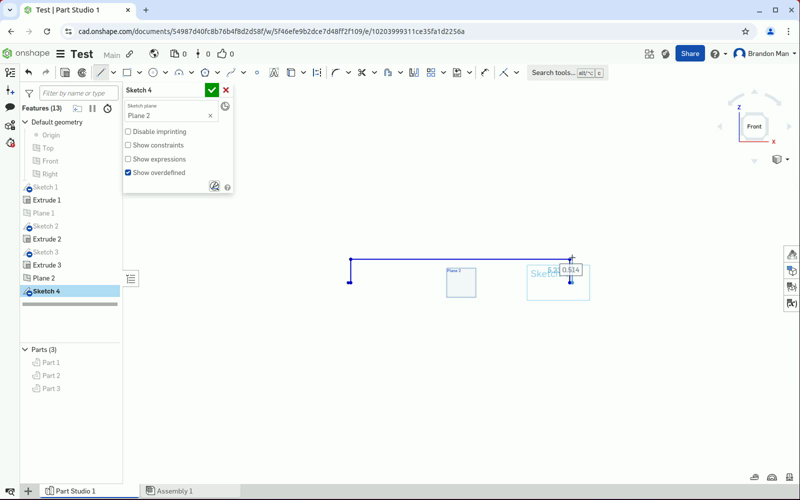
scroll(6)
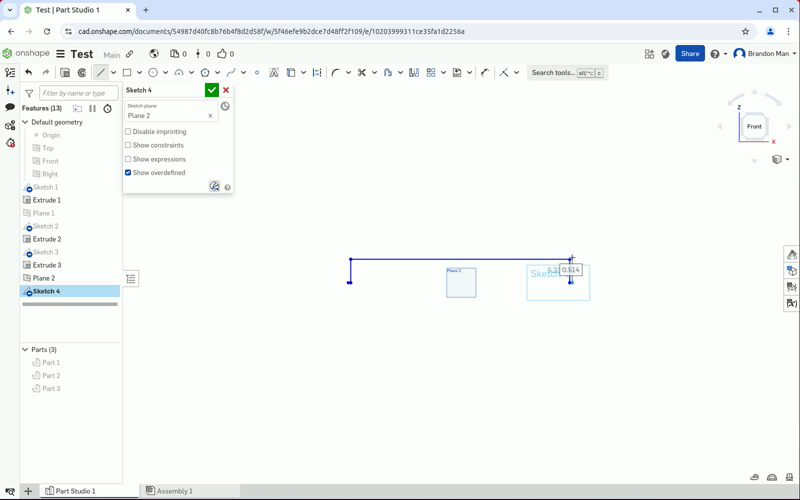
scroll(6)
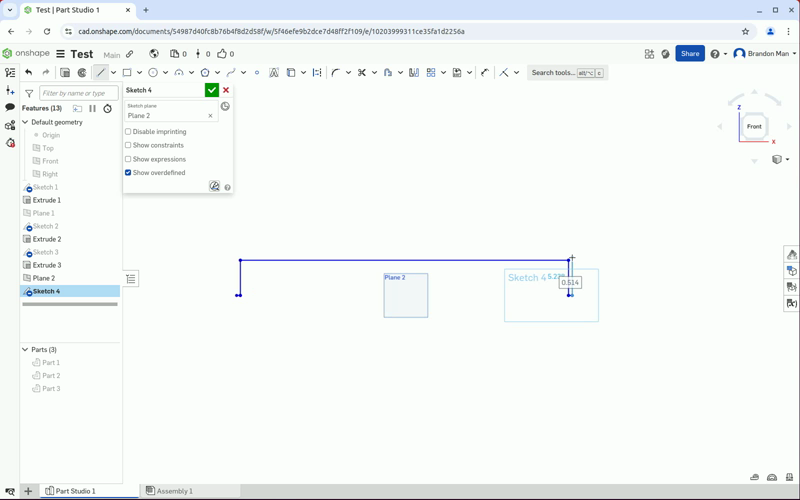
scroll(6)
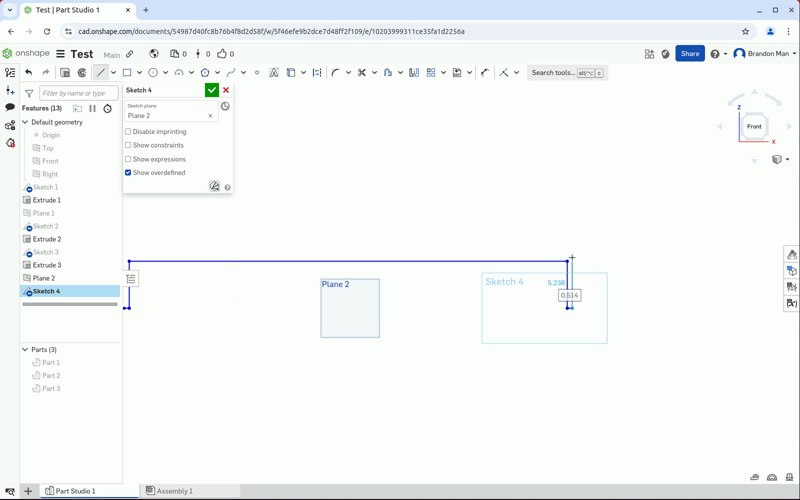
scroll(6)
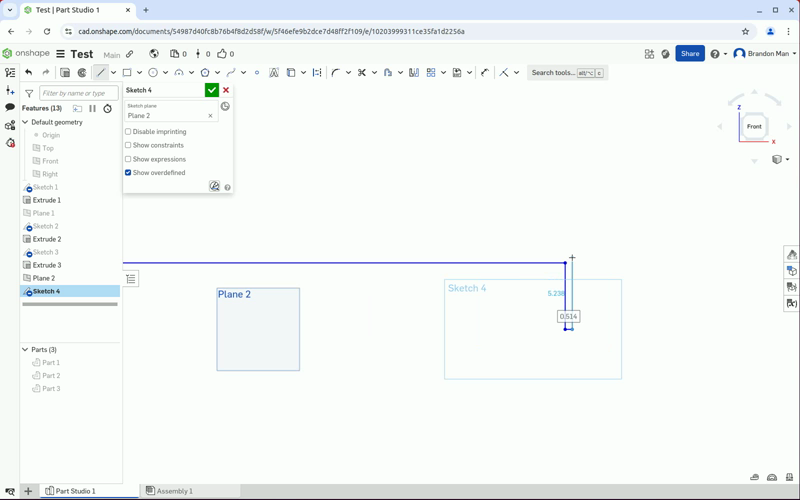
scroll(6)
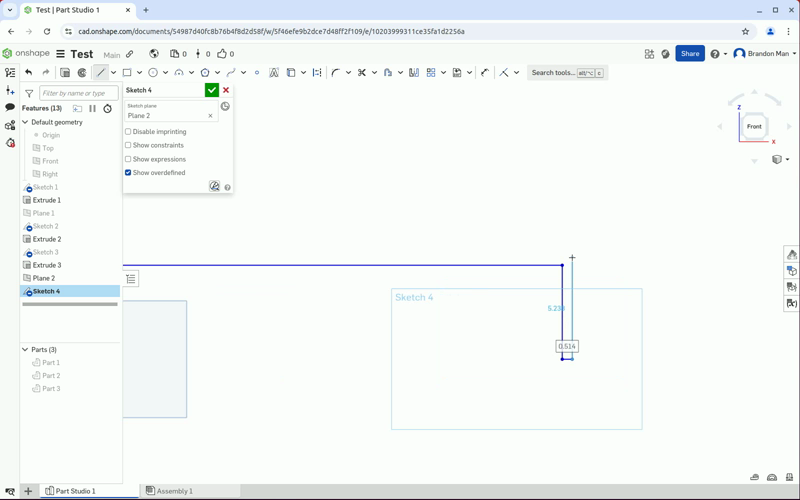
scroll(6)
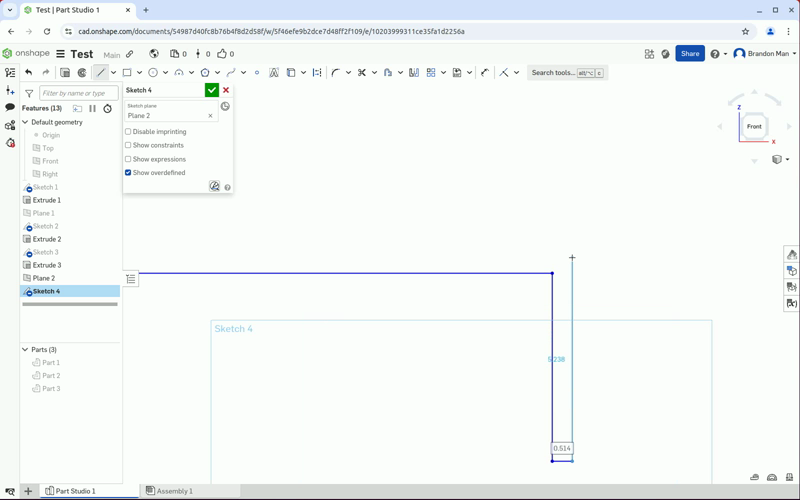
scroll(6)
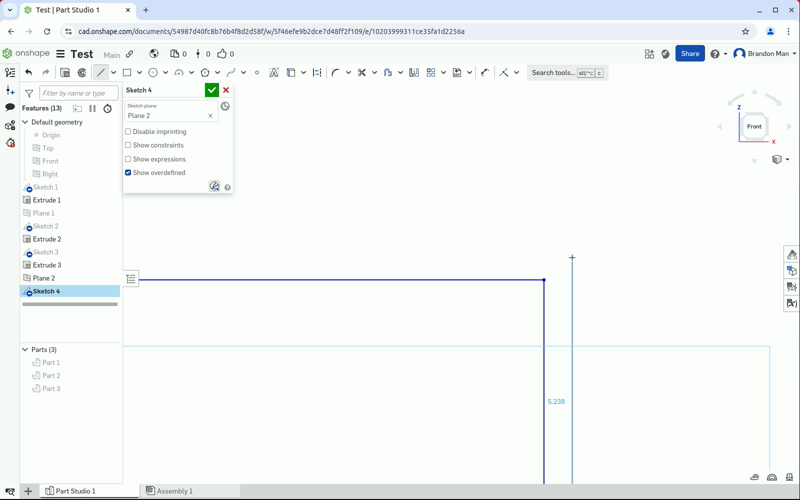
click(572, 257)
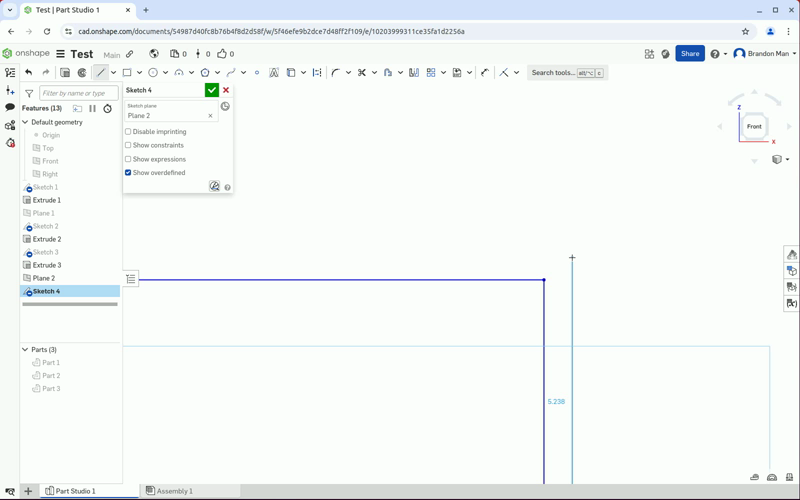
scroll(-6)
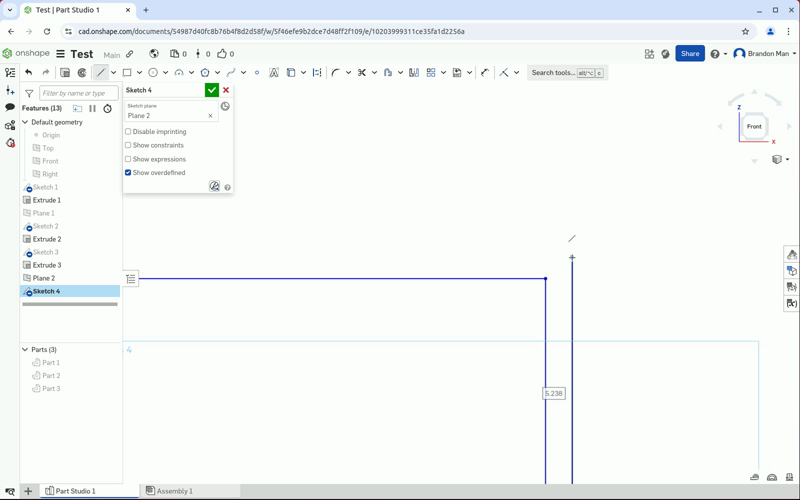
scroll(-6)
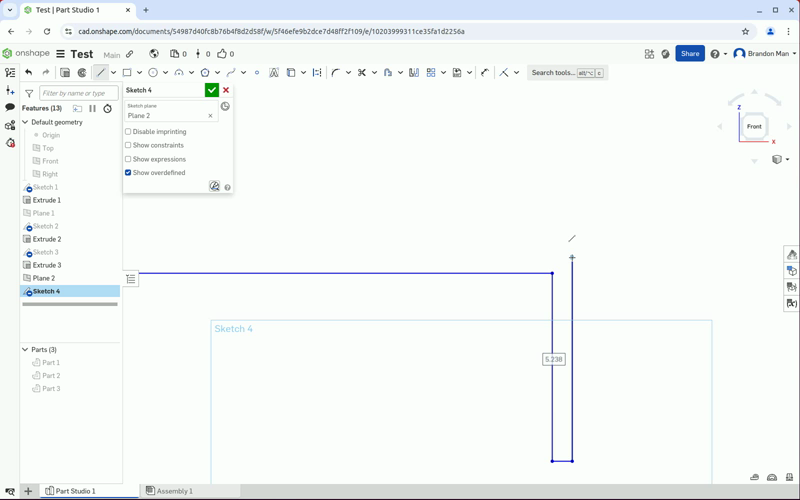
scroll(-6)
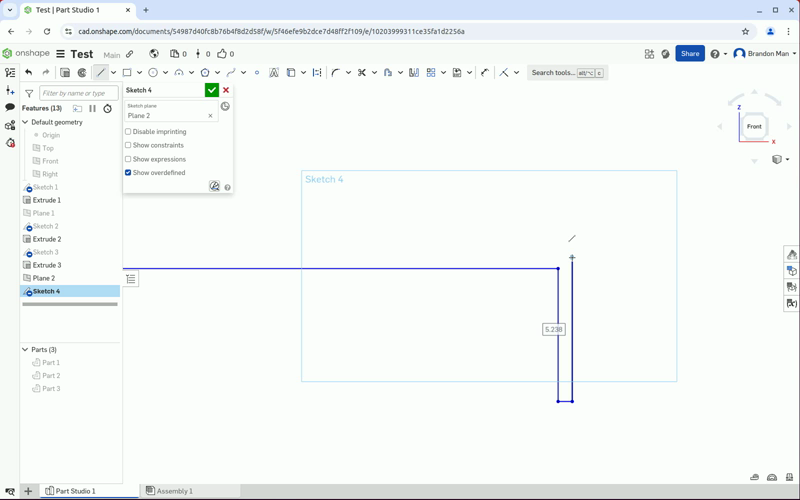
scroll(-6)
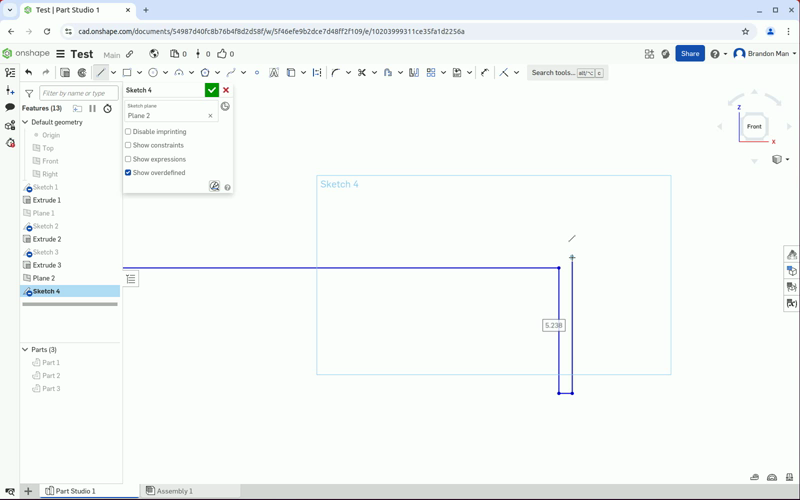
scroll(-6)
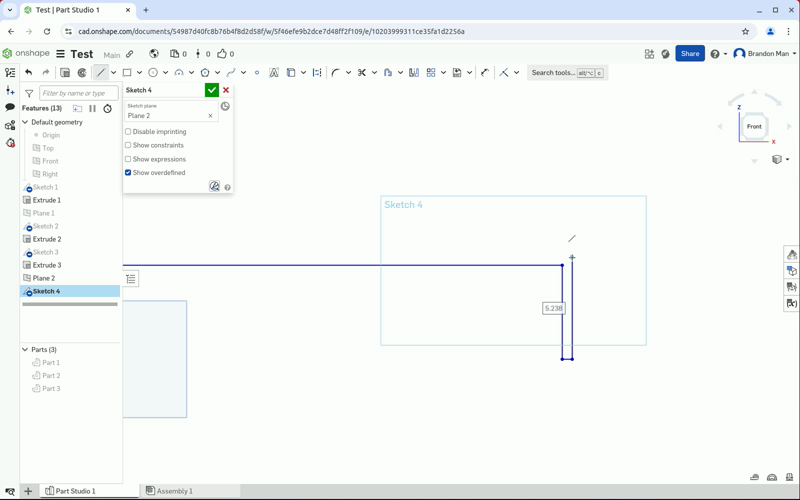
scroll(-6)
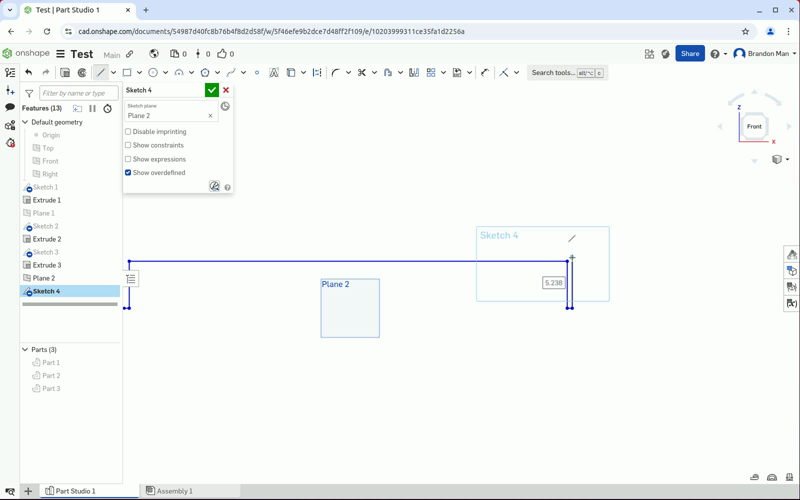
scroll(-6)
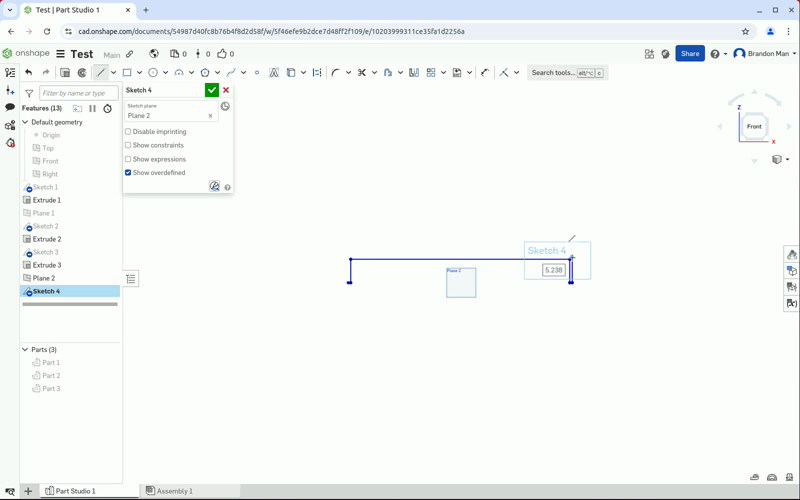
key_up(shift)
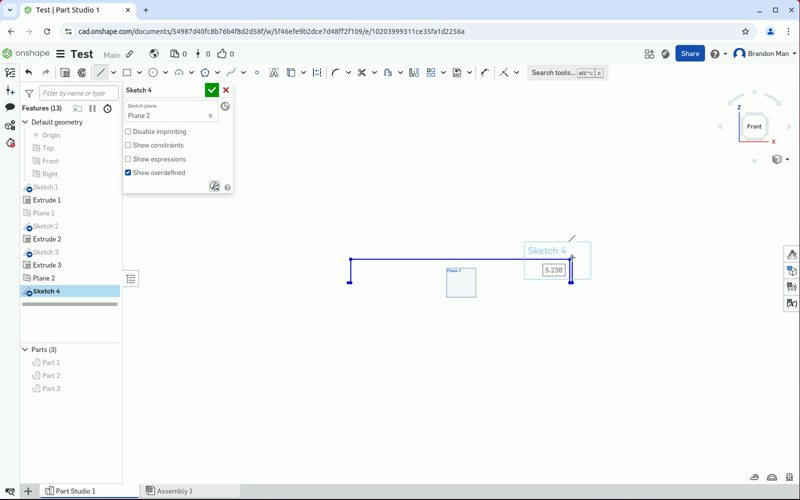
key_down(shift)
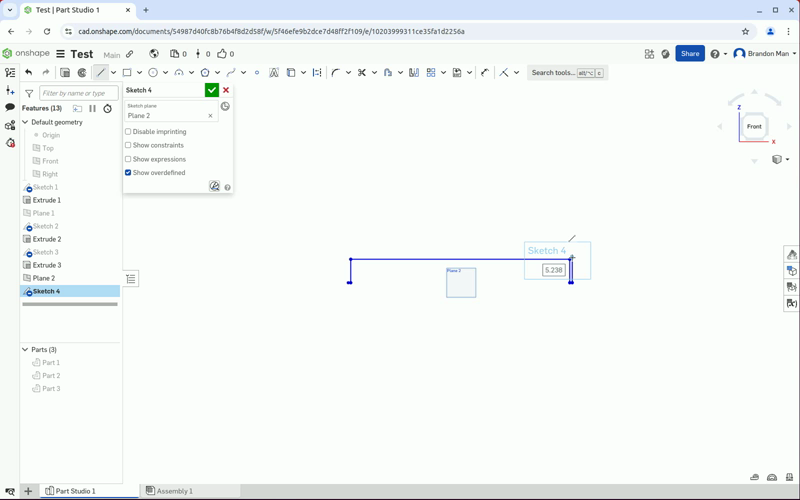
mouse_move(348, 257)
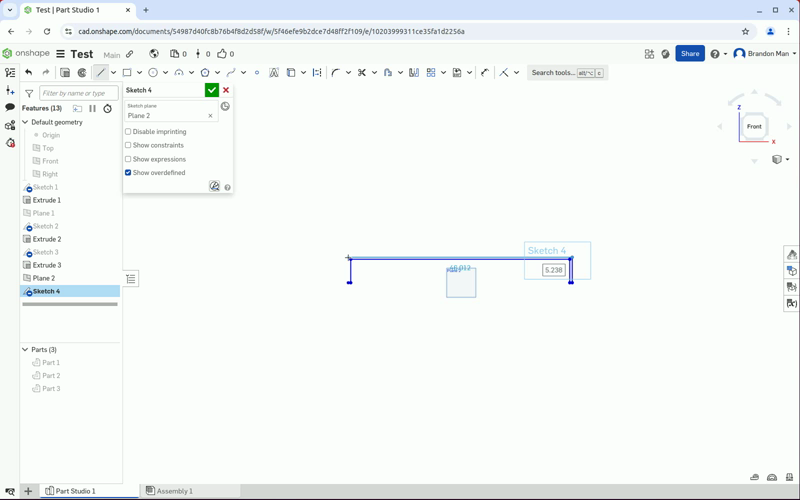
scroll(6)
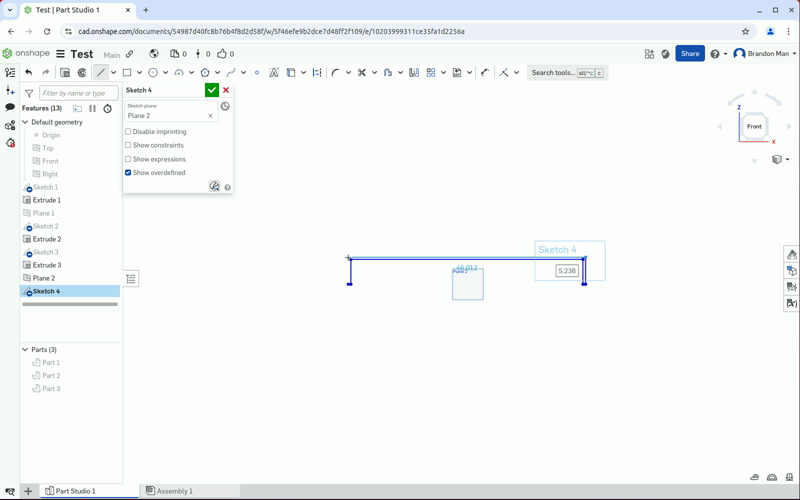
scroll(6)
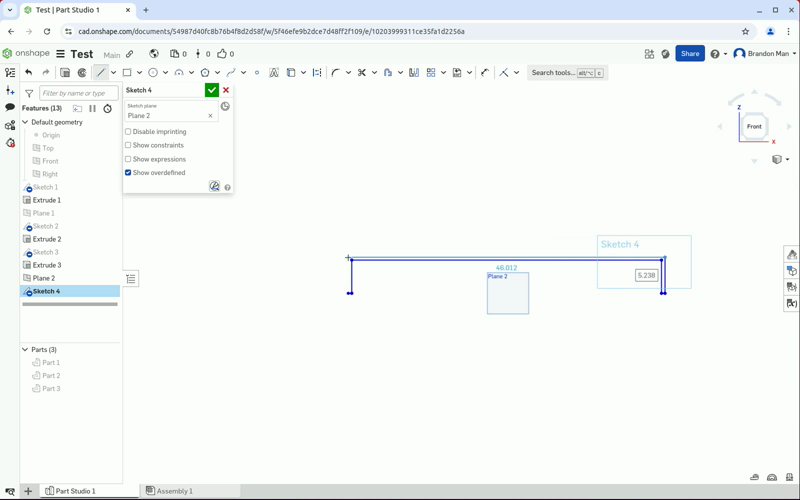
scroll(6)
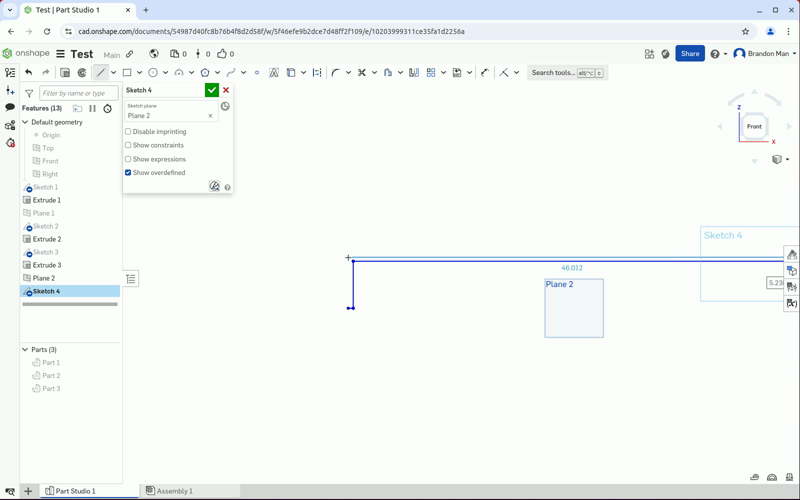
scroll(6)
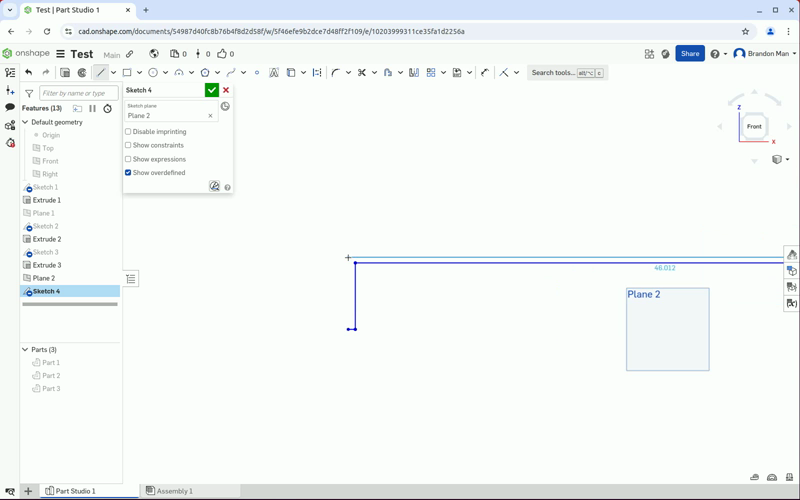
scroll(6)
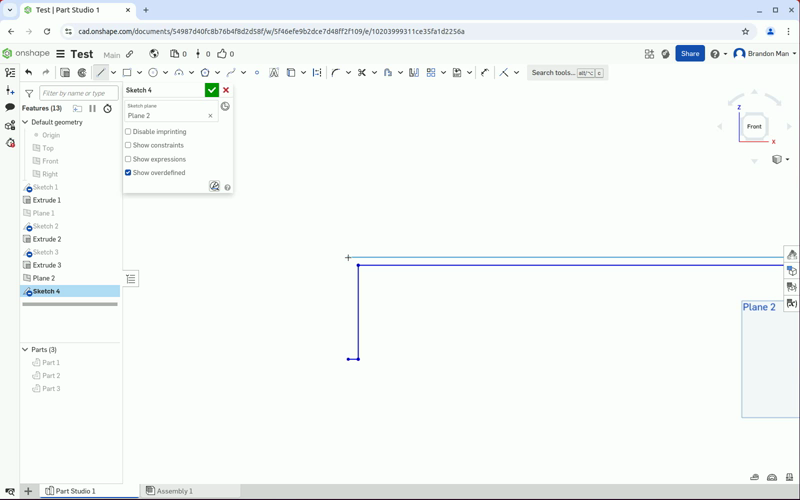
scroll(6)
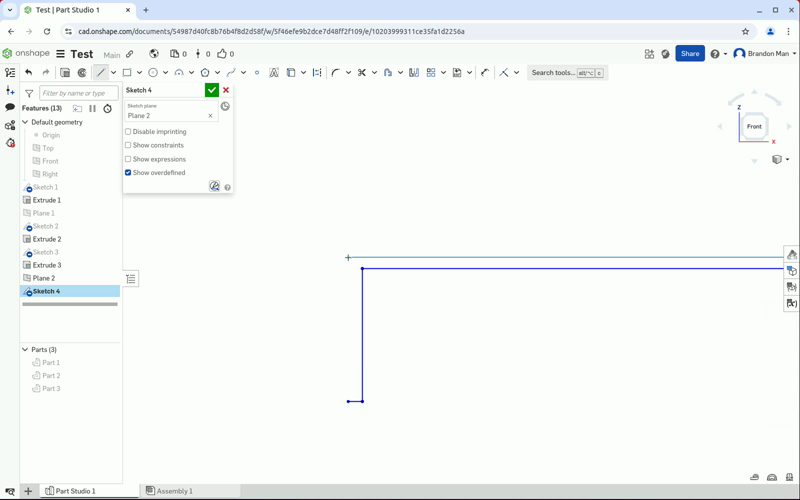
scroll(6)
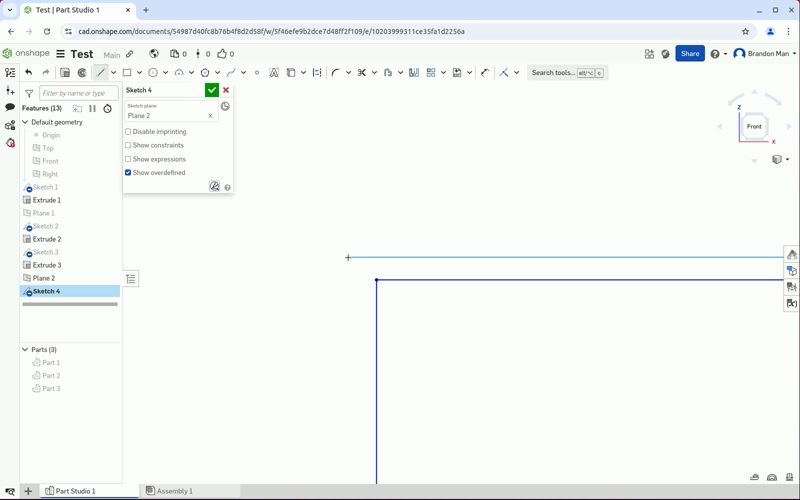
click(348, 257)
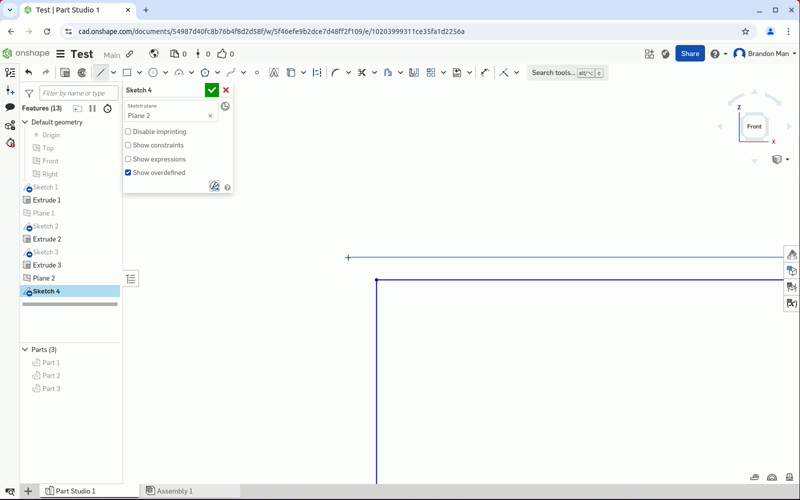
scroll(-6)
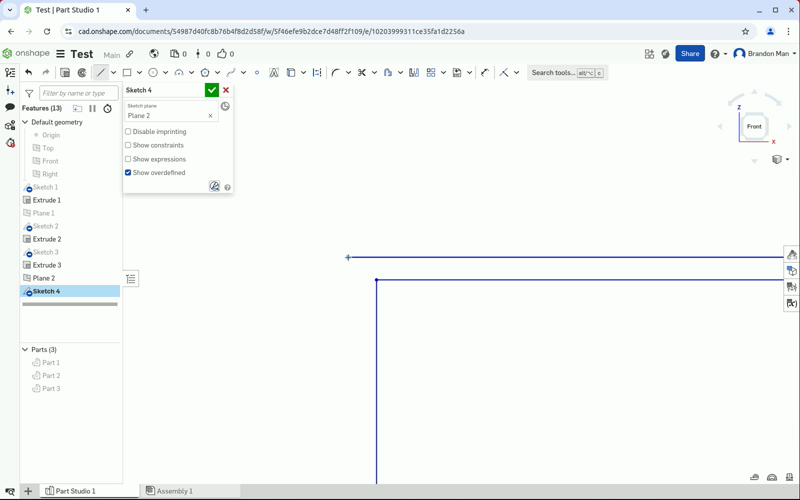
scroll(-6)
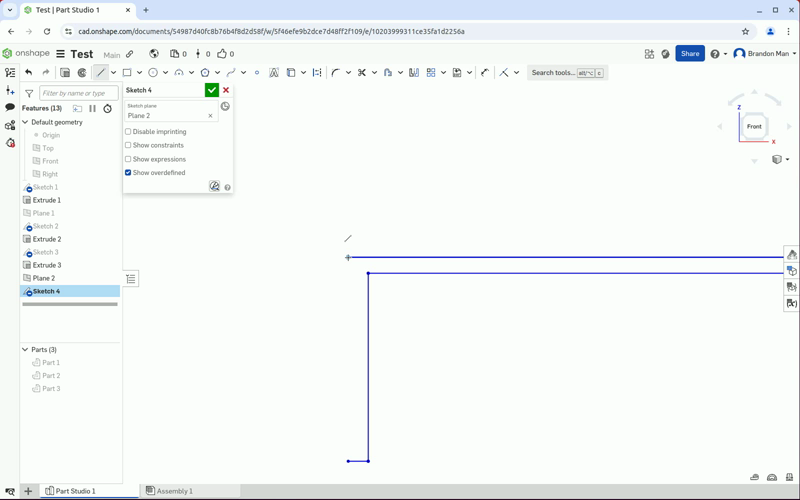
scroll(-6)
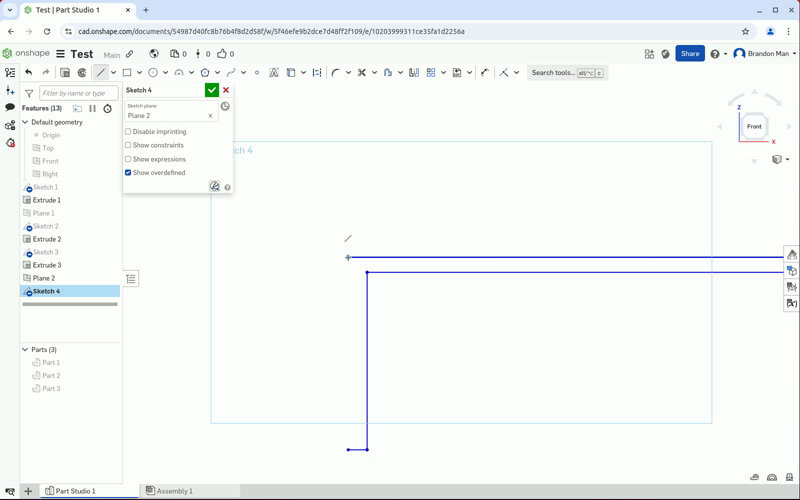
scroll(-6)
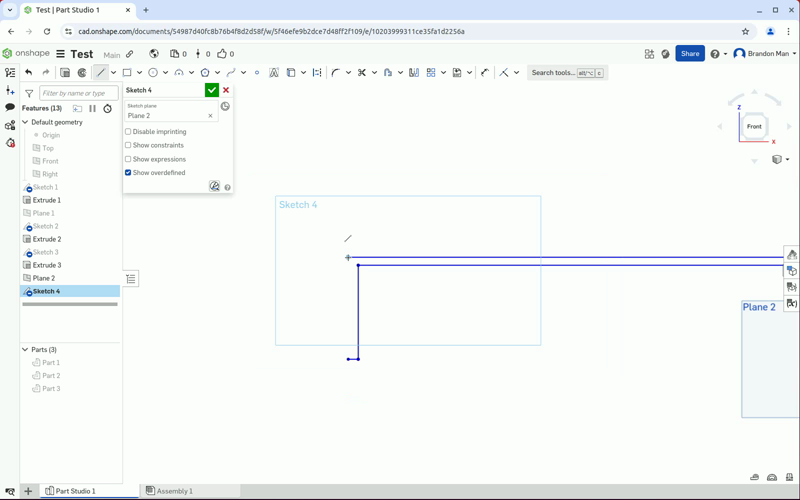
scroll(-6)
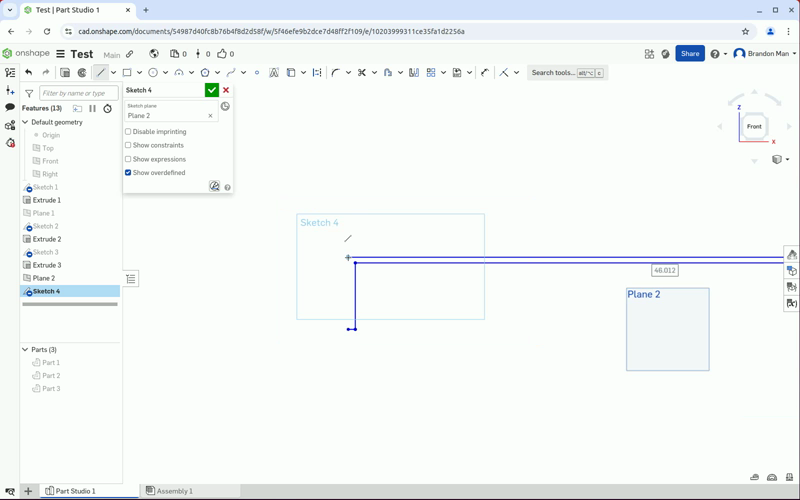
scroll(-6)
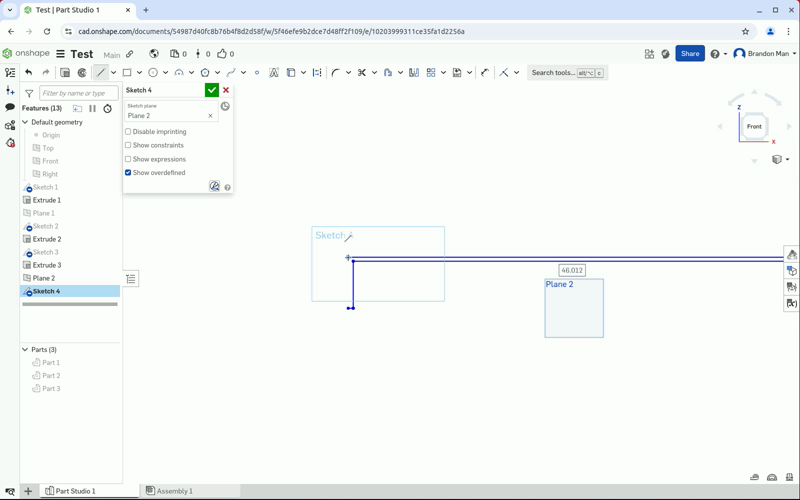
scroll(-6)
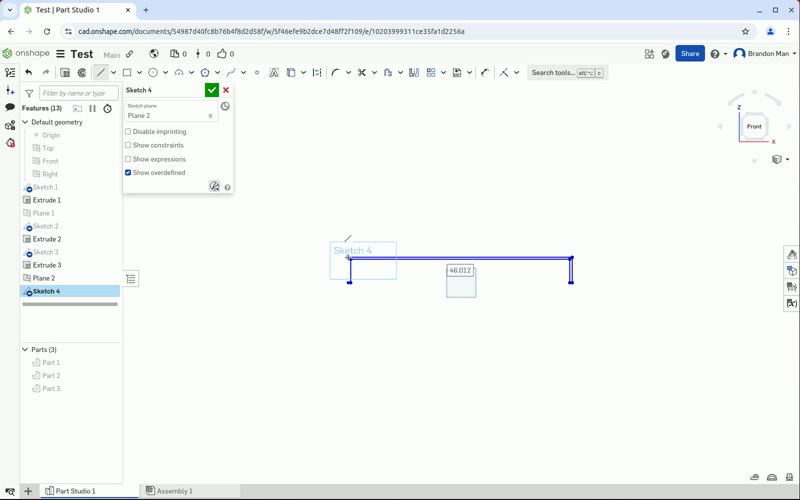
key_up(shift)
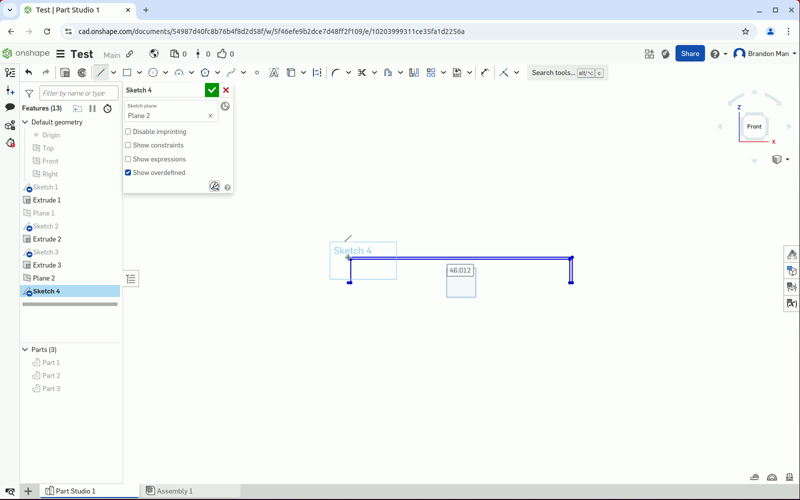
mouse_move(378, 257)
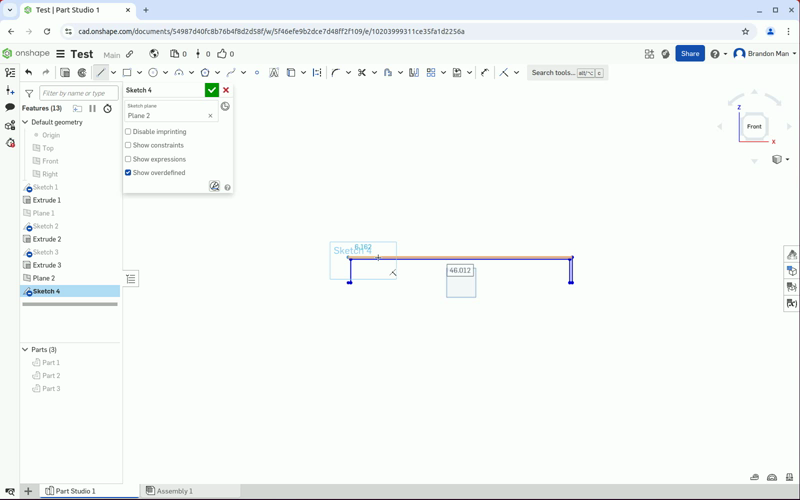
key_down(shift)
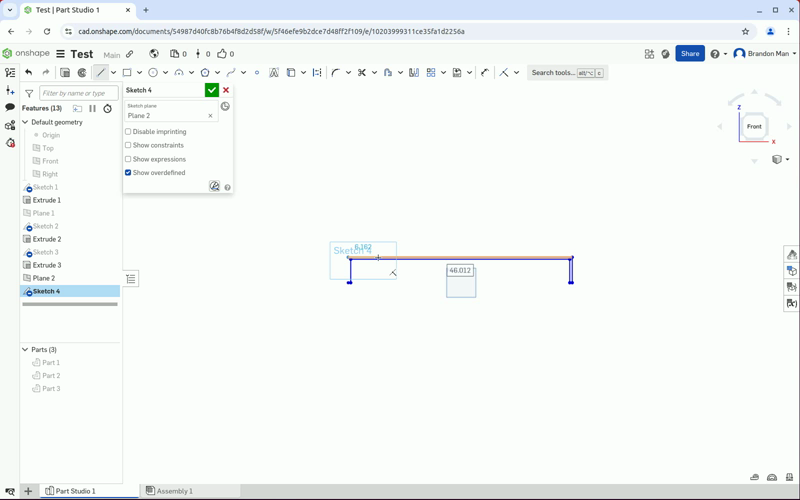
mouse_move(348, 282)
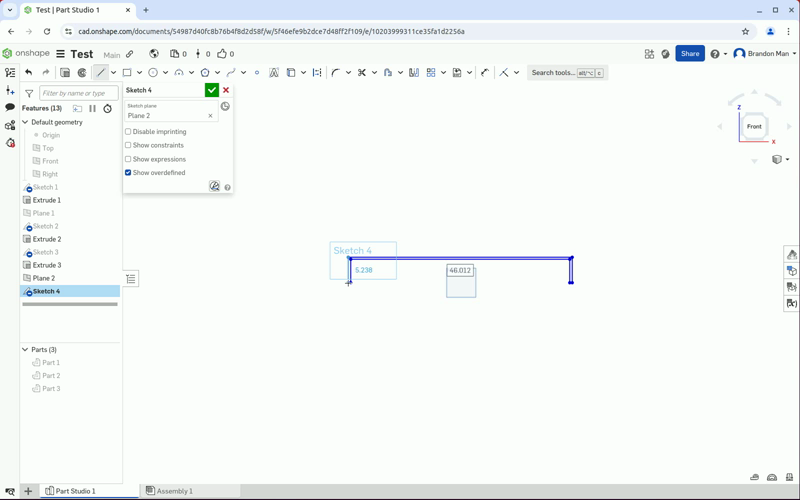
scroll(6)
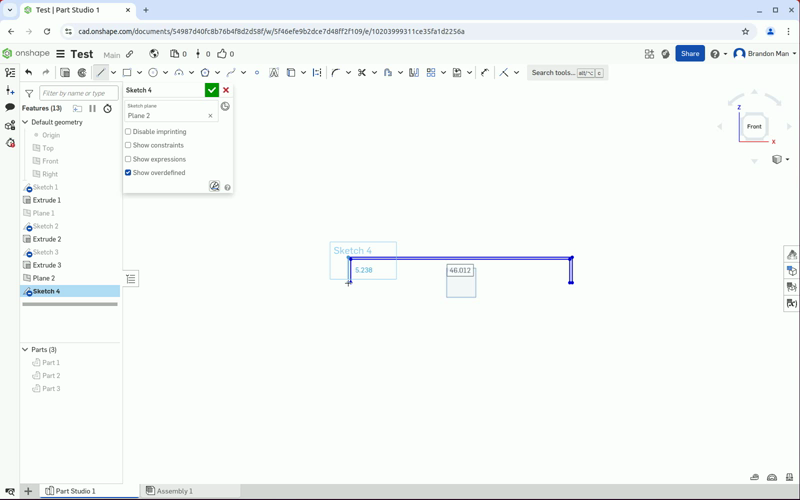
scroll(6)
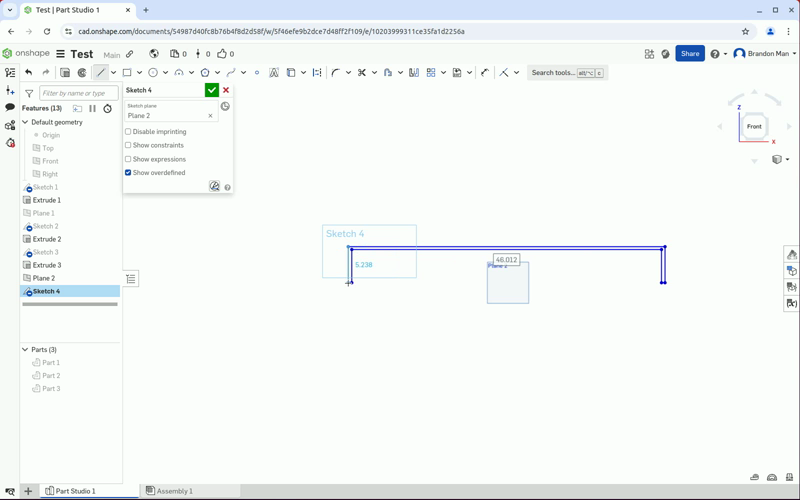
scroll(6)
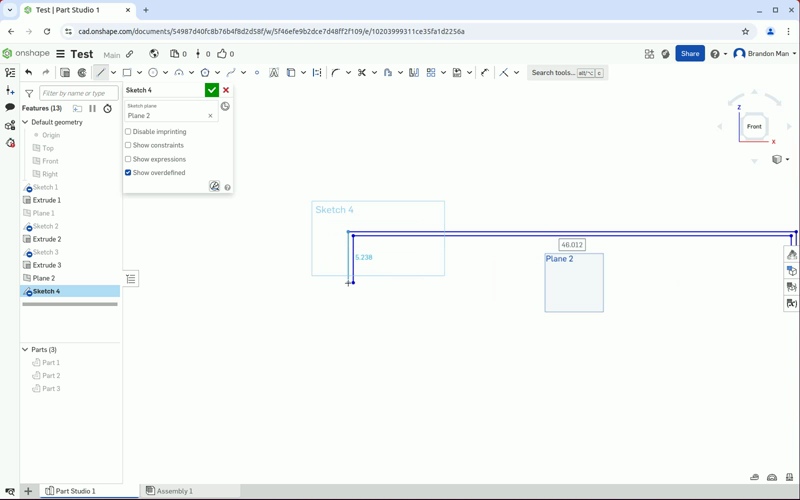
scroll(6)
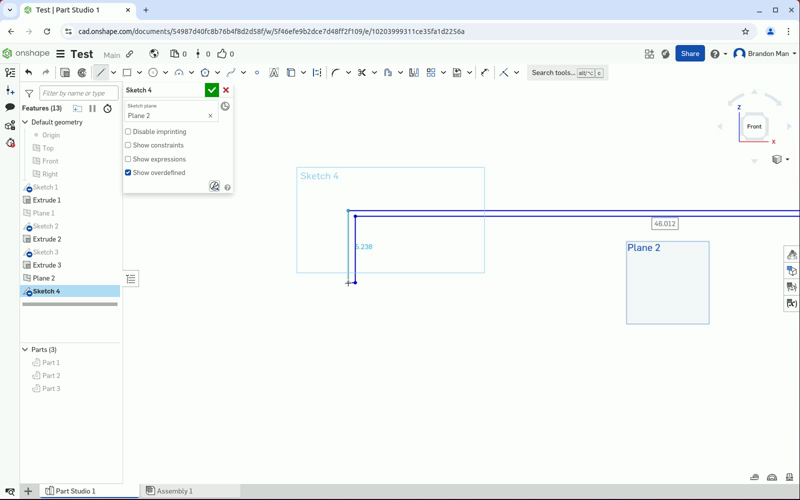
scroll(6)
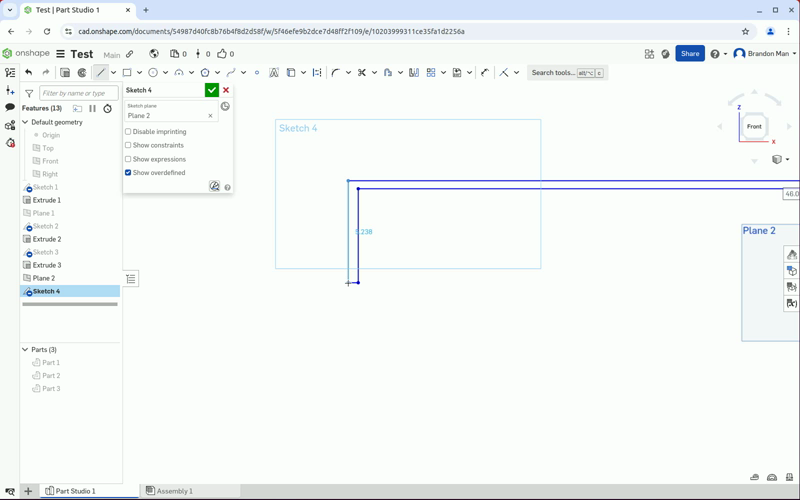
scroll(6)
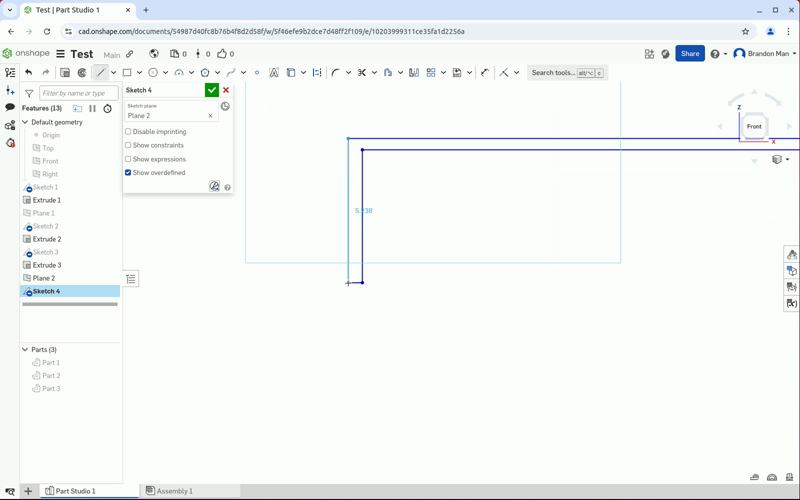
scroll(6)
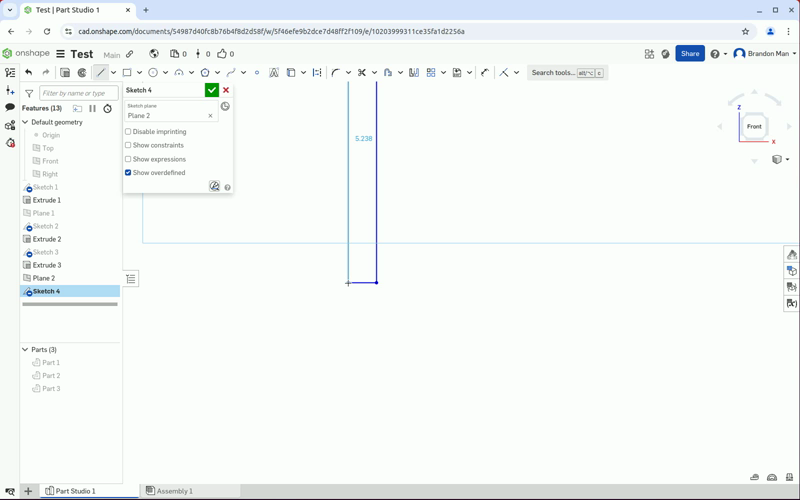
key_up(shift)
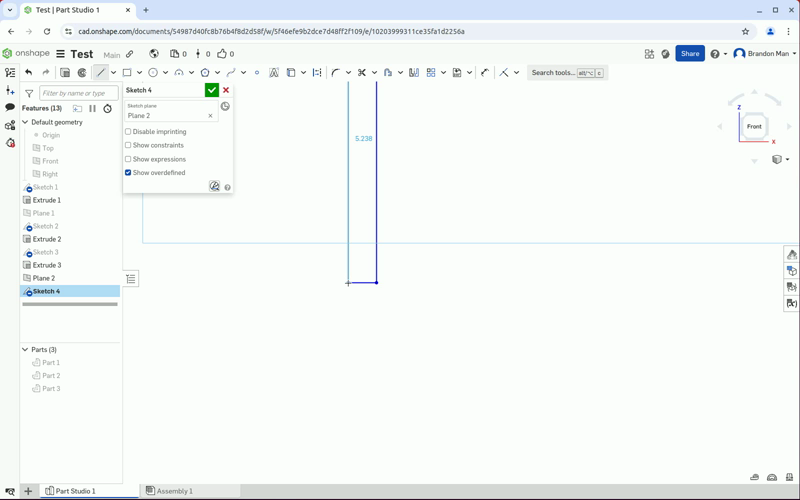
click(348, 282)
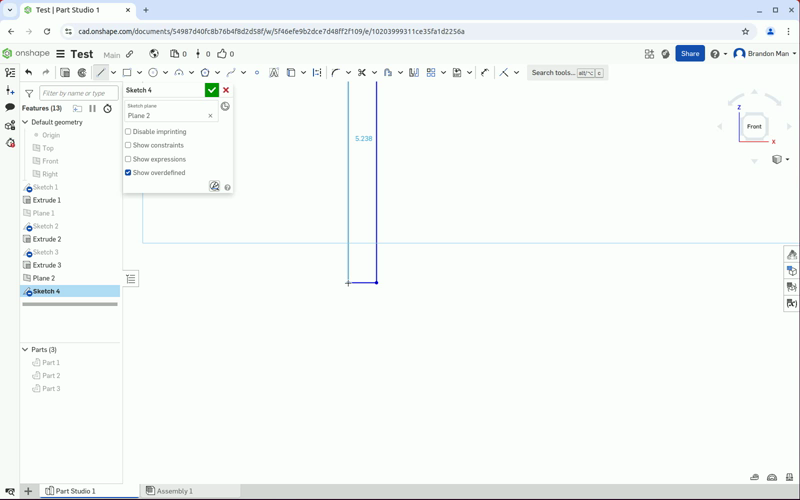
scroll(-6)
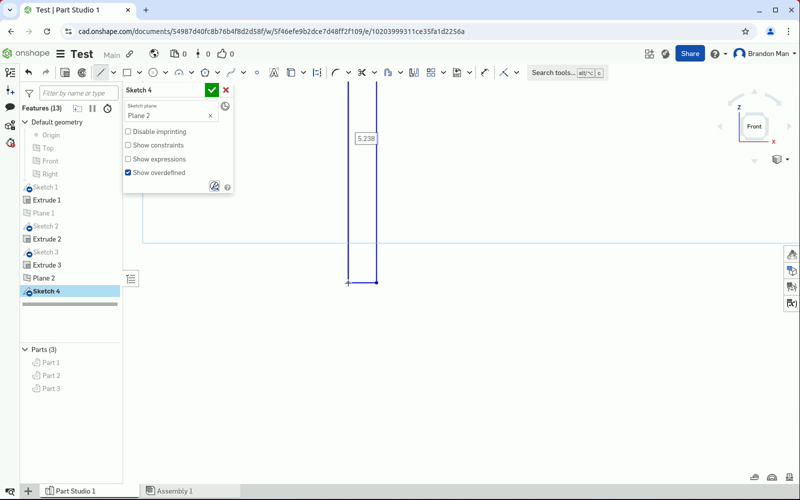
scroll(-6)
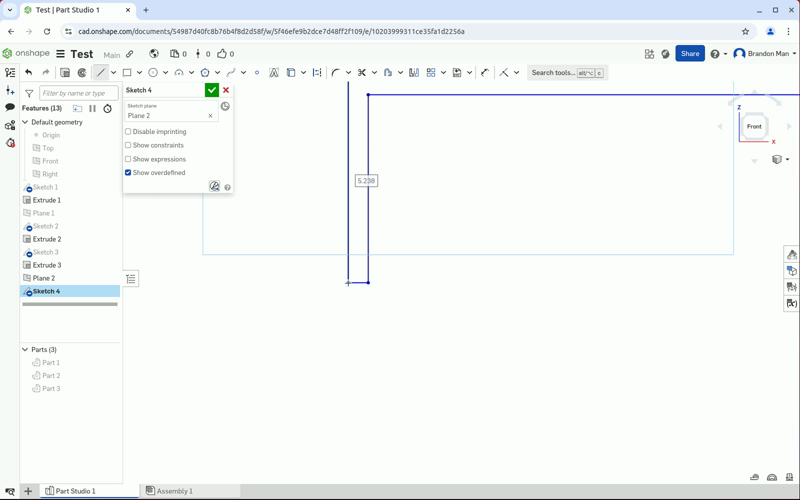
scroll(-6)
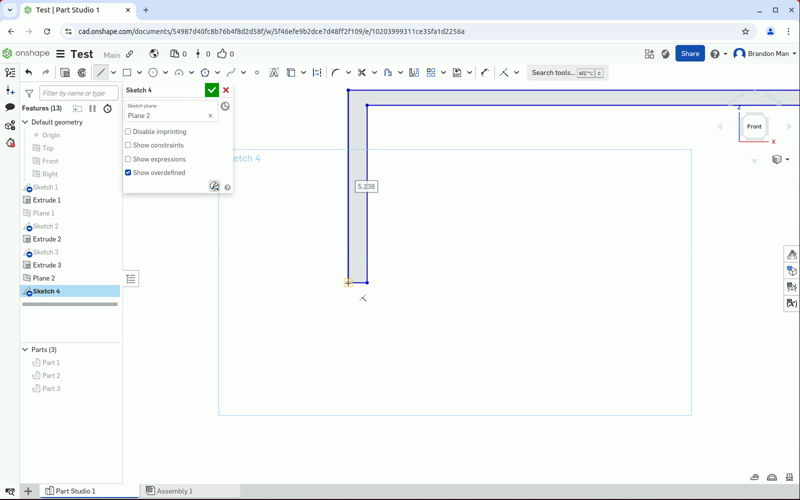
scroll(-6)
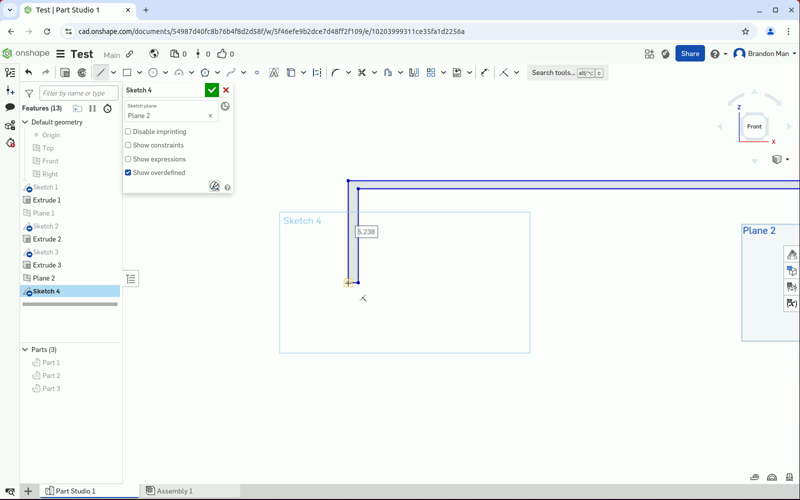
scroll(-6)
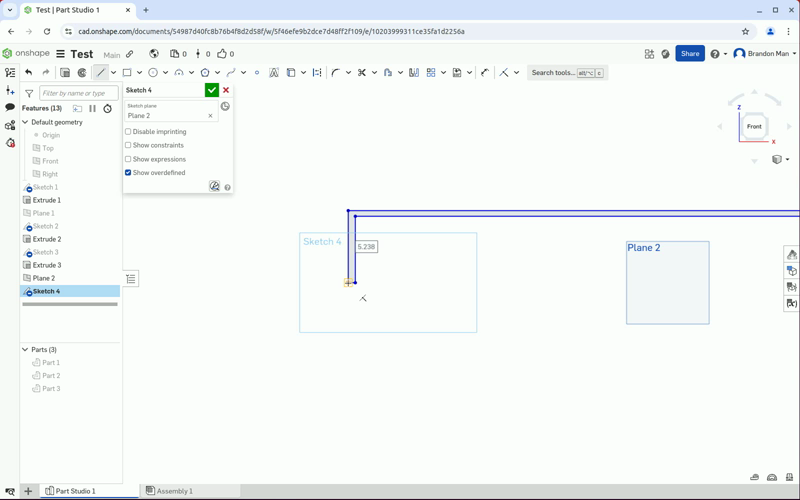
scroll(-6)
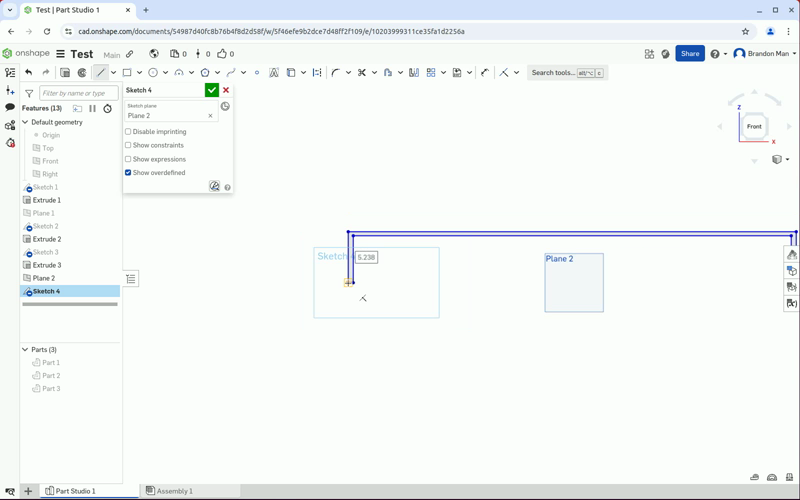
scroll(-6)
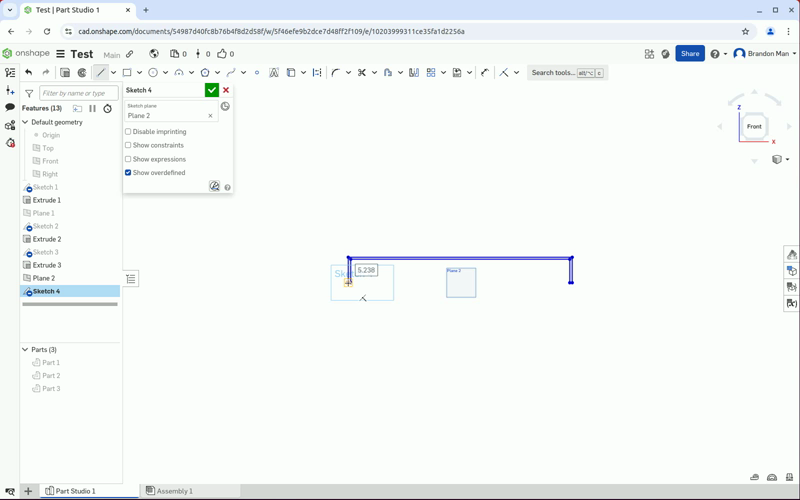
key(esc)
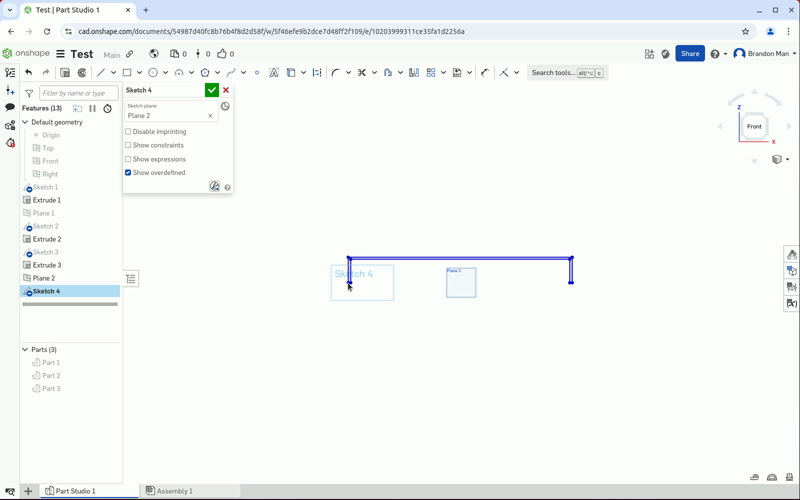
mouse_move(536, 257)
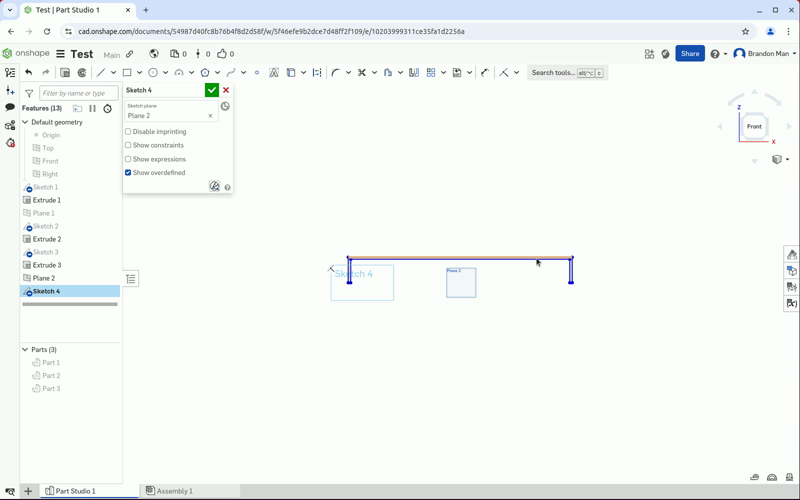
scroll(6)
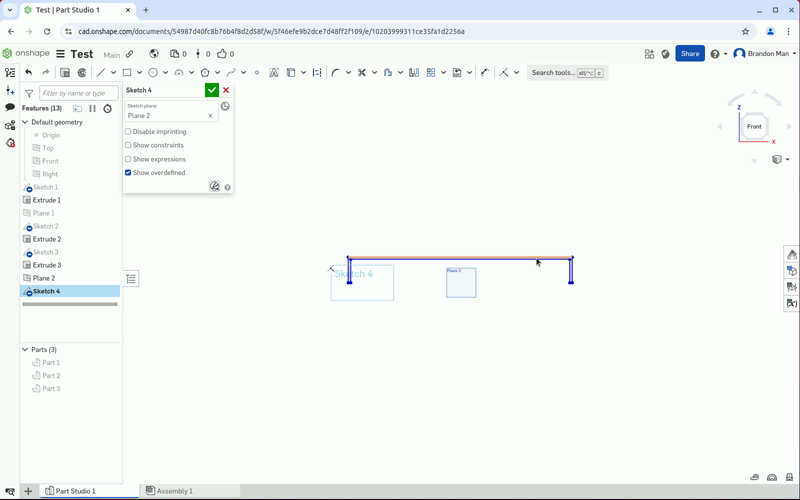
scroll(6)
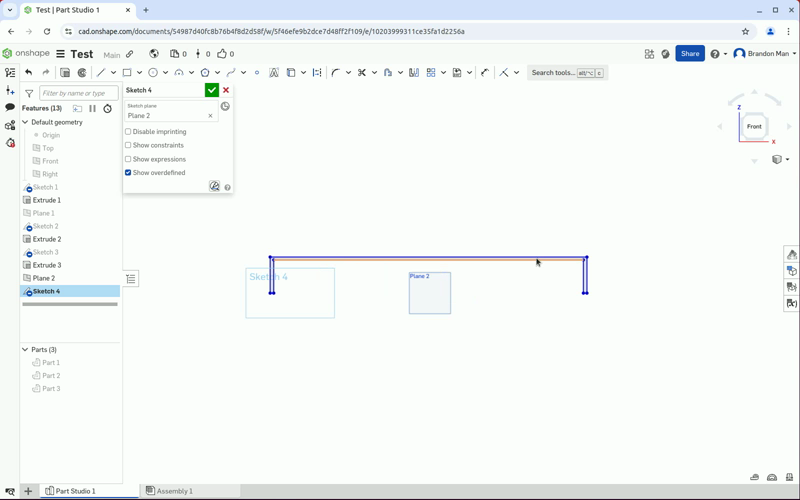
scroll(6)
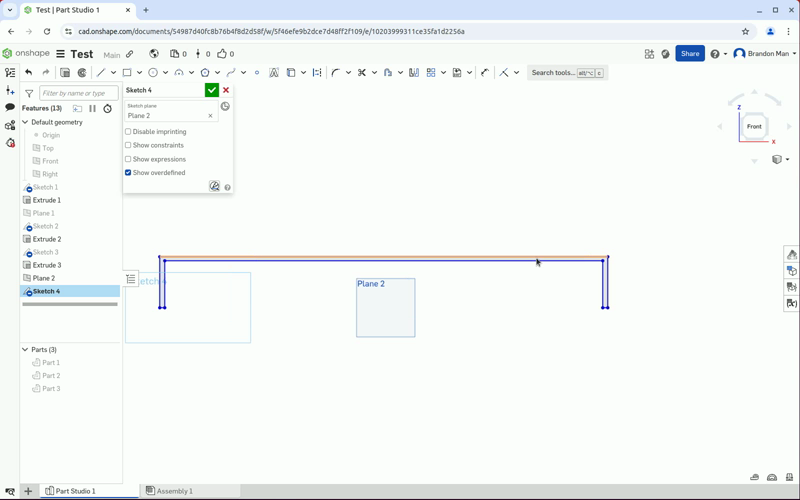
scroll(6)
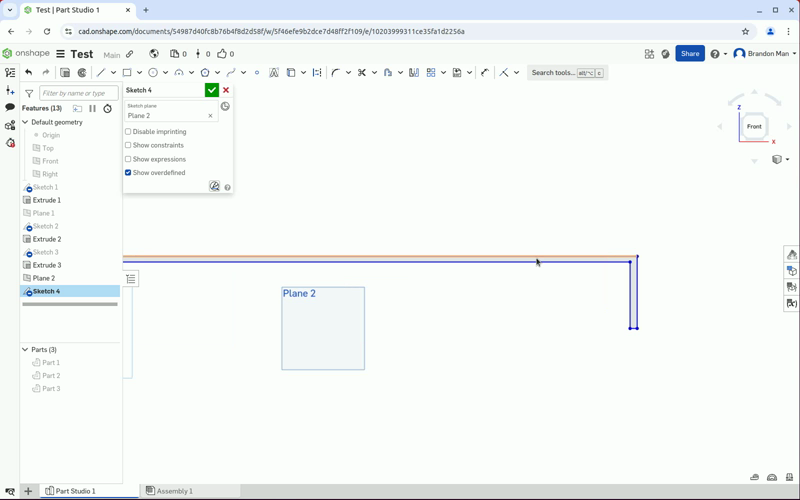
scroll(6)
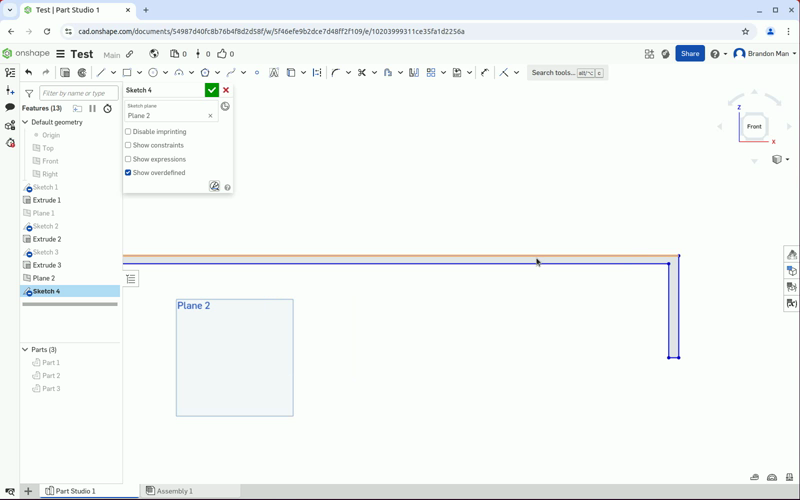
scroll(6)
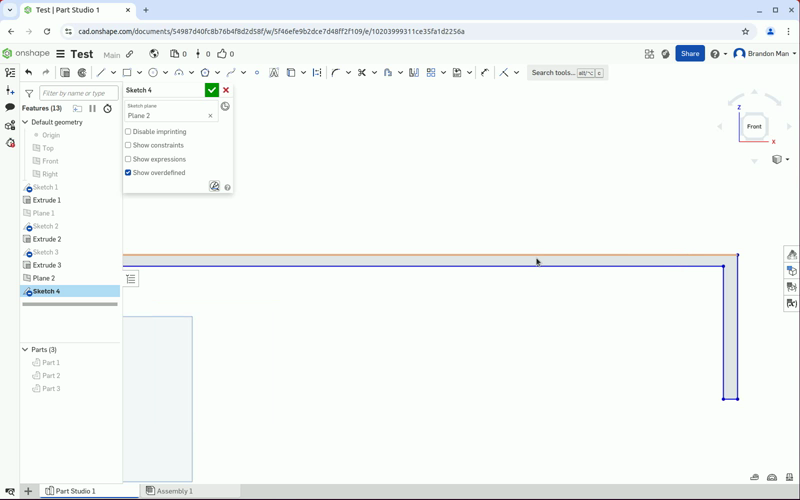
scroll(6)
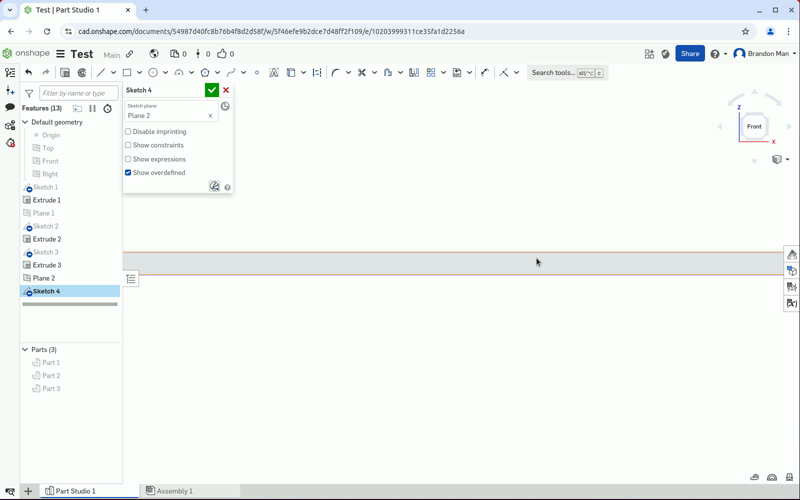
click(536, 257)
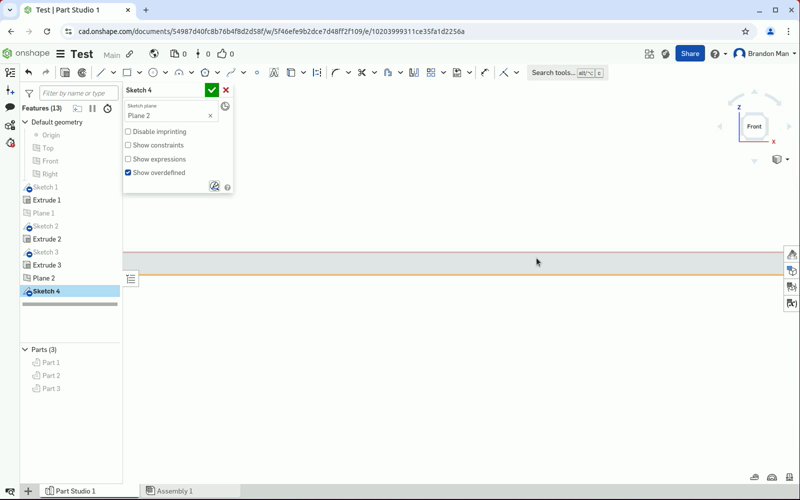
scroll(-6)
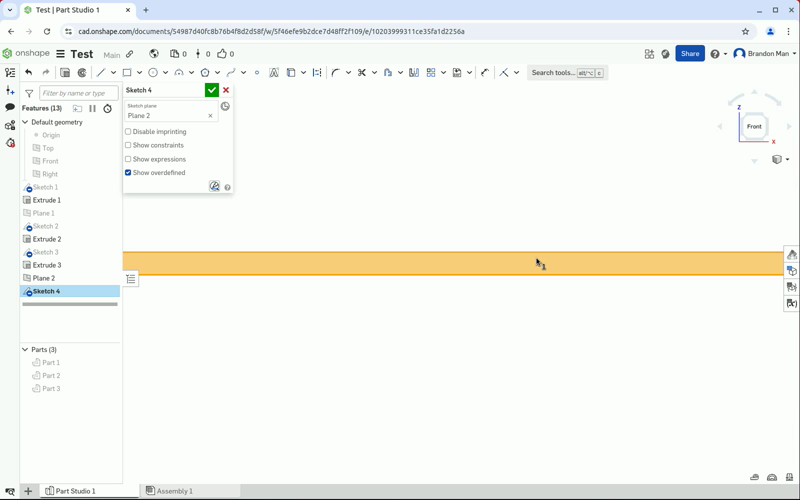
scroll(-6)
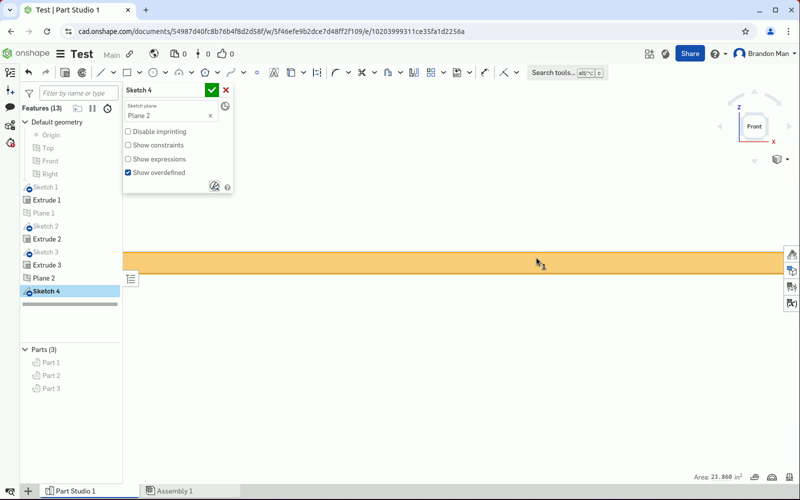
scroll(-6)
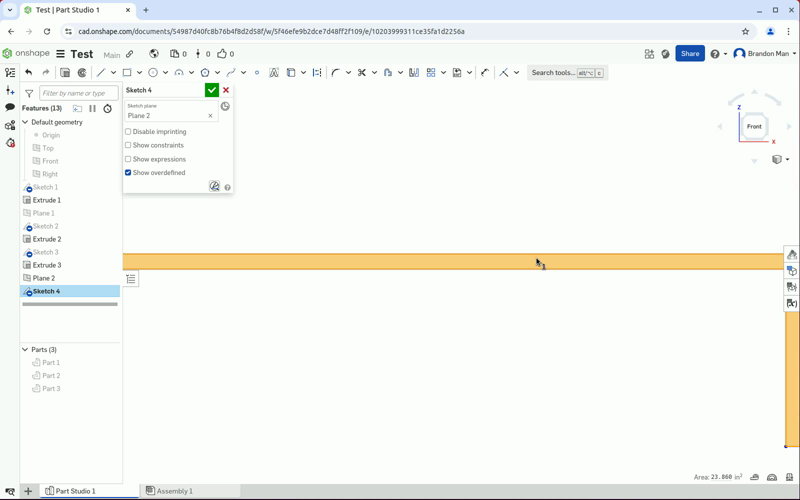
scroll(-6)
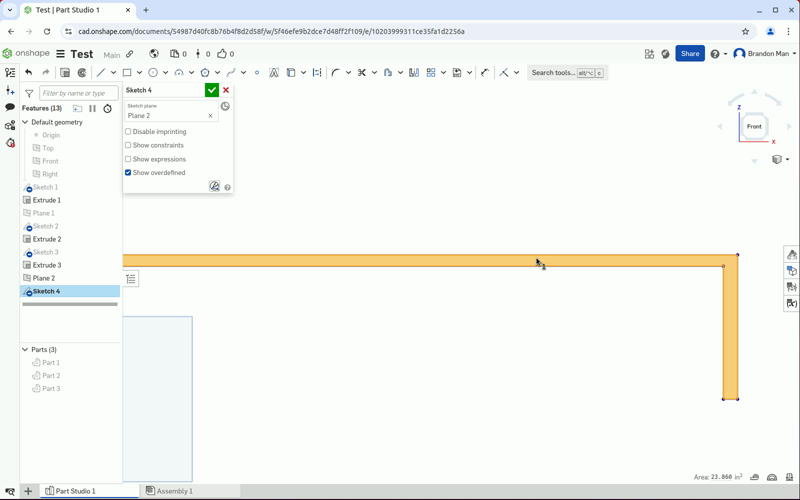
scroll(-6)
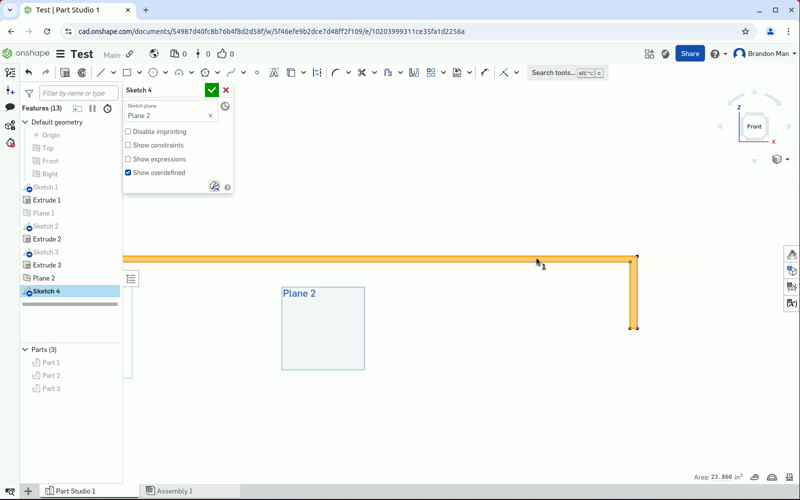
scroll(-6)
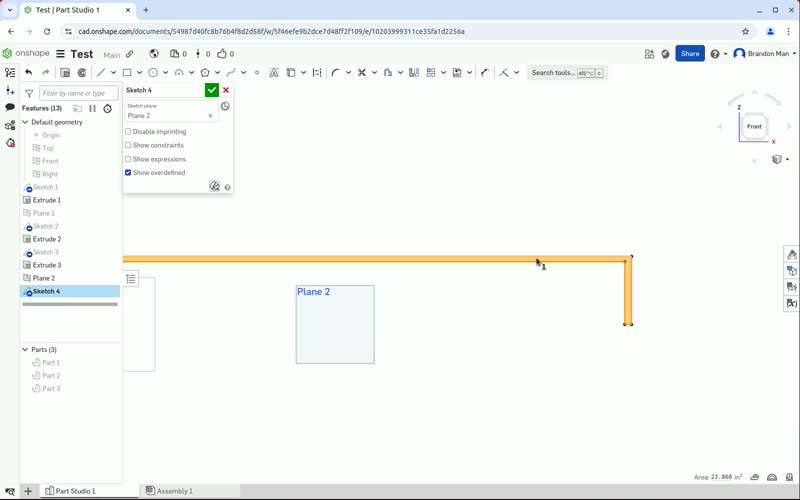
scroll(-6)
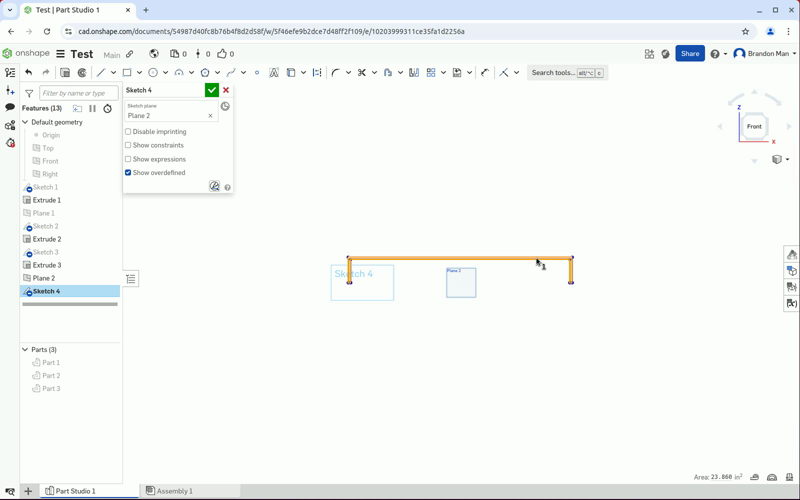
mouse_move(73, 352)
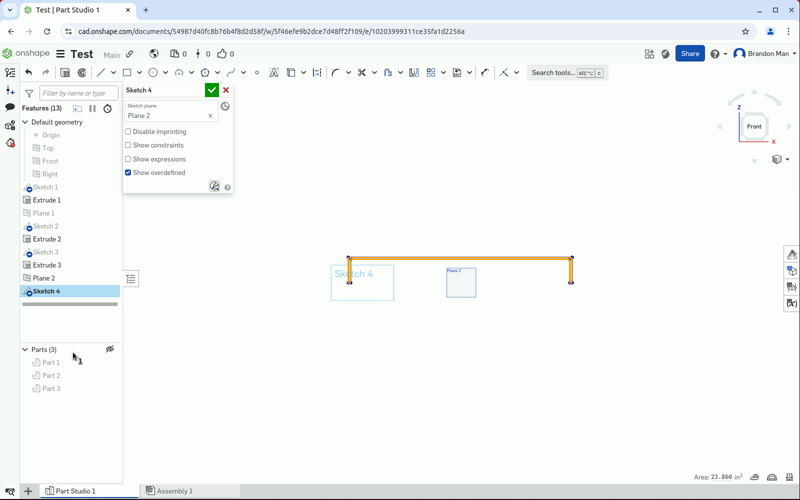
key(shift+y)
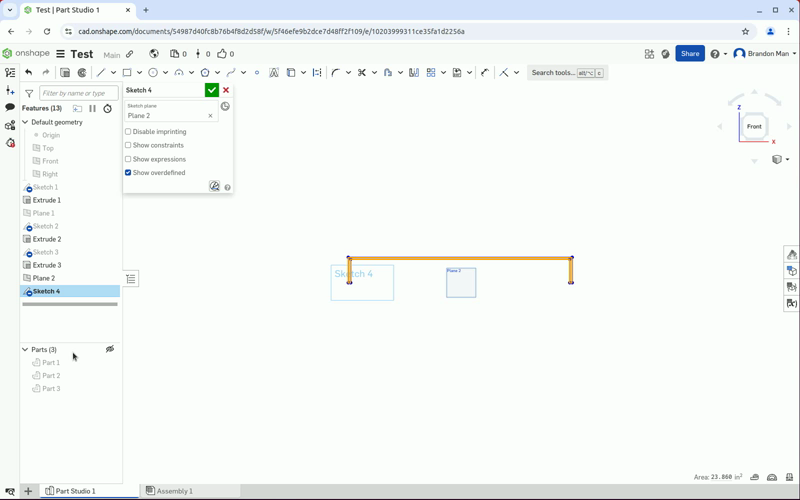
key(shift+e)
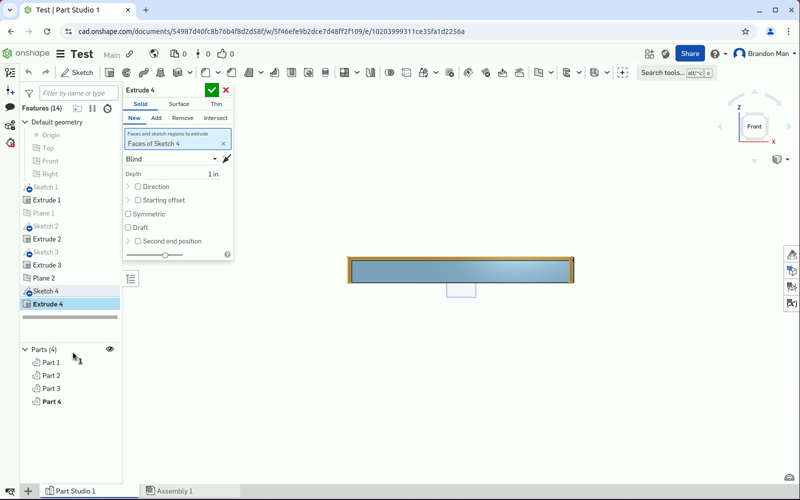
mouse_move(143, 106)
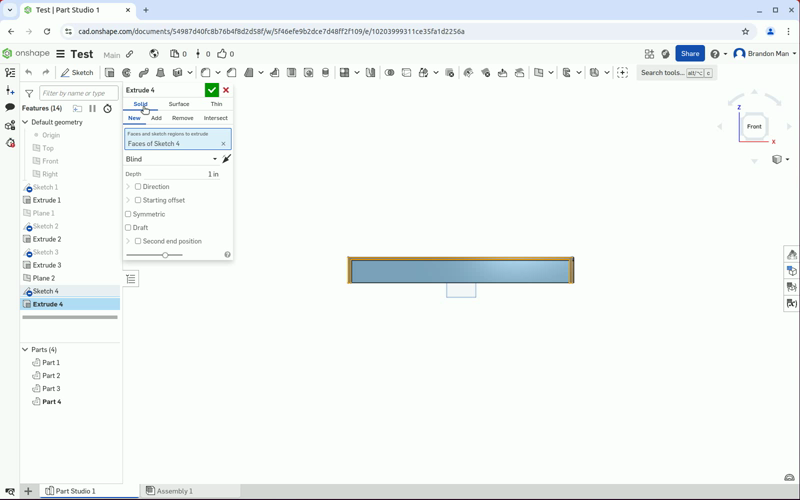
click(143, 106)
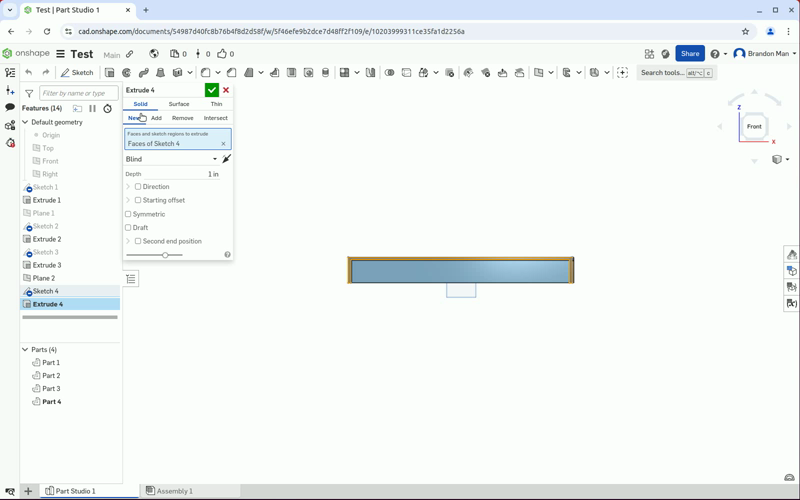
mouse_move(137, 120)
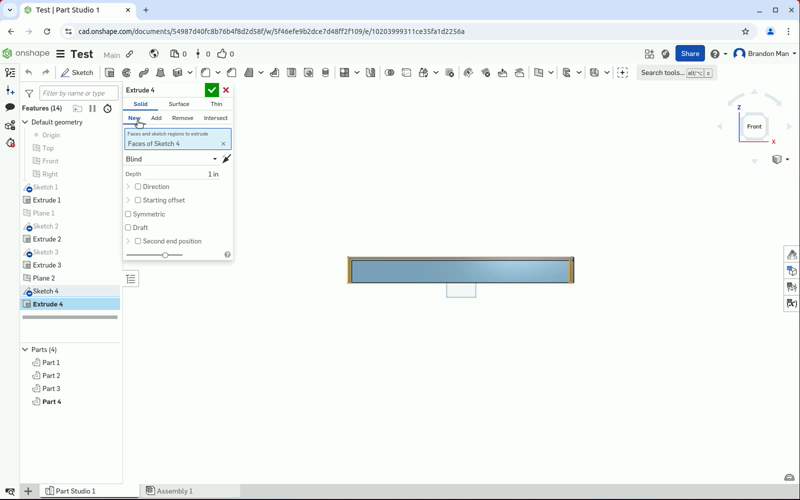
click(137, 120)
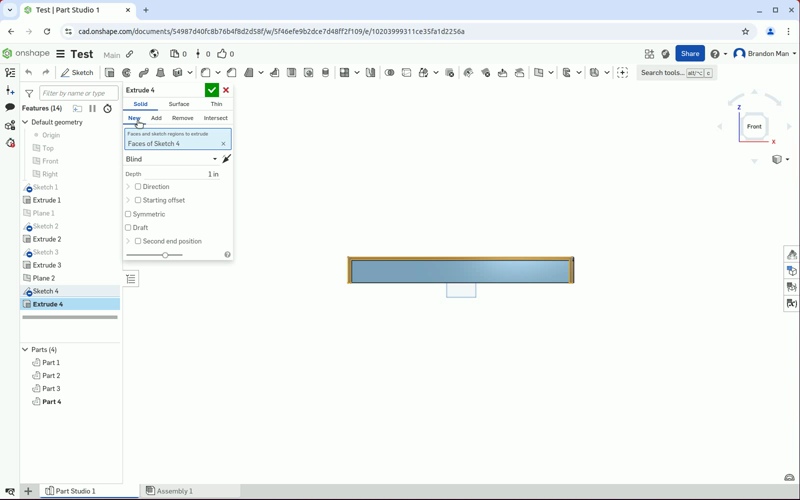
key(tab, 4)
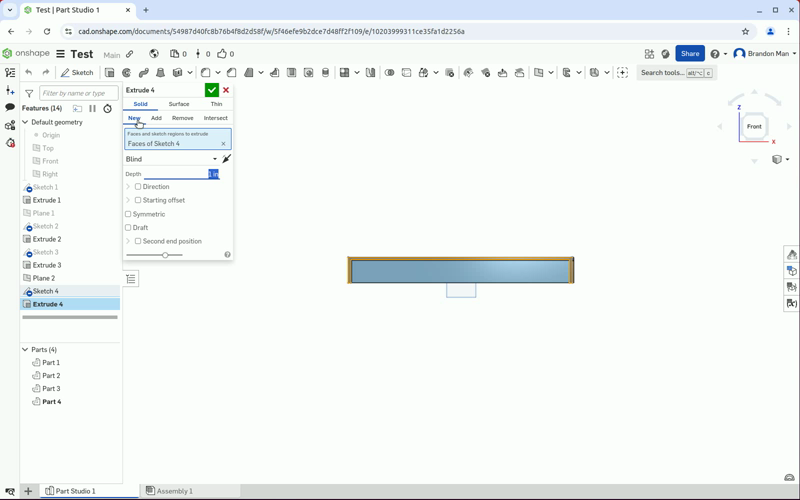
text(0.722)
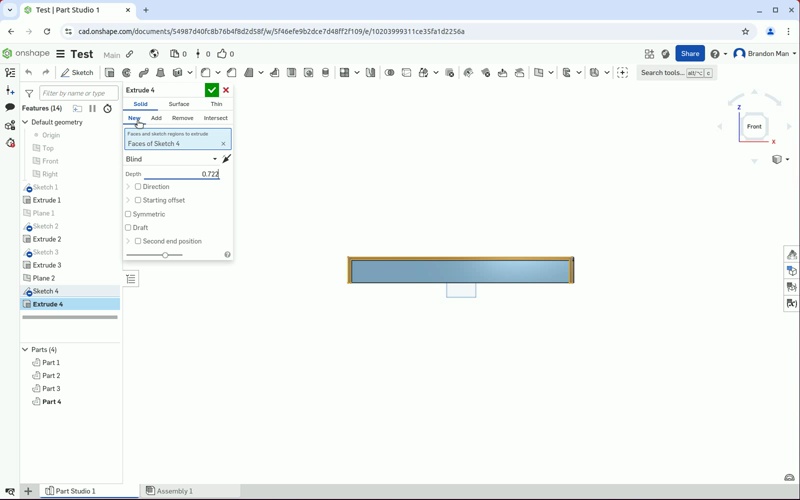
key(enter)
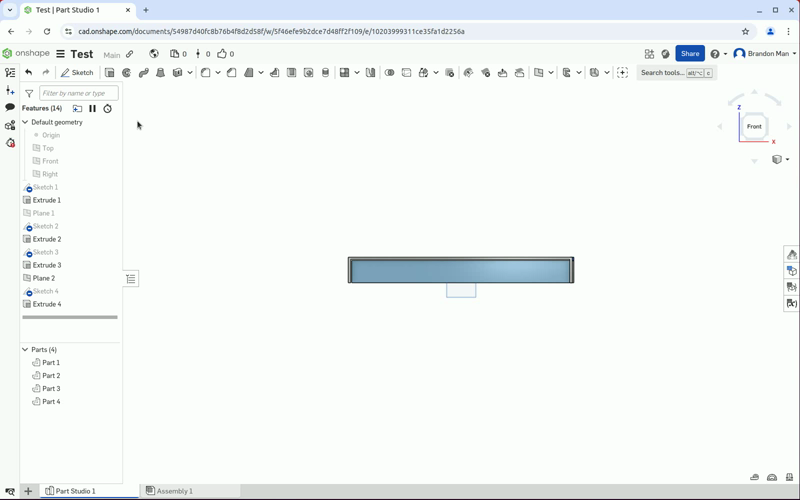
key(shift+h)
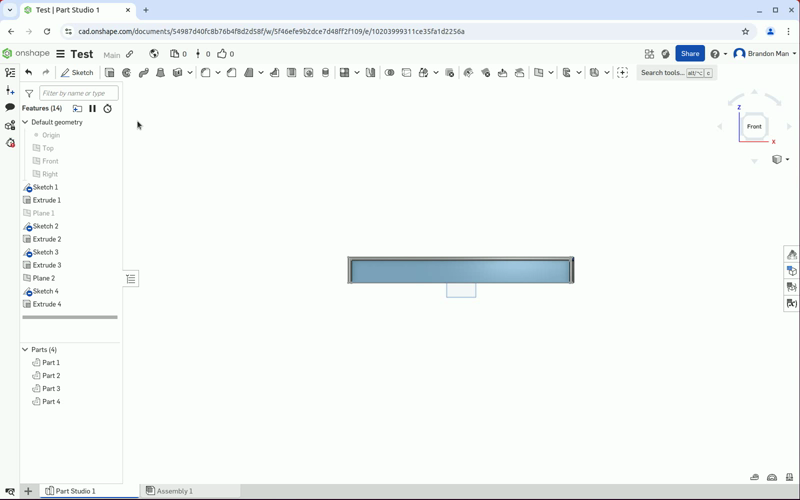
key(shift+h)
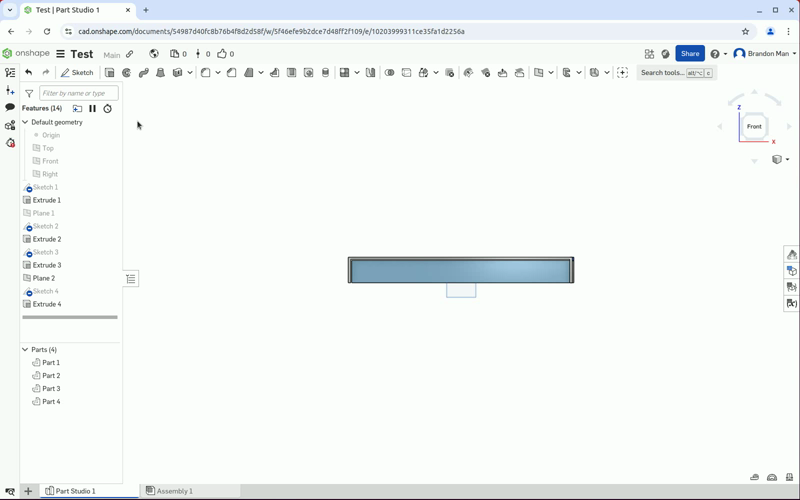
mouse_move(73, 189)
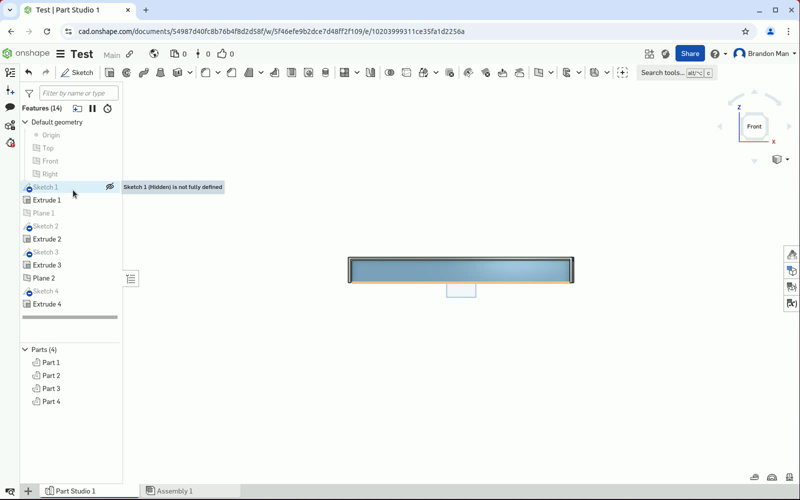
click(73, 189)
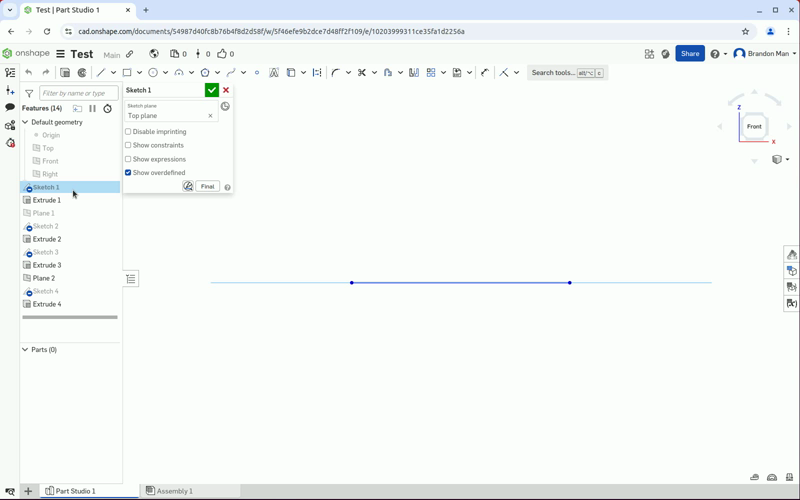
mouse_move(229, 92)
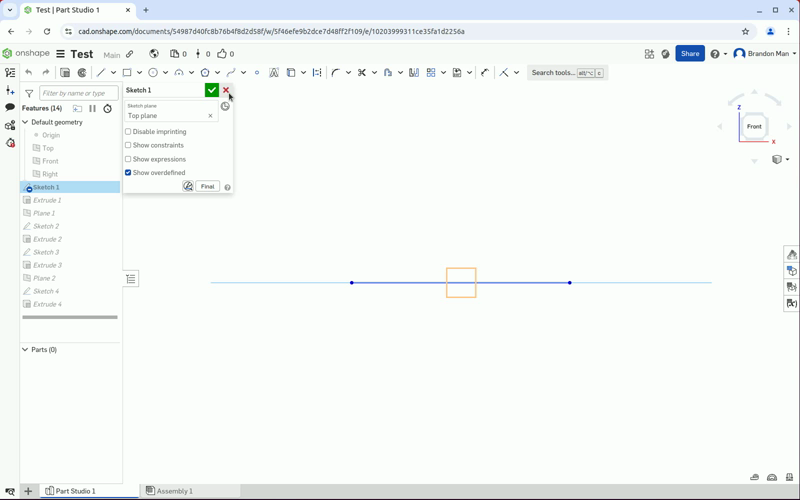
click(229, 92)
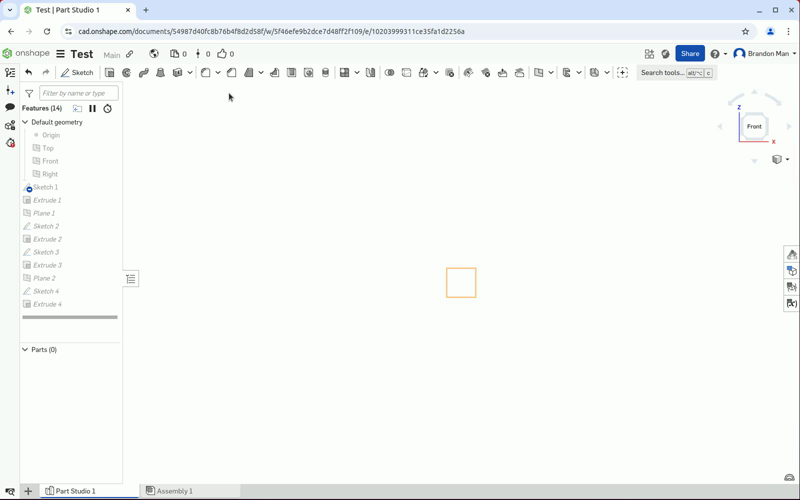
key(shift+s)
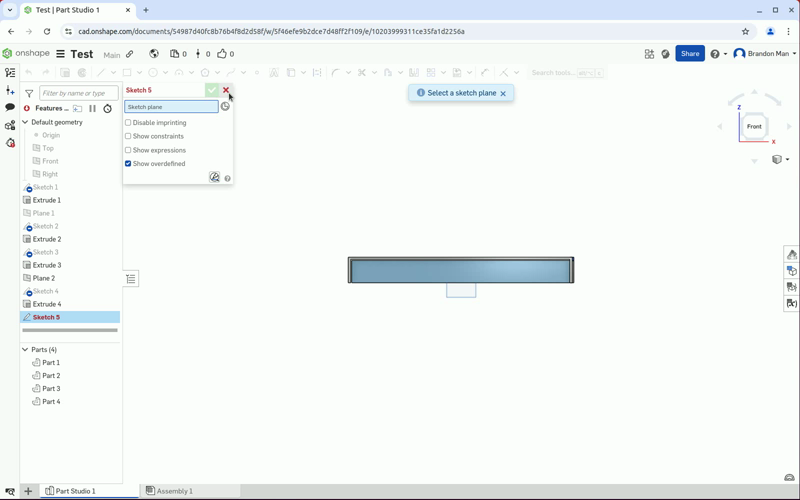
mouse_move(73, 280)
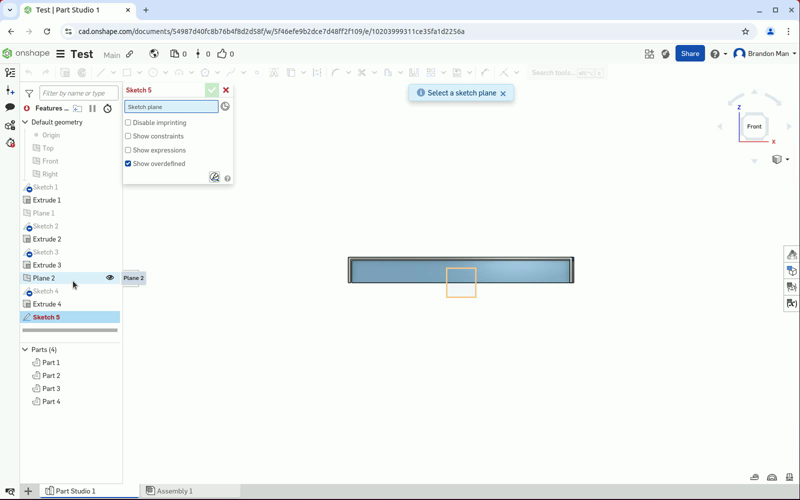
click(73, 280)
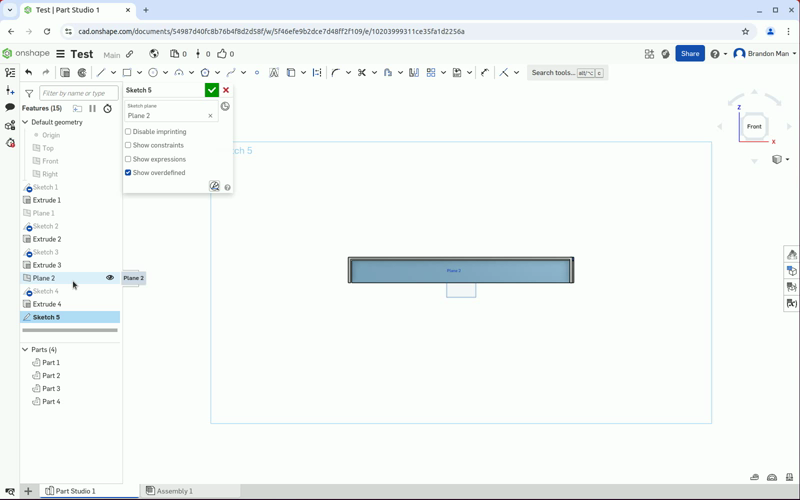
mouse_move(73, 352)
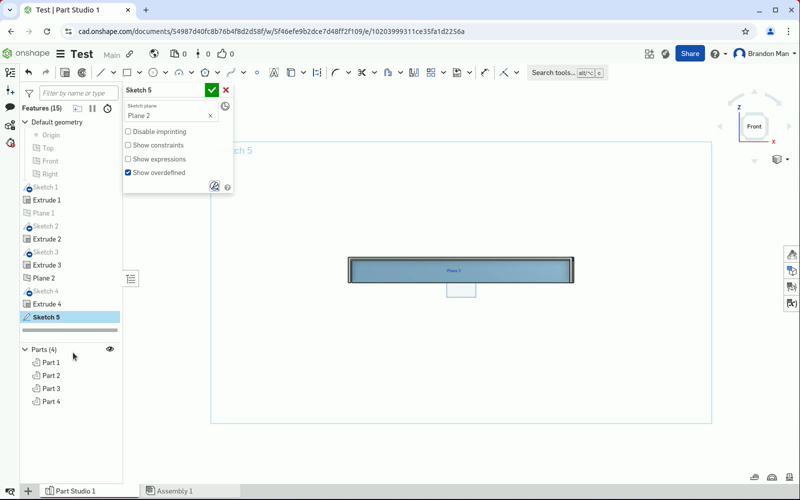
key(y)
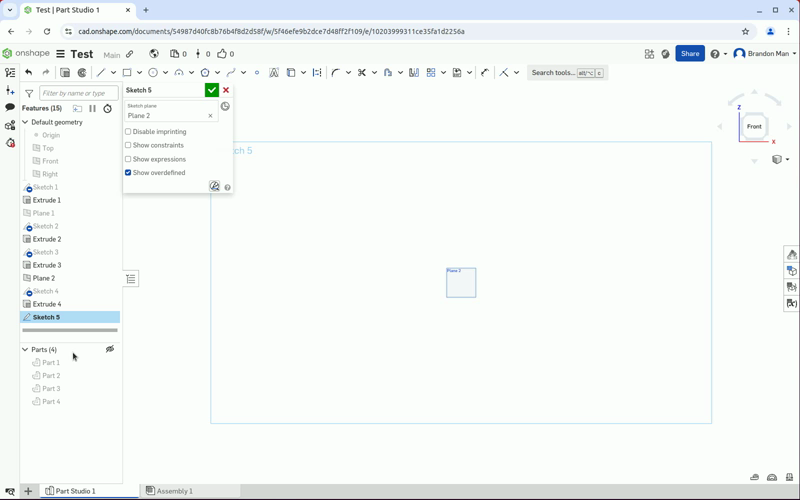
key(l)
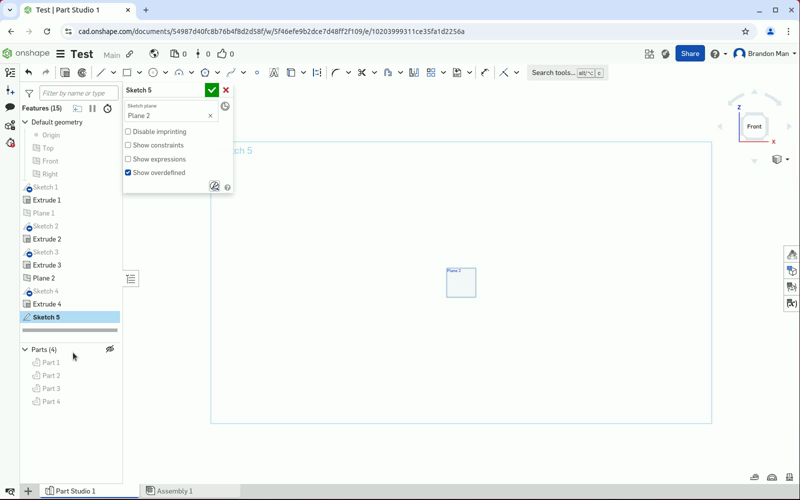
key_down(shift)
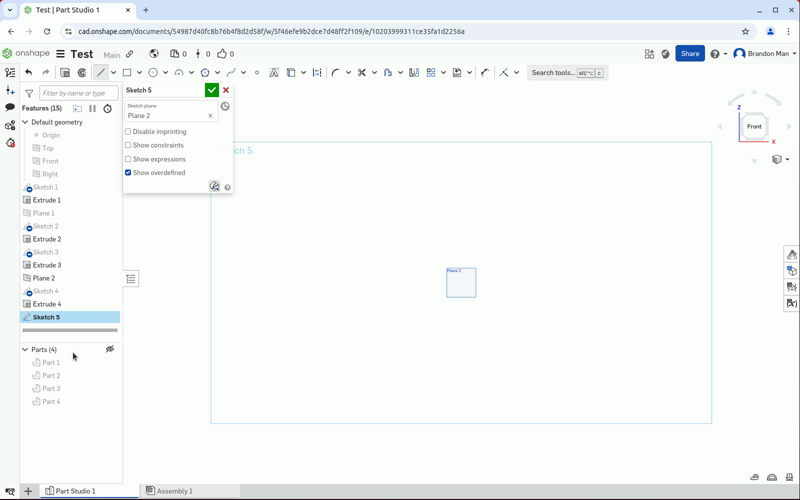
mouse_move(351, 282)
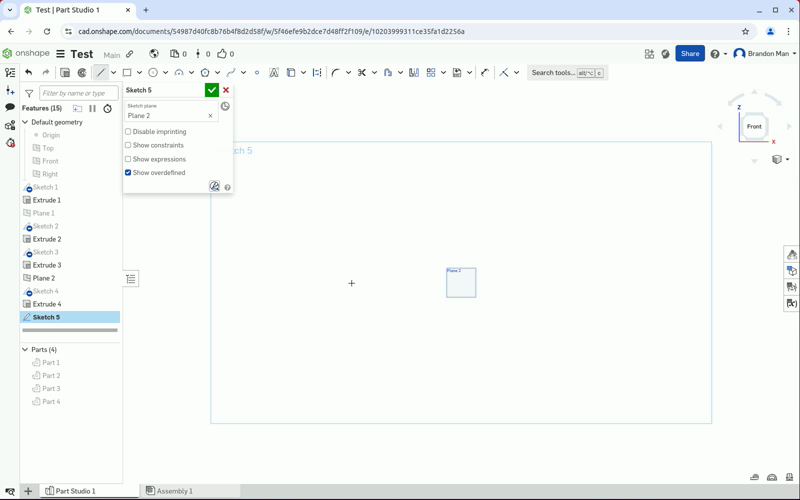
click(351, 282)
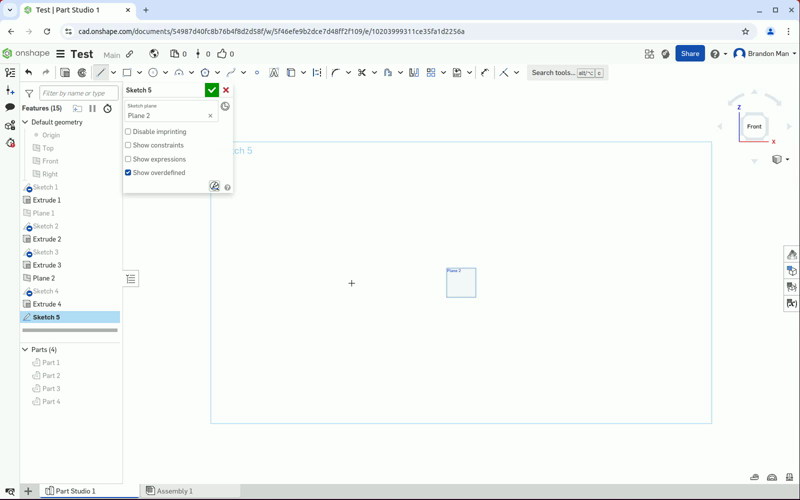
key_up(shift)
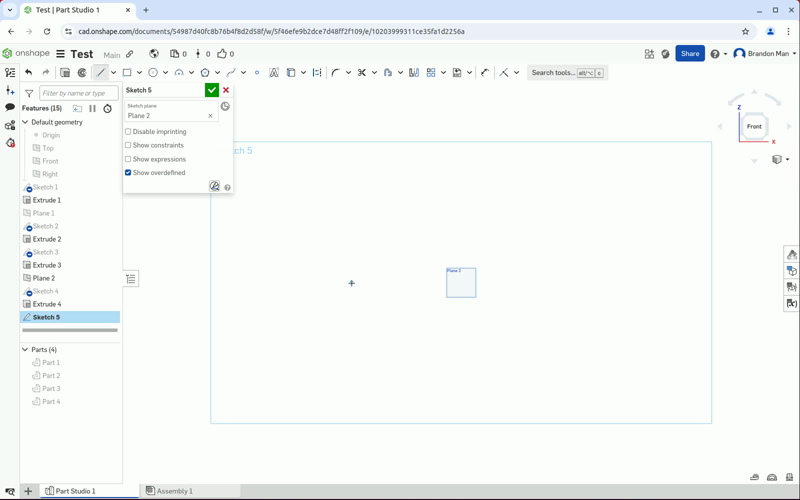
key_down(shift)
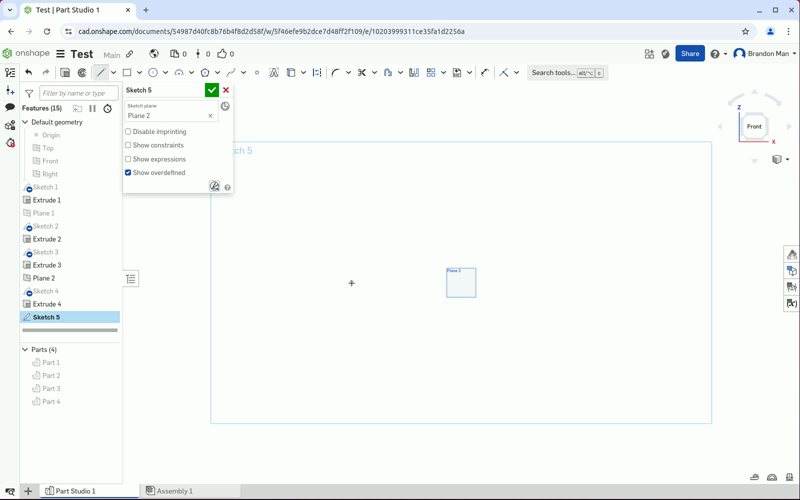
mouse_move(569, 282)
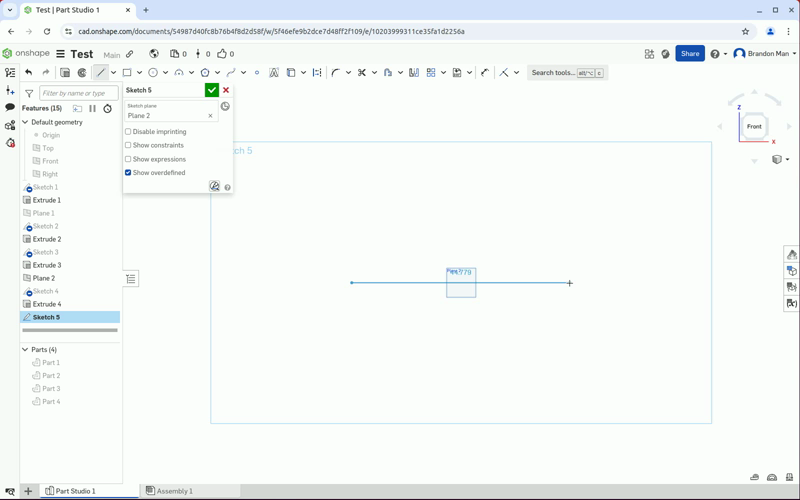
click(569, 282)
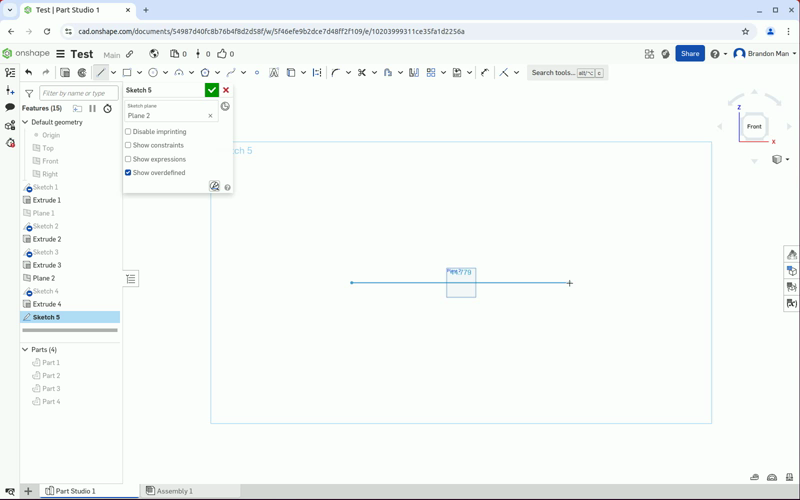
key_up(shift)
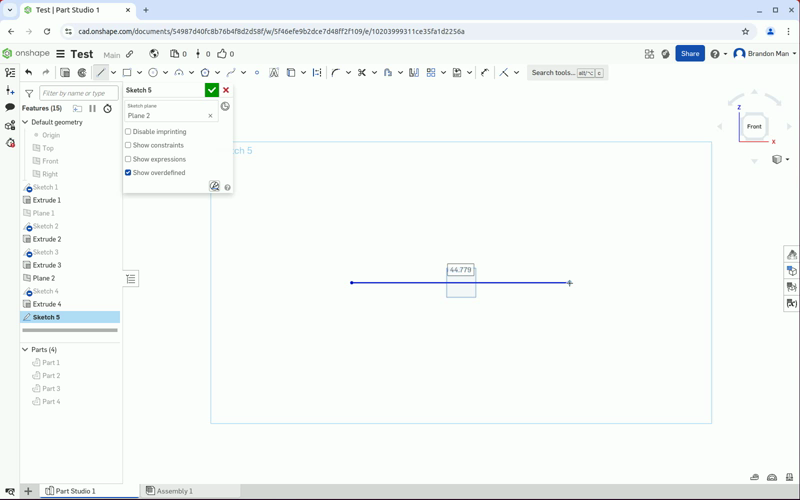
key_down(shift)
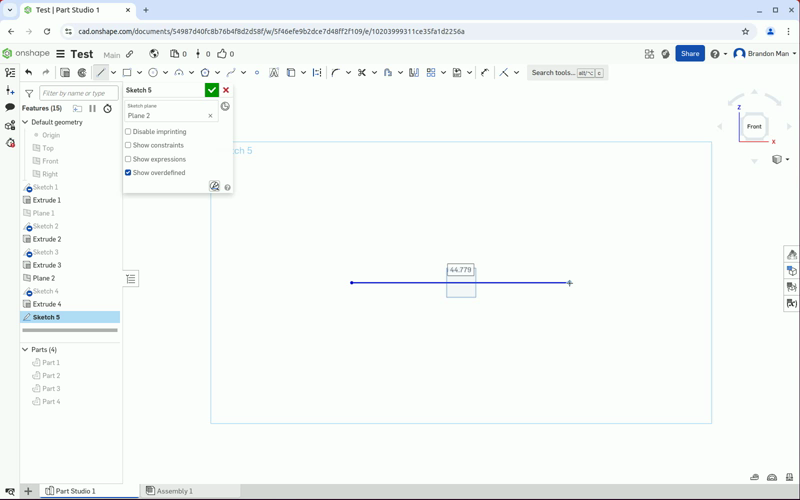
mouse_move(589, 282)
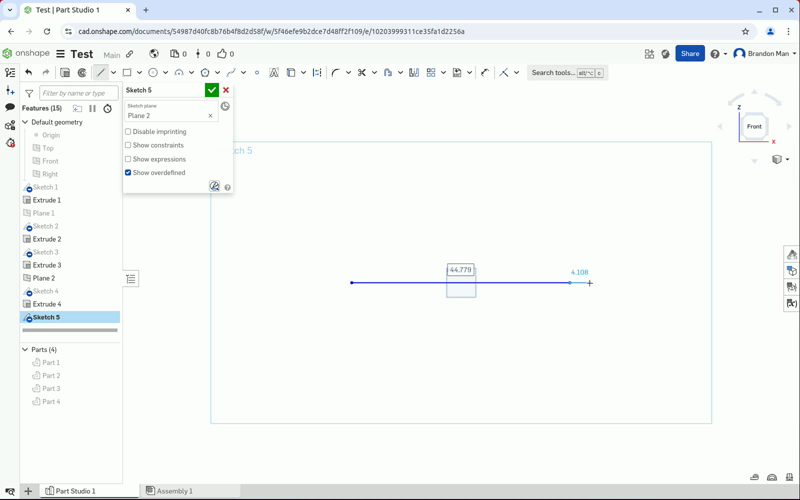
mouse_move(569, 260)
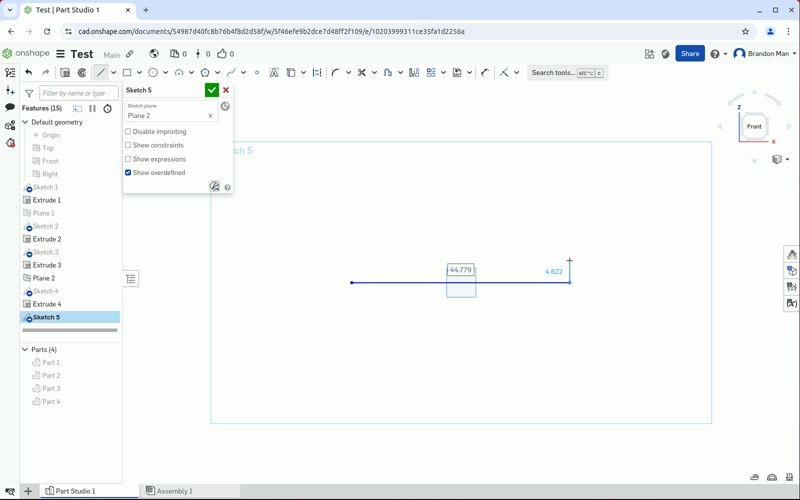
click(569, 260)
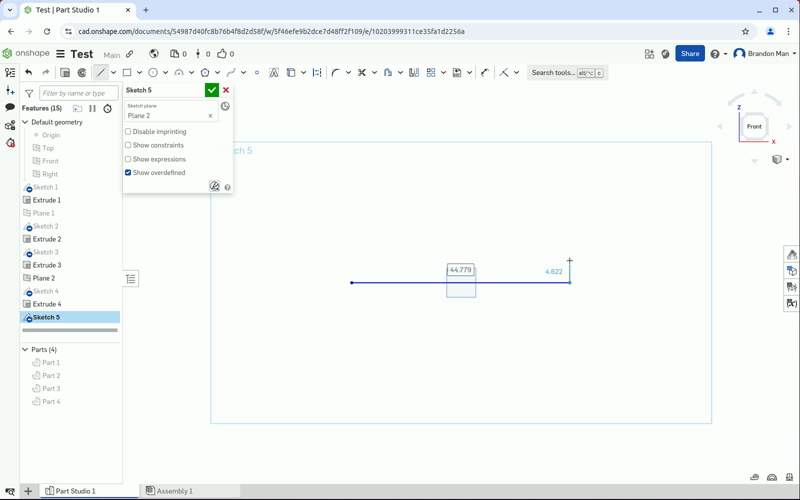
key_up(shift)
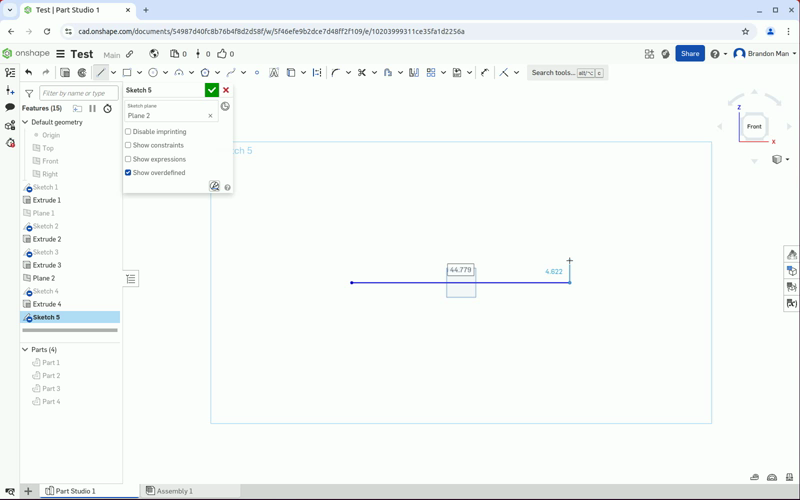
key_down(shift)
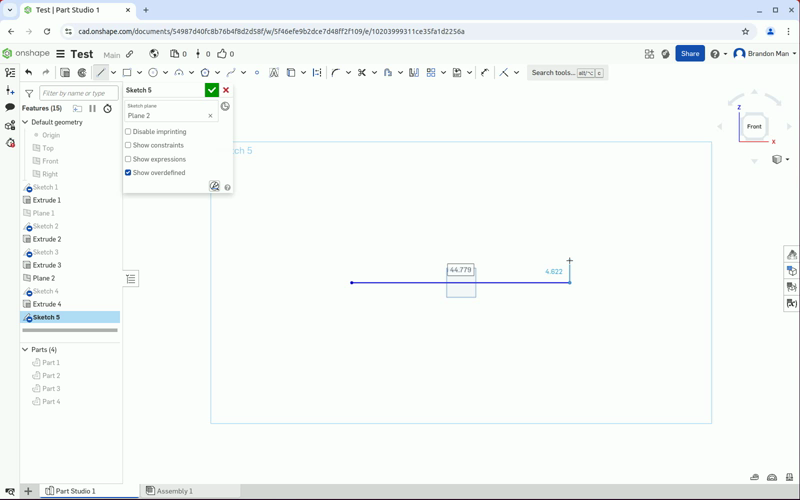
mouse_move(351, 260)
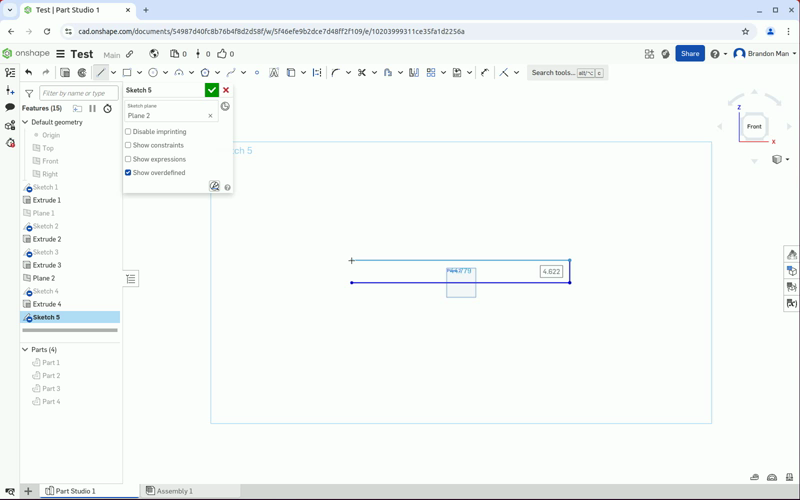
click(351, 260)
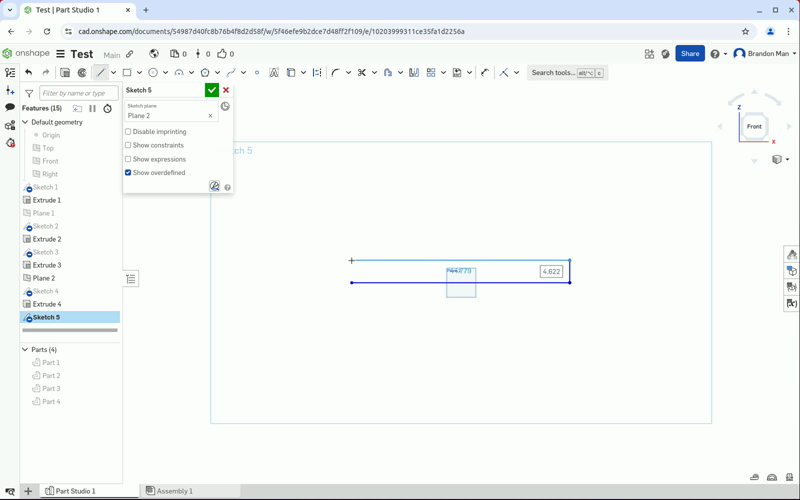
key_up(shift)
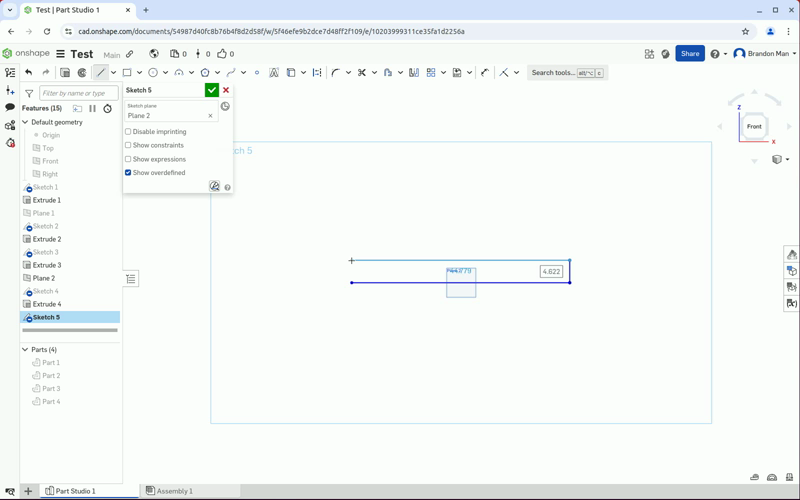
mouse_move(381, 260)
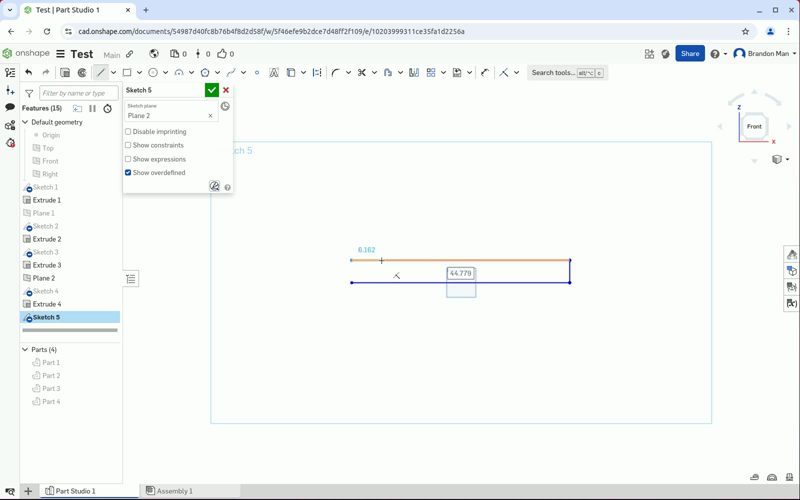
key_down(shift)
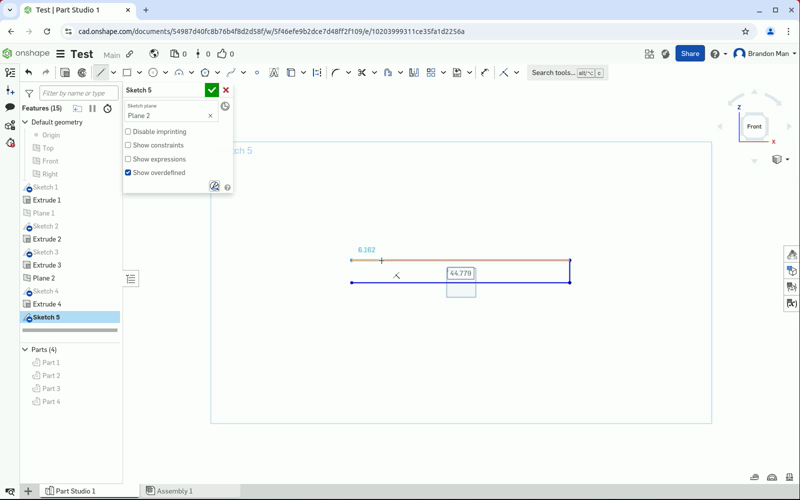
mouse_move(351, 282)
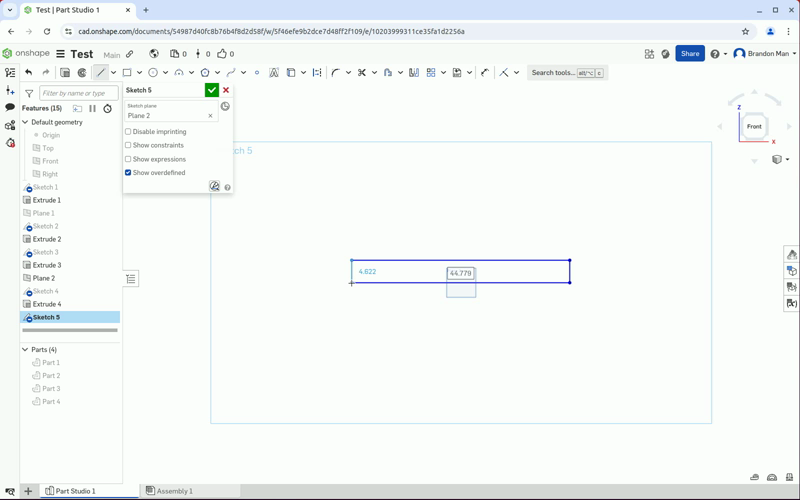
key_up(shift)
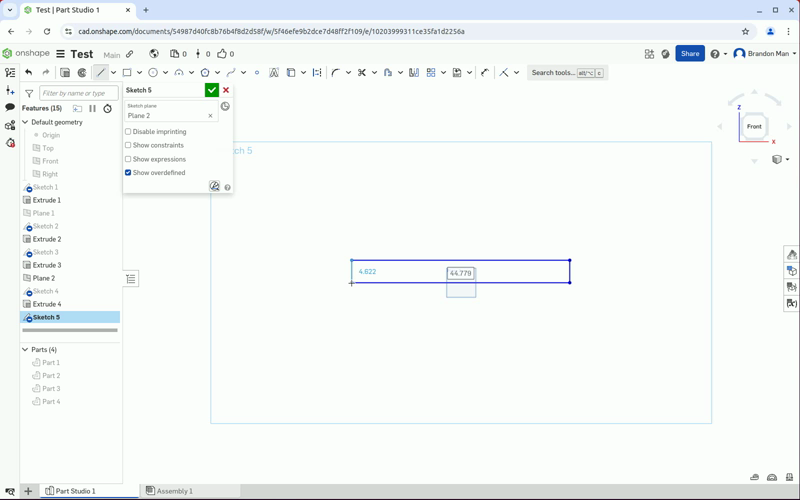
click(351, 282)
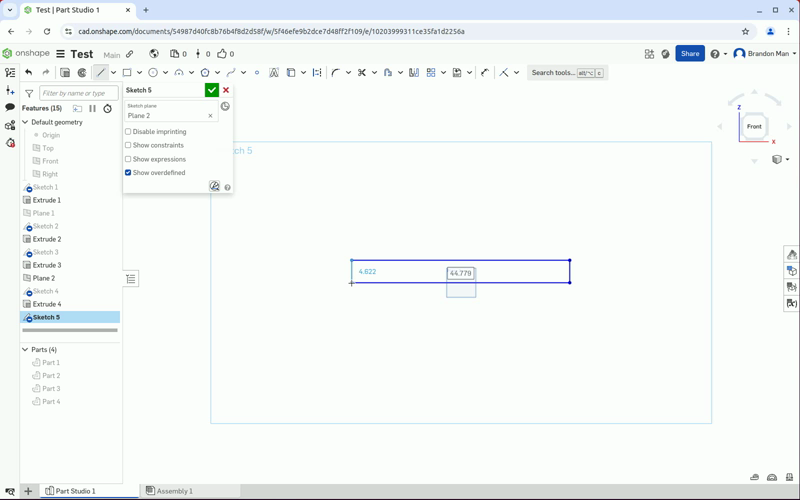
key(esc)
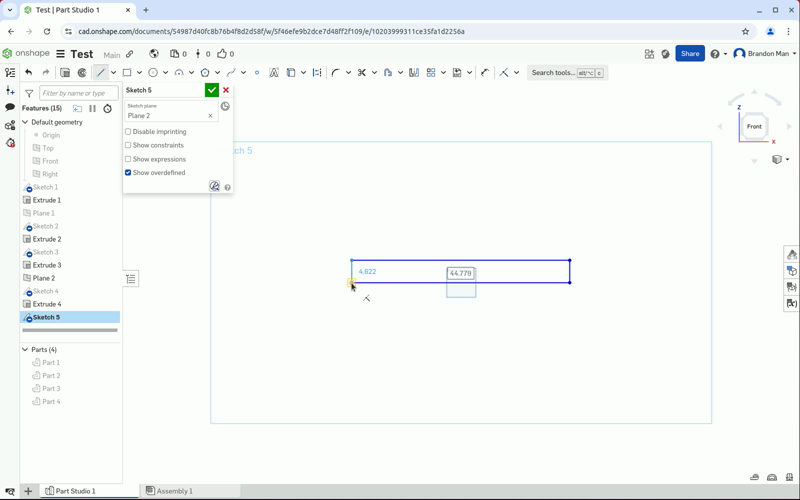
mouse_move(504, 266)
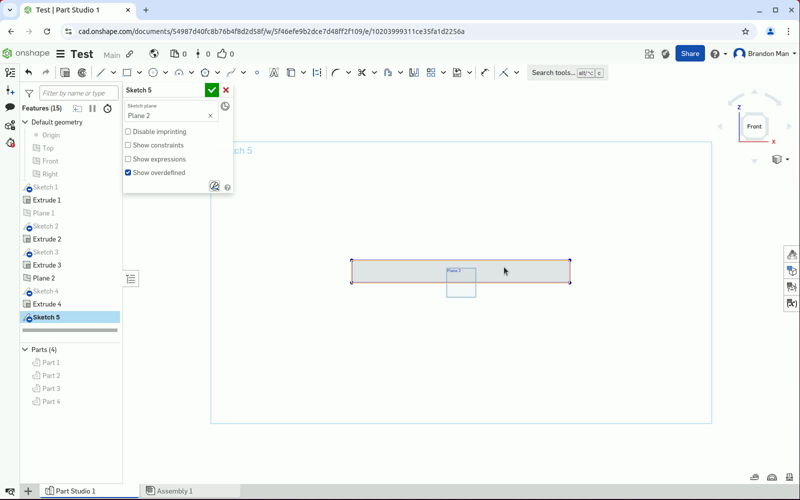
click(504, 266)
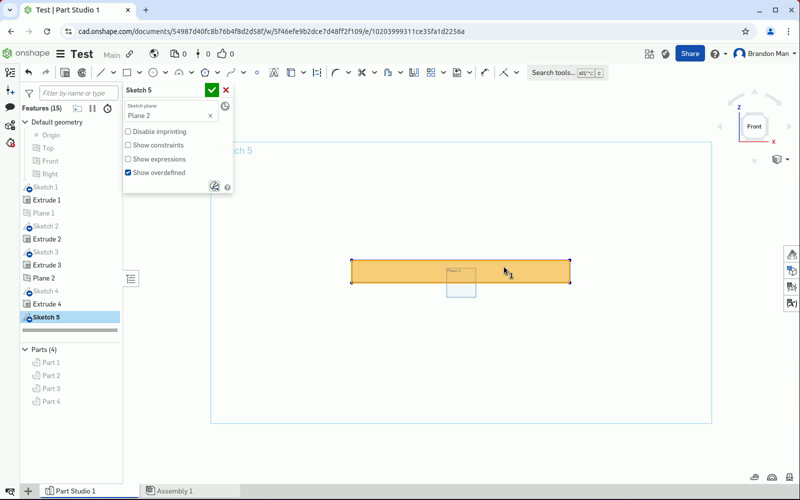
mouse_move(73, 352)
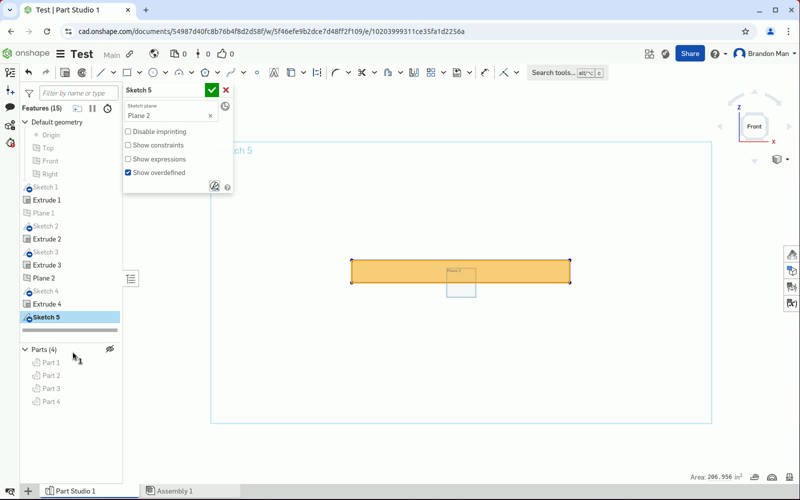
key(shift+y)
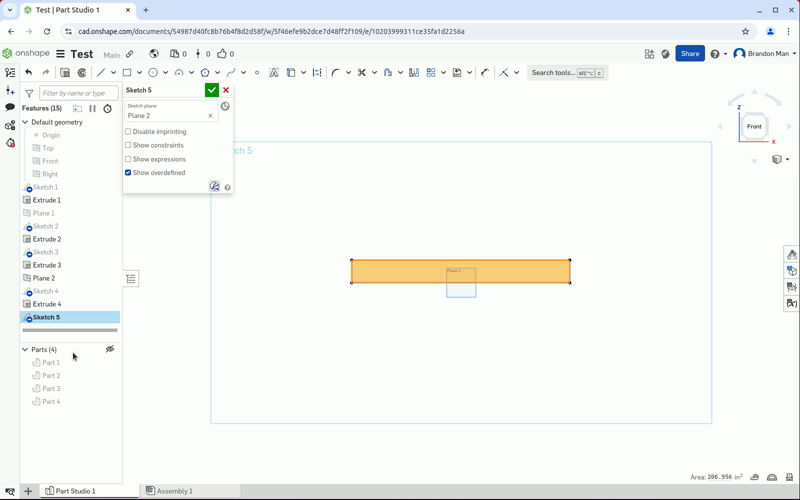
key(shift+e)
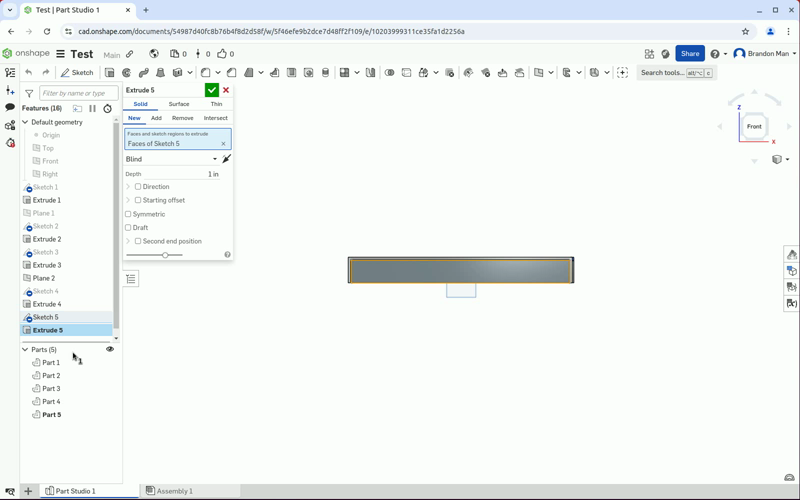
mouse_move(143, 106)
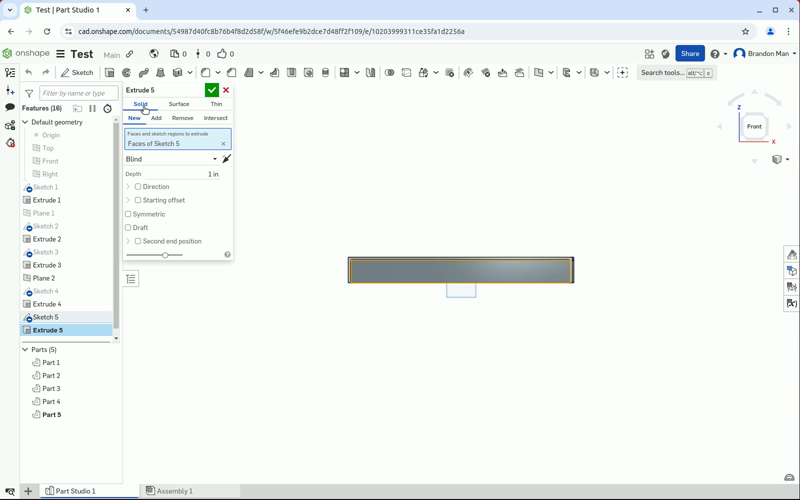
click(143, 106)
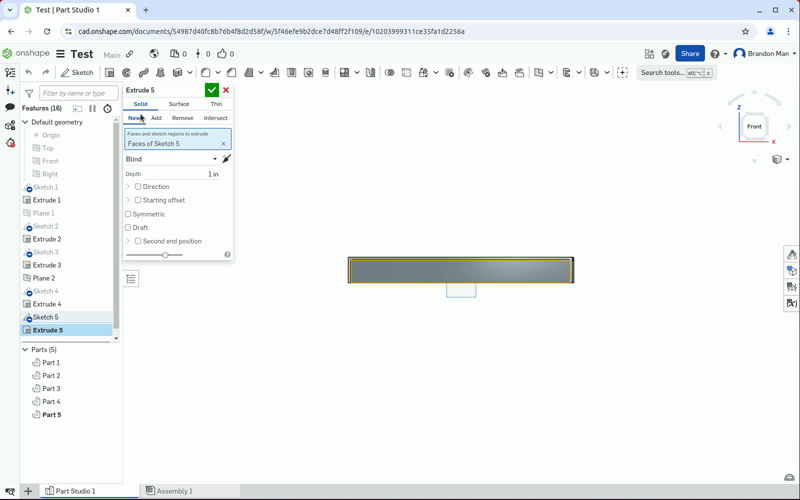
mouse_move(137, 120)
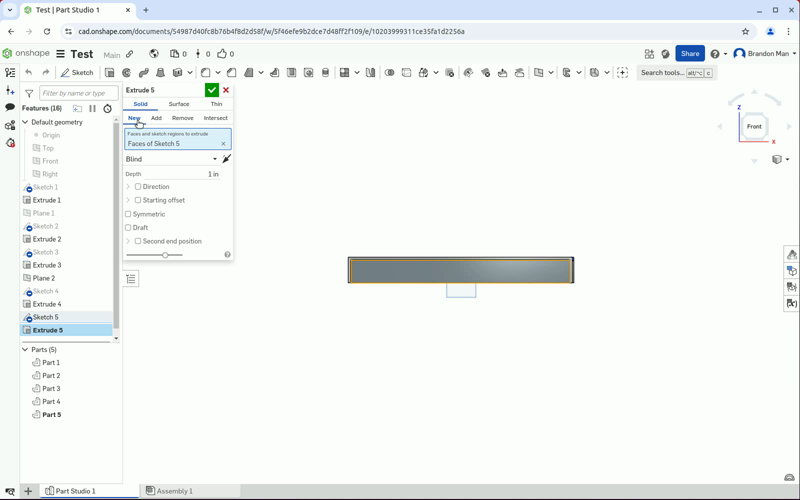
click(137, 120)
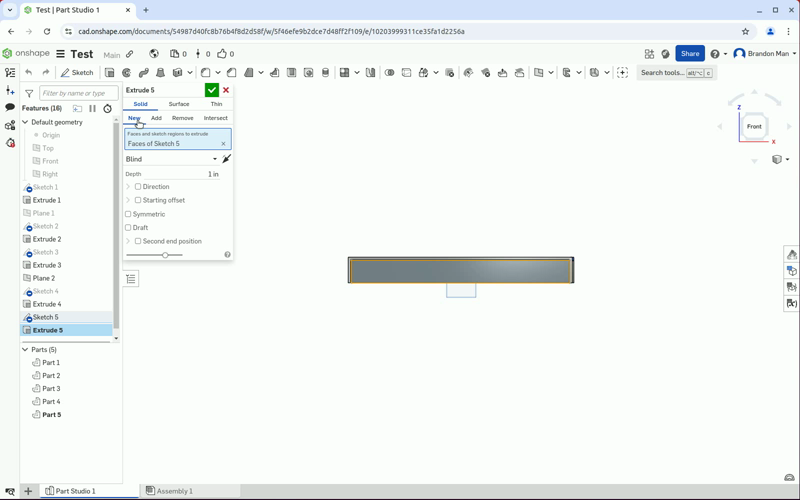
key(tab, 4)
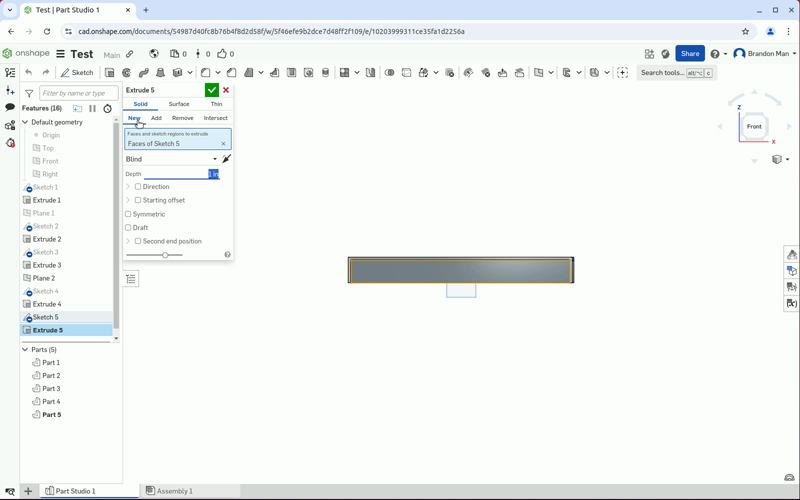
text(0.722)
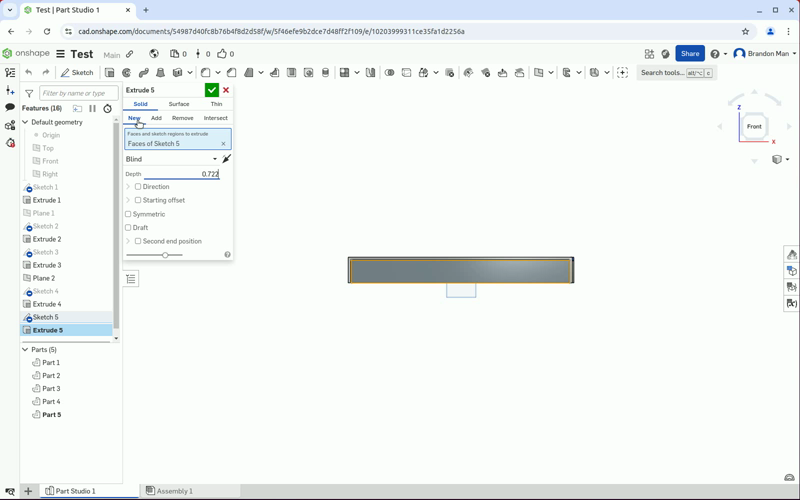
key(enter)
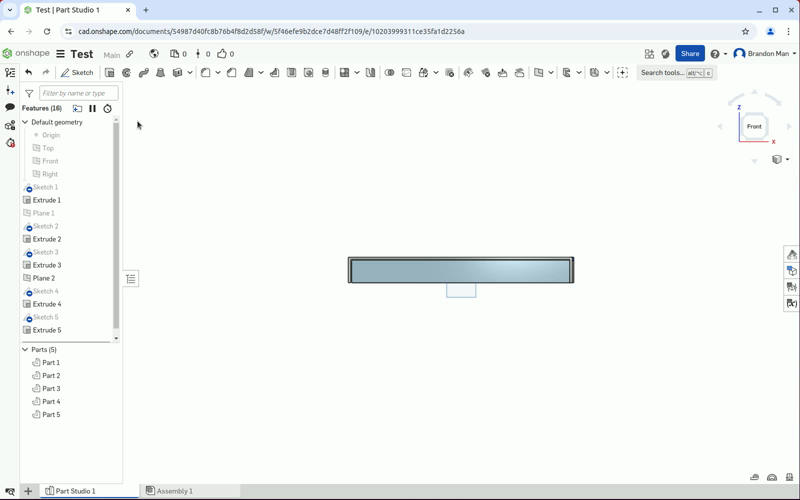
key(shift+h)
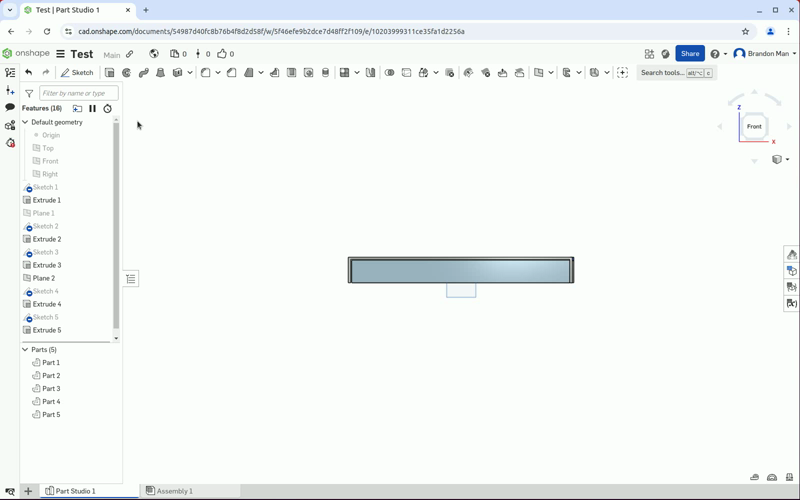
key(shift+h)
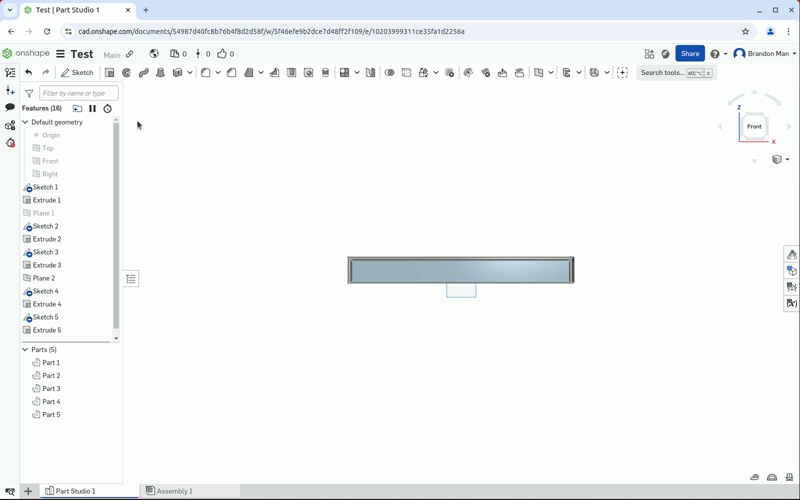
key(shift+7)
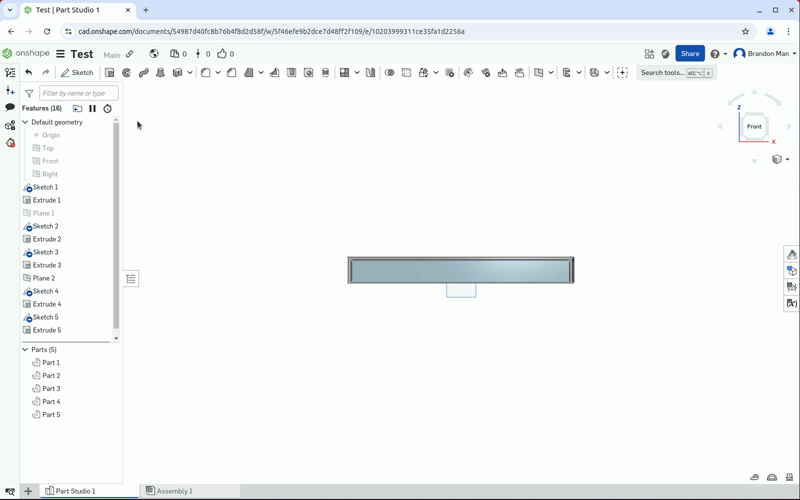
key(left, 2)
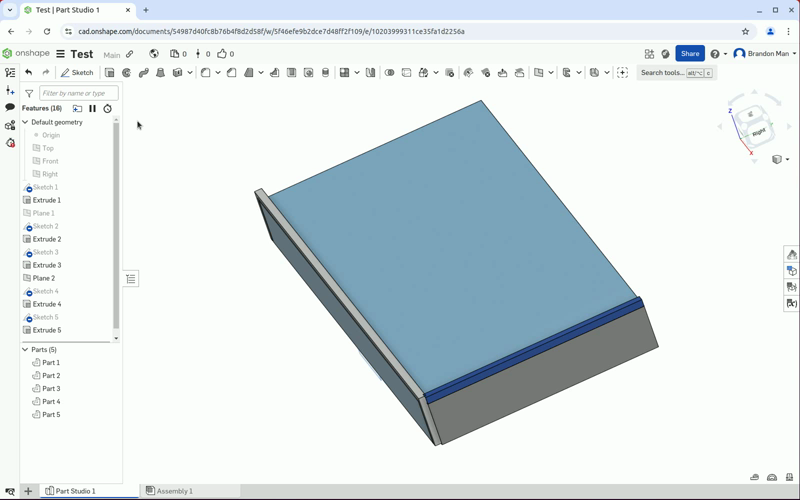
key(down, 2)
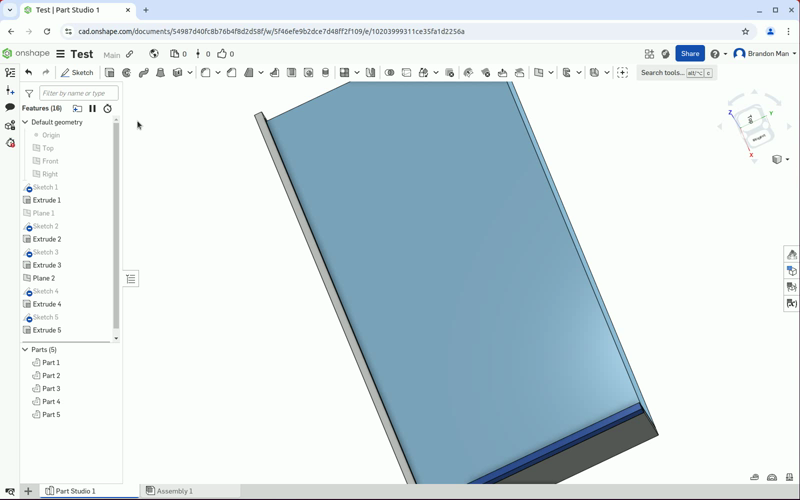
key(up, 2)
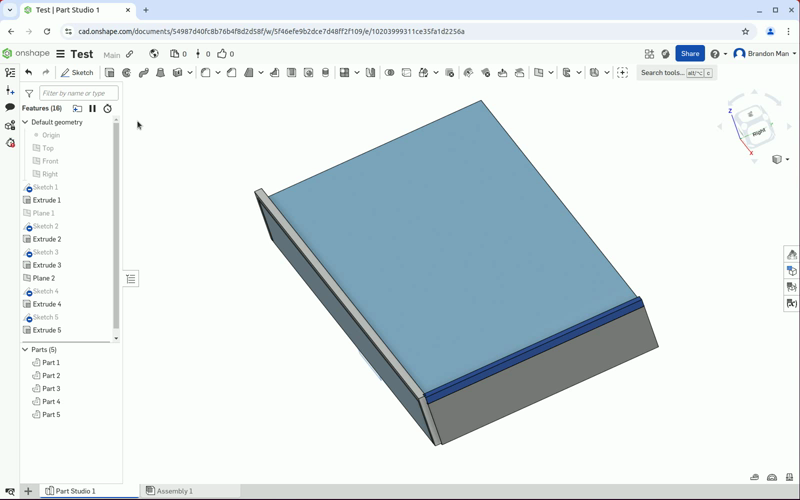
key(right, 2)
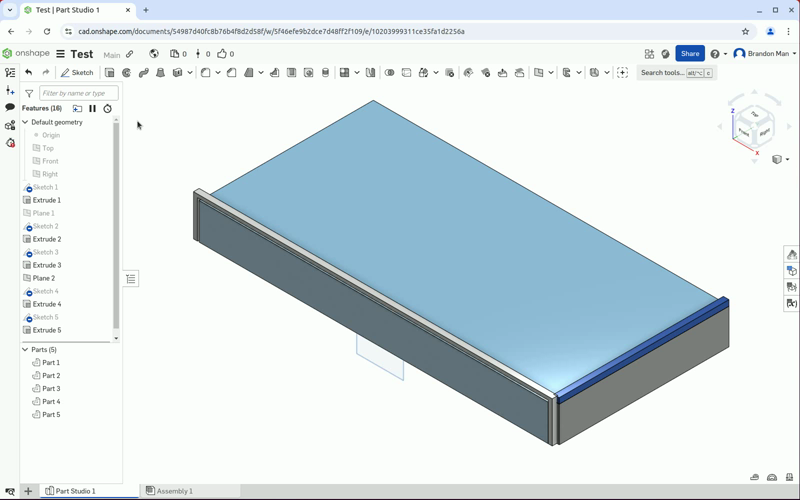
mouse_move(69, 189)
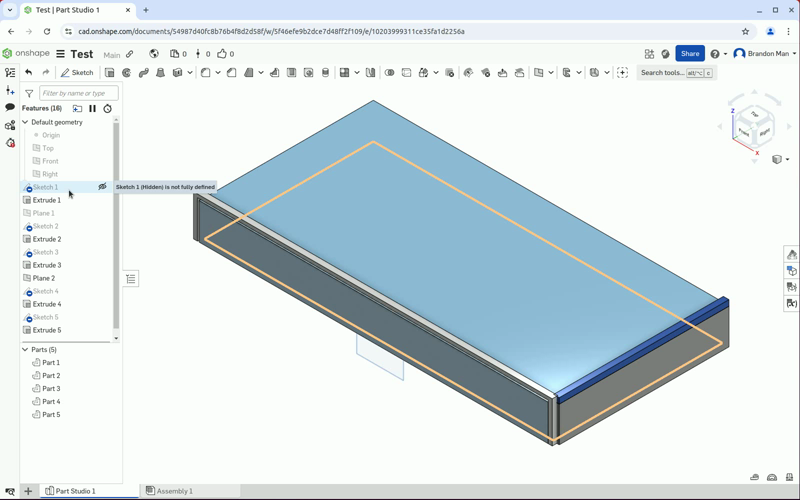
click(69, 189)